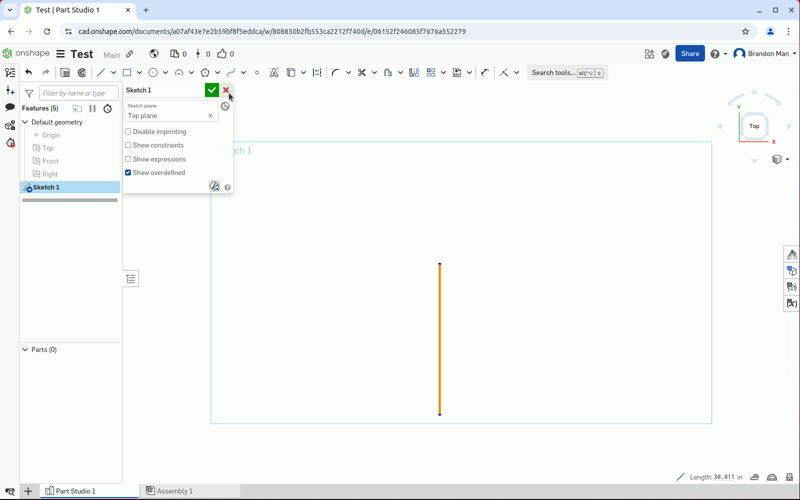
key(shift+h)
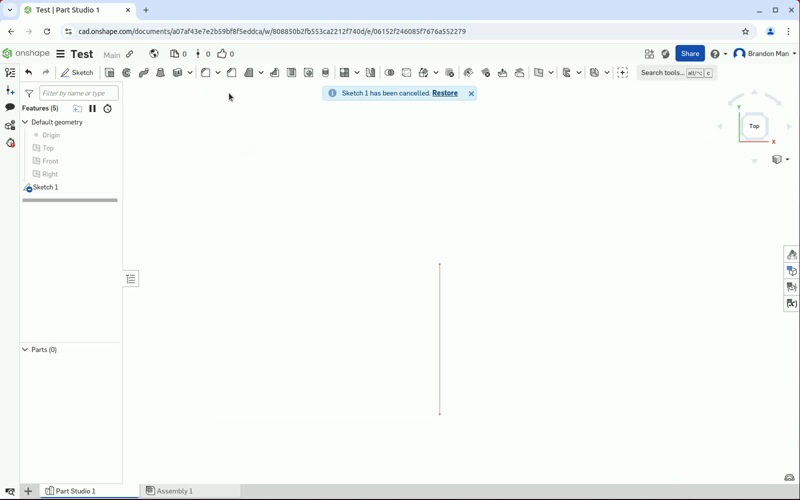
key(shift+s)
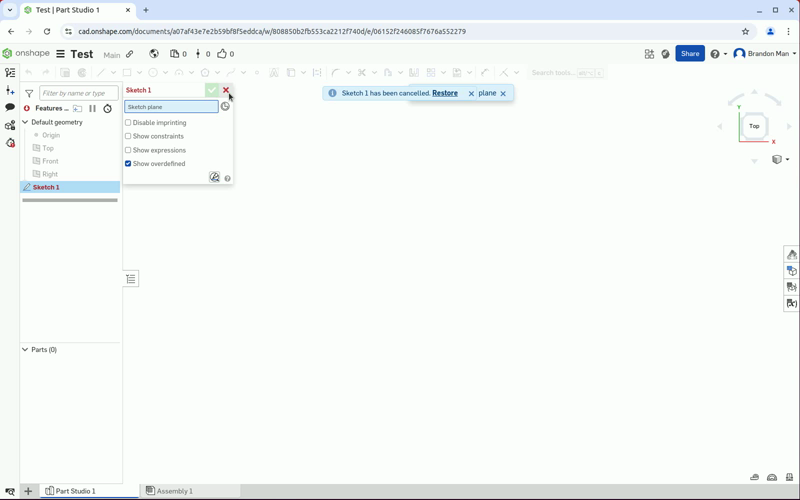
mouse_move(73, 150)
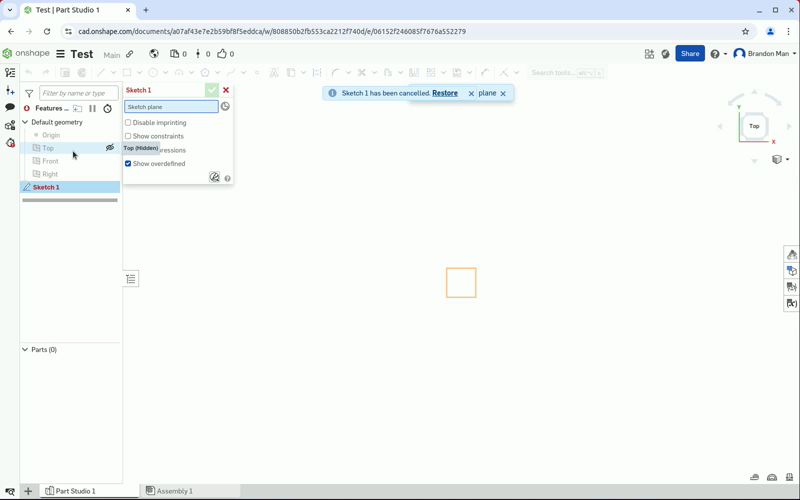
click(73, 150)
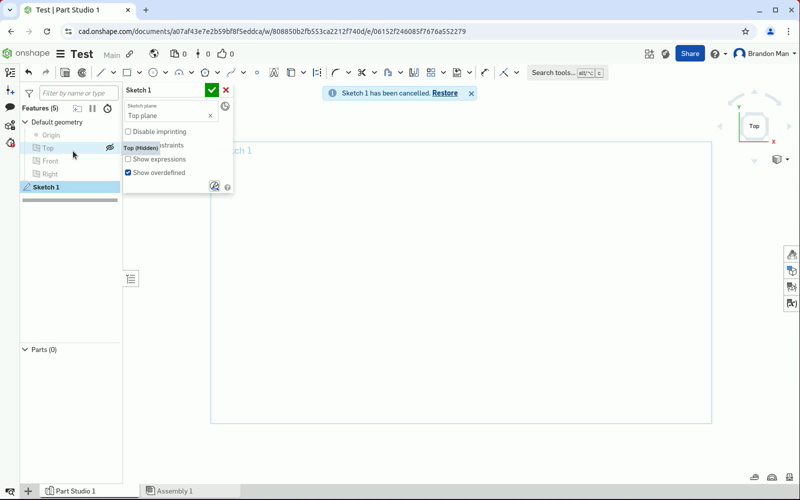
mouse_move(73, 352)
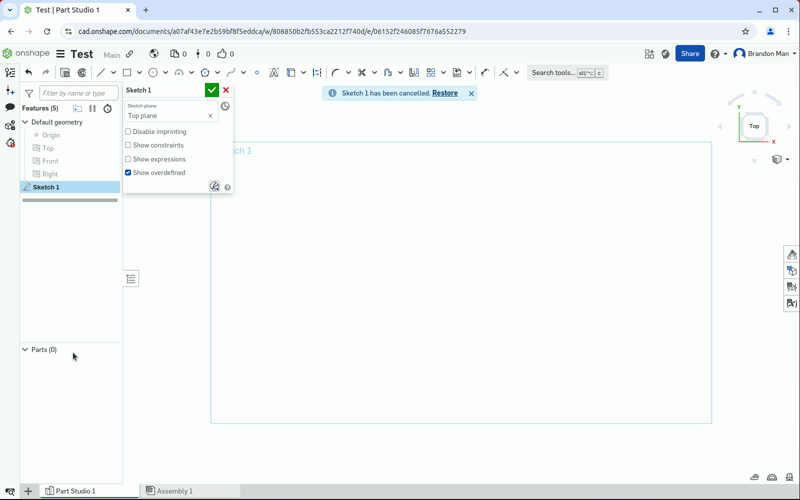
key(y)
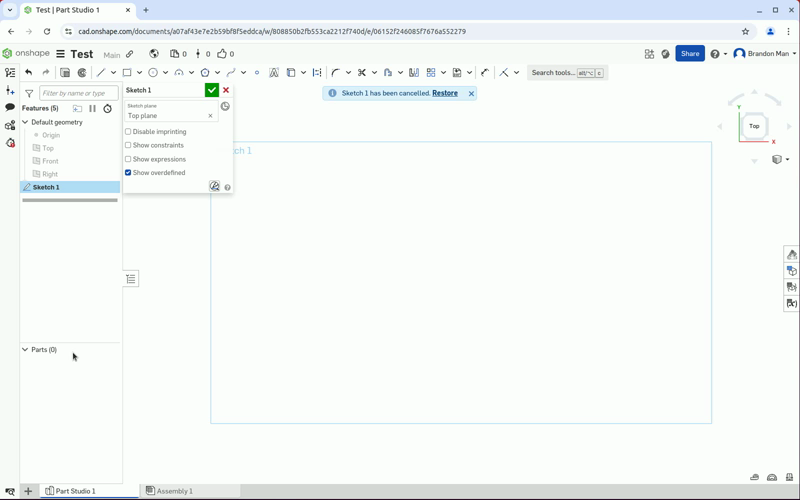
key(l)
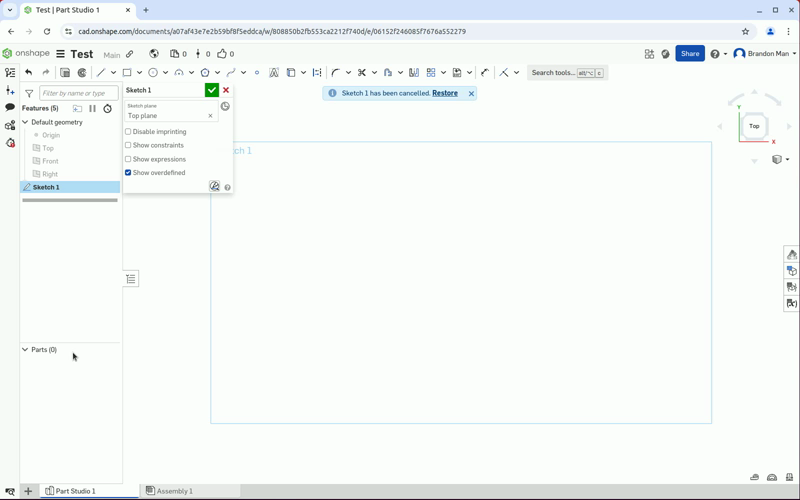
key_down(shift)
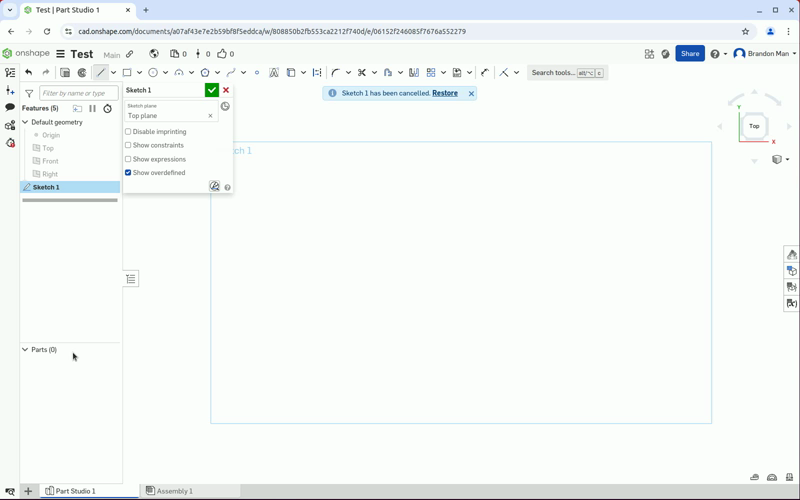
mouse_move(361, 231)
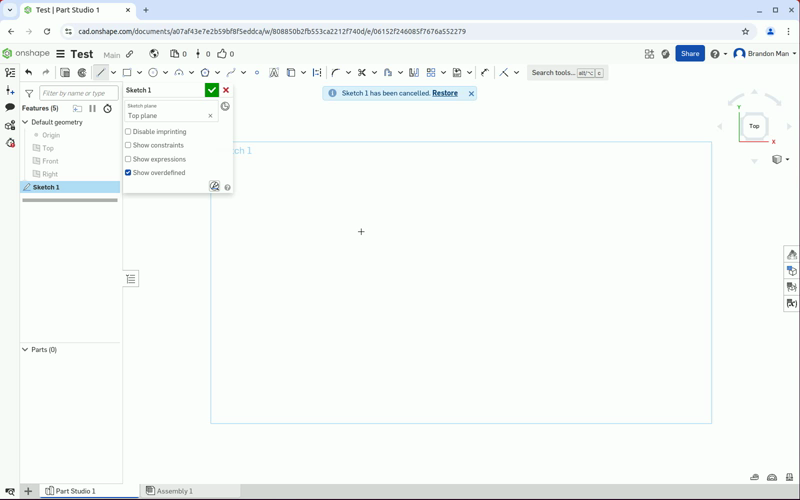
click(361, 231)
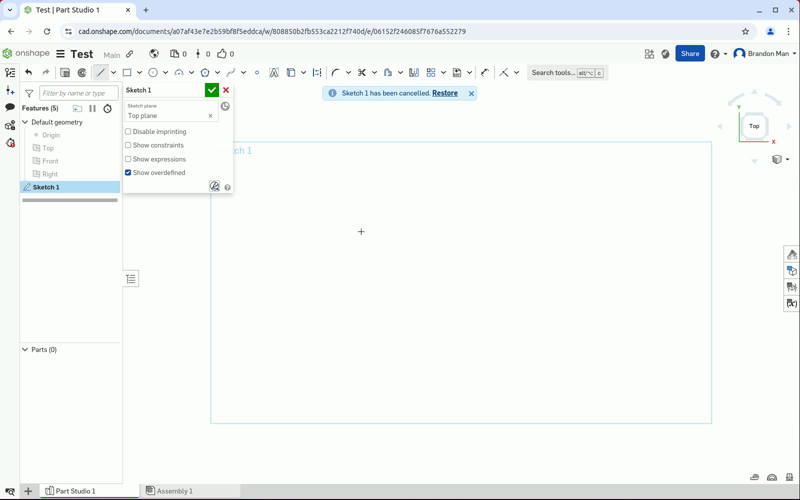
key_up(shift)
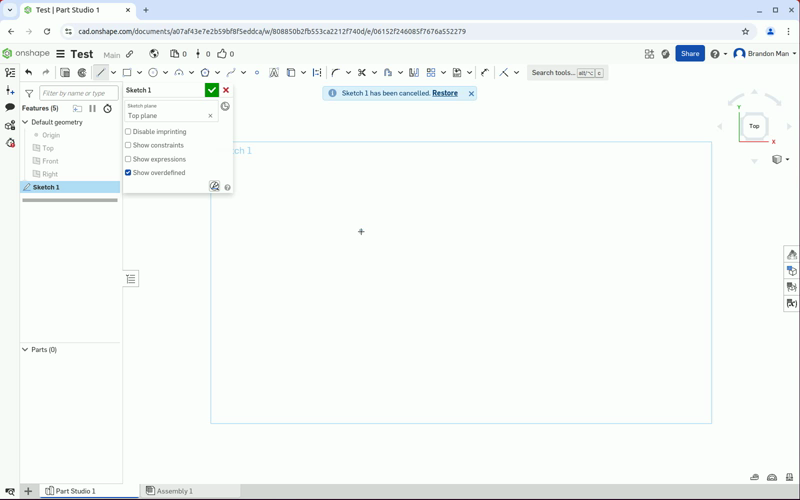
key_down(shift)
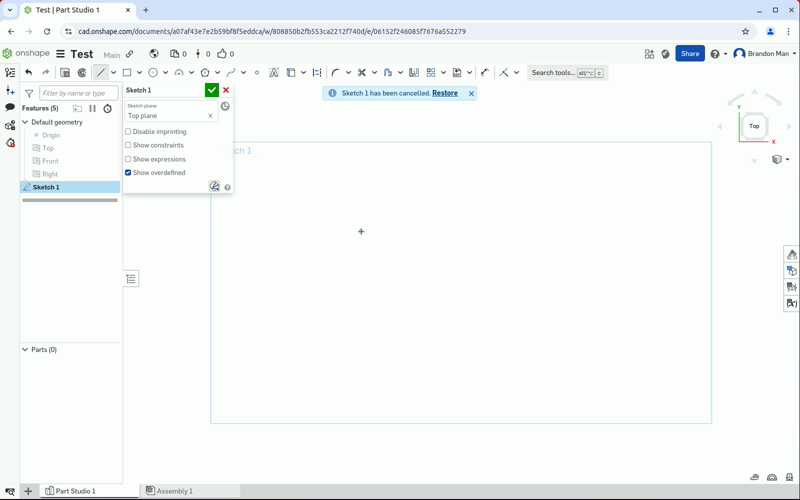
mouse_move(545, 231)
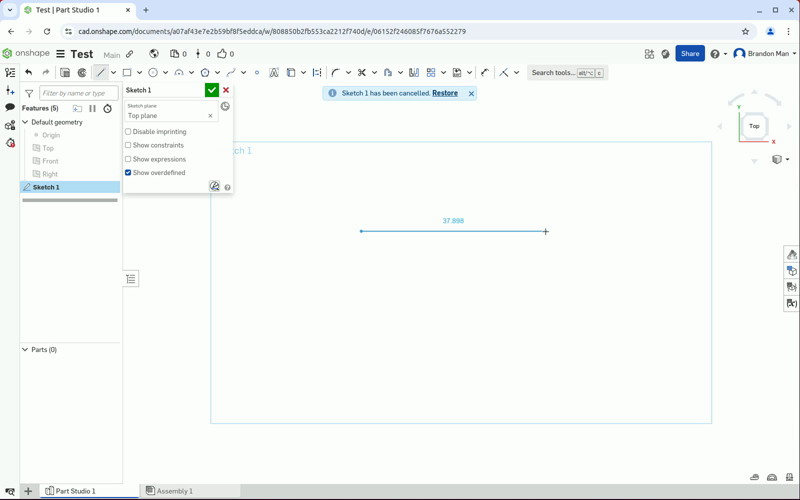
click(545, 231)
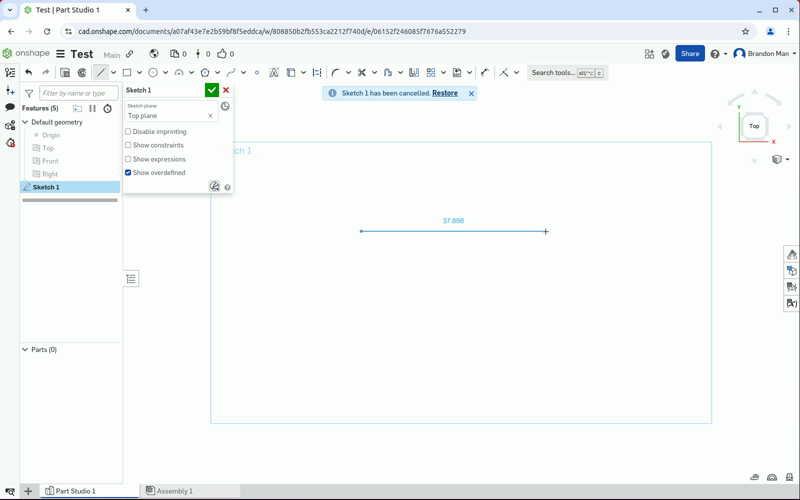
key_up(shift)
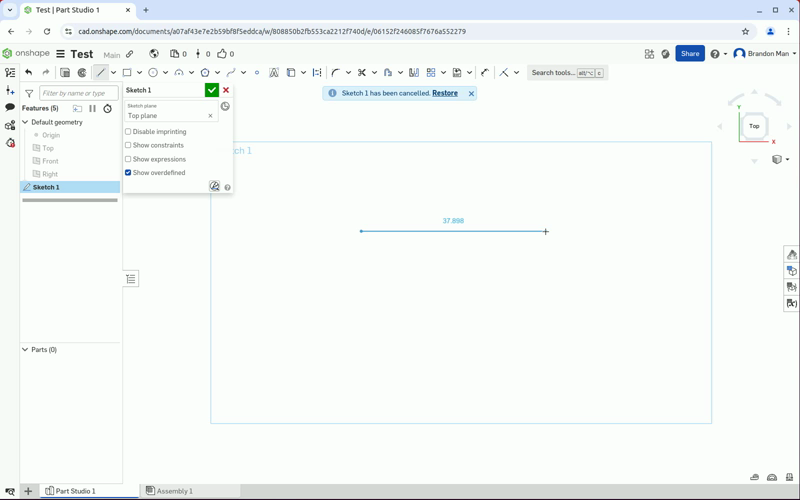
key_down(shift)
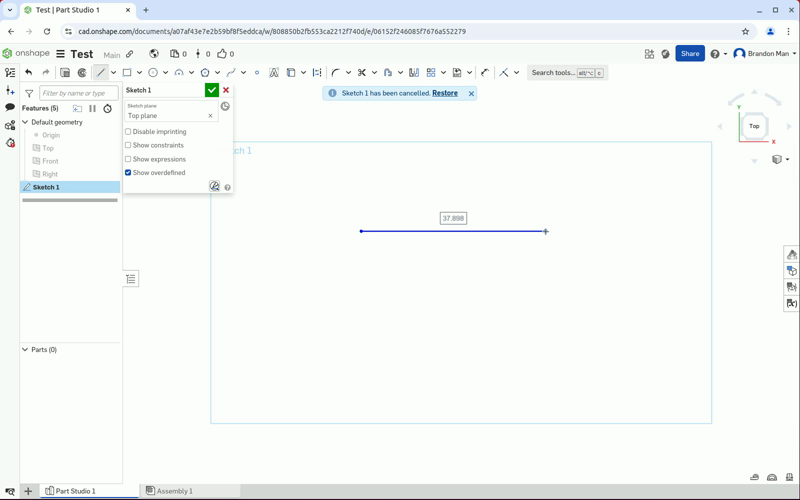
mouse_move(575, 231)
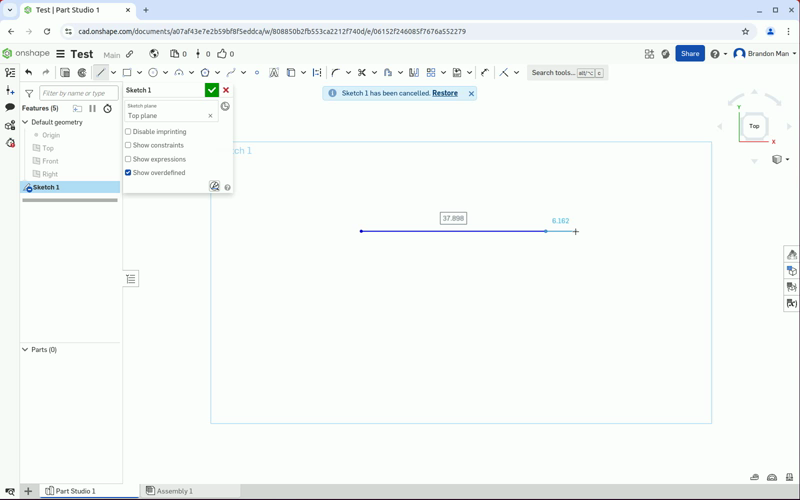
mouse_move(545, 223)
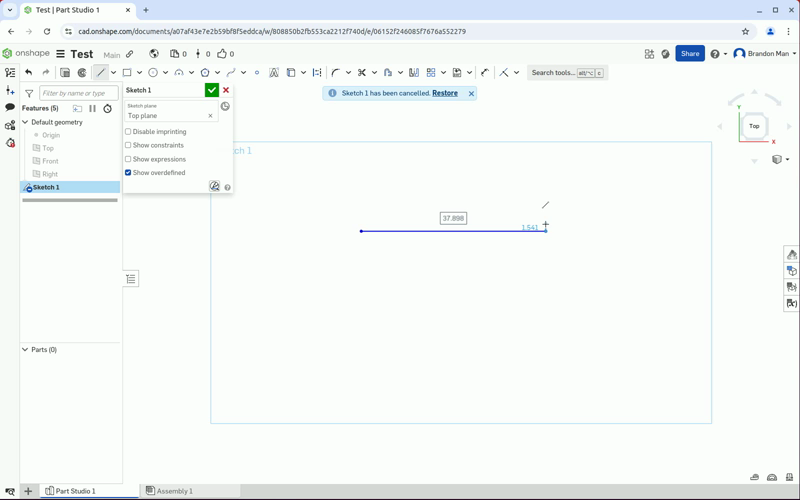
click(545, 223)
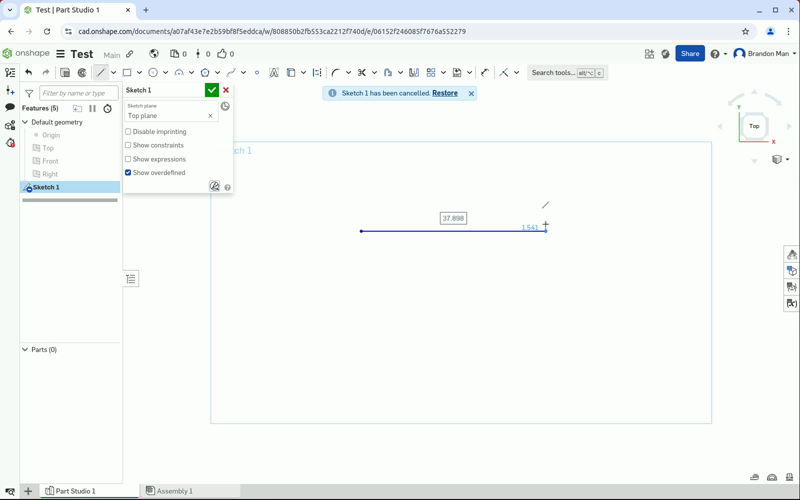
key_up(shift)
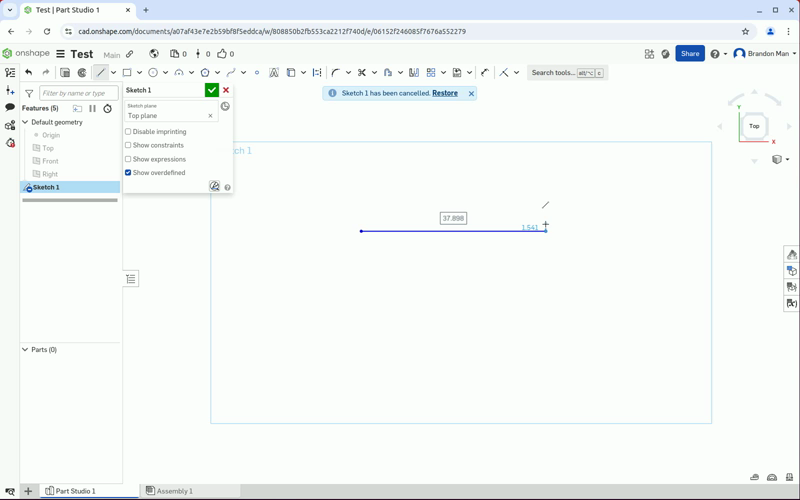
key_down(shift)
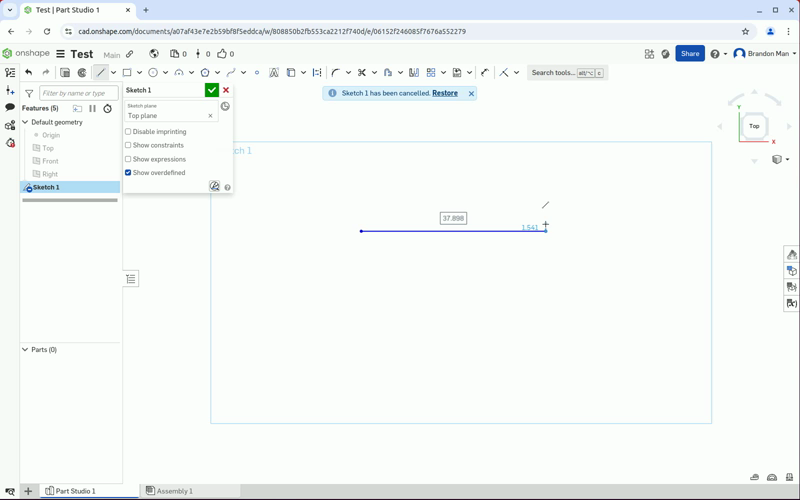
mouse_move(361, 223)
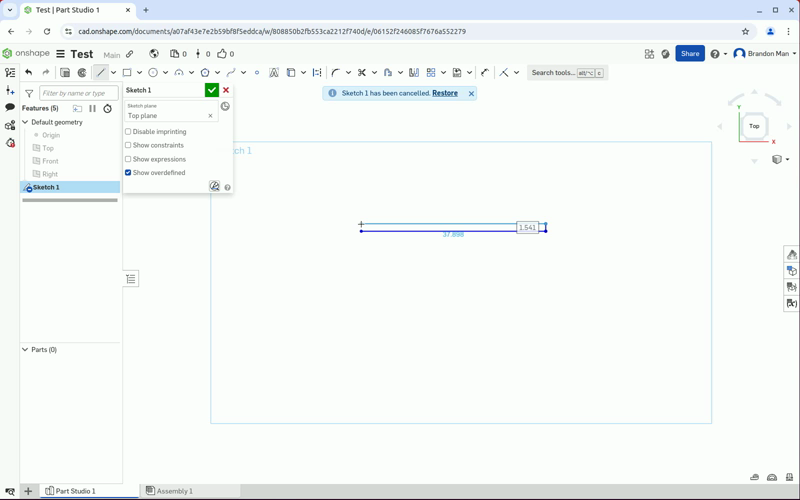
click(361, 223)
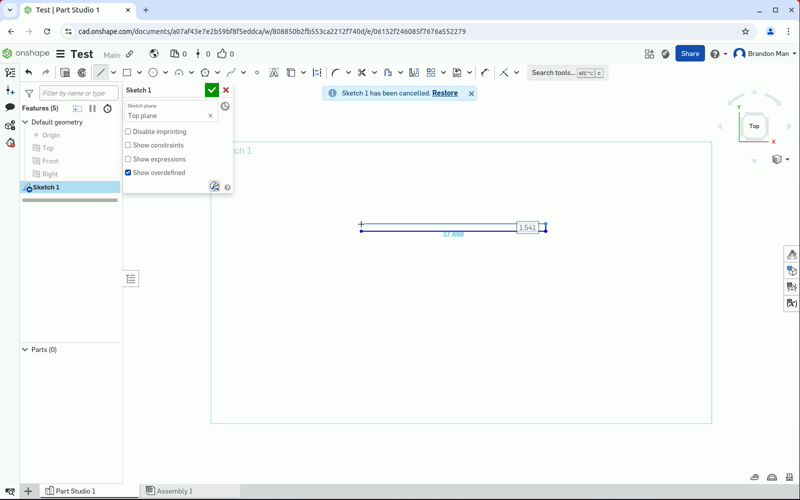
key_up(shift)
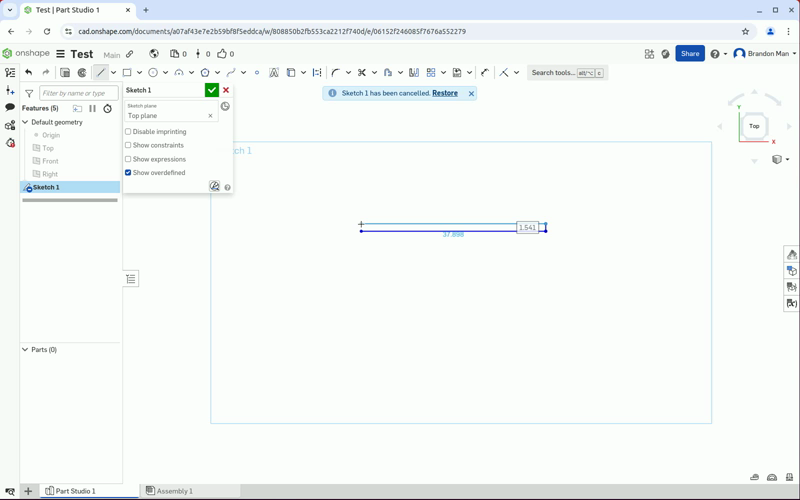
mouse_move(391, 223)
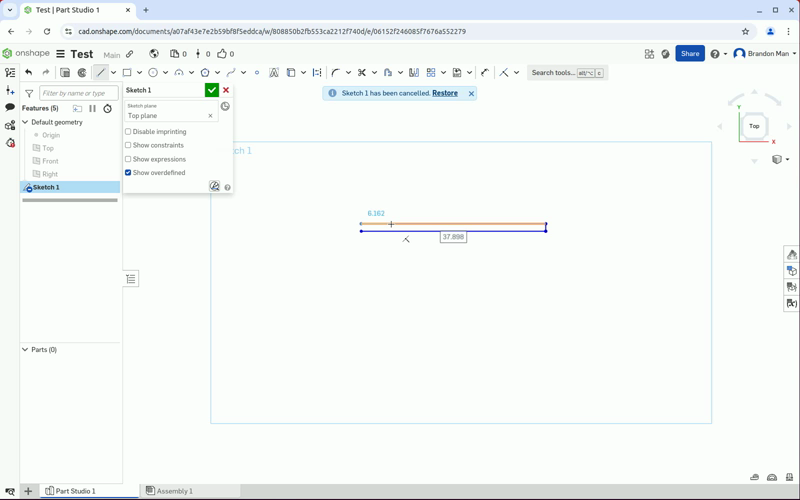
key_down(shift)
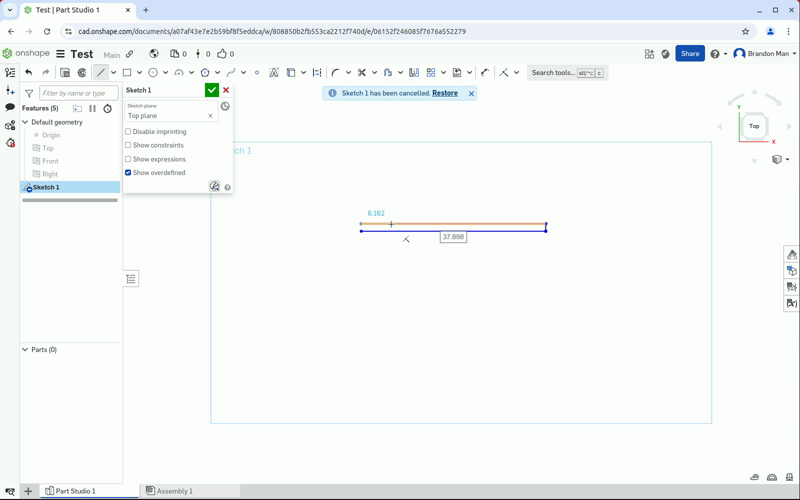
mouse_move(361, 231)
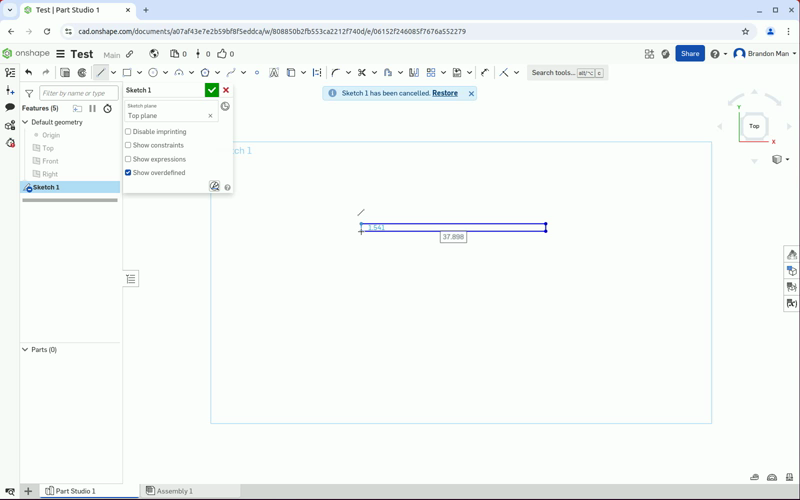
key_up(shift)
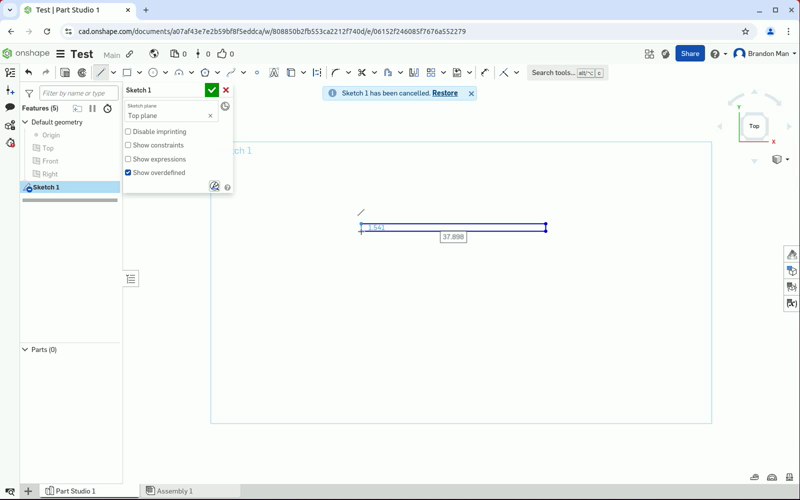
click(361, 231)
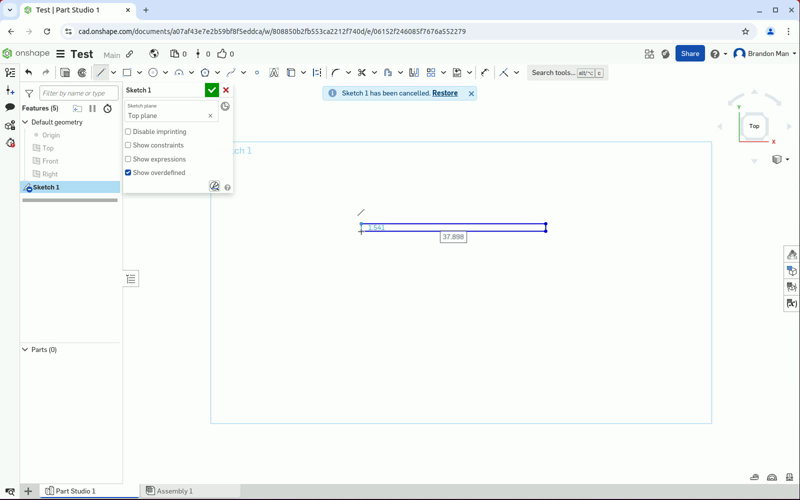
key(esc)
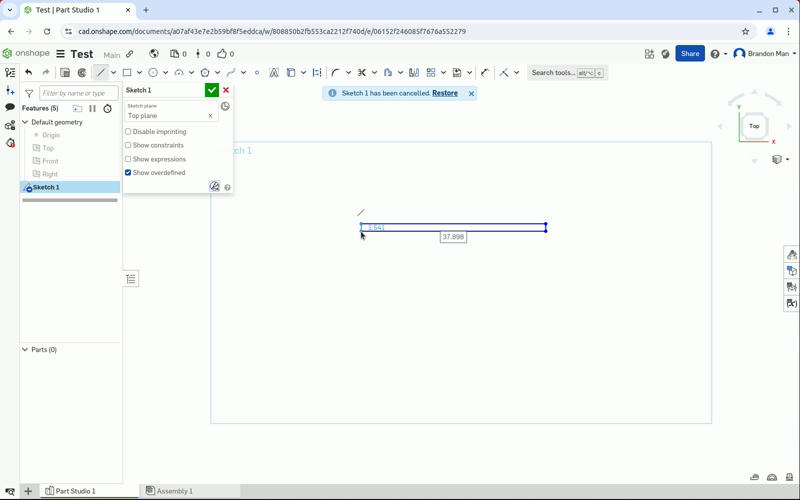
mouse_move(435, 230)
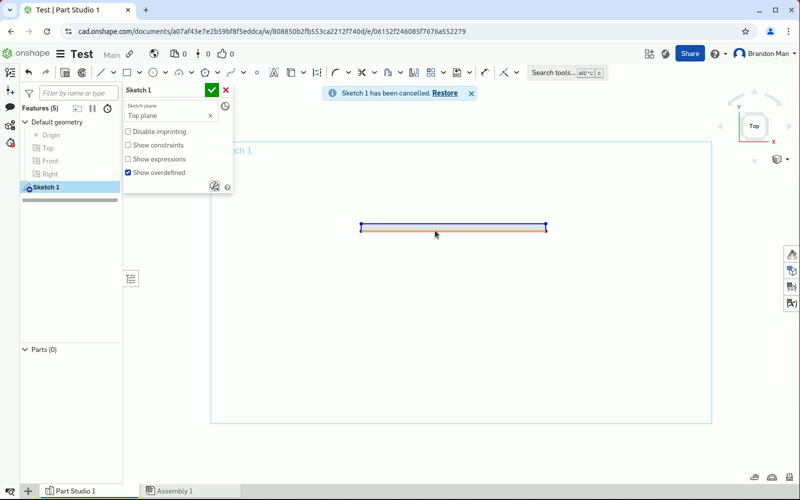
scroll(6)
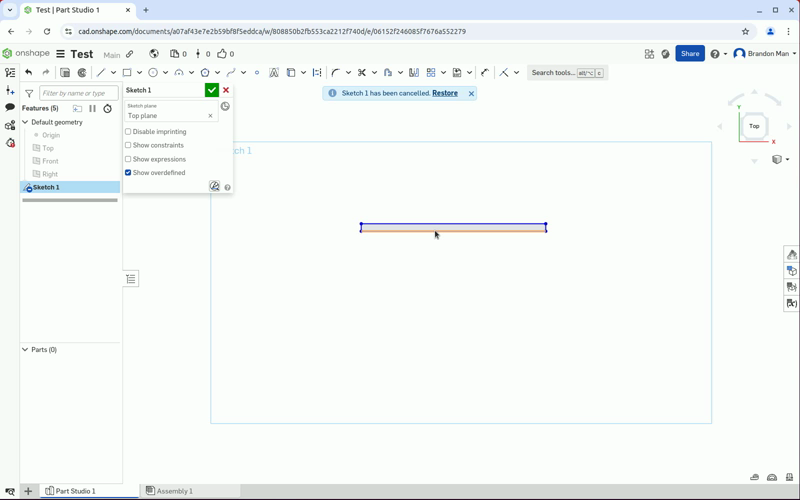
scroll(6)
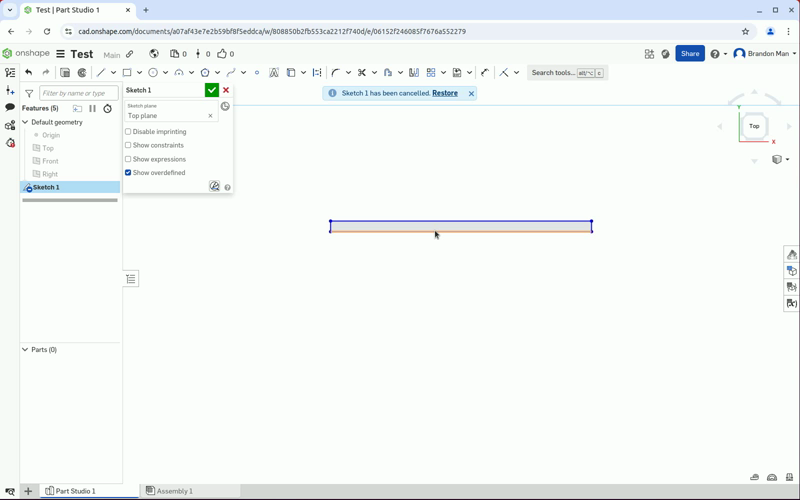
scroll(6)
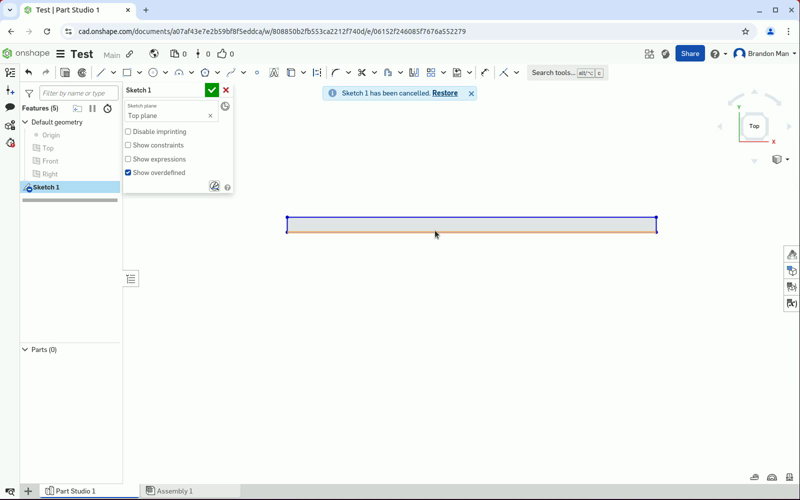
scroll(6)
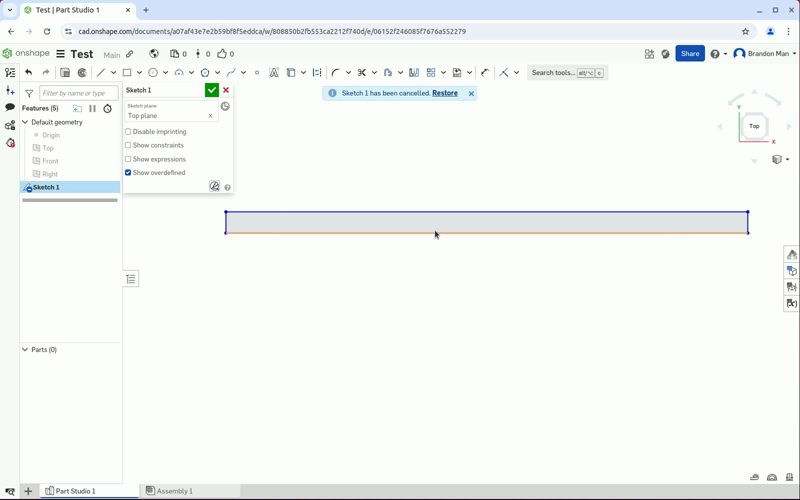
scroll(6)
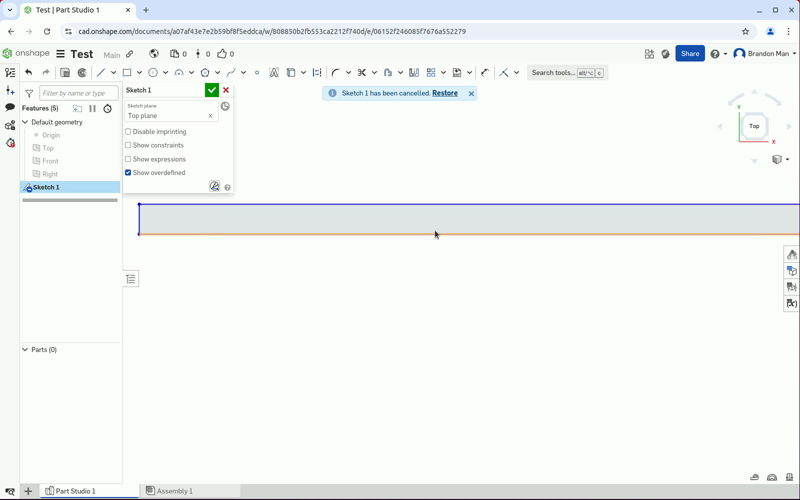
scroll(6)
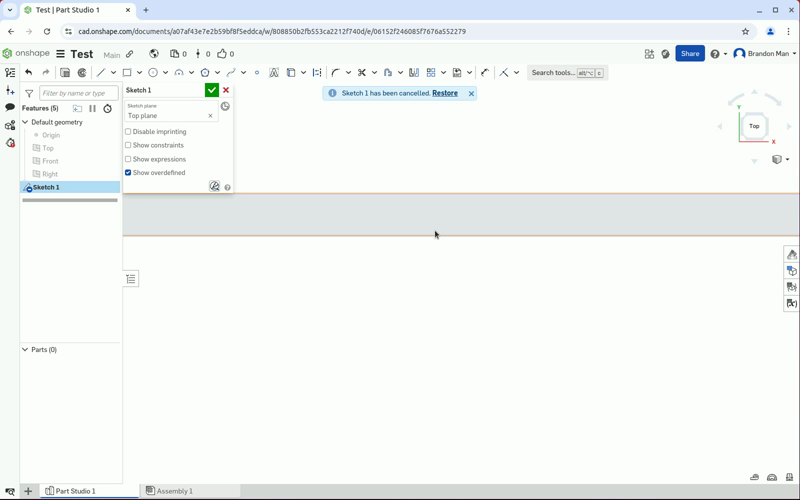
scroll(6)
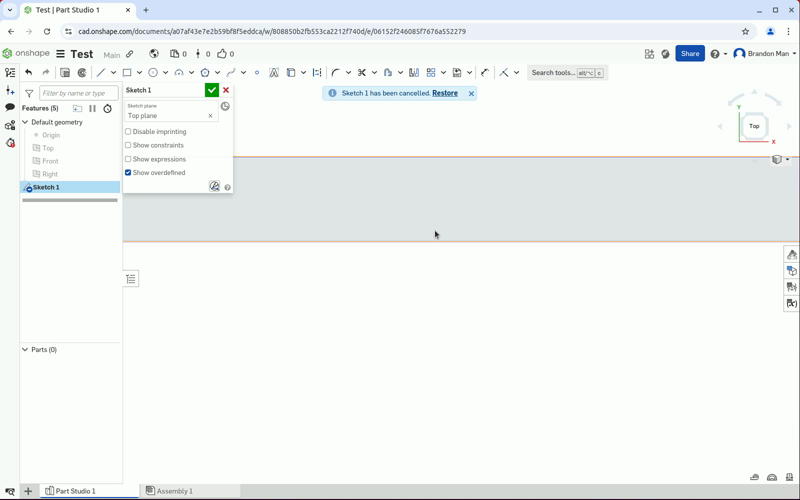
click(435, 230)
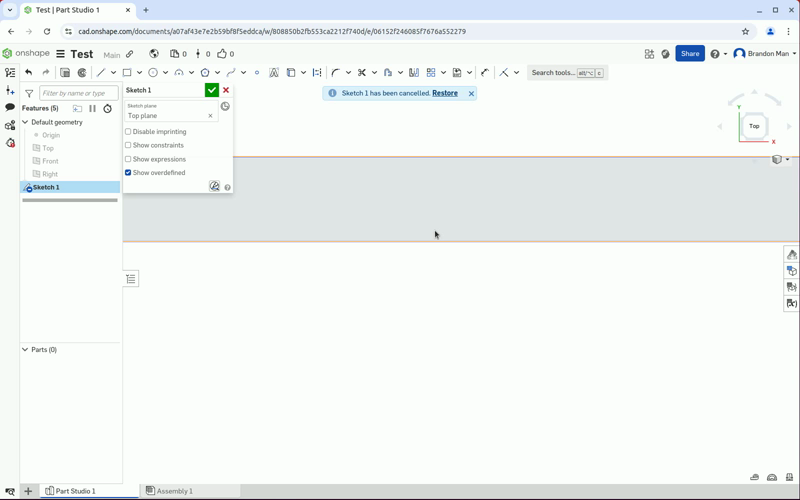
scroll(-6)
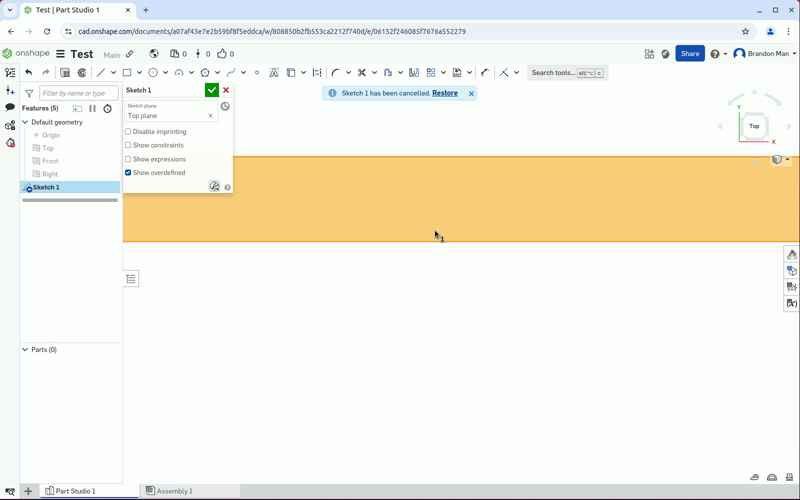
scroll(-6)
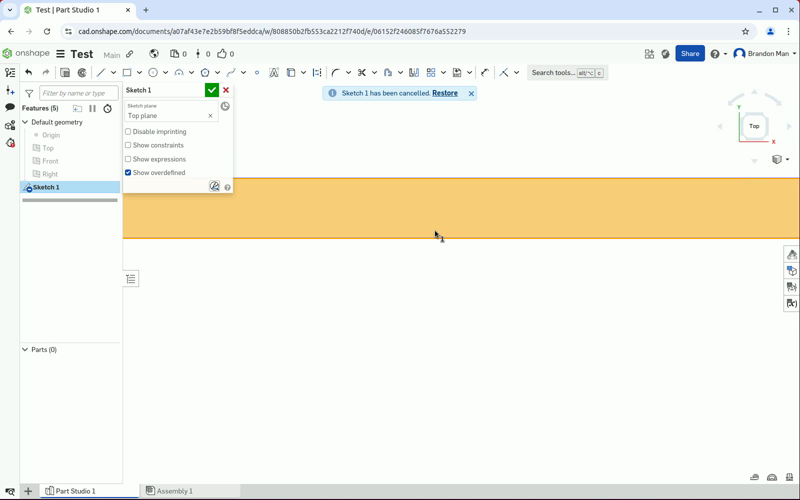
scroll(-6)
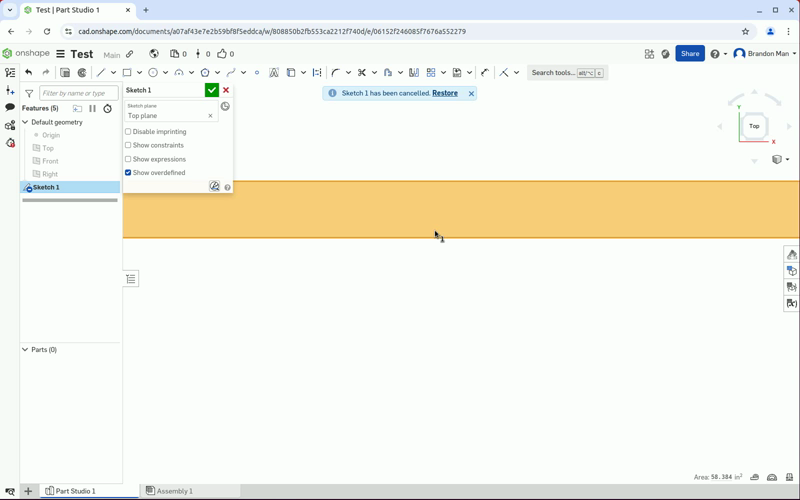
scroll(-6)
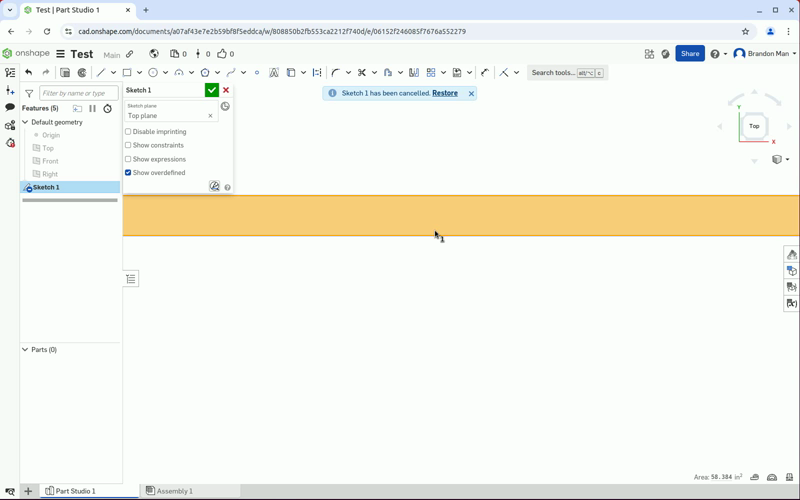
scroll(-6)
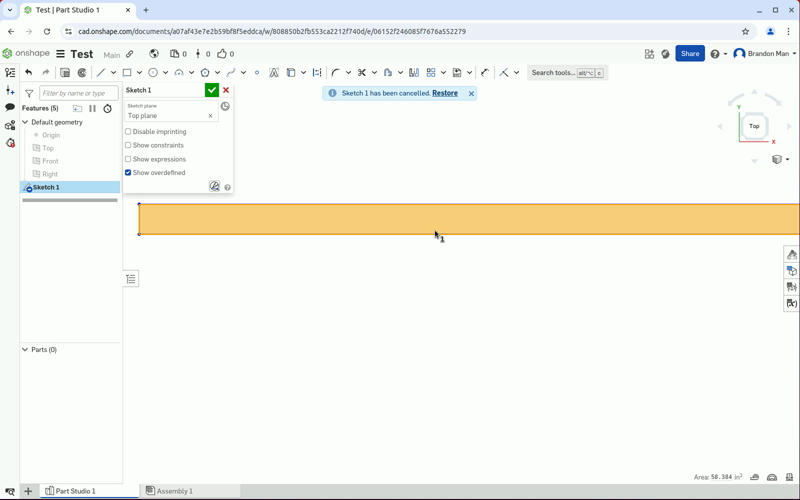
scroll(-6)
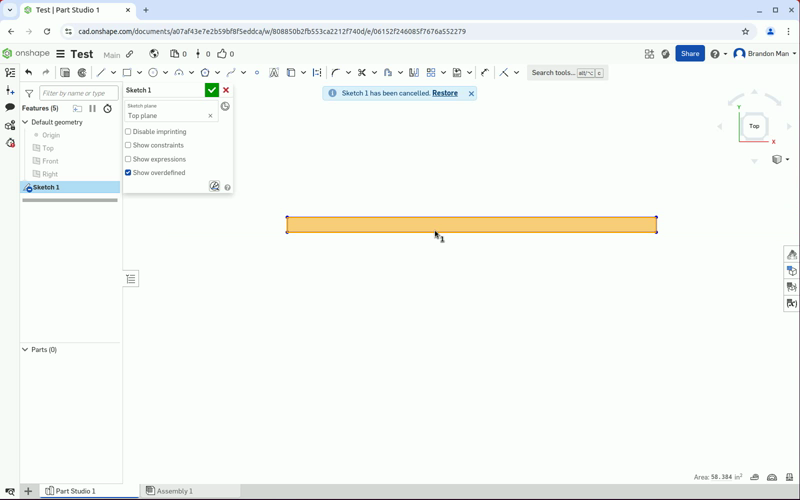
scroll(-6)
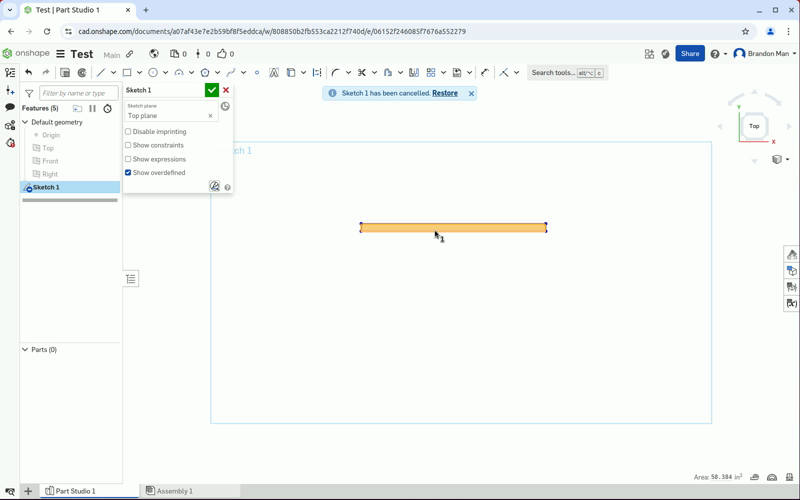
mouse_move(73, 352)
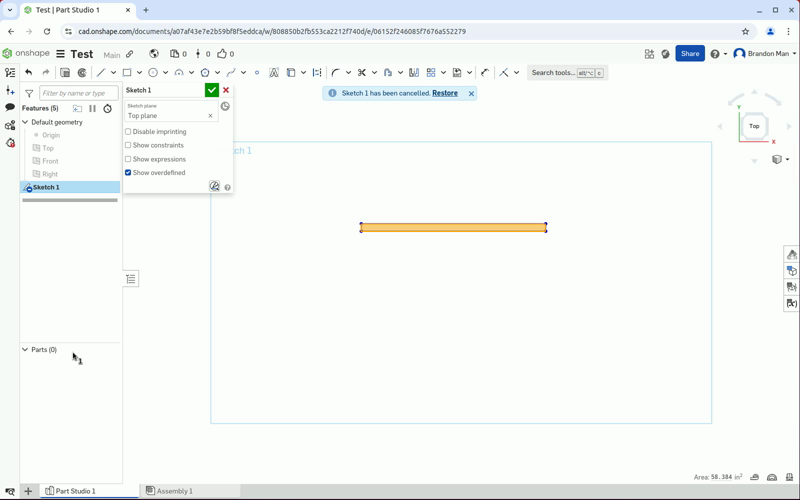
key(shift+y)
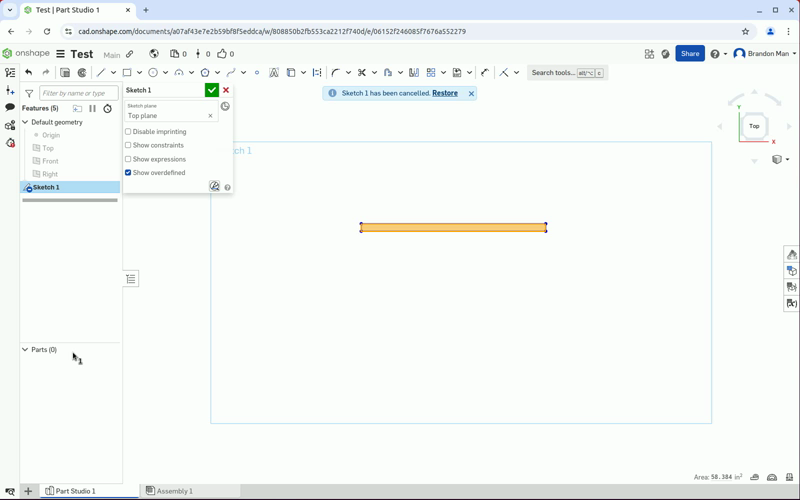
key(shift+e)
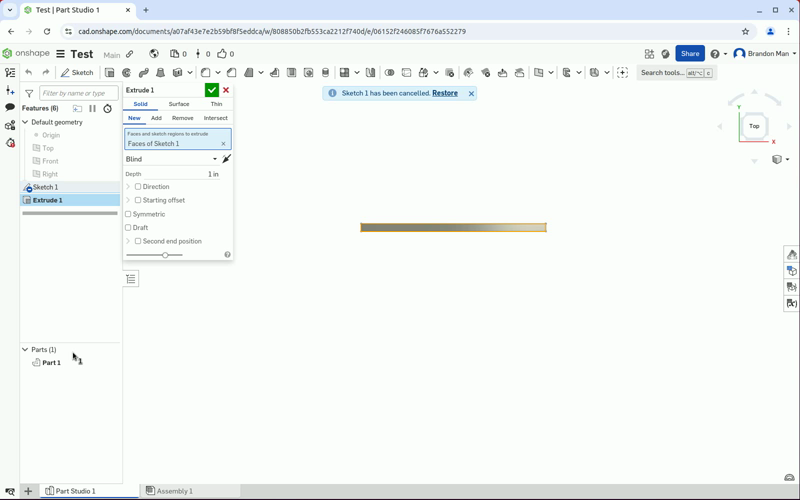
mouse_move(143, 106)
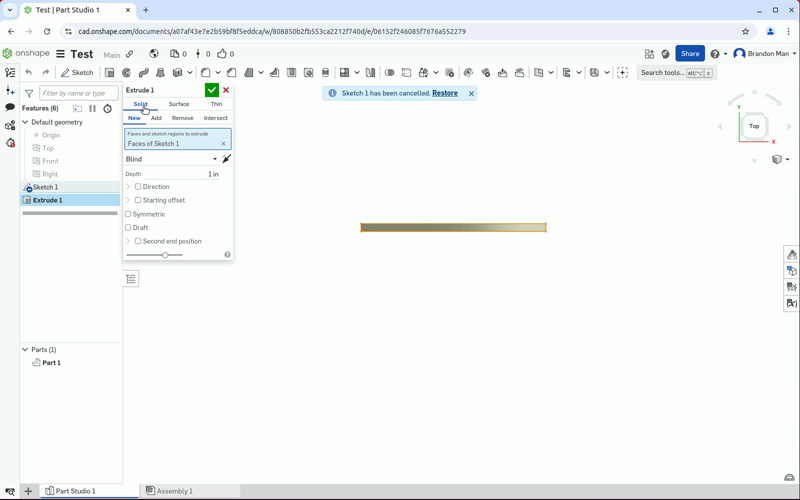
click(143, 106)
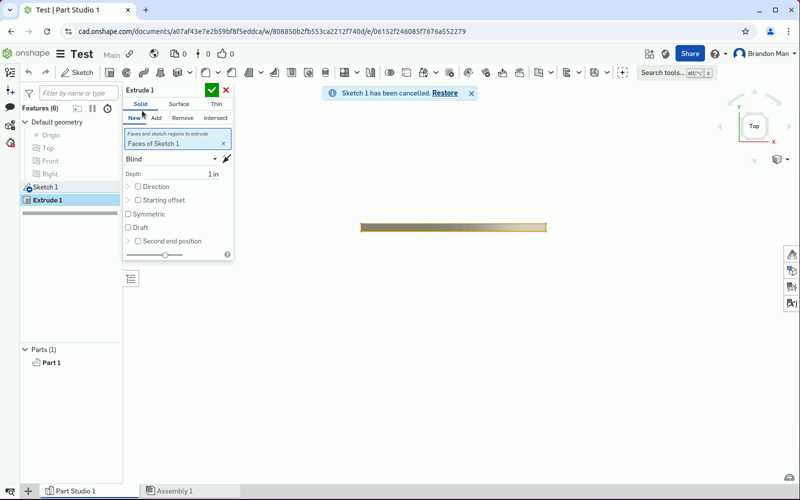
mouse_move(137, 120)
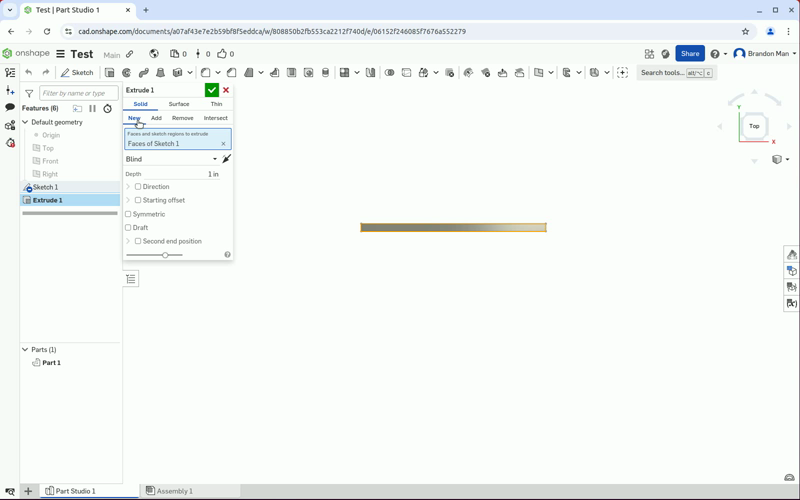
click(137, 120)
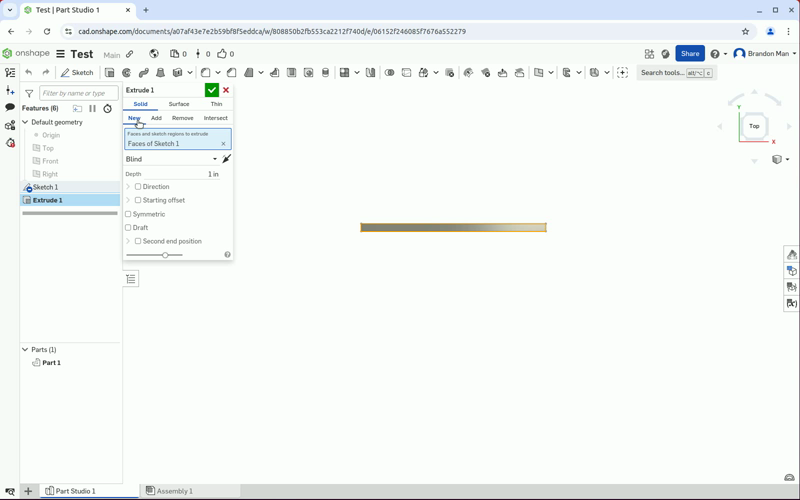
key(tab, 4)
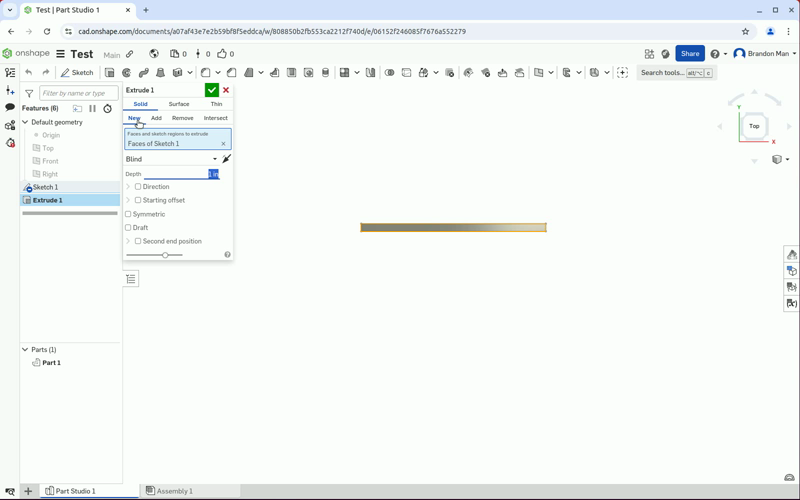
text(-3.611)
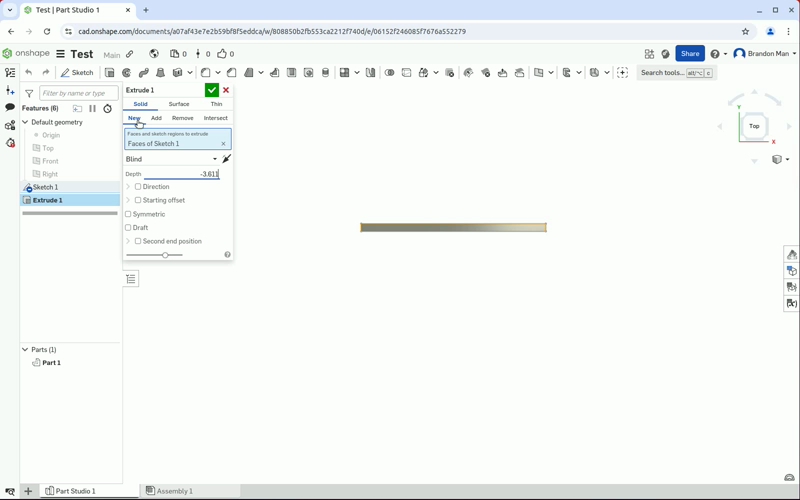
key(enter)
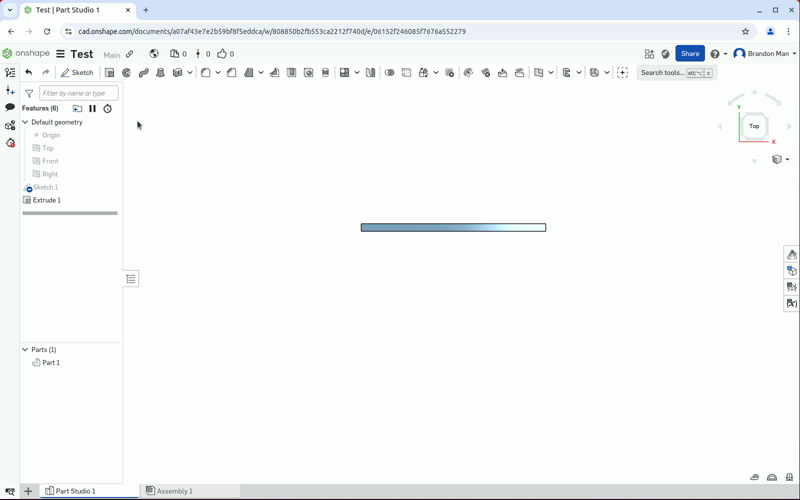
key(shift+h)
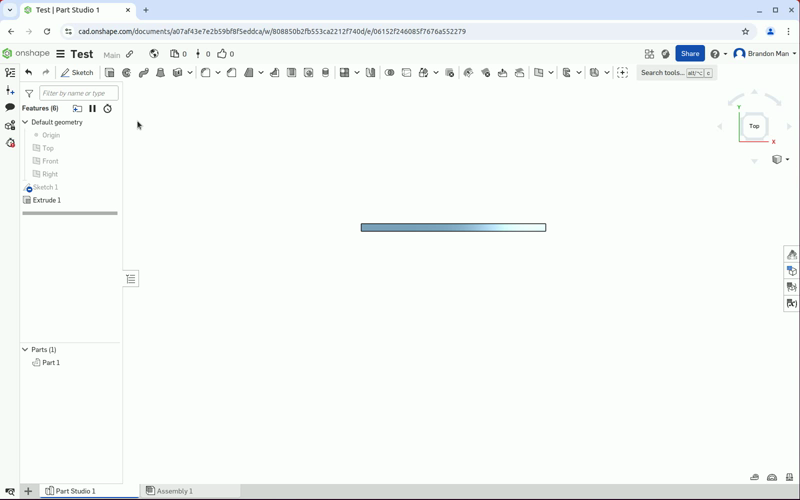
key(shift+h)
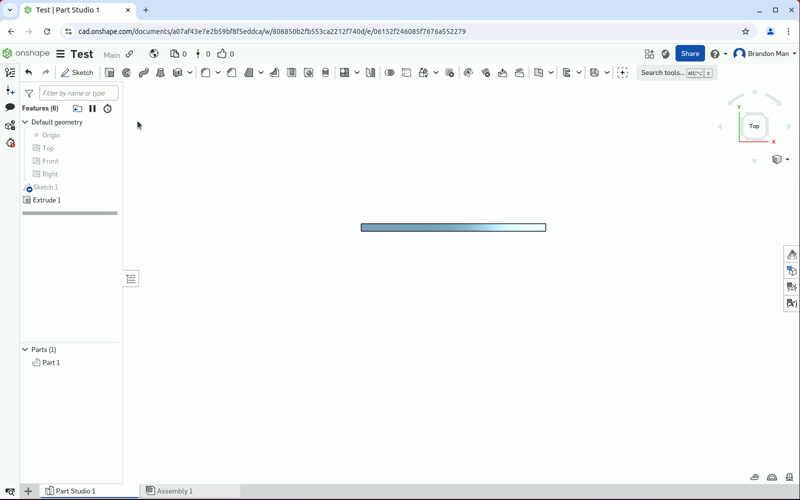
mouse_move(73, 189)
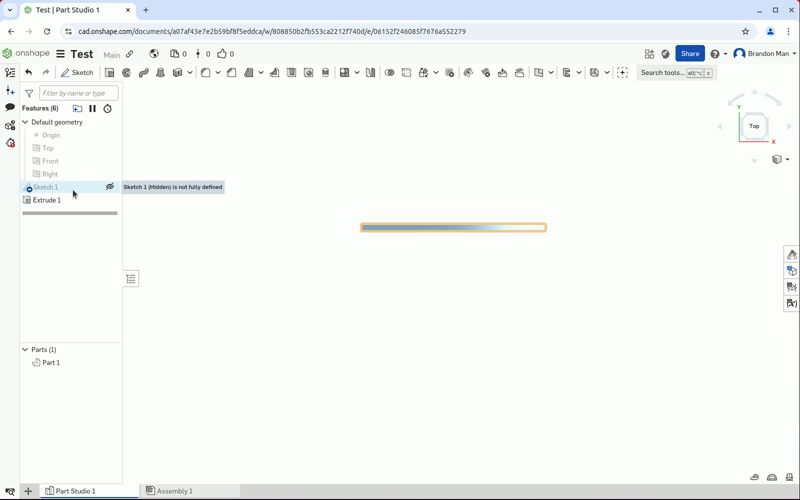
click(73, 189)
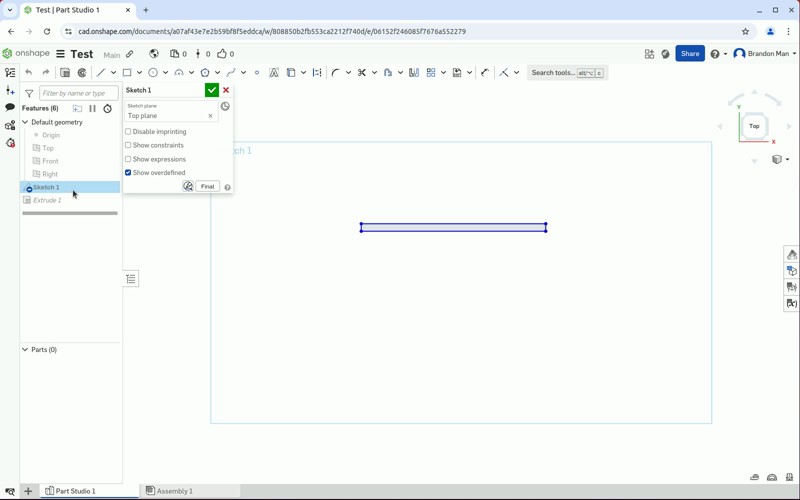
mouse_move(229, 92)
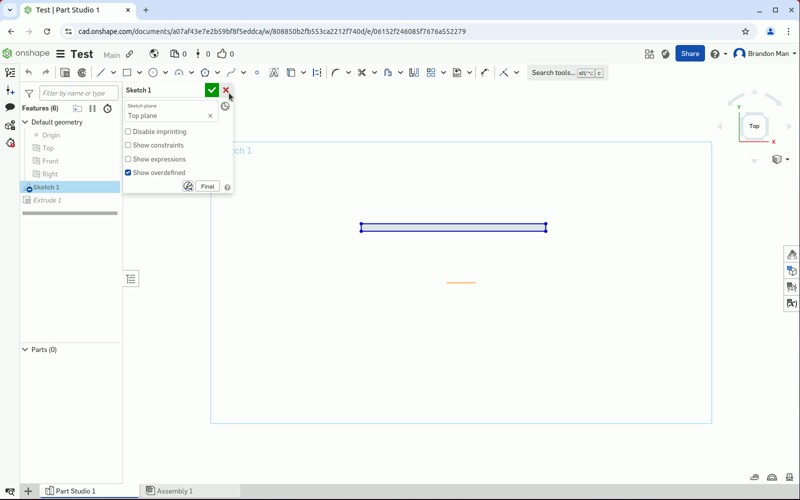
click(229, 92)
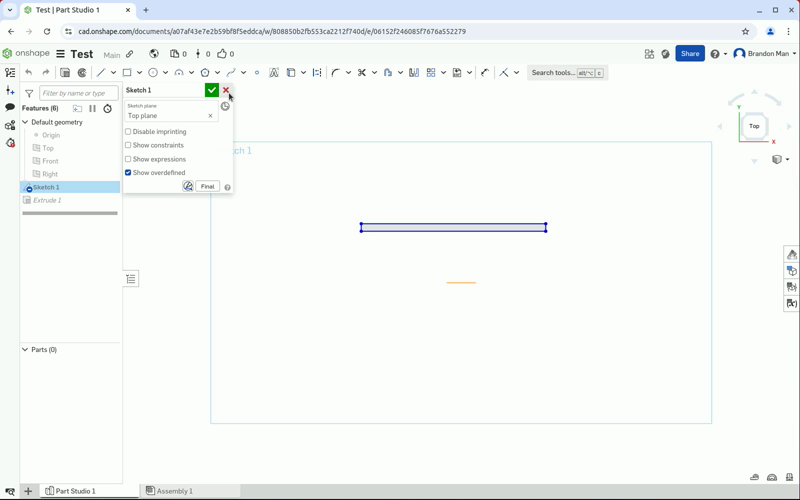
key(shift+s)
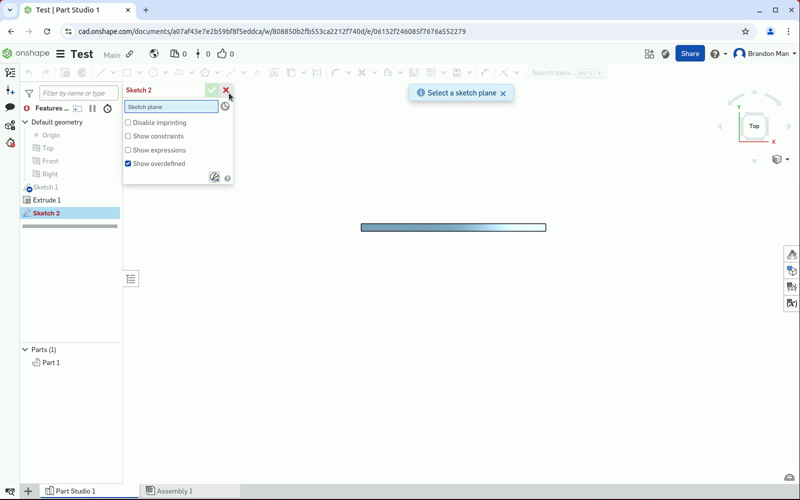
mouse_move(73, 150)
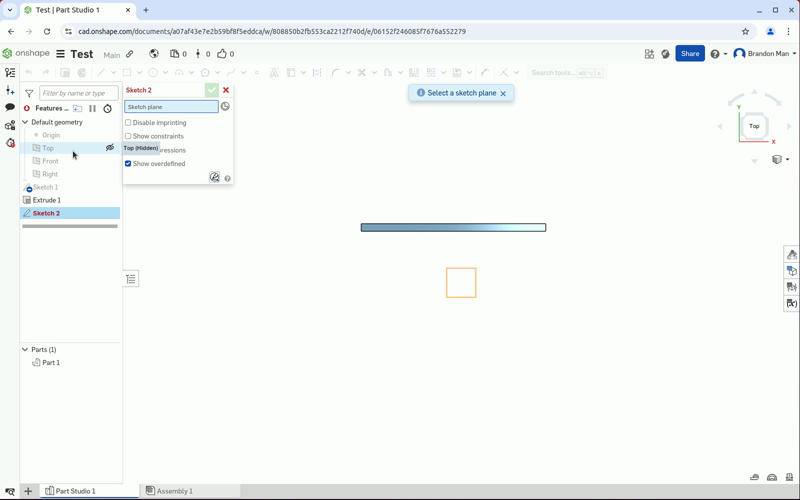
click(73, 150)
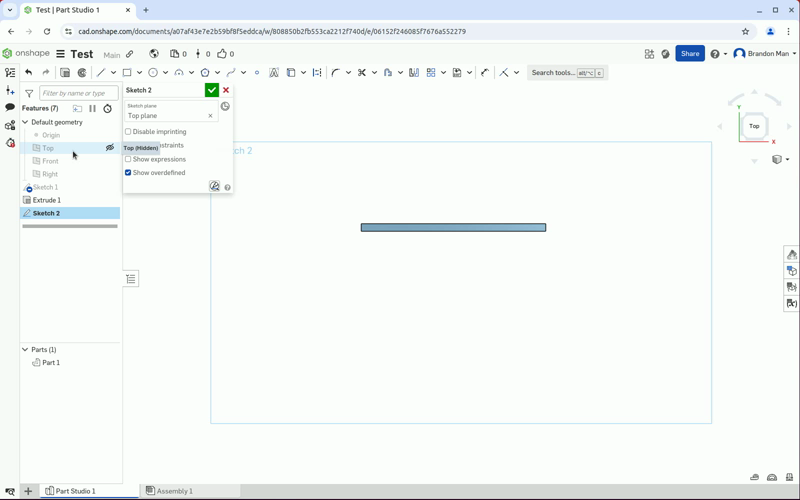
mouse_move(73, 352)
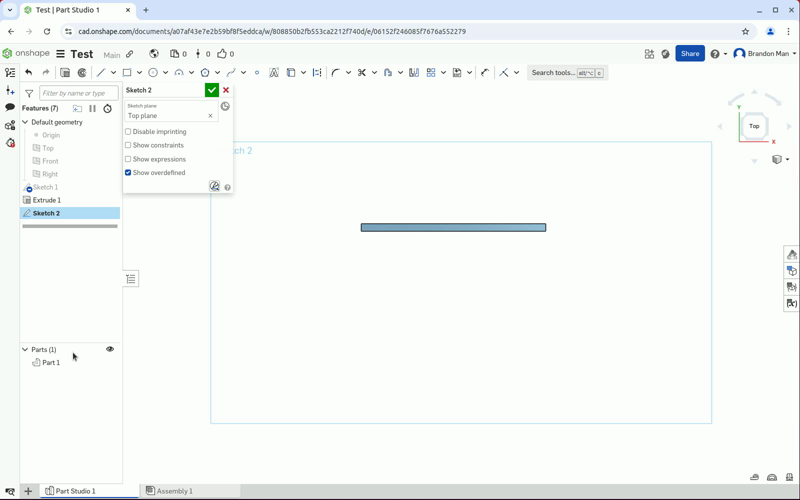
key(y)
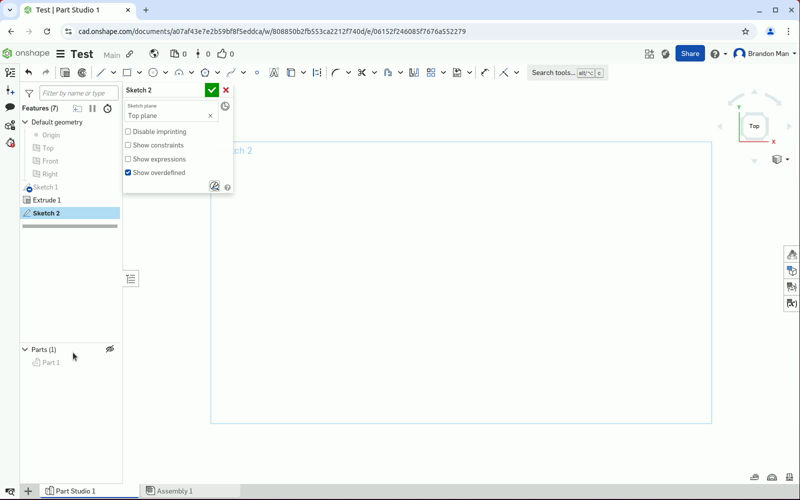
key(l)
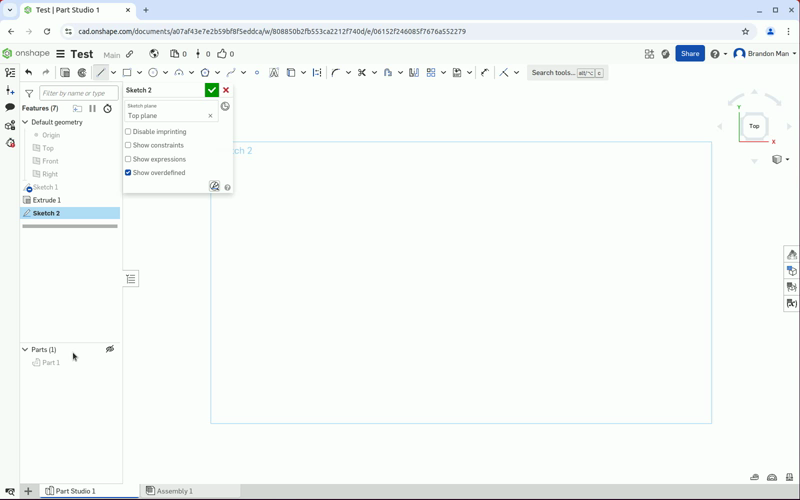
key_down(shift)
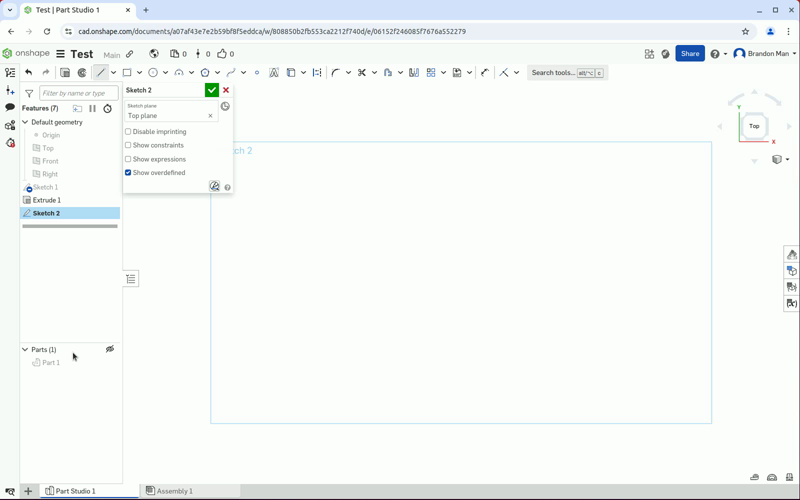
mouse_move(352, 342)
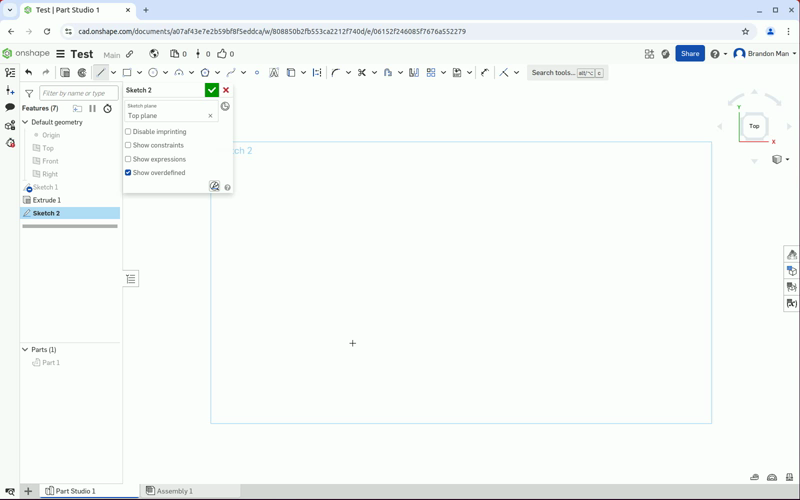
click(352, 342)
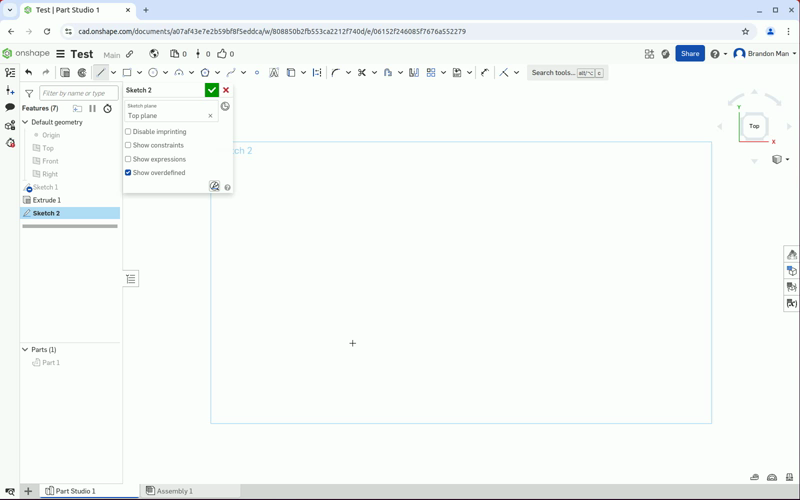
key_up(shift)
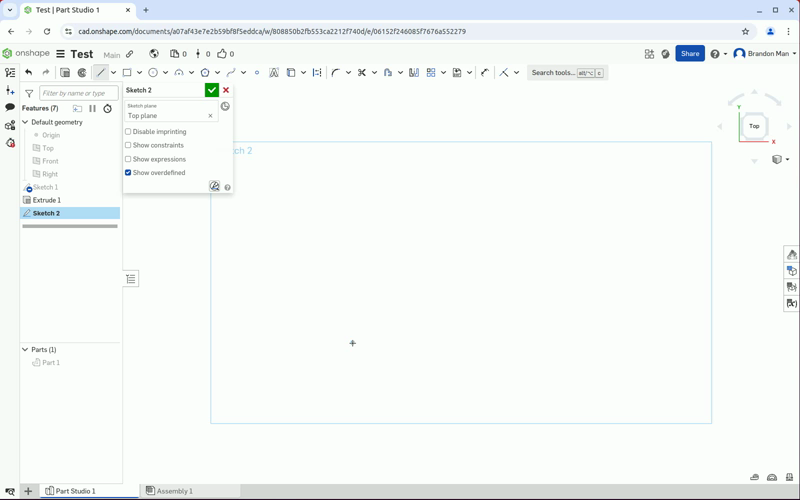
key_down(shift)
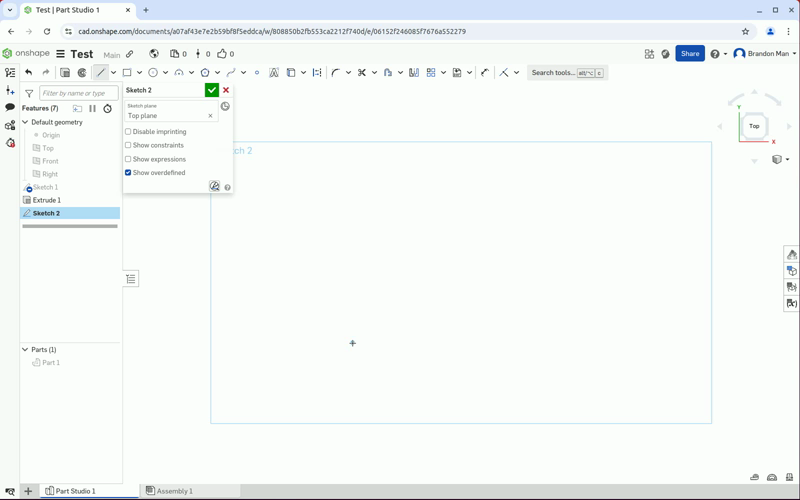
mouse_move(382, 342)
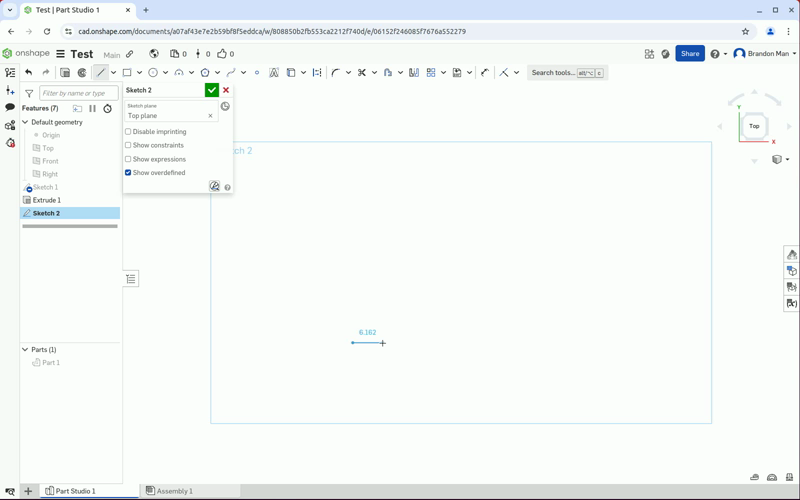
mouse_move(359, 342)
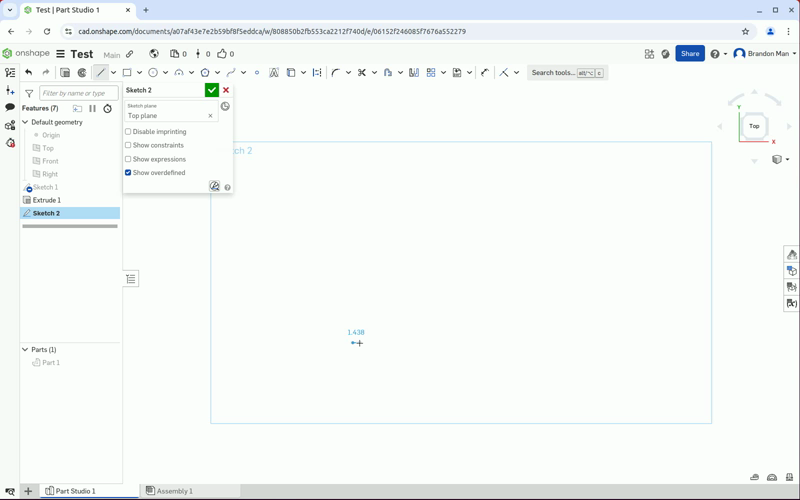
scroll(6)
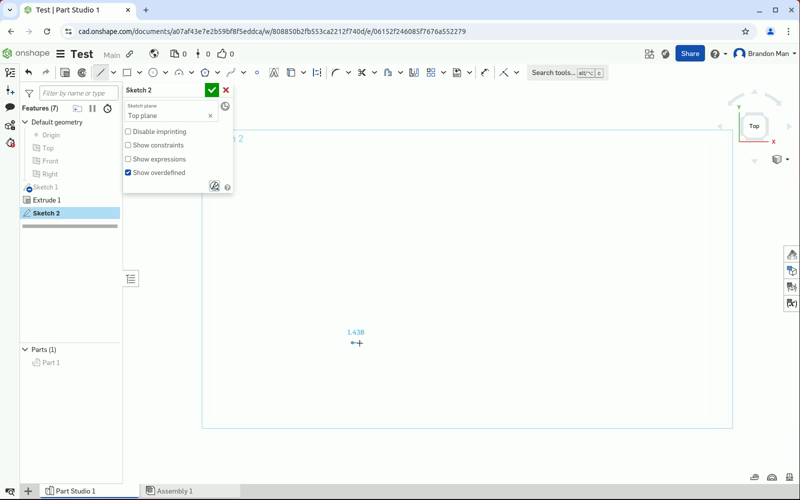
scroll(6)
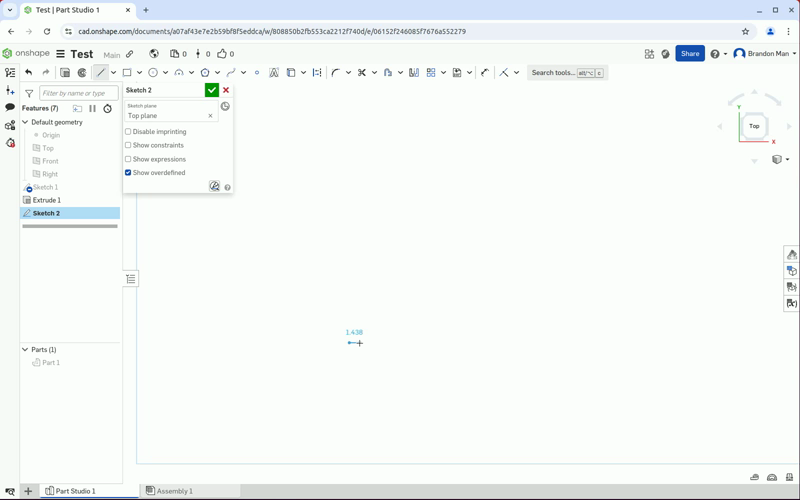
scroll(6)
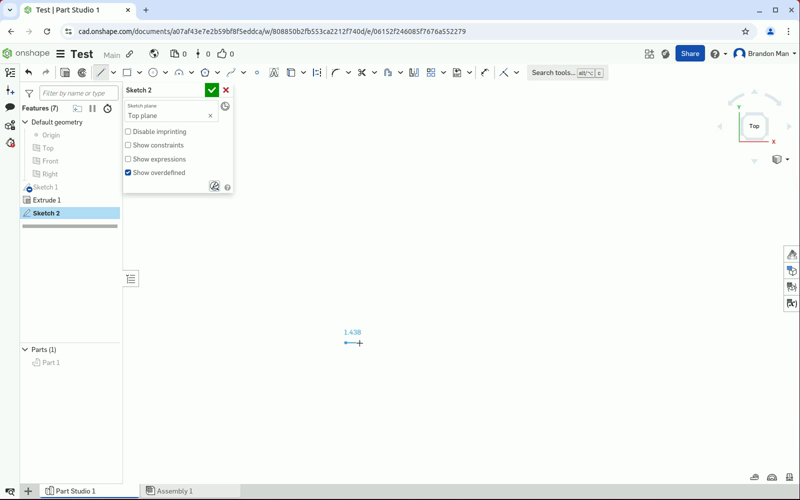
scroll(6)
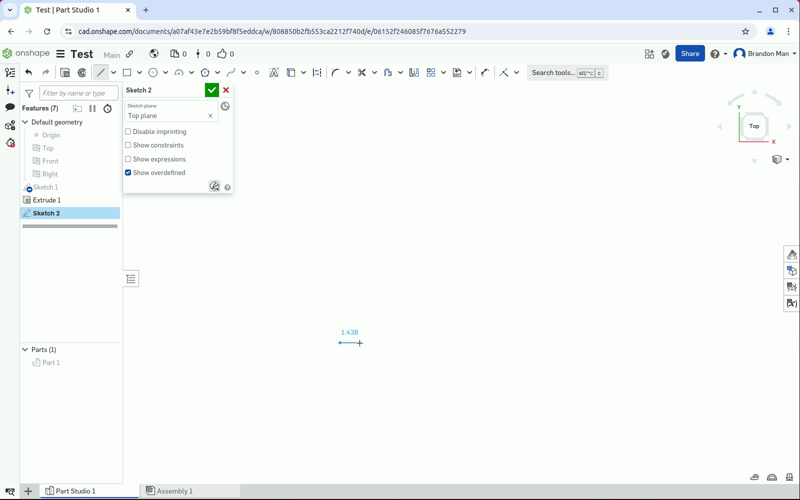
scroll(6)
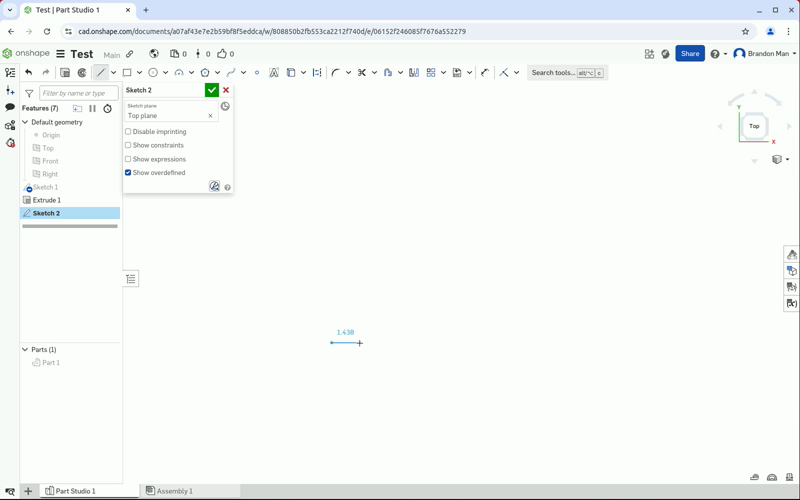
scroll(6)
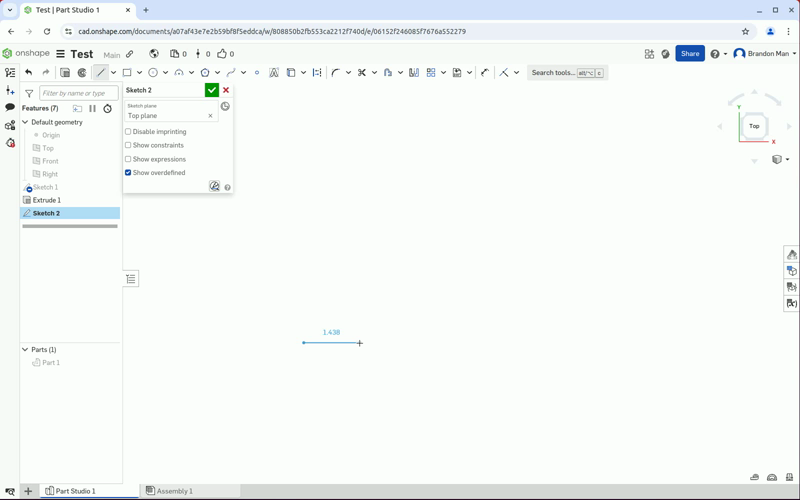
scroll(6)
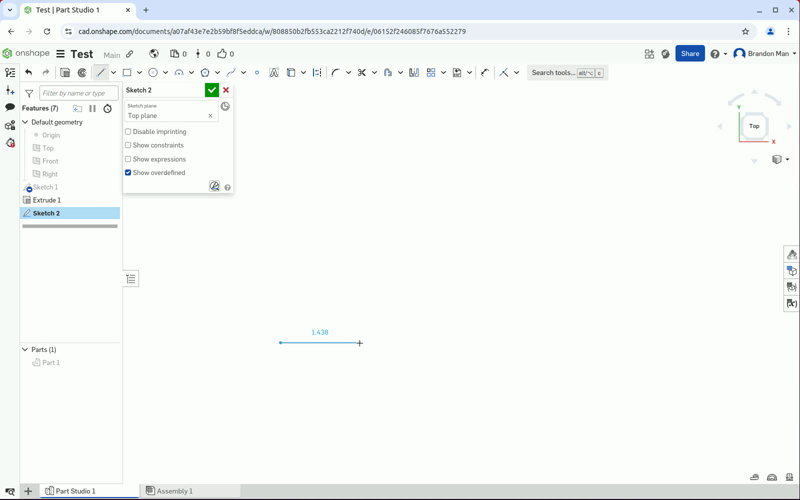
click(359, 342)
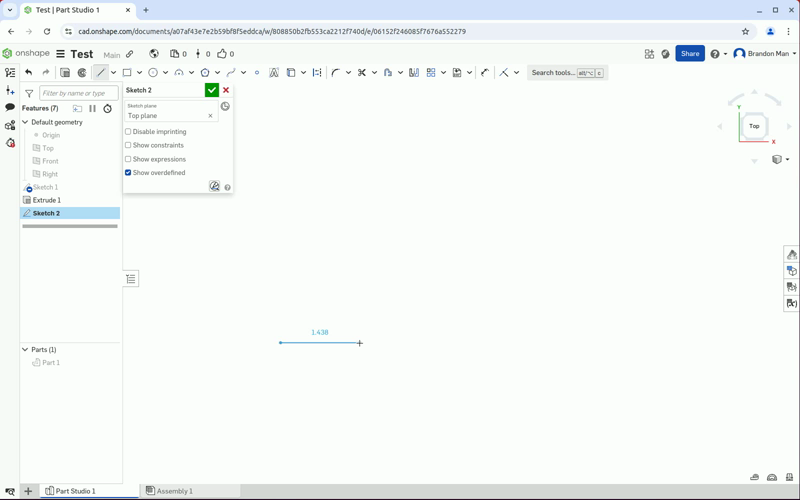
scroll(-6)
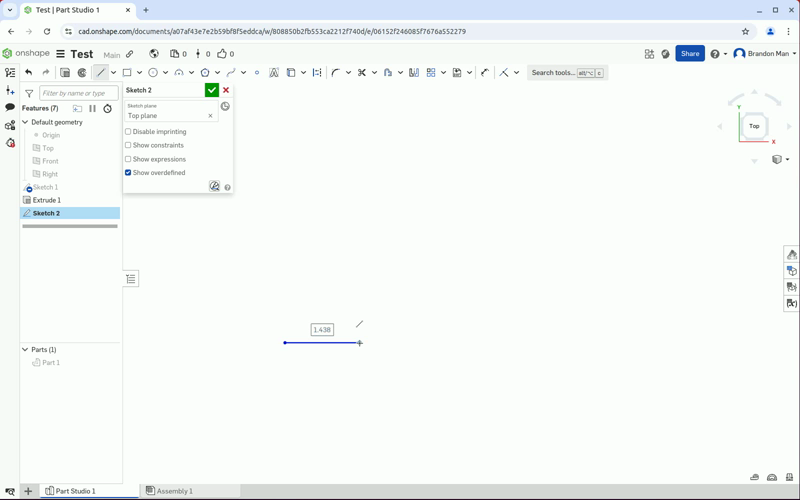
scroll(-6)
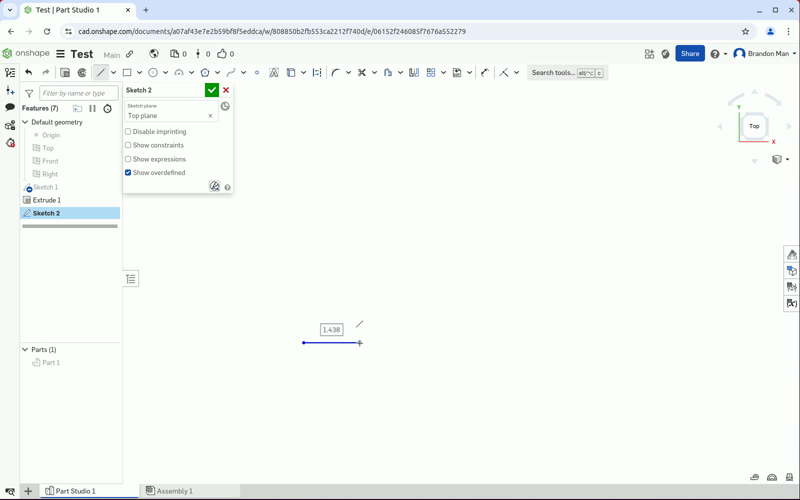
scroll(-6)
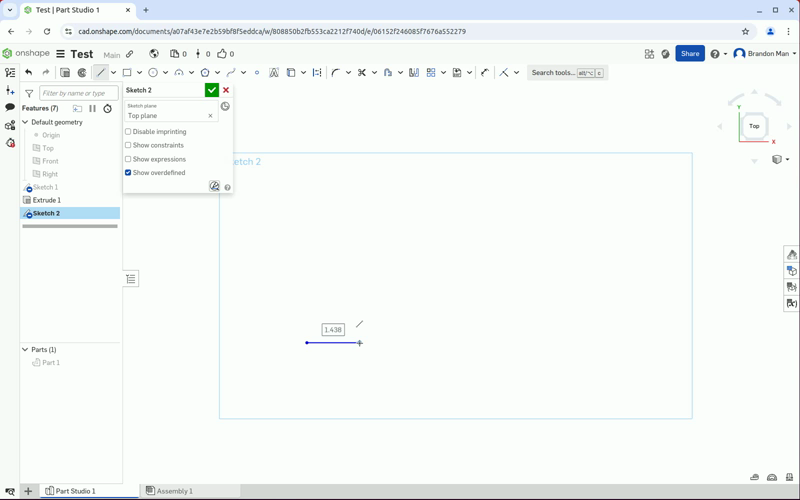
scroll(-6)
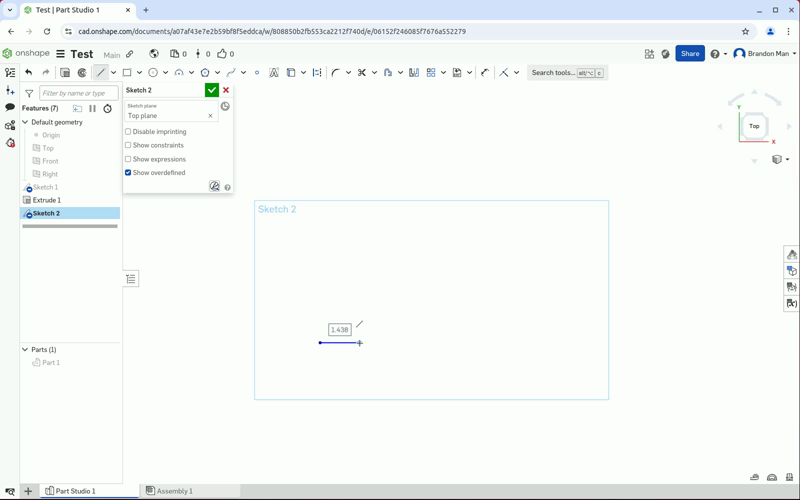
scroll(-6)
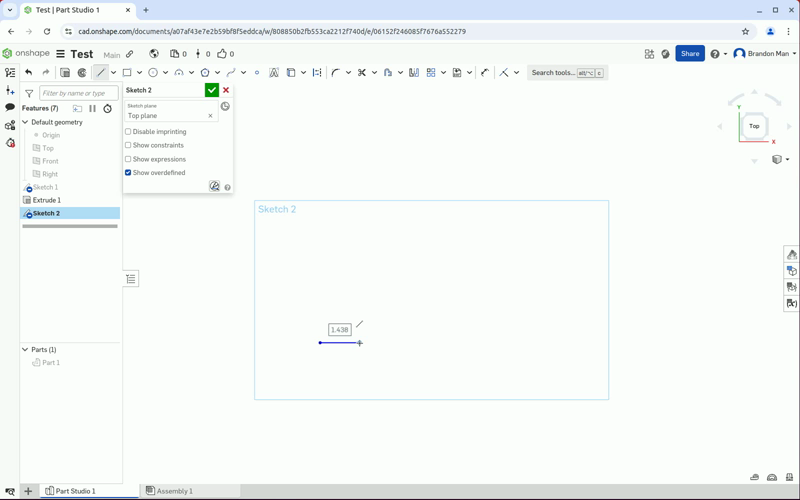
scroll(-6)
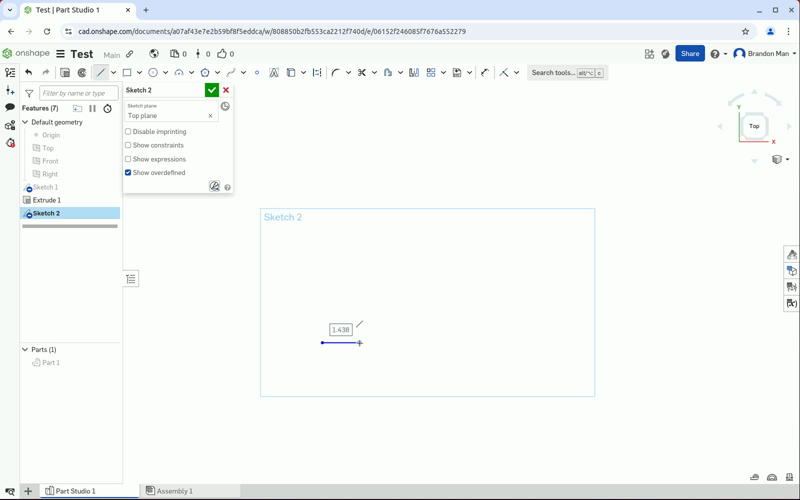
scroll(-6)
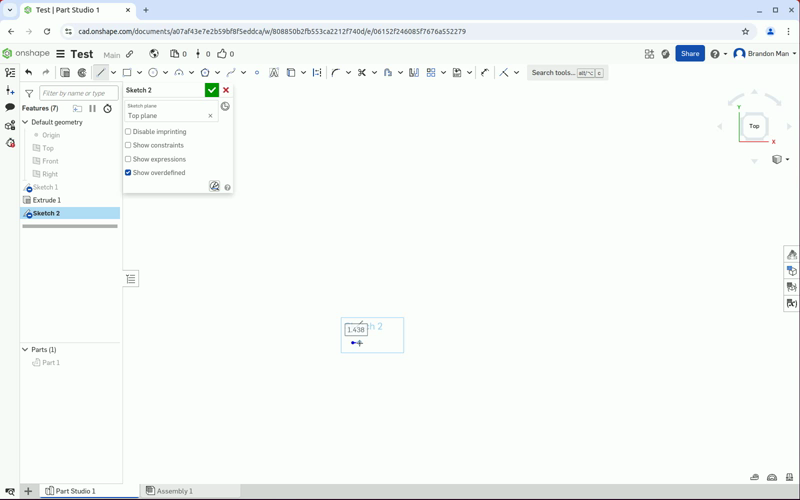
key_up(shift)
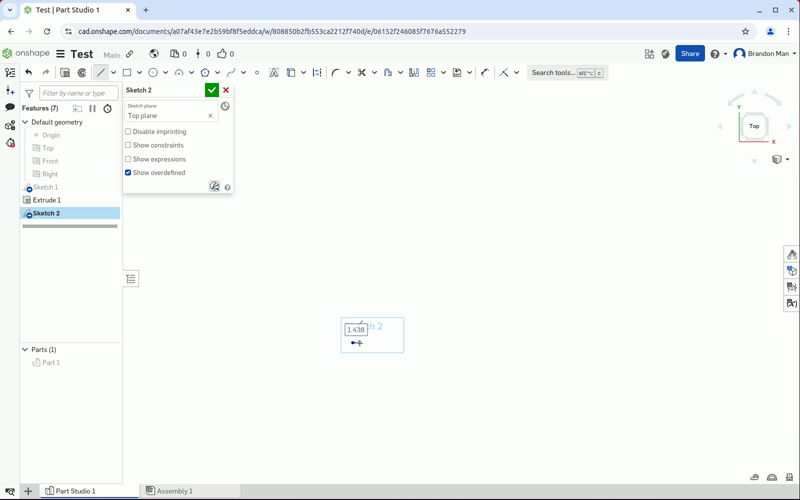
key_down(shift)
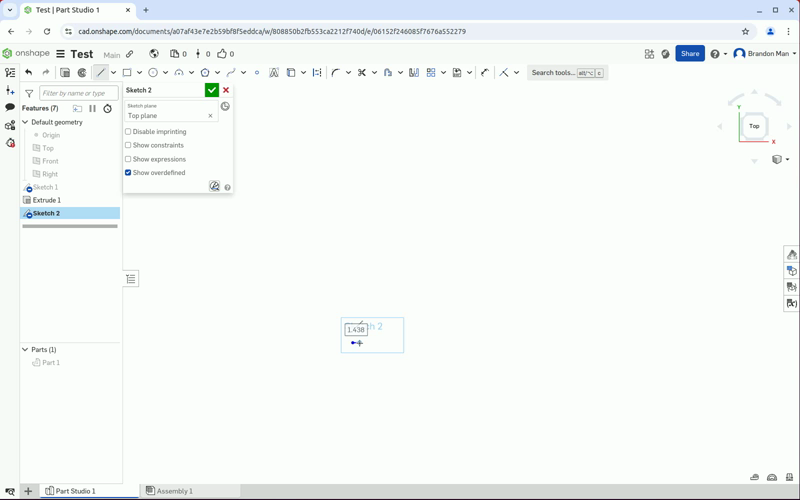
mouse_move(359, 231)
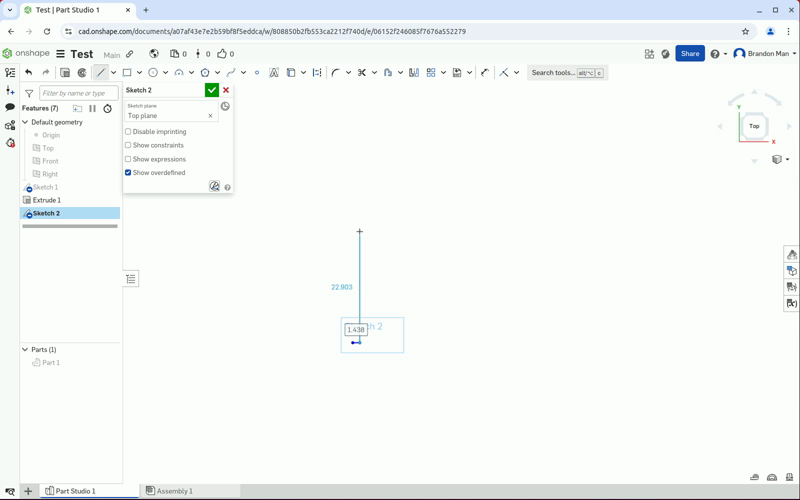
click(359, 231)
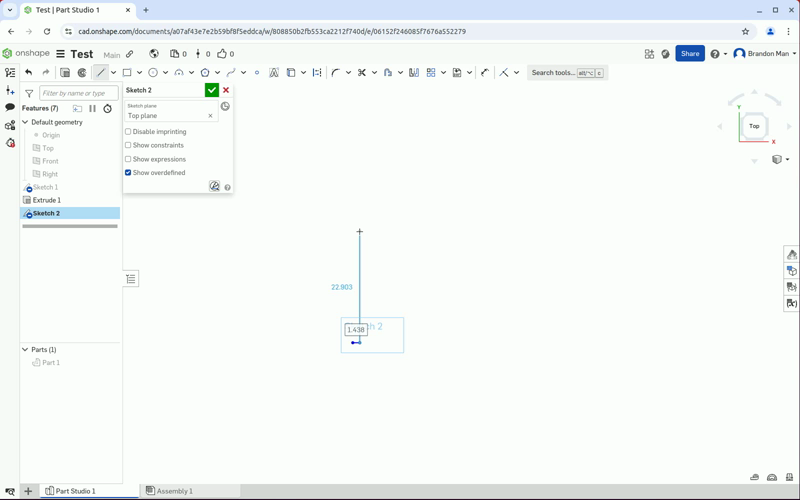
key_up(shift)
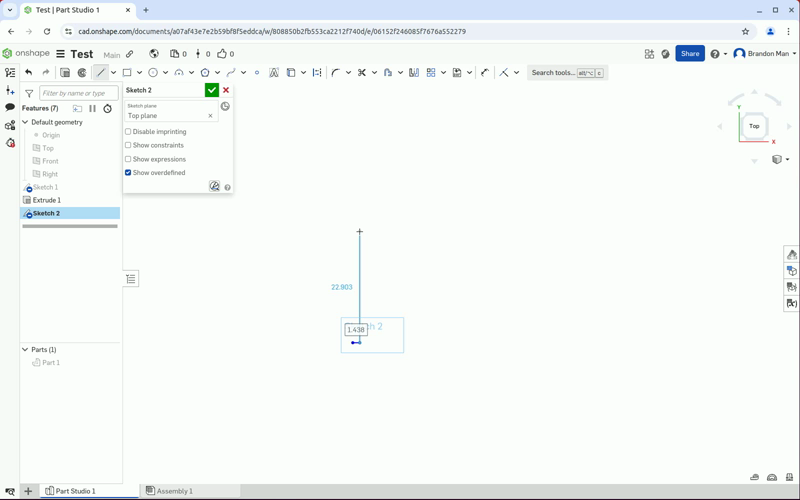
key_down(shift)
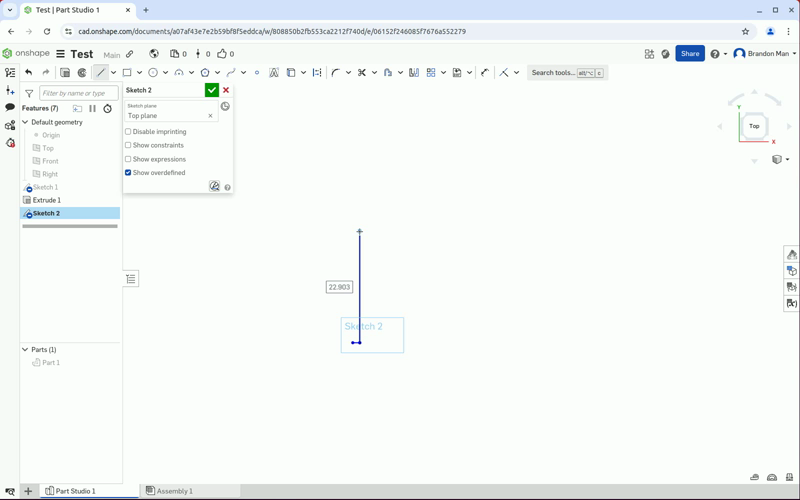
mouse_move(389, 231)
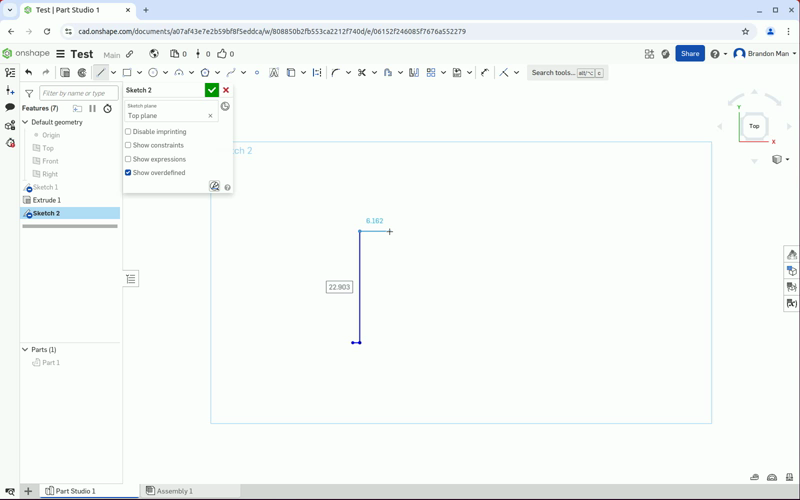
mouse_move(352, 231)
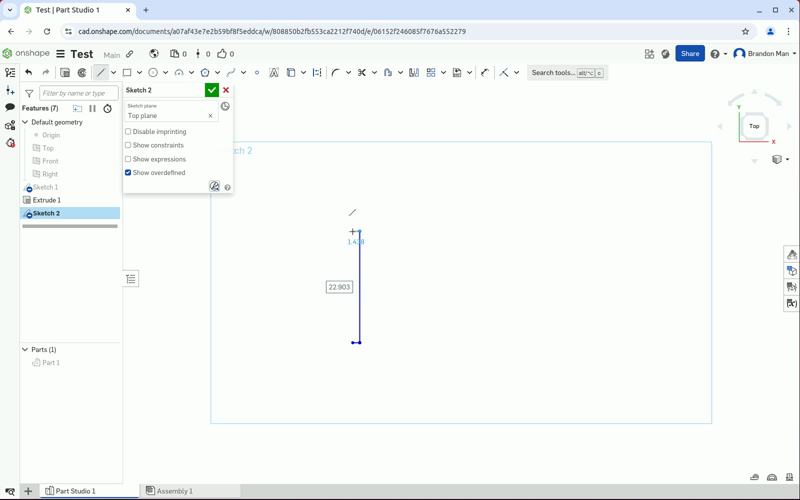
scroll(6)
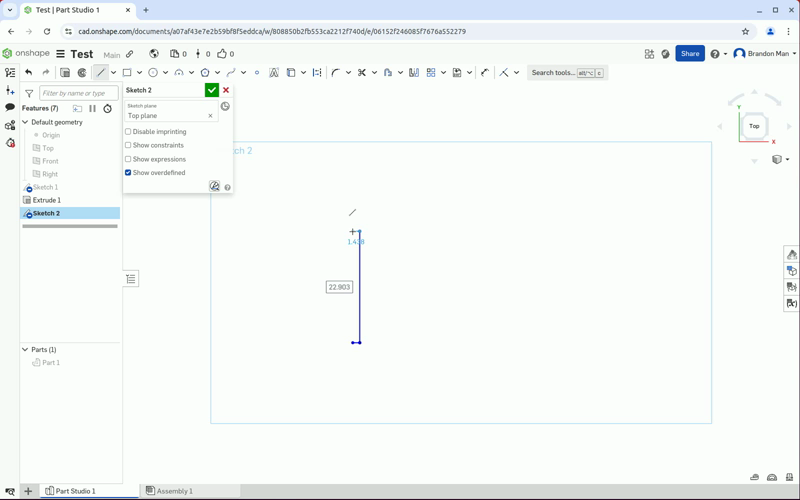
scroll(6)
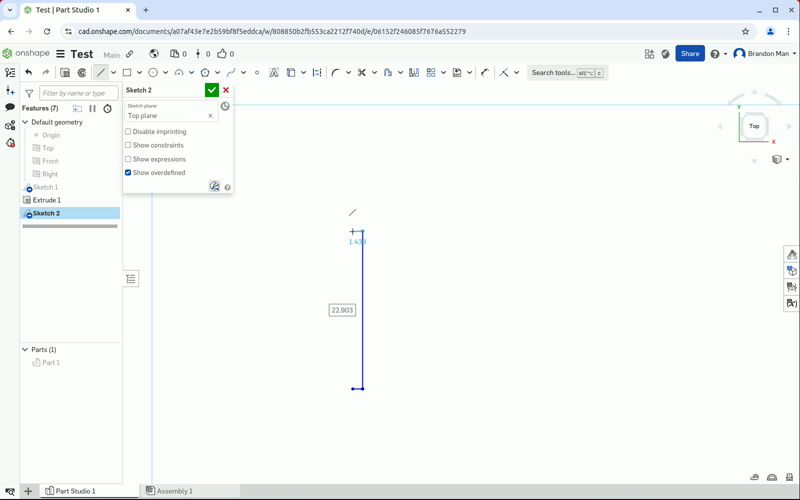
scroll(6)
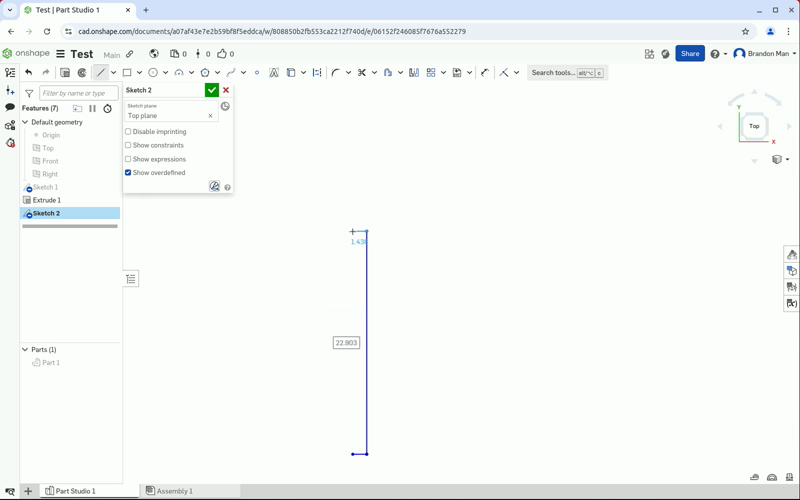
scroll(6)
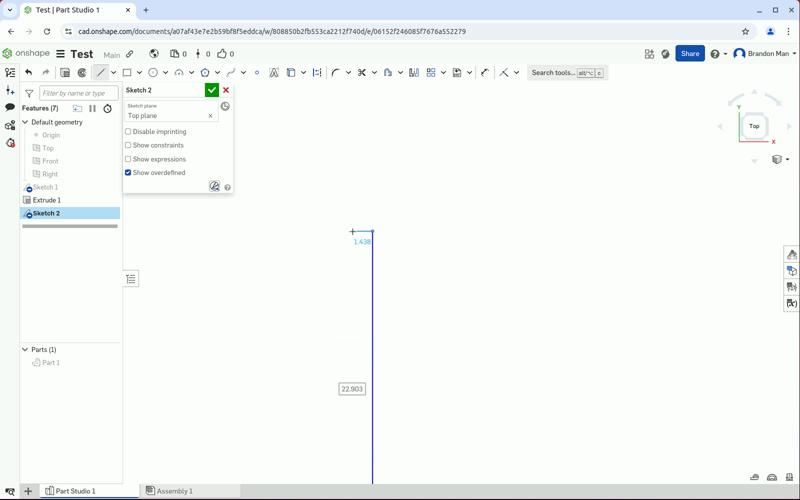
scroll(6)
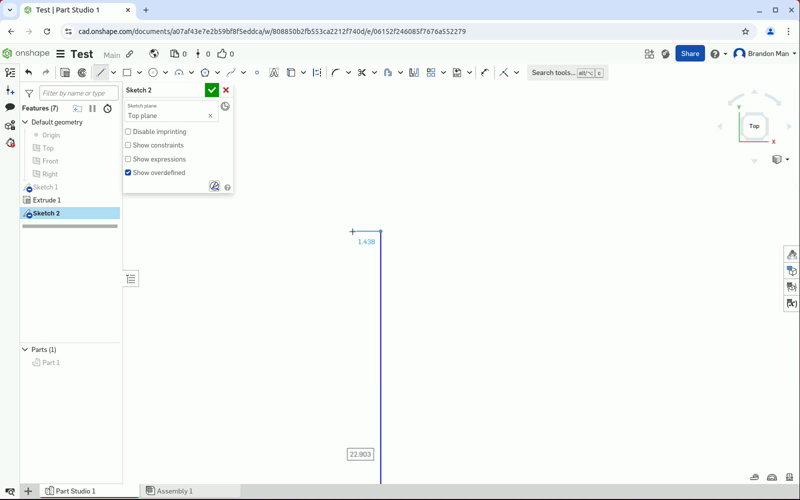
scroll(6)
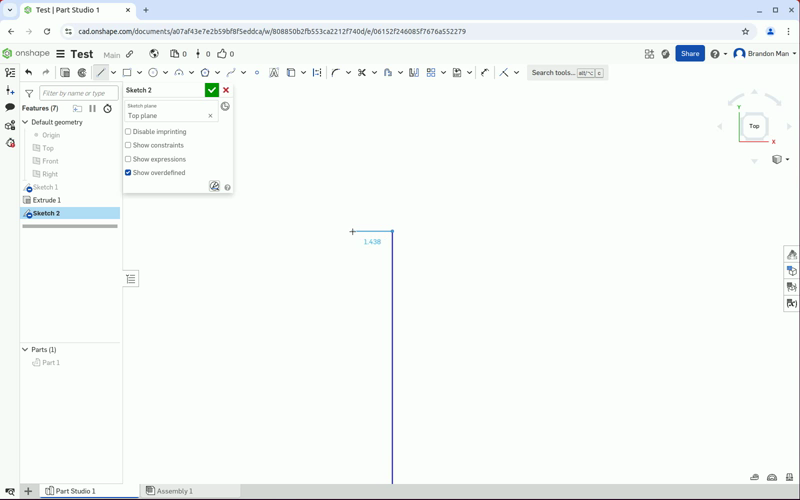
scroll(6)
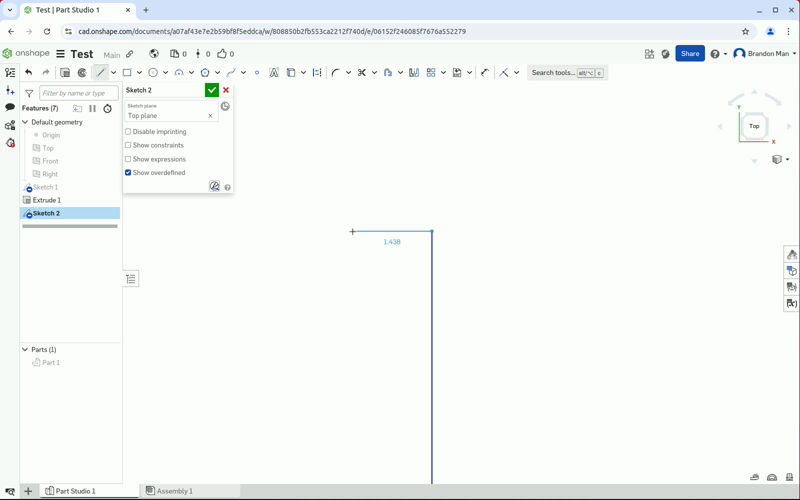
click(352, 231)
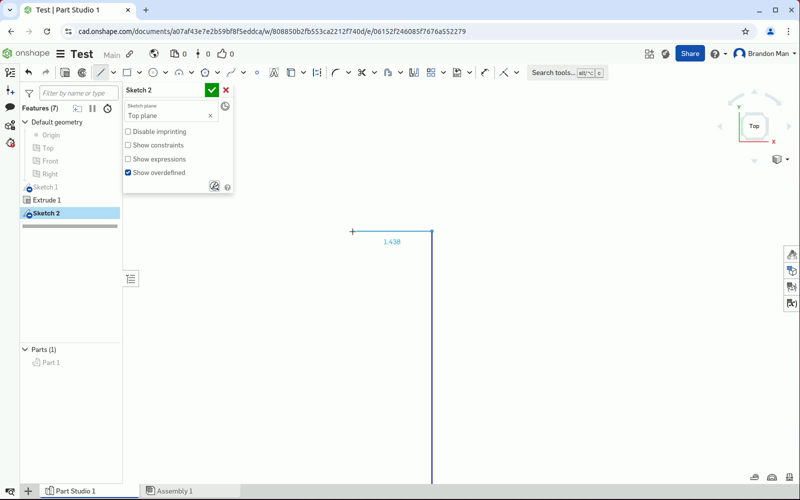
scroll(-6)
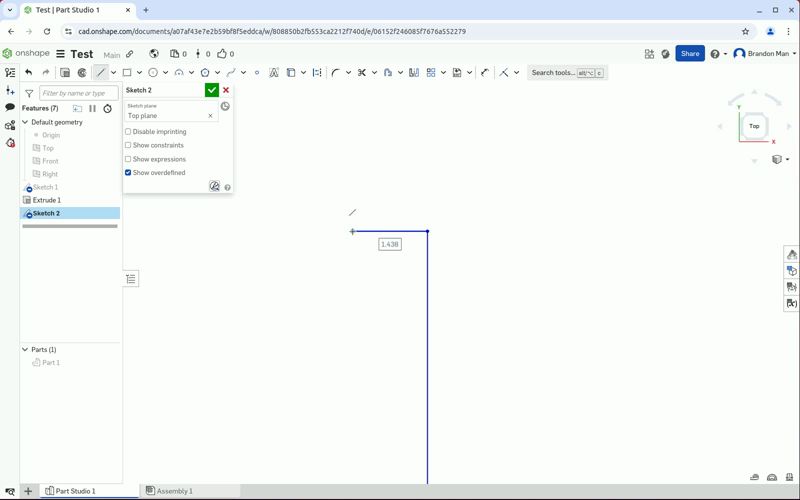
scroll(-6)
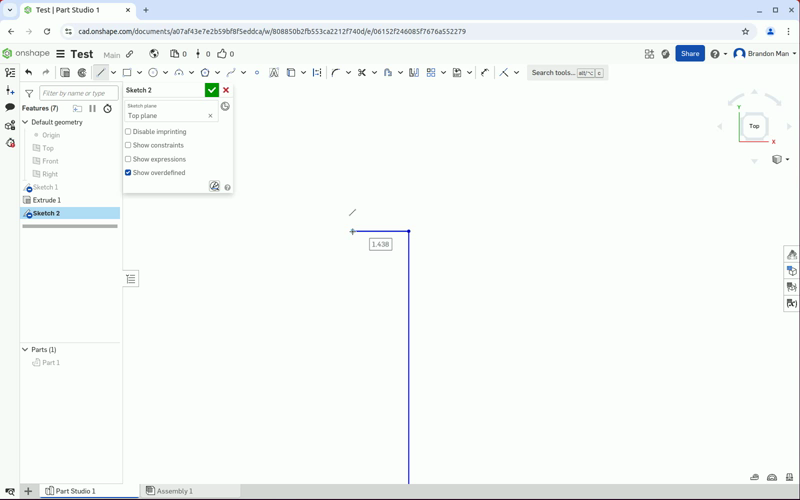
scroll(-6)
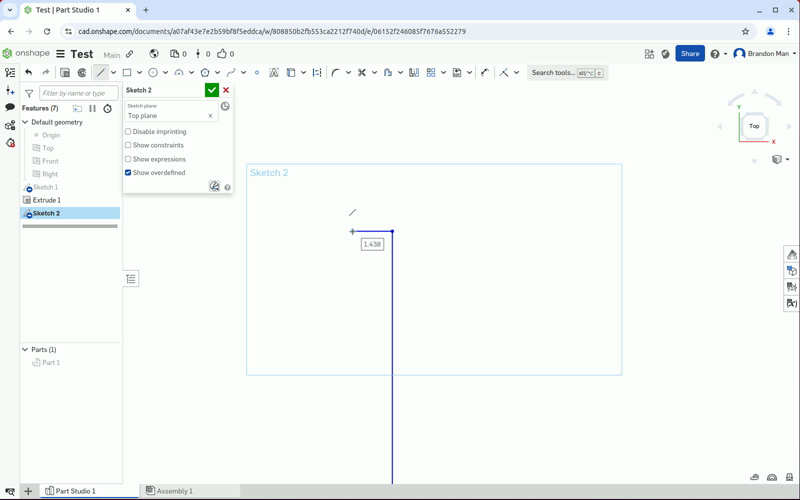
scroll(-6)
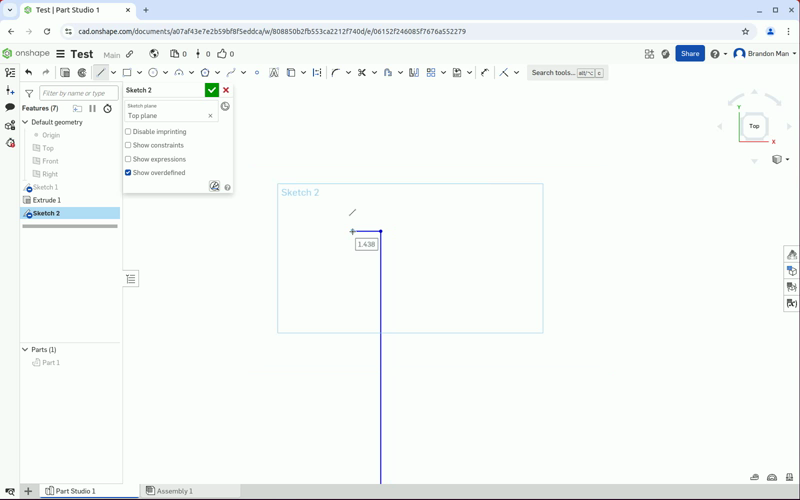
scroll(-6)
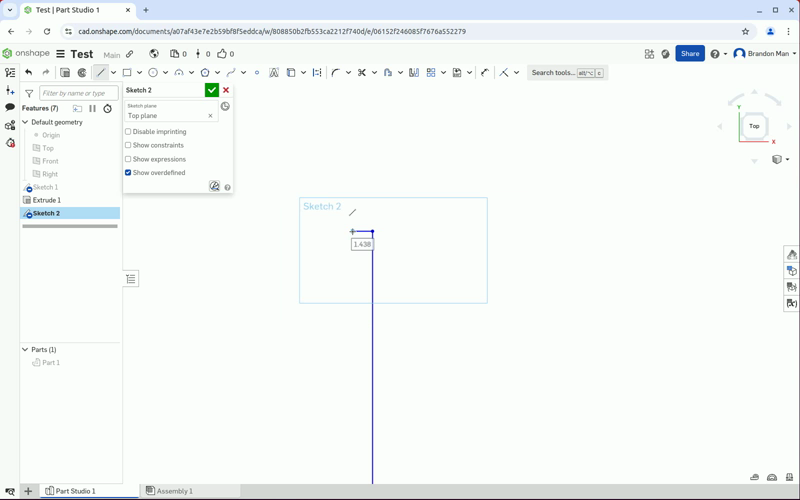
scroll(-6)
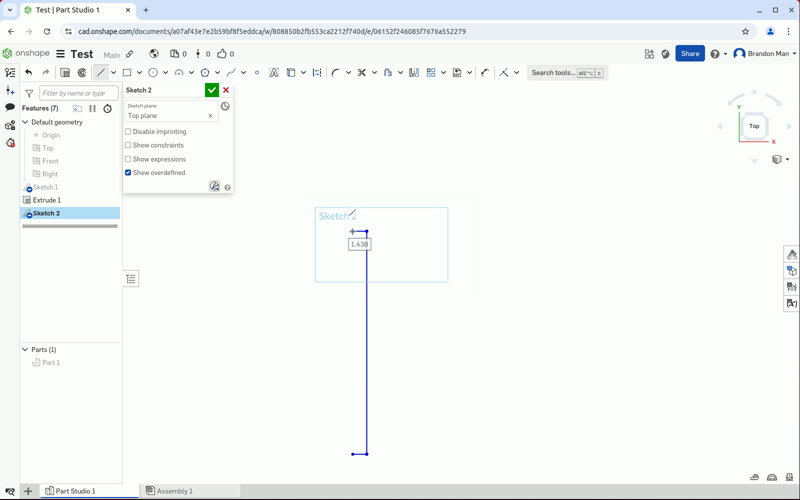
scroll(-6)
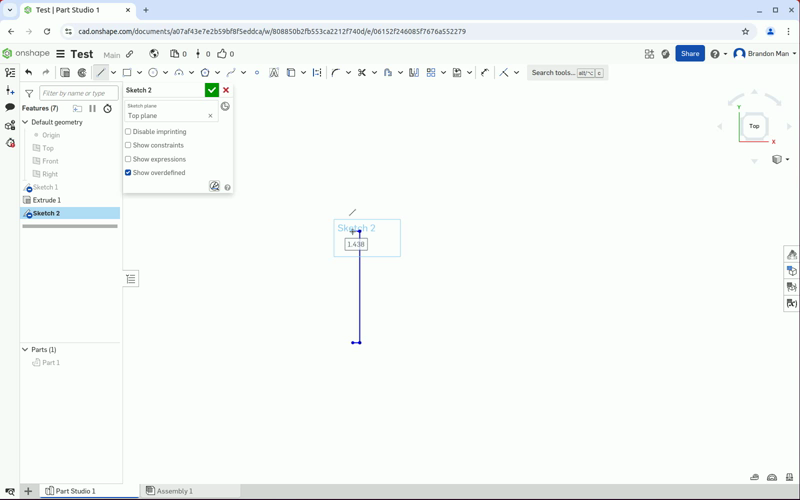
key_up(shift)
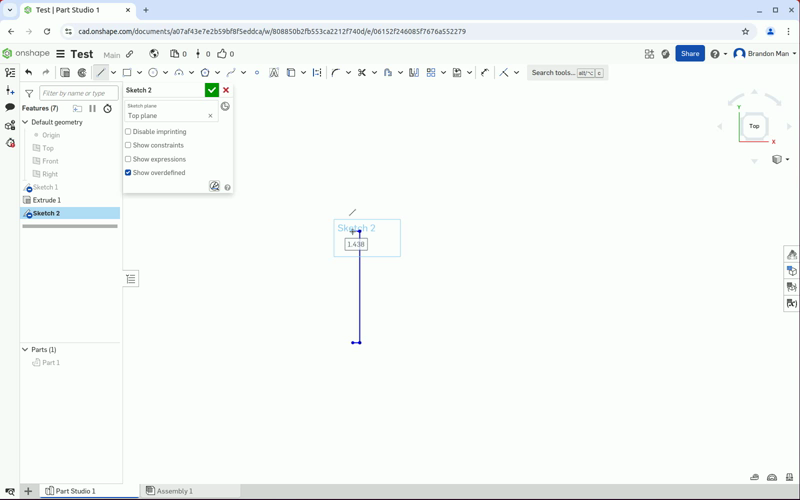
key_down(shift)
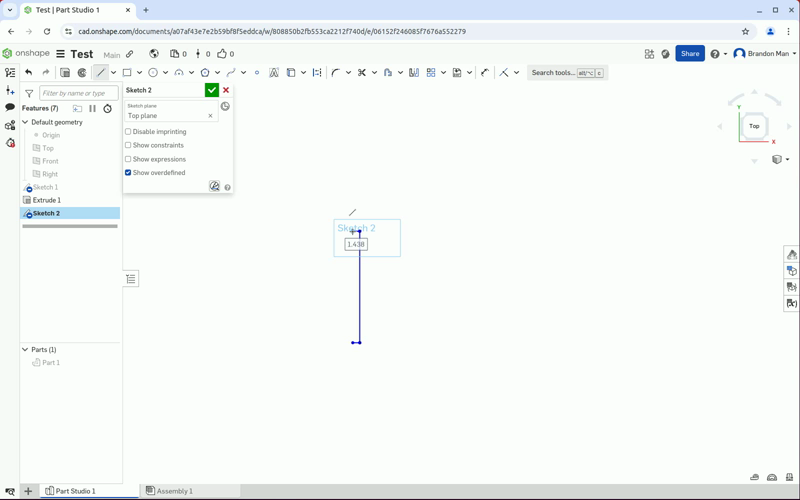
mouse_move(352, 342)
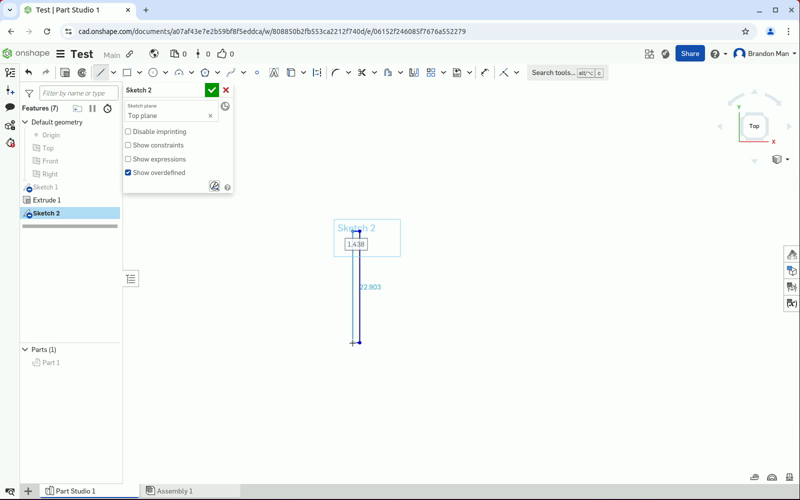
key_up(shift)
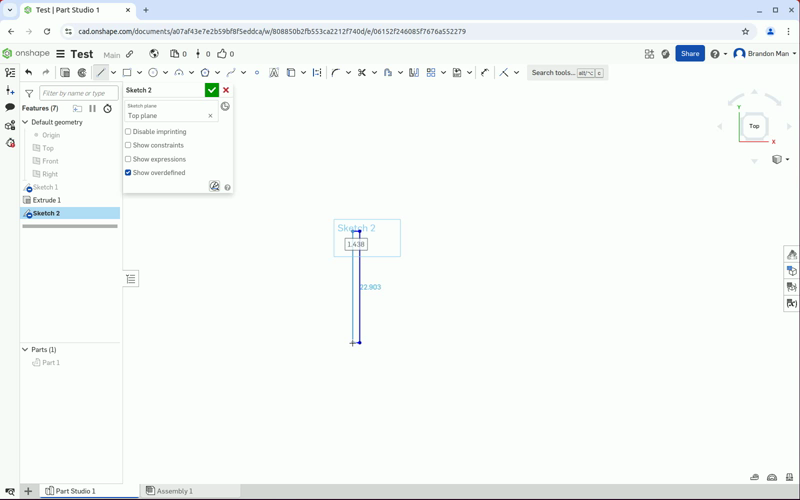
click(352, 342)
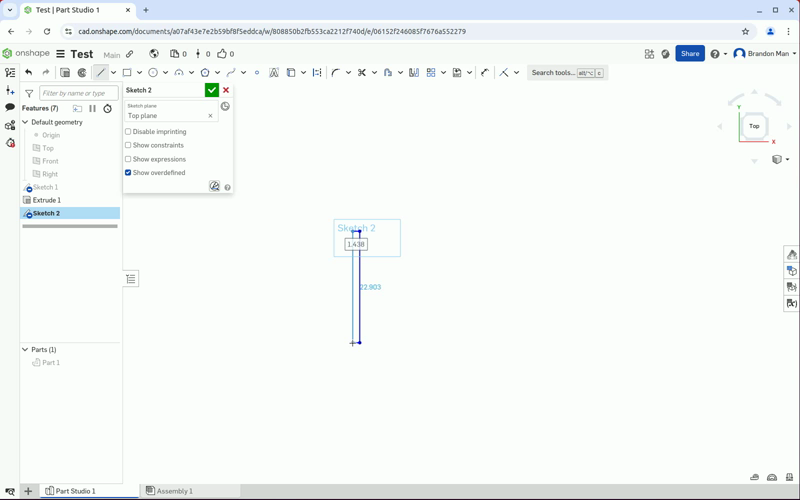
key(esc)
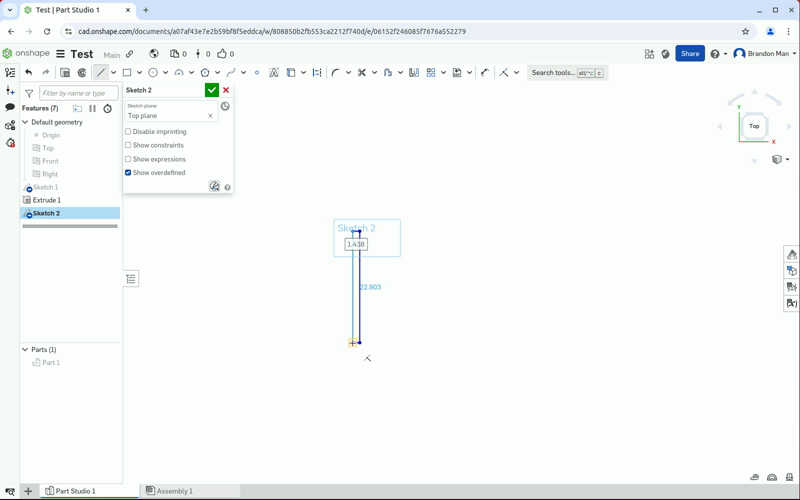
mouse_move(356, 286)
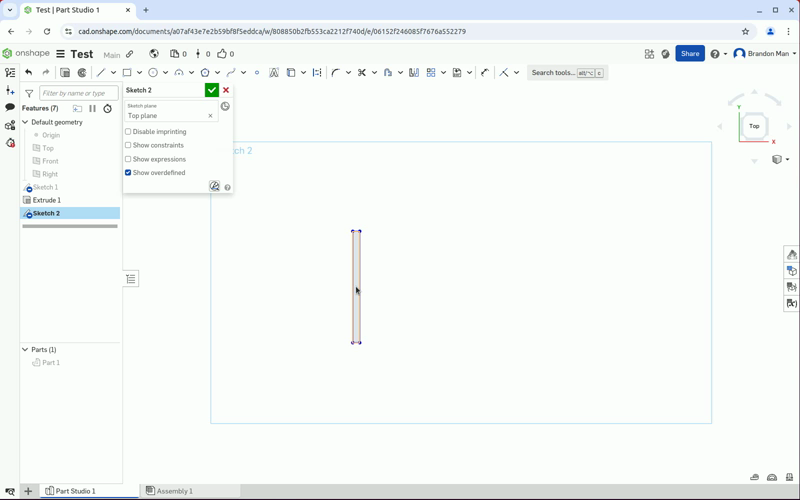
scroll(6)
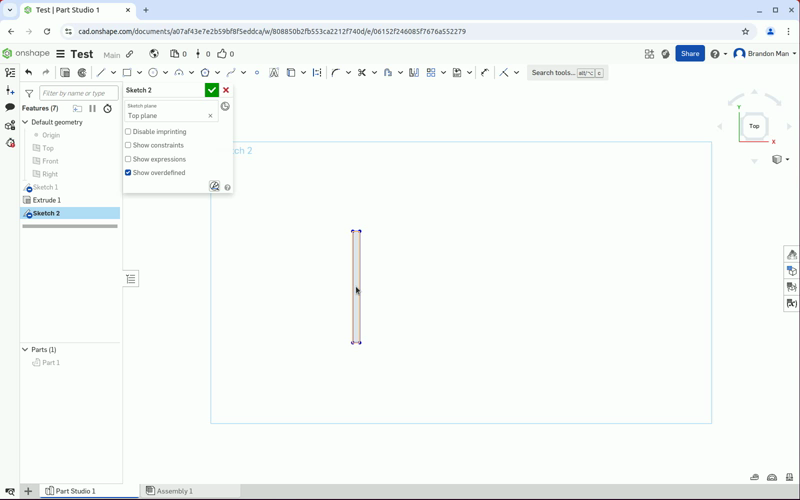
scroll(6)
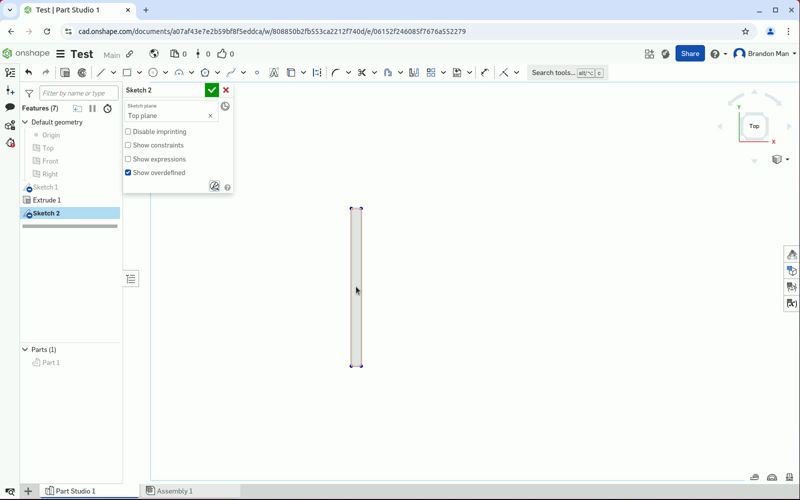
scroll(6)
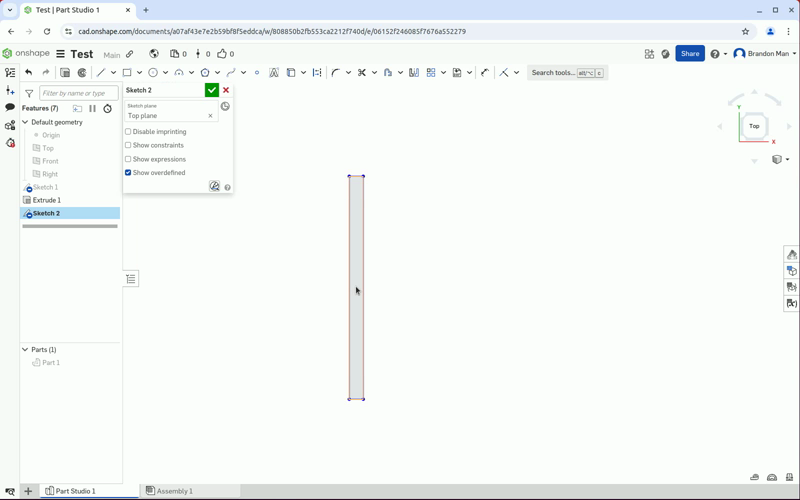
scroll(6)
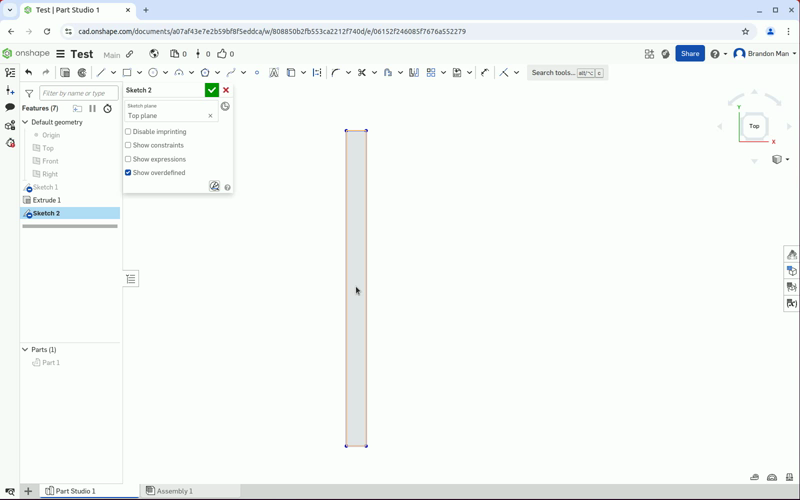
scroll(6)
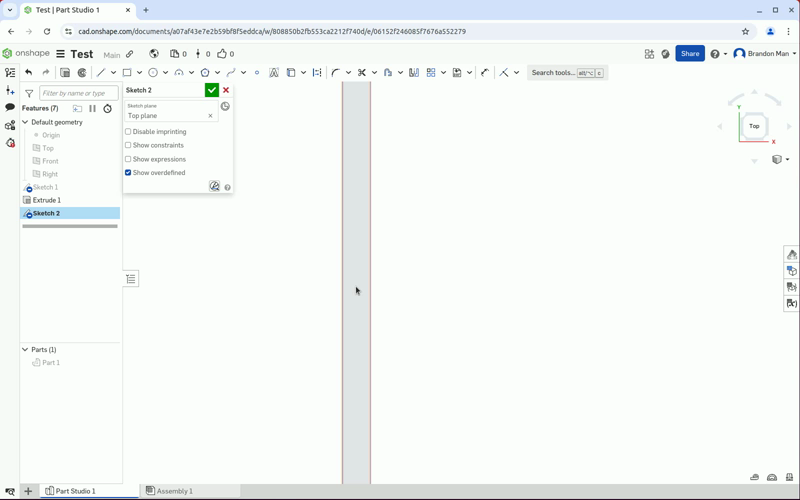
scroll(6)
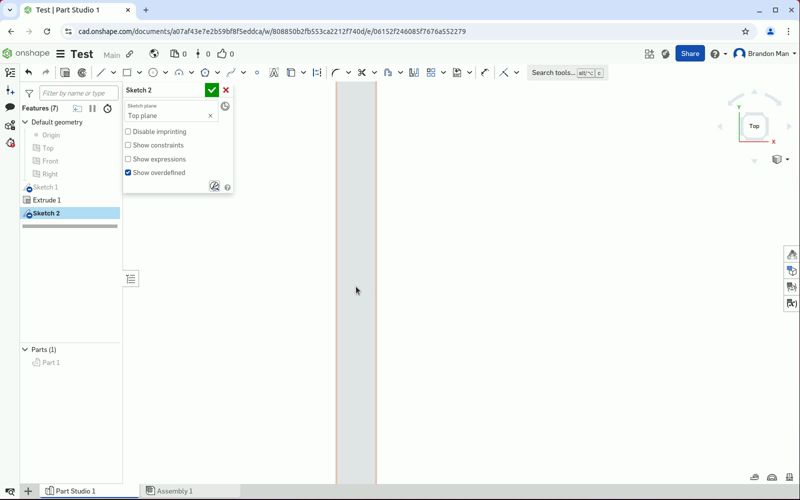
scroll(6)
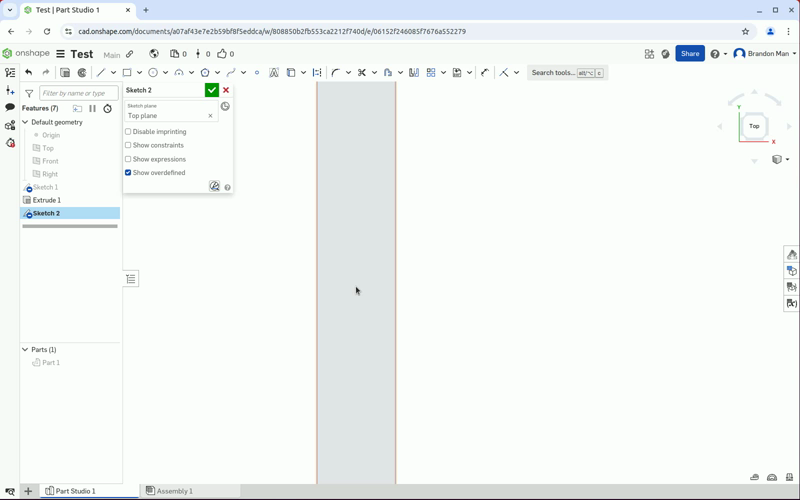
click(356, 286)
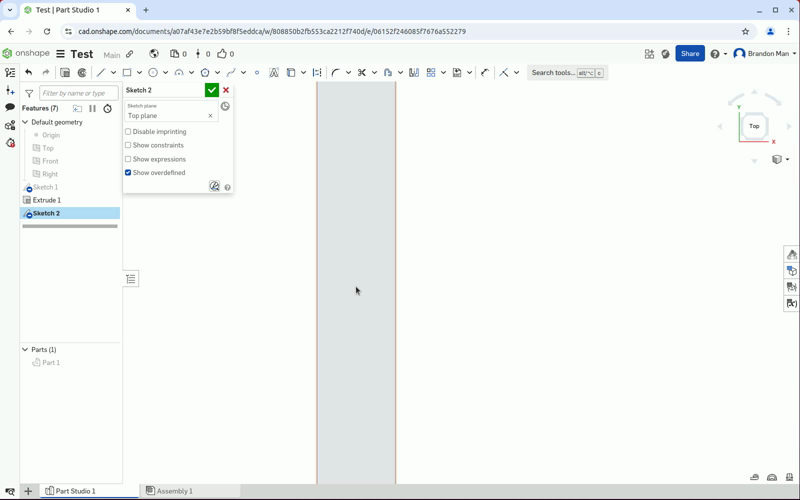
scroll(-6)
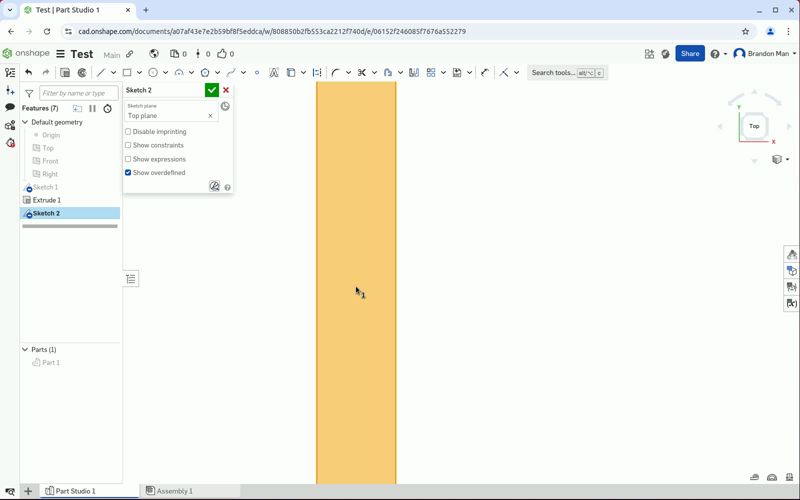
scroll(-6)
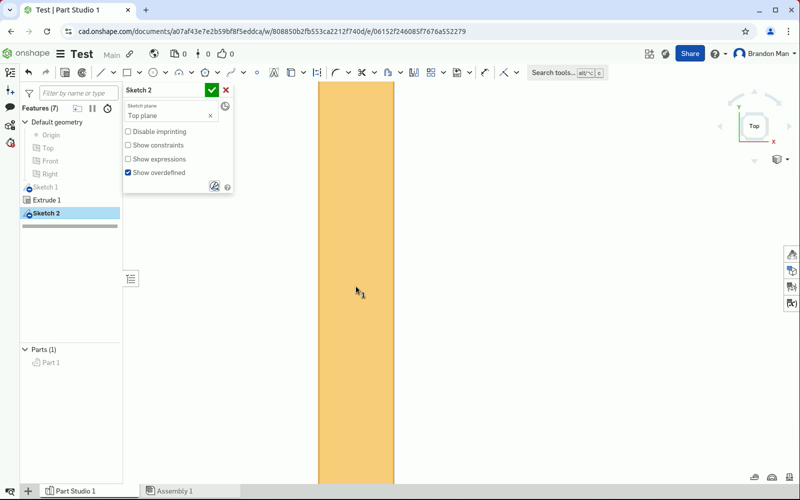
scroll(-6)
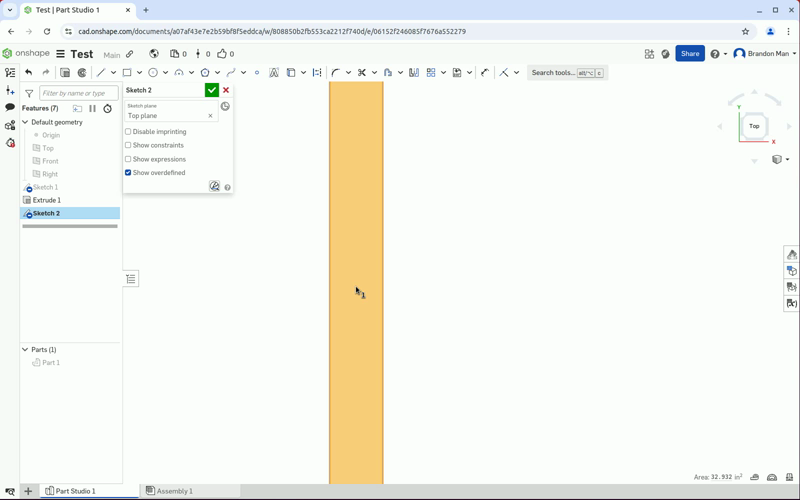
scroll(-6)
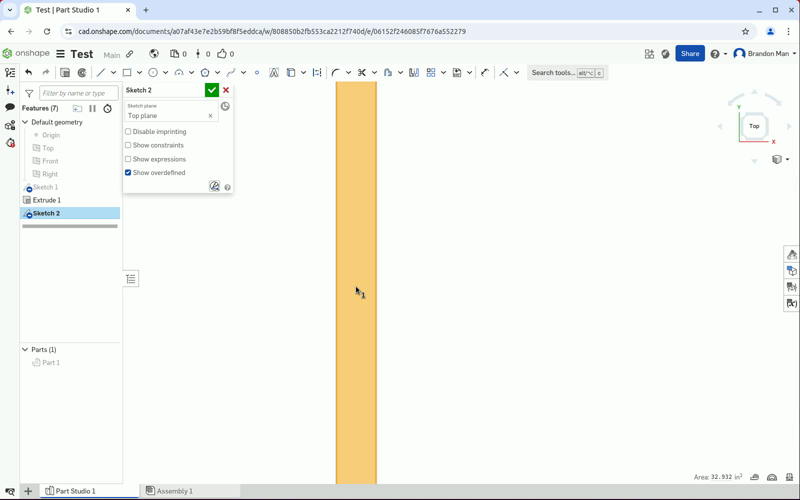
scroll(-6)
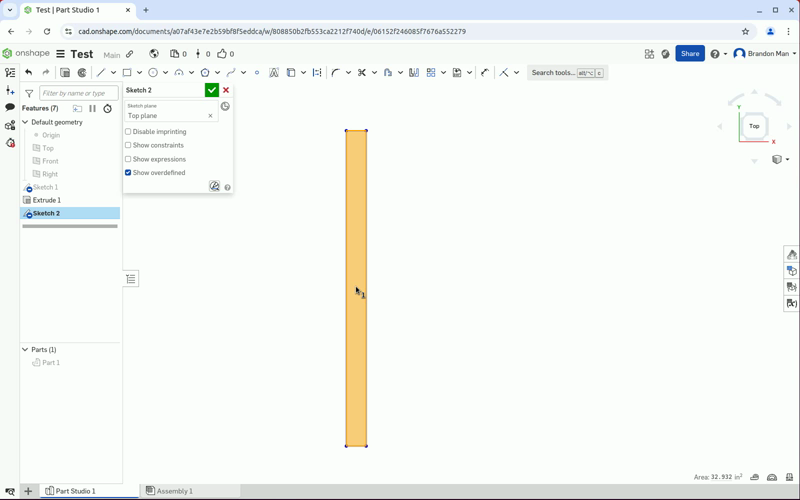
scroll(-6)
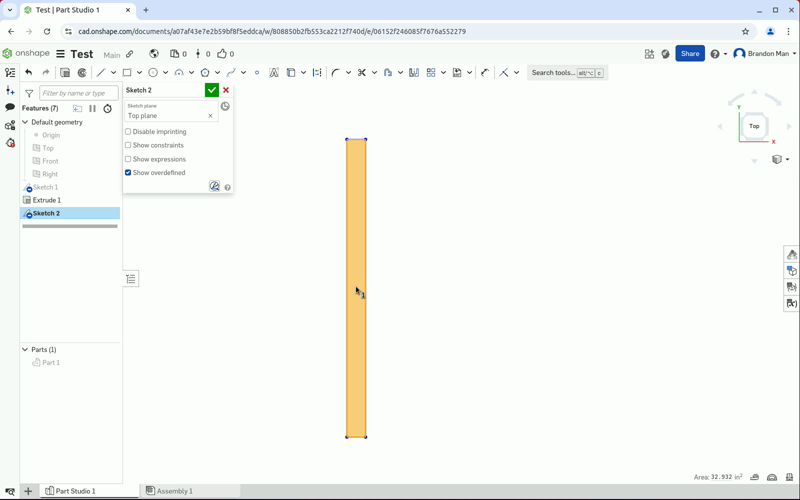
scroll(-6)
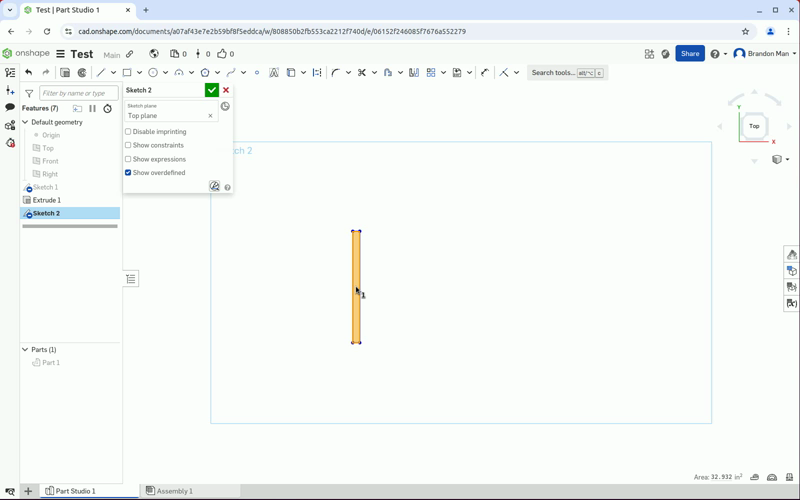
mouse_move(73, 352)
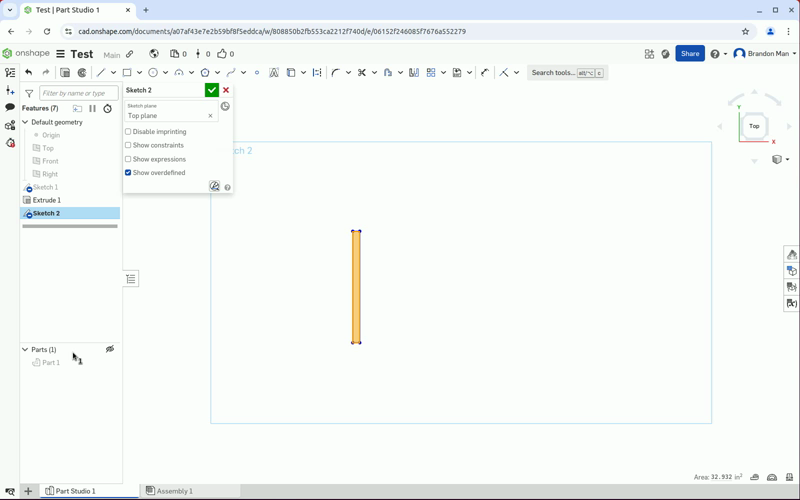
key(shift+y)
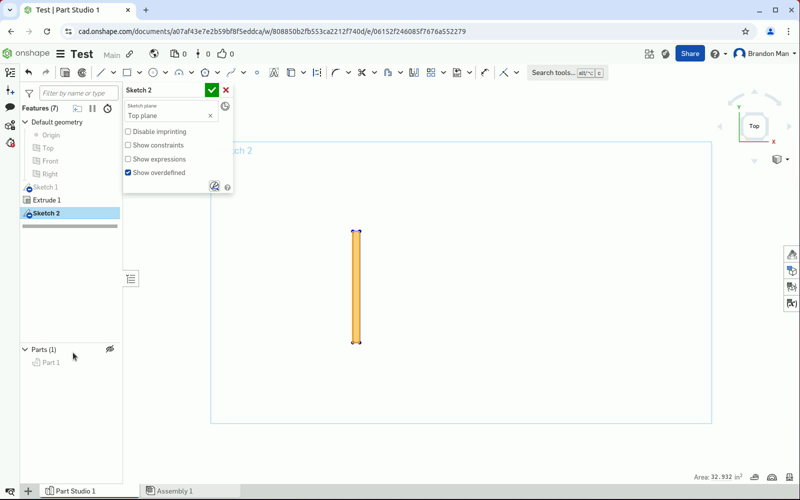
key(shift+e)
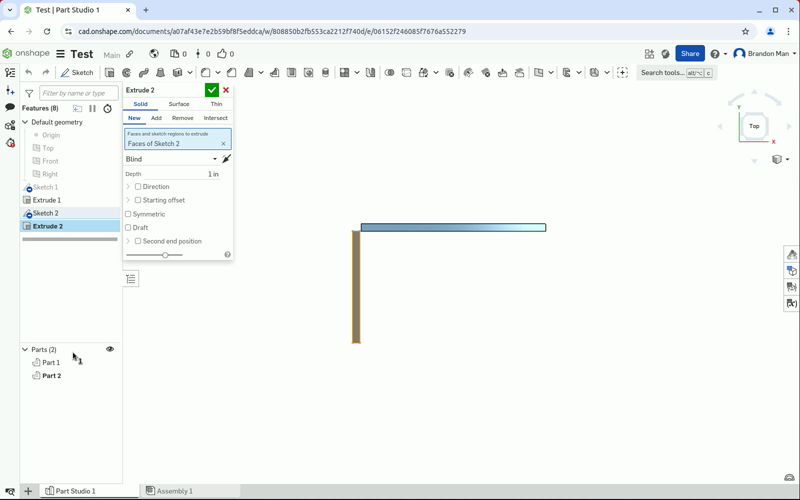
mouse_move(143, 106)
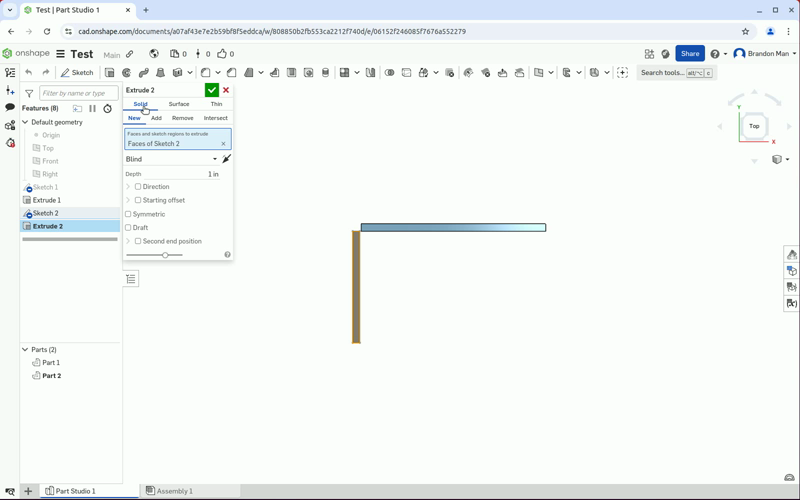
click(143, 106)
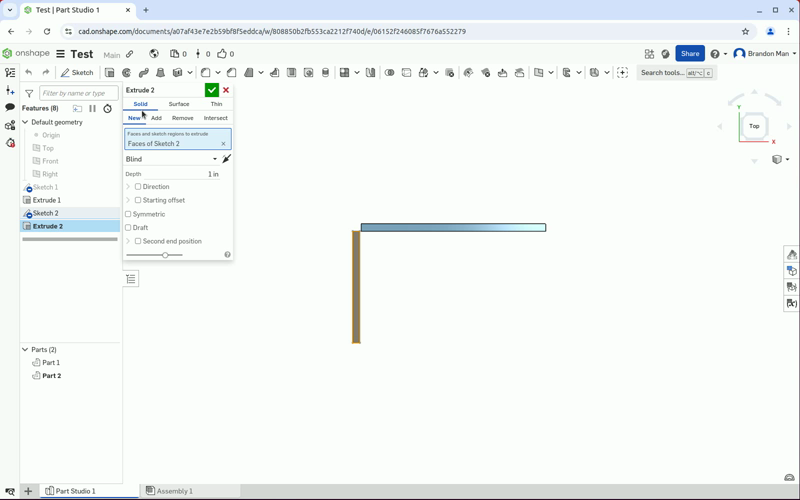
mouse_move(137, 120)
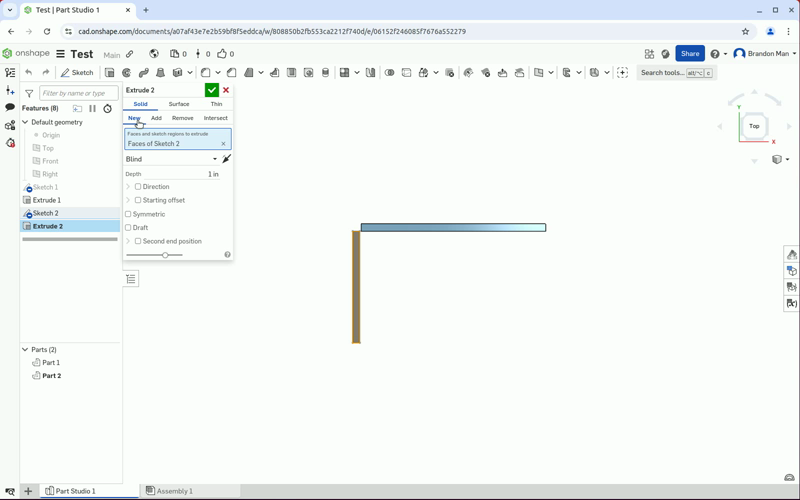
click(137, 120)
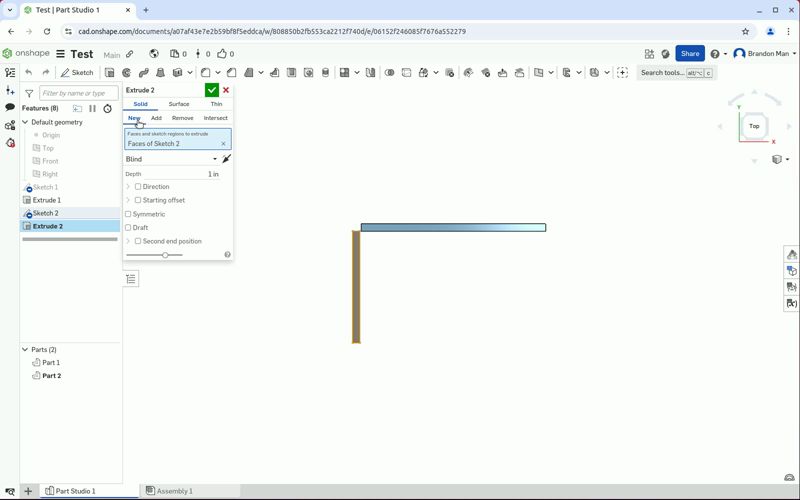
key(tab, 4)
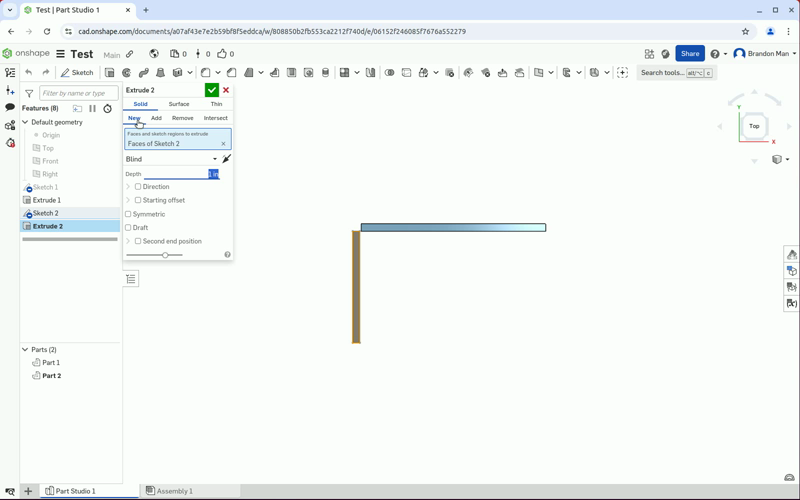
text(-3.611)
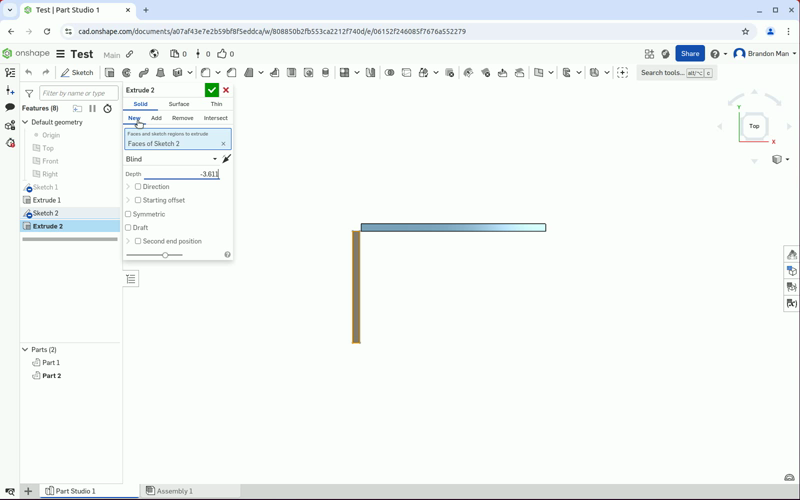
key(enter)
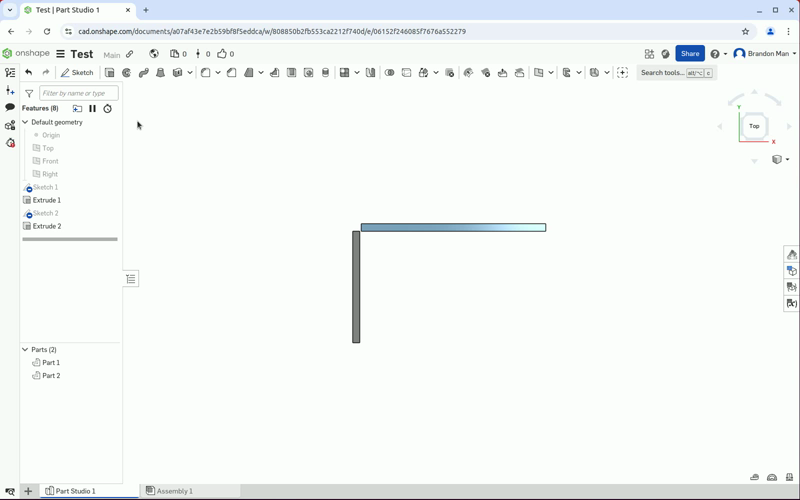
key(shift+h)
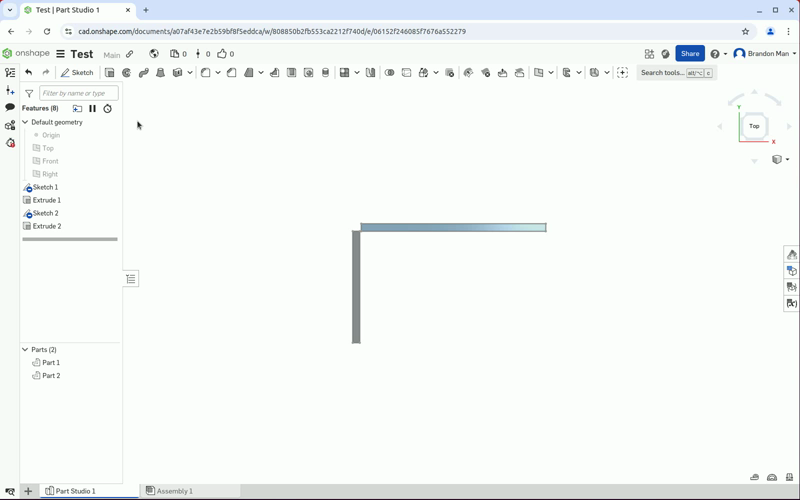
key(shift+h)
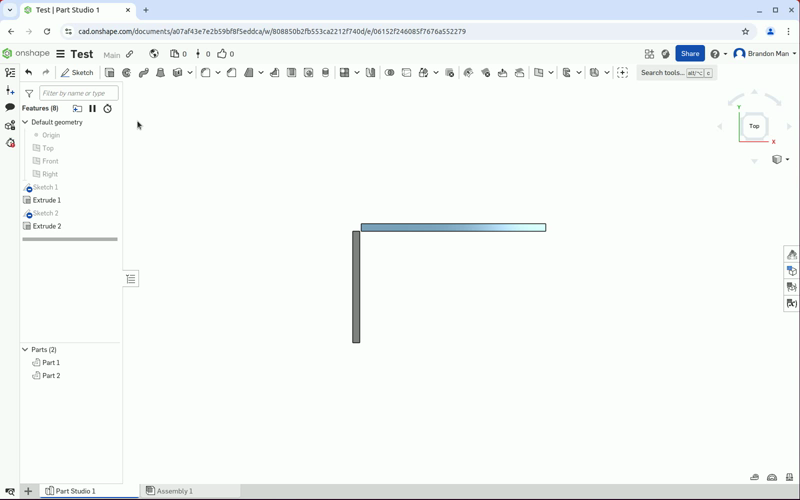
mouse_move(73, 189)
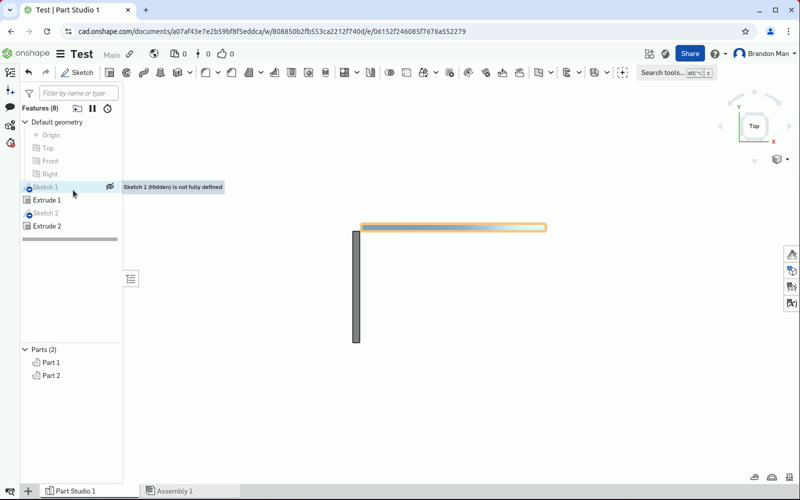
click(73, 189)
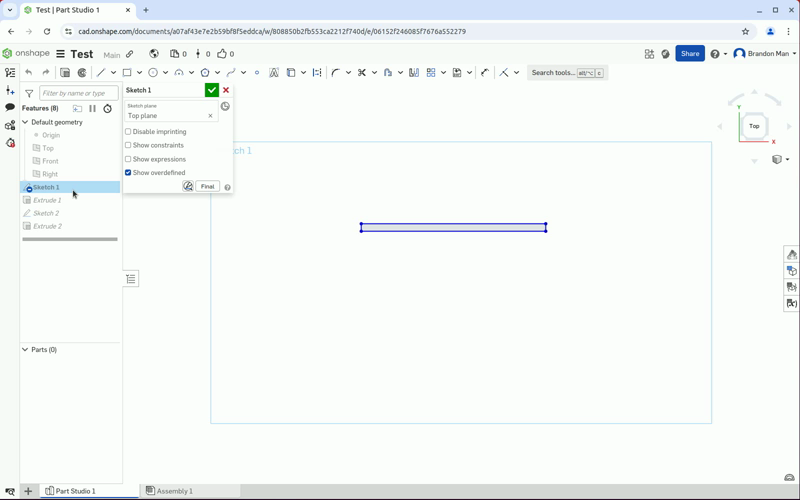
mouse_move(229, 92)
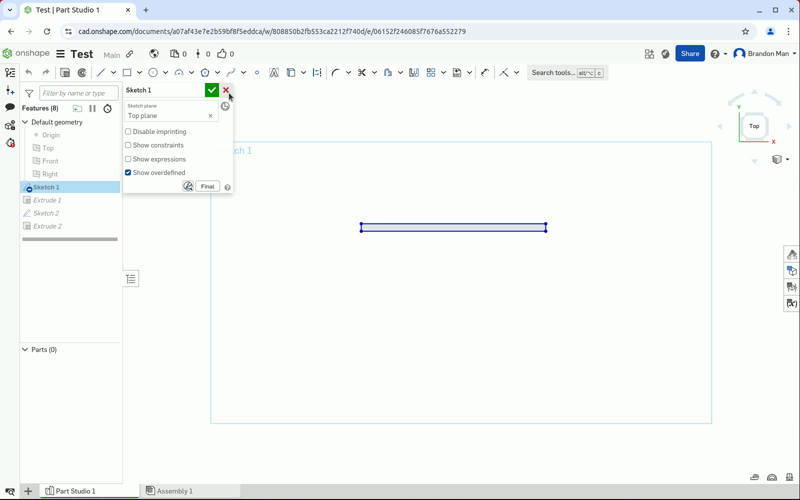
click(229, 92)
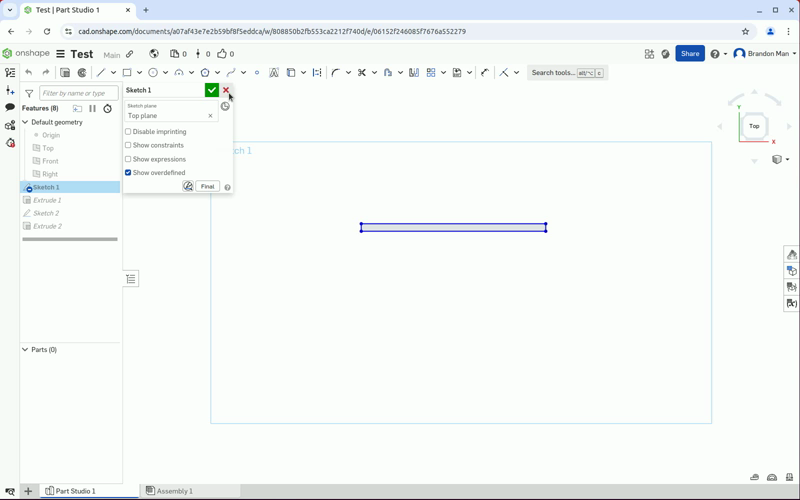
key(shift+s)
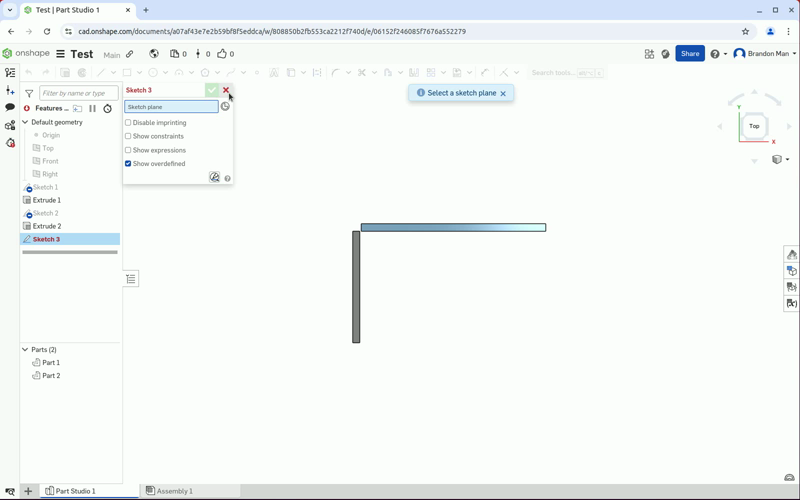
mouse_move(73, 150)
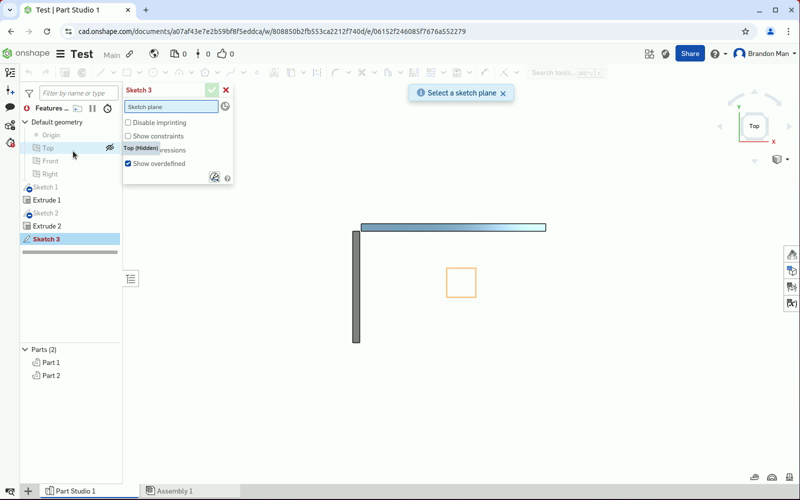
click(73, 150)
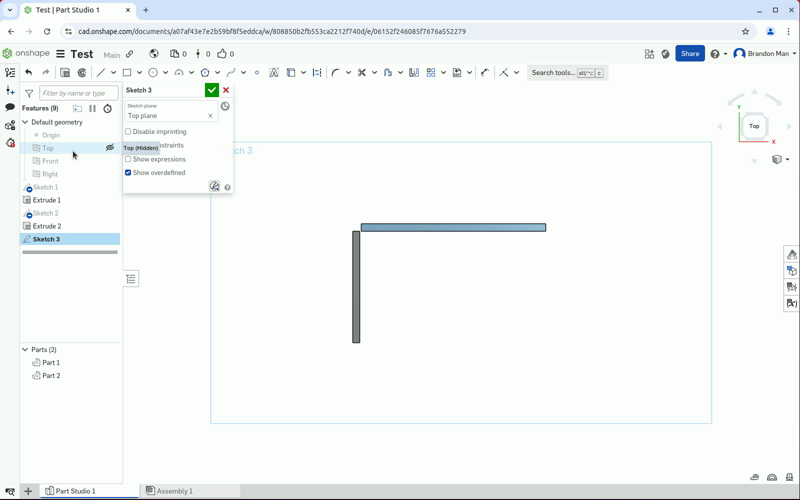
mouse_move(73, 352)
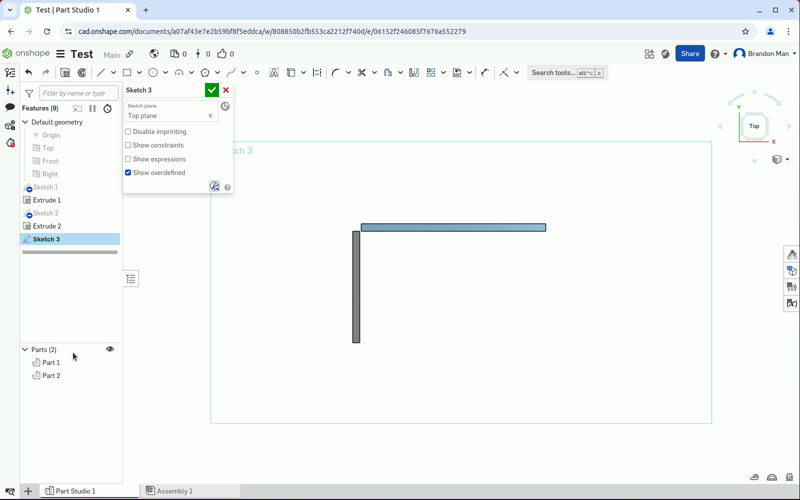
key(y)
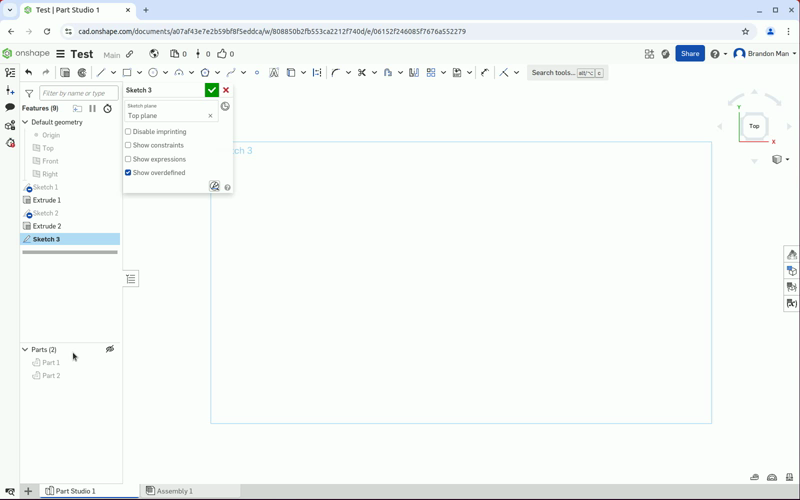
key(l)
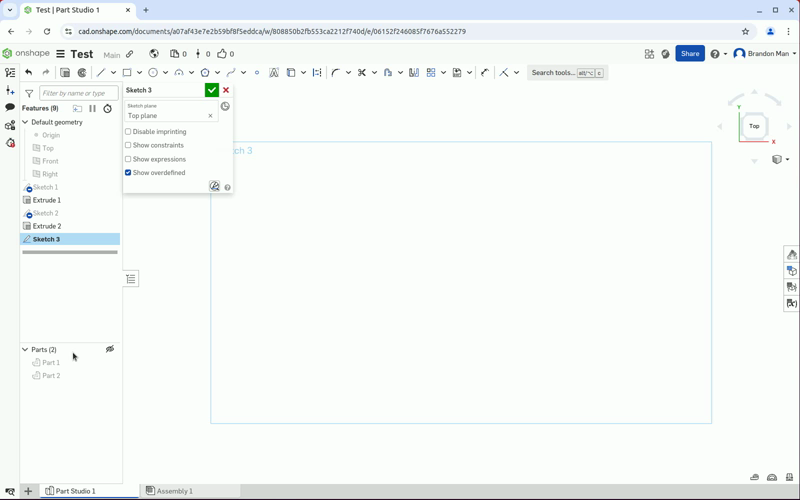
key_down(shift)
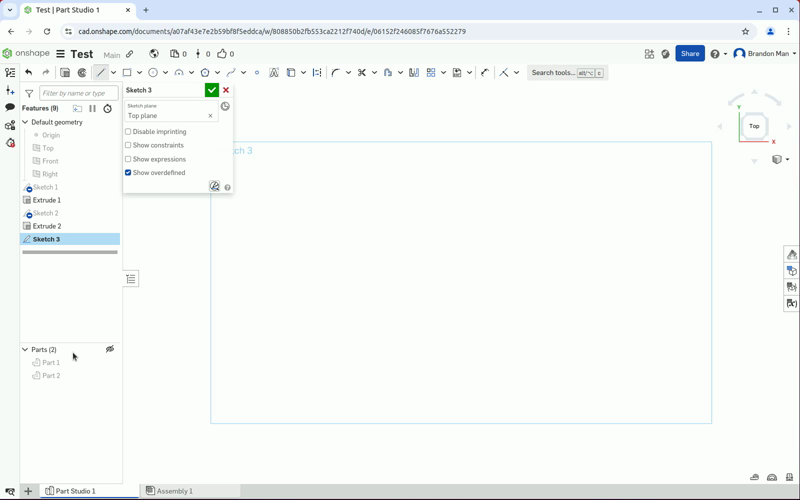
mouse_move(545, 342)
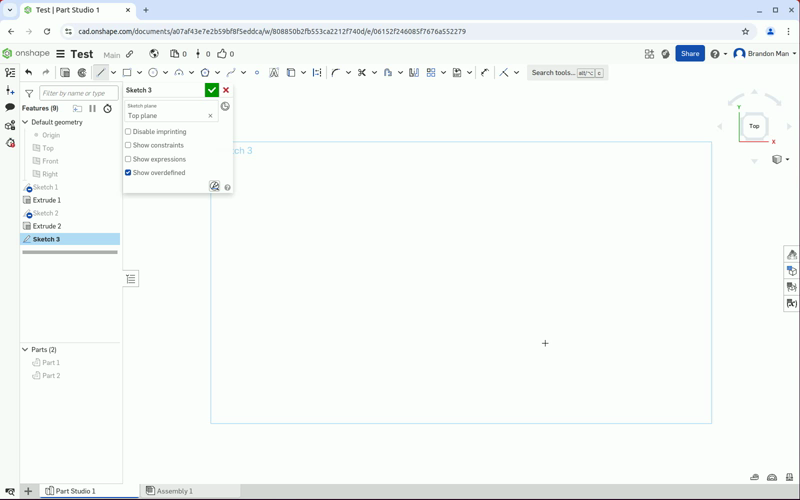
click(545, 342)
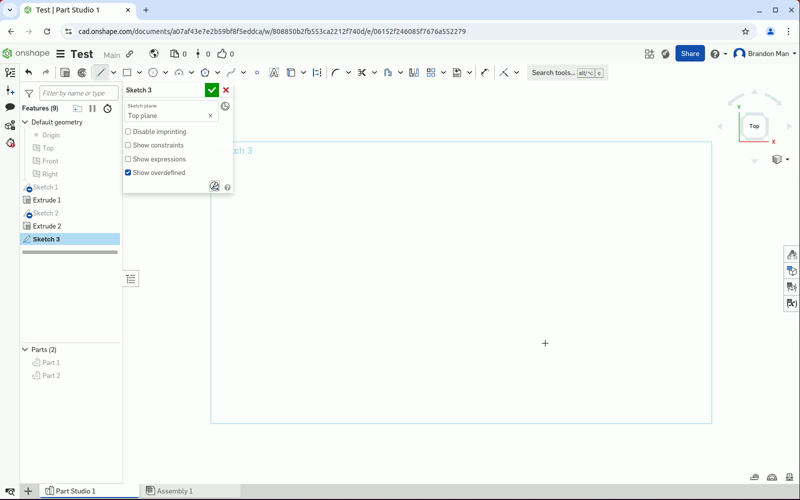
key_up(shift)
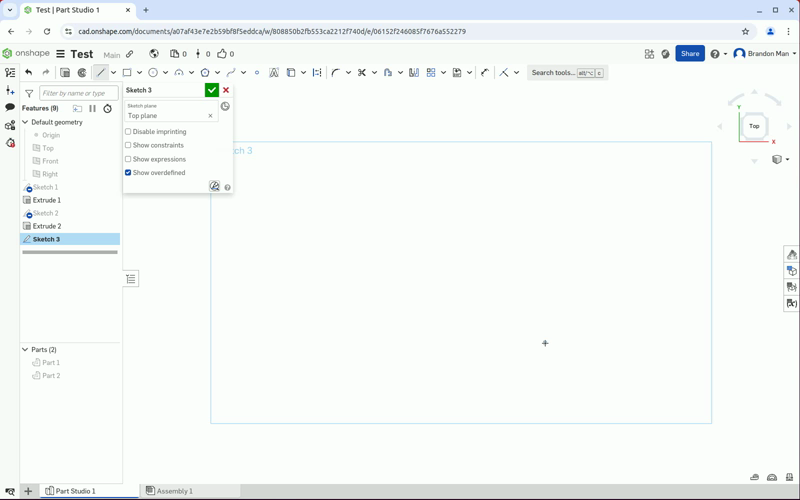
key_down(shift)
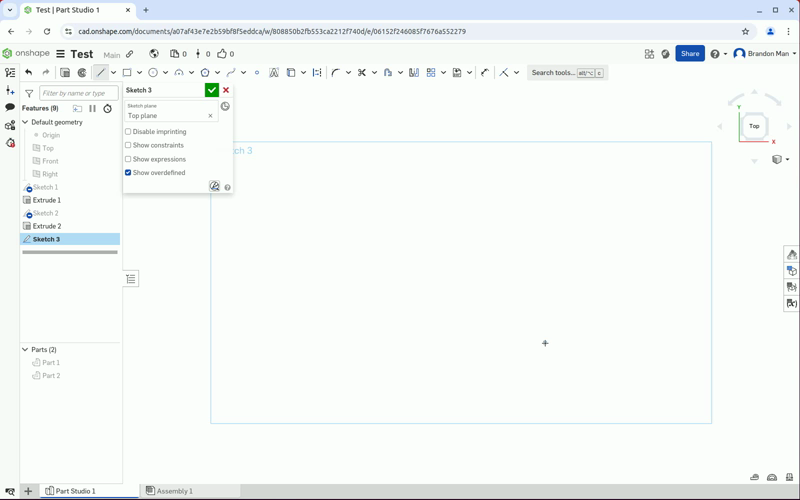
mouse_move(575, 342)
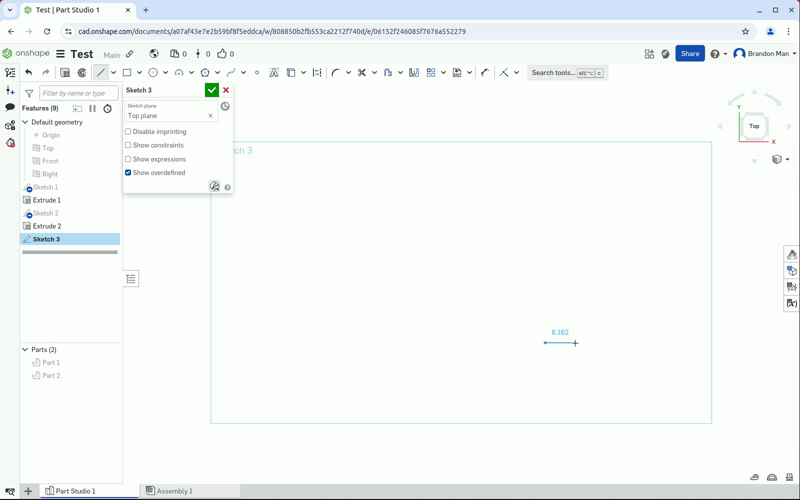
mouse_move(552, 342)
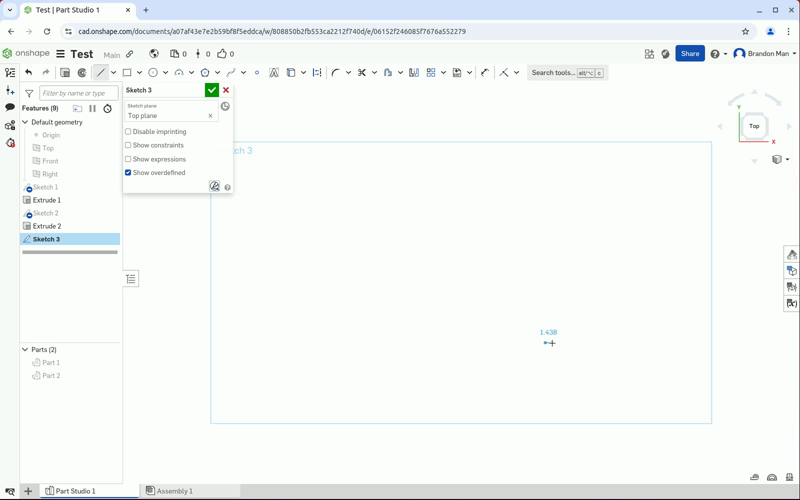
scroll(6)
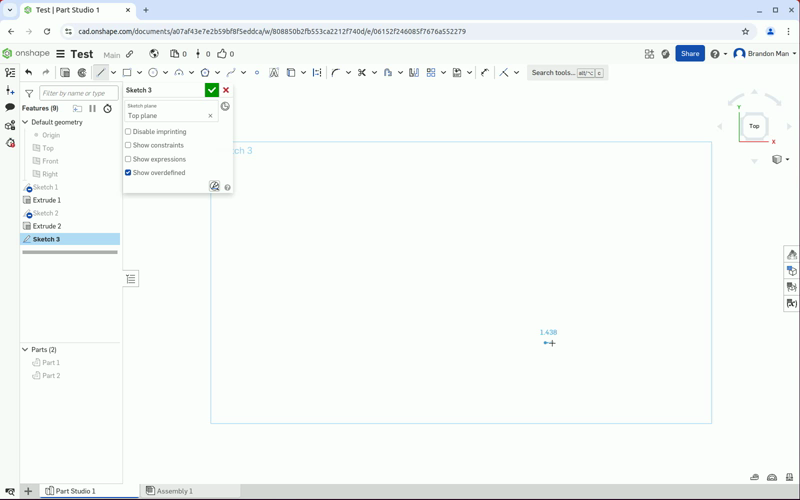
scroll(6)
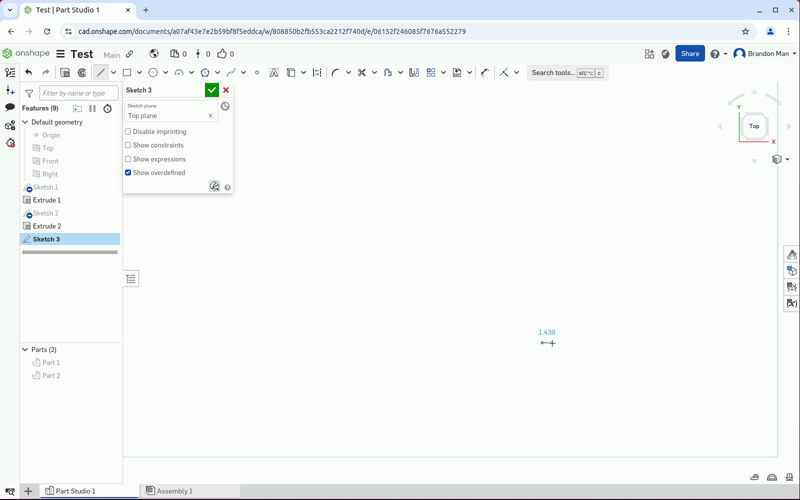
scroll(6)
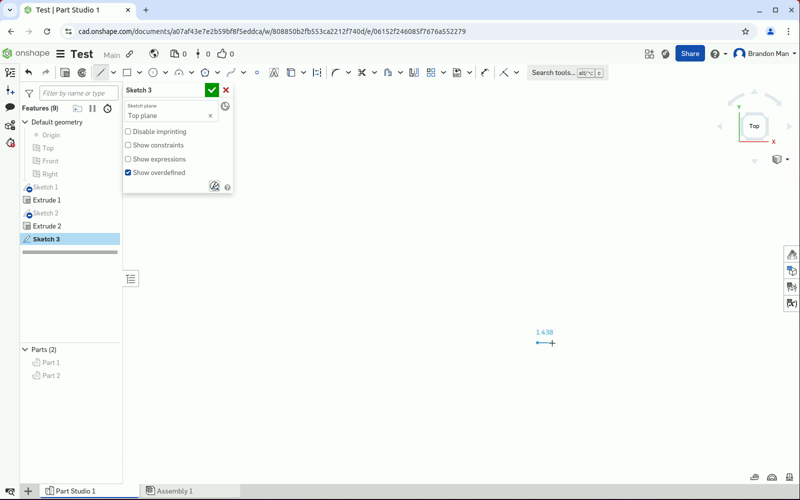
scroll(6)
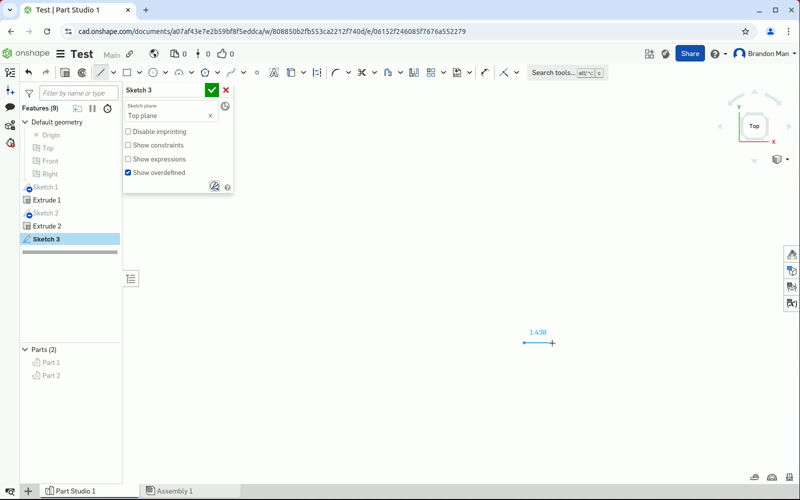
scroll(6)
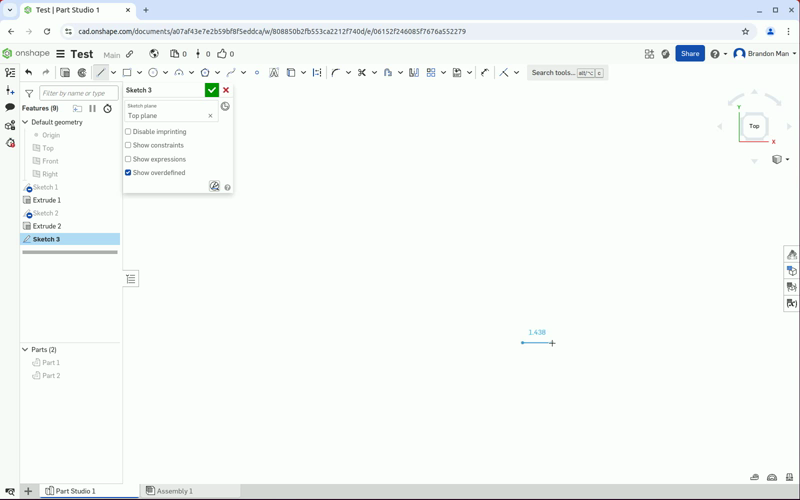
scroll(6)
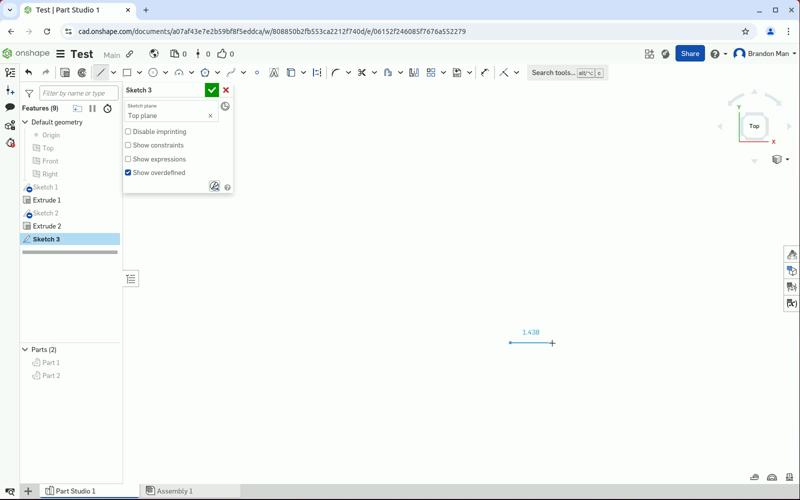
scroll(6)
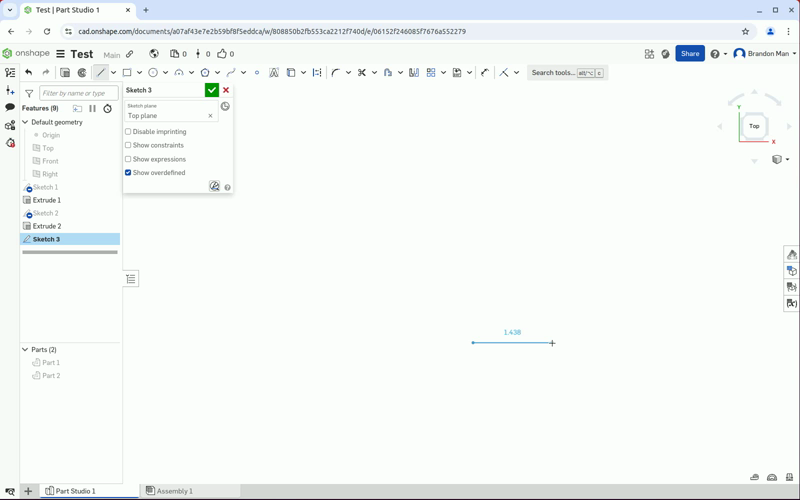
click(552, 342)
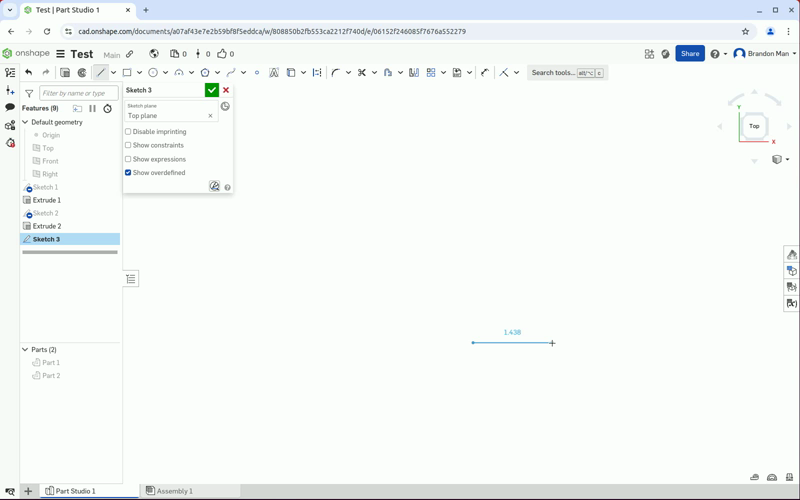
scroll(-6)
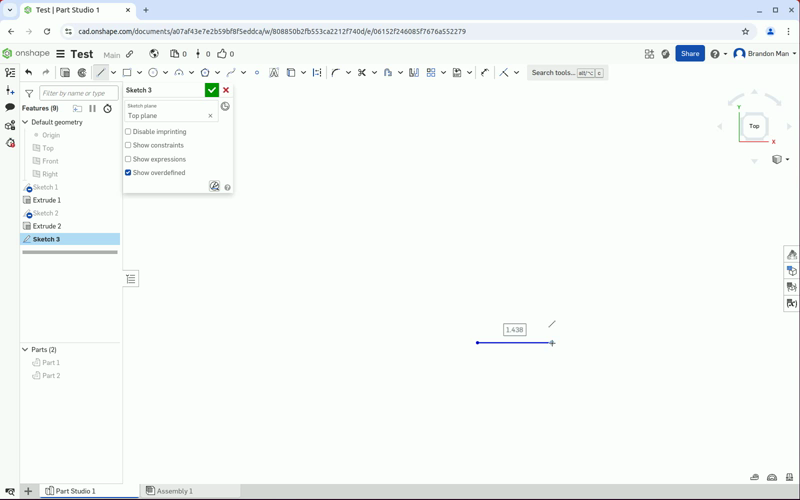
scroll(-6)
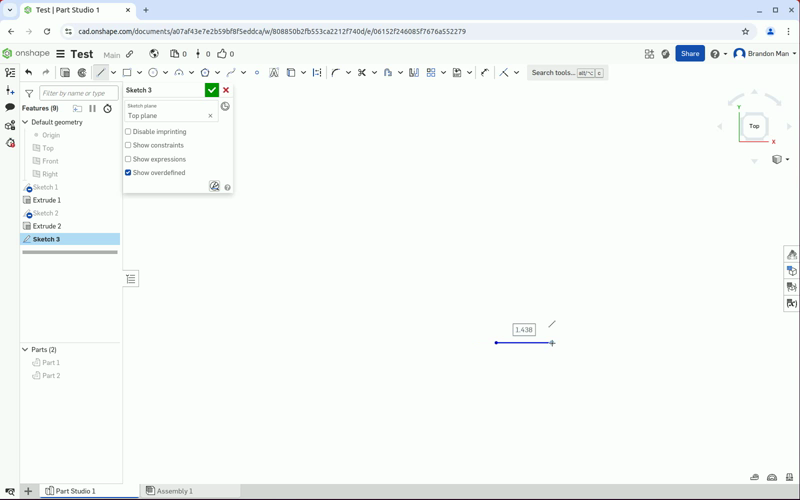
scroll(-6)
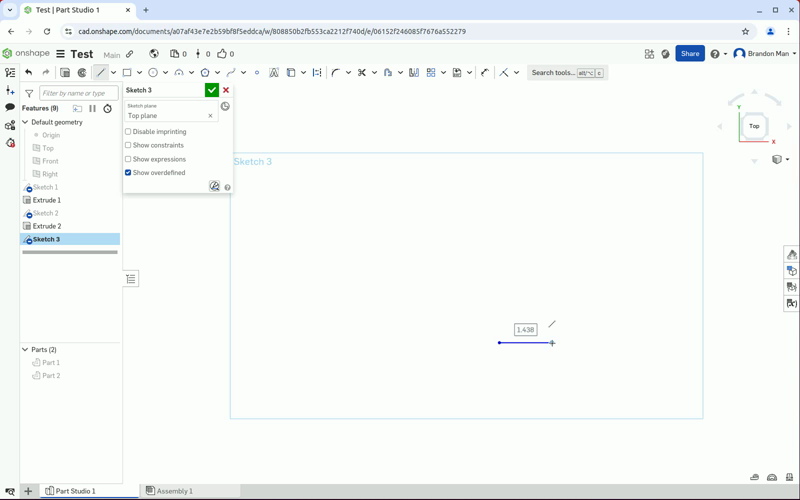
scroll(-6)
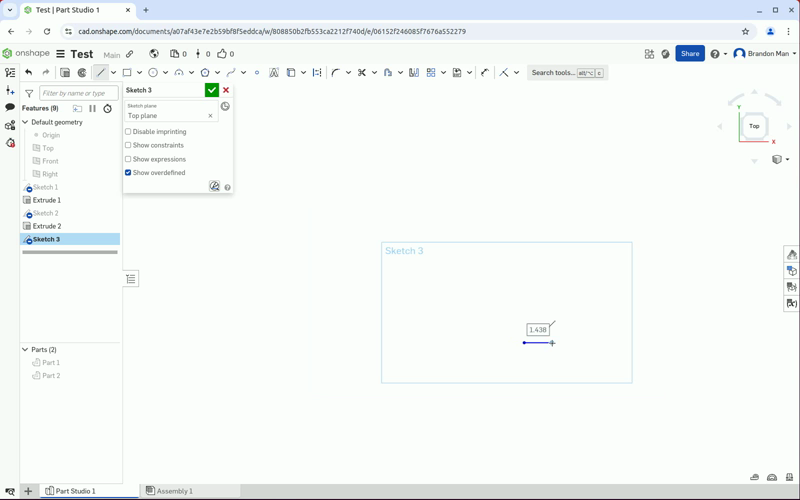
scroll(-6)
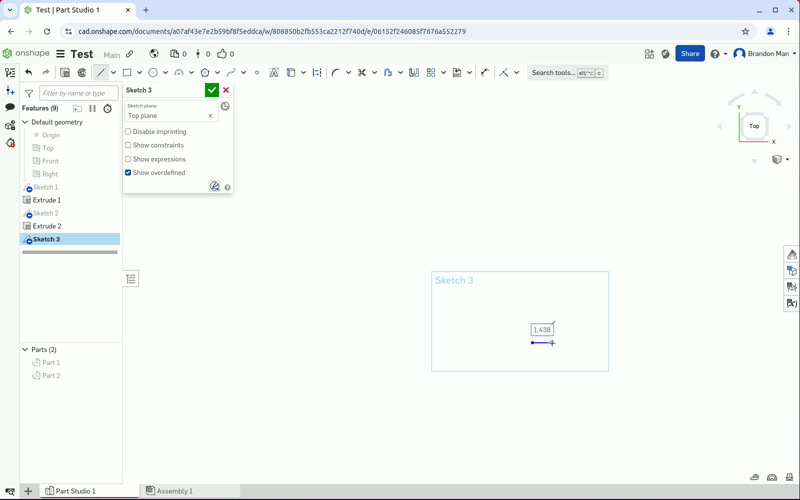
scroll(-6)
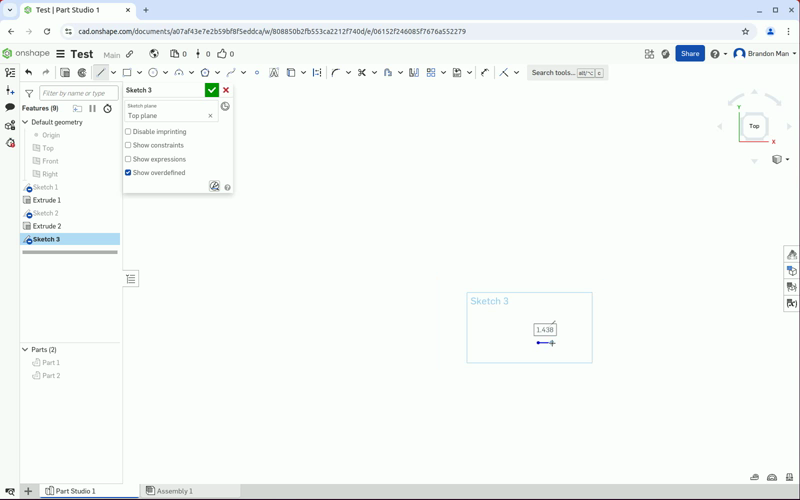
scroll(-6)
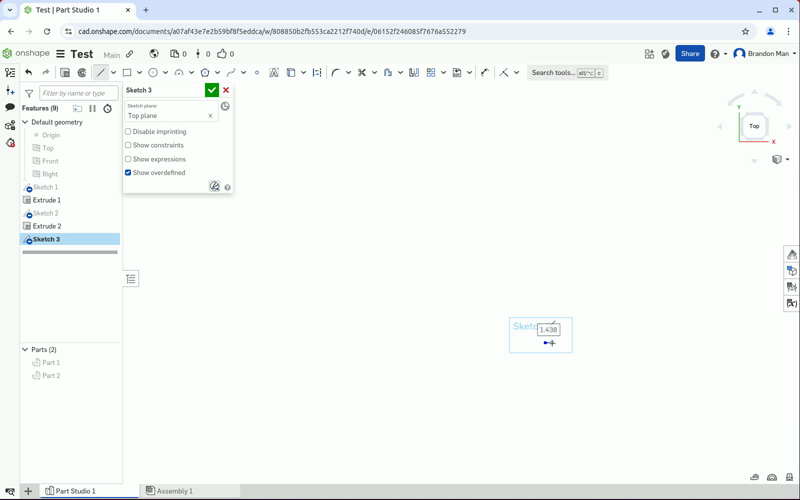
key_up(shift)
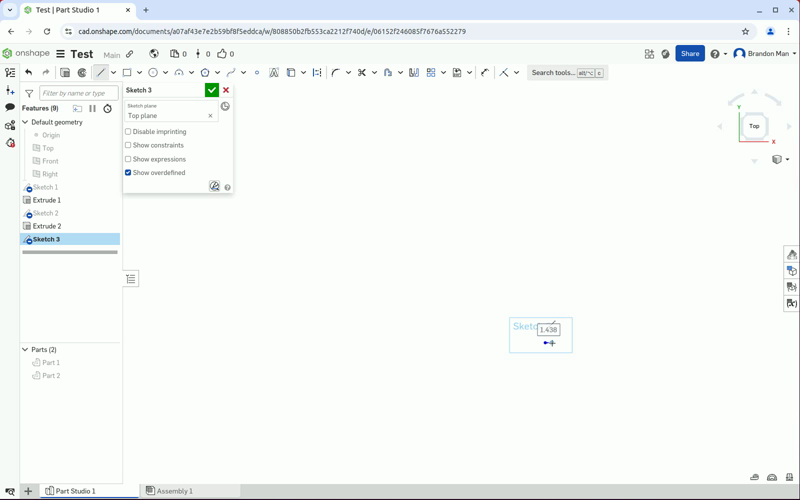
key_down(shift)
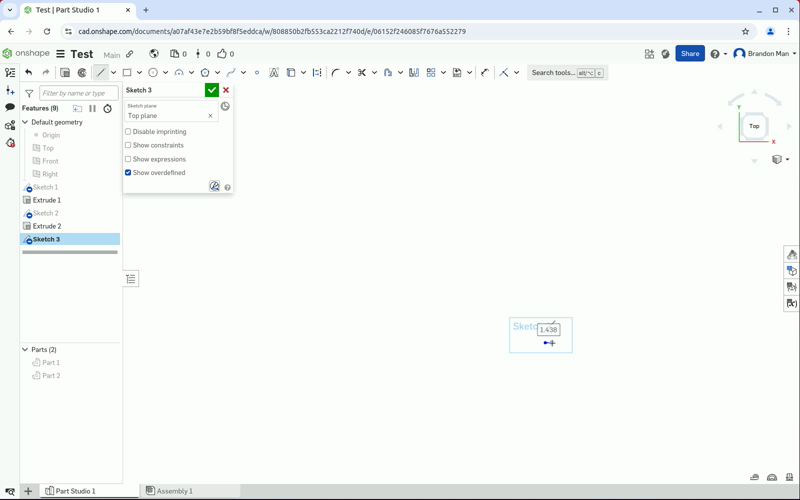
mouse_move(552, 231)
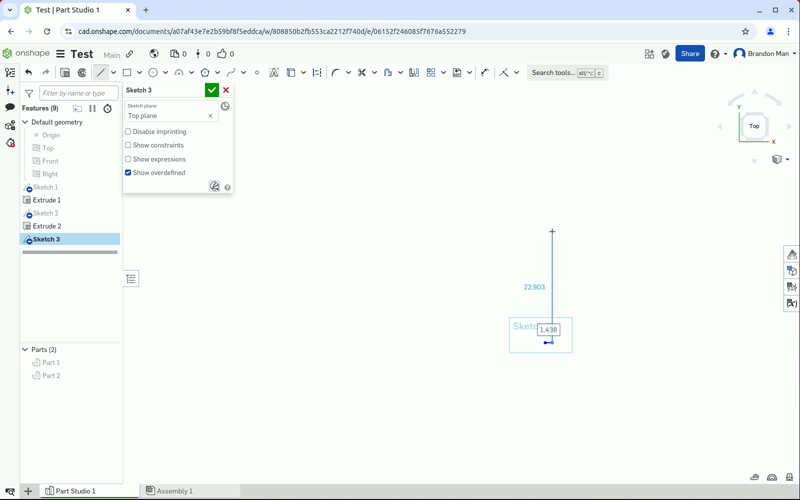
click(552, 231)
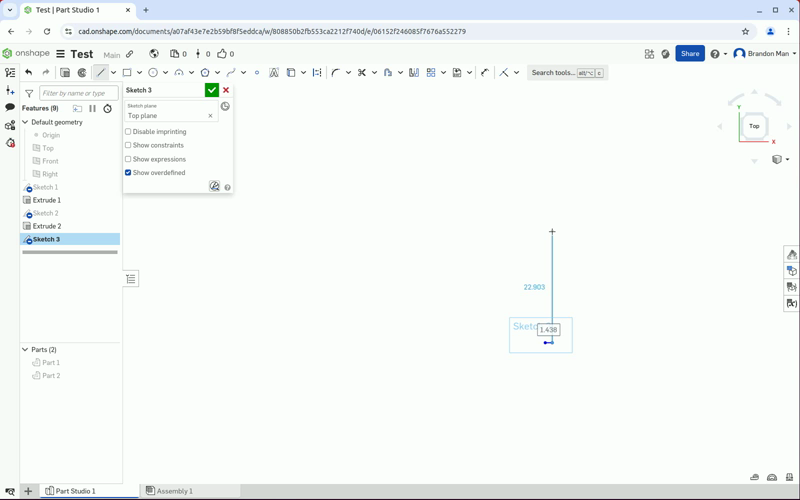
key_up(shift)
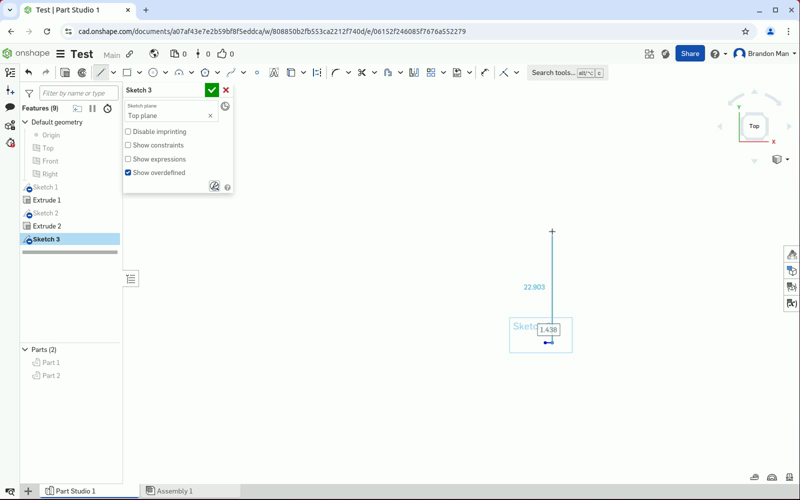
key_down(shift)
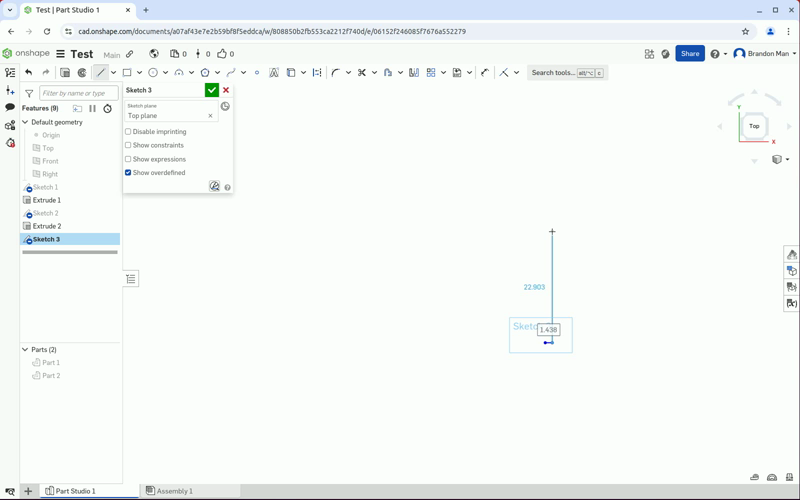
mouse_move(582, 231)
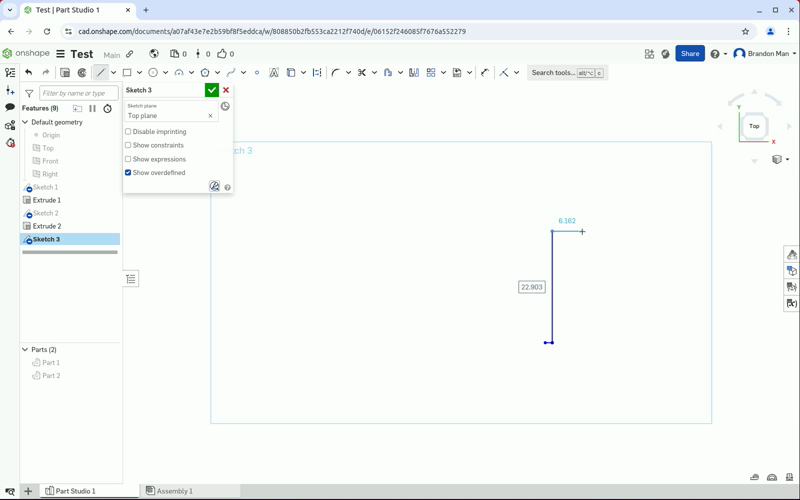
mouse_move(545, 231)
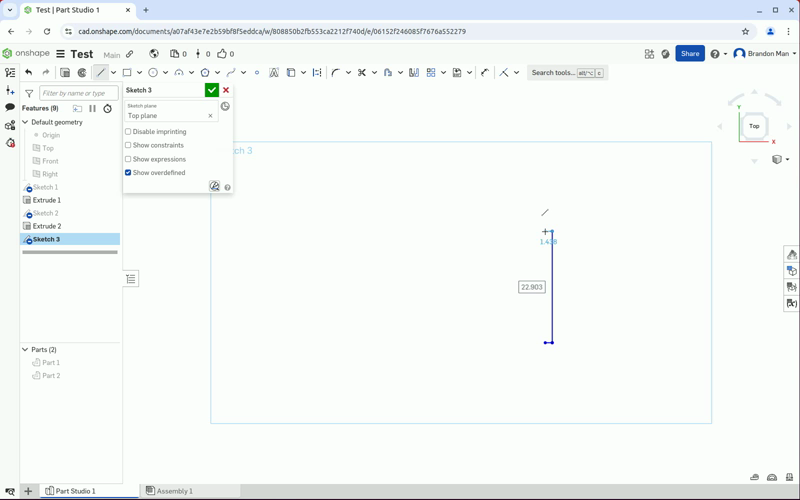
scroll(6)
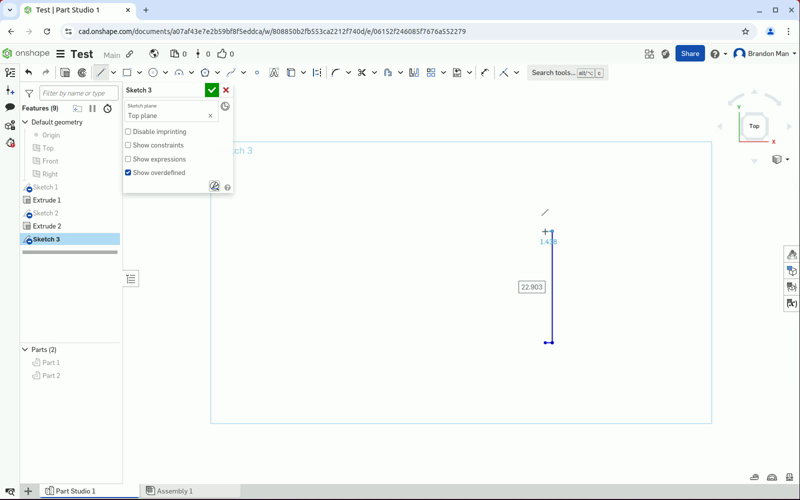
scroll(6)
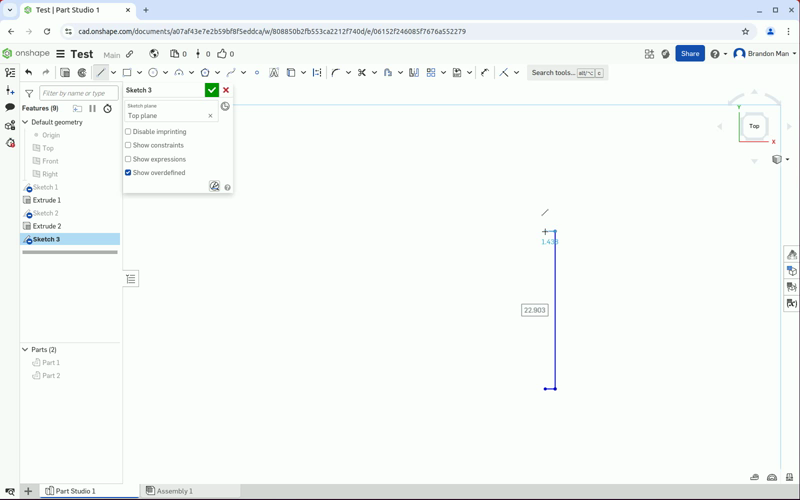
scroll(6)
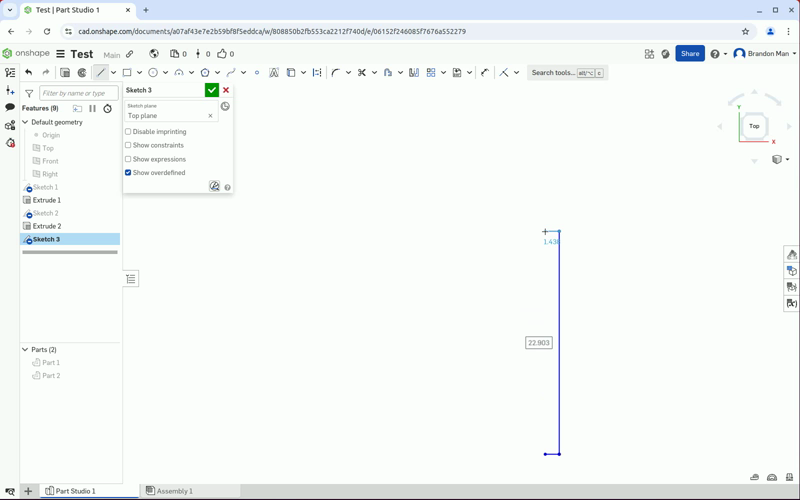
scroll(6)
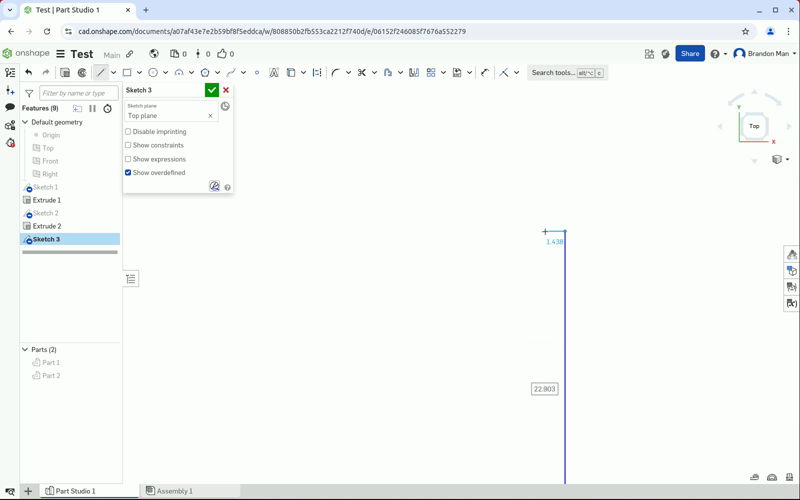
scroll(6)
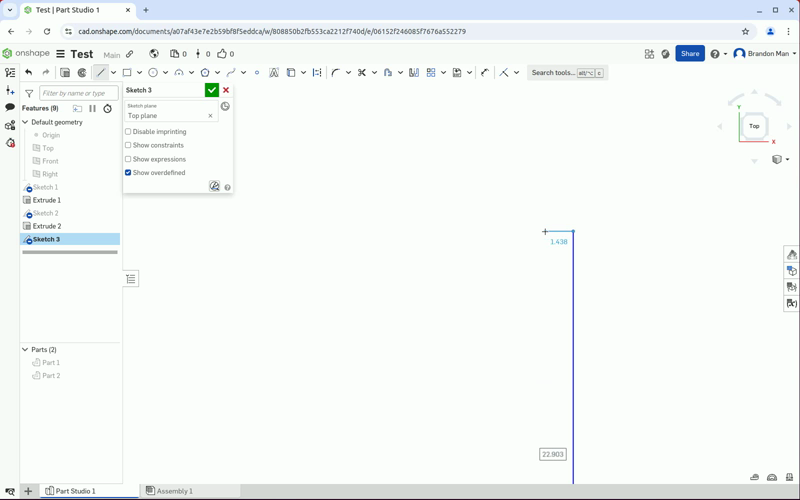
scroll(6)
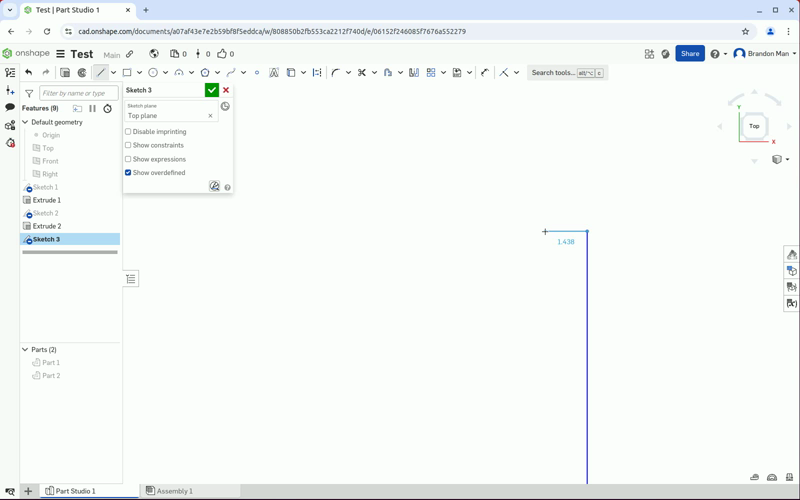
scroll(6)
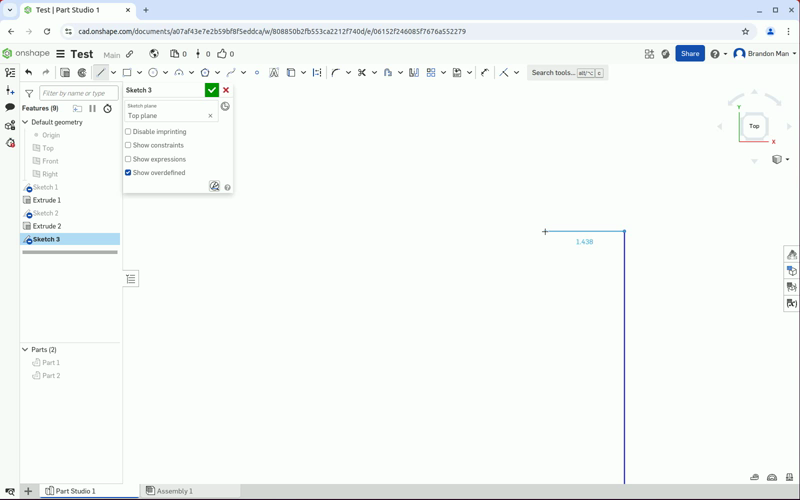
click(545, 231)
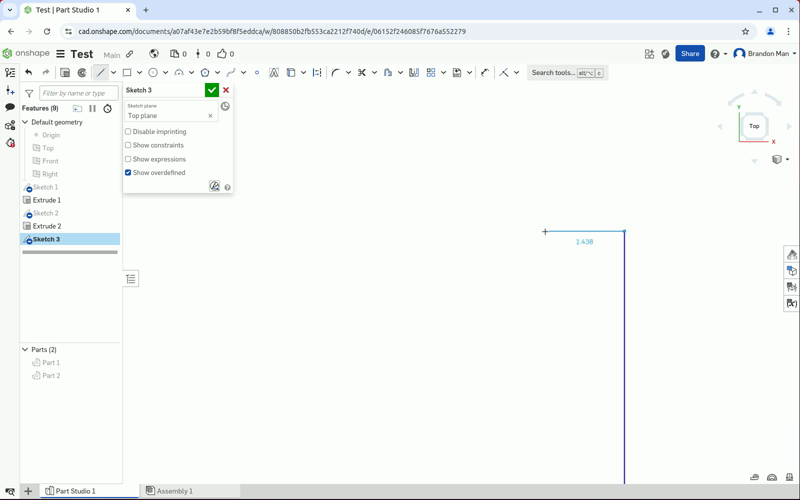
scroll(-6)
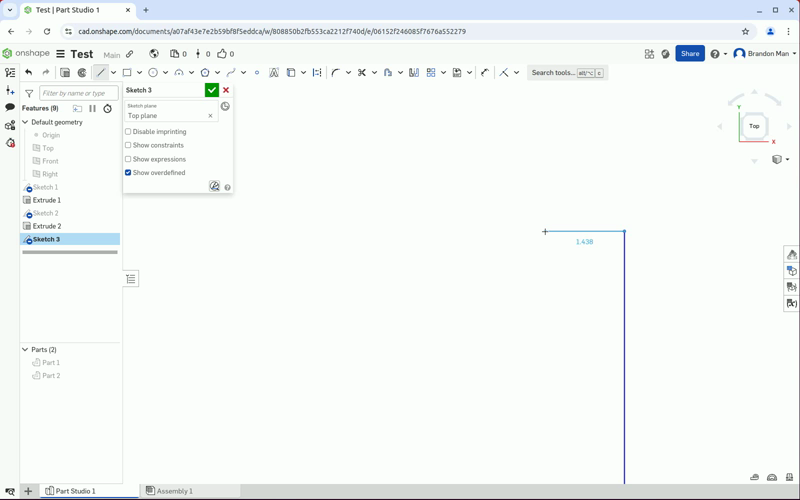
scroll(-6)
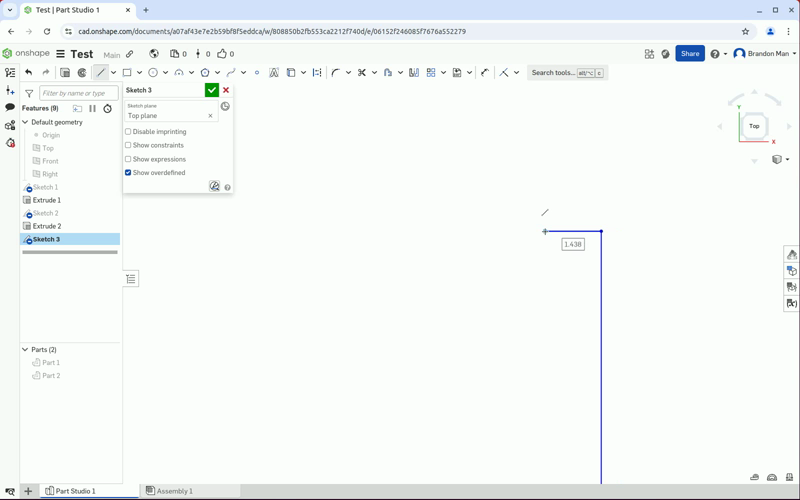
scroll(-6)
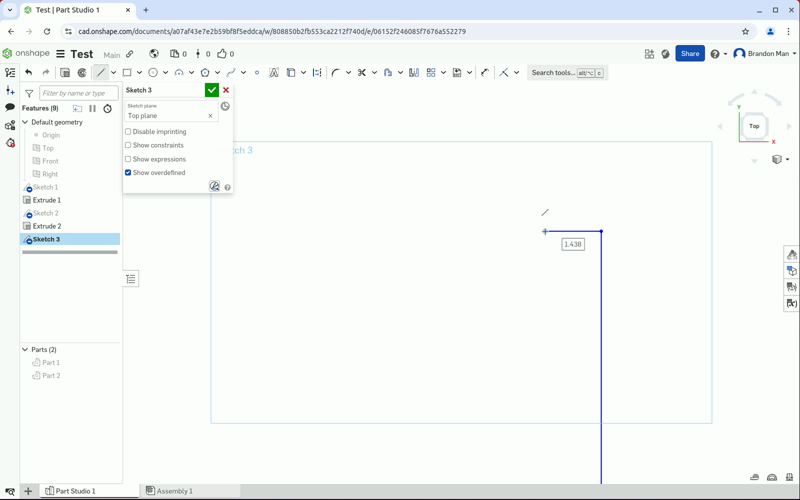
scroll(-6)
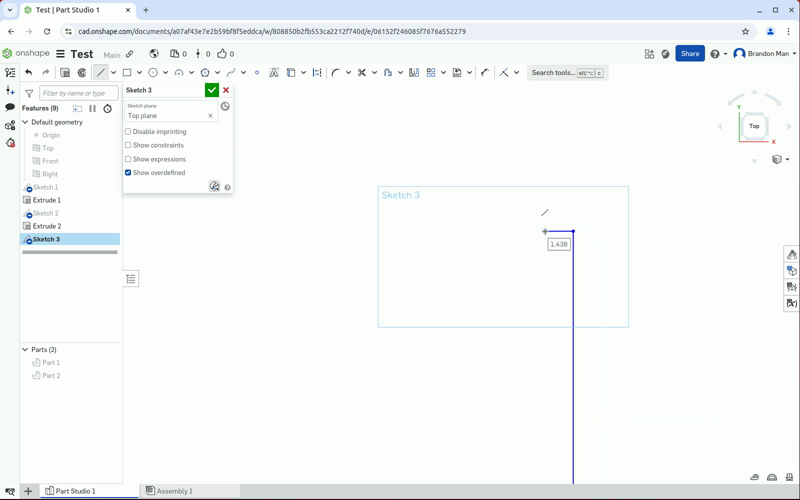
scroll(-6)
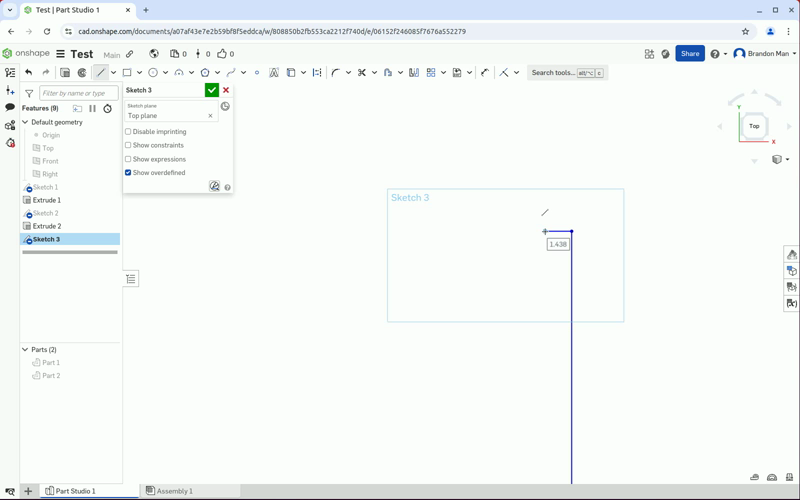
scroll(-6)
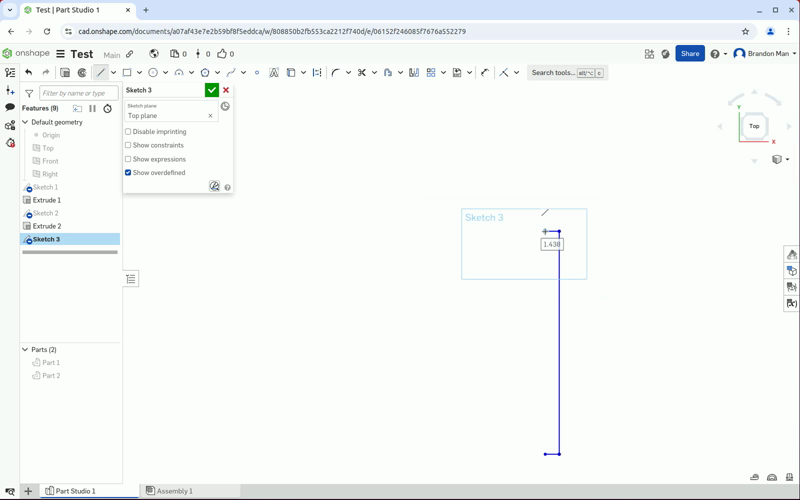
scroll(-6)
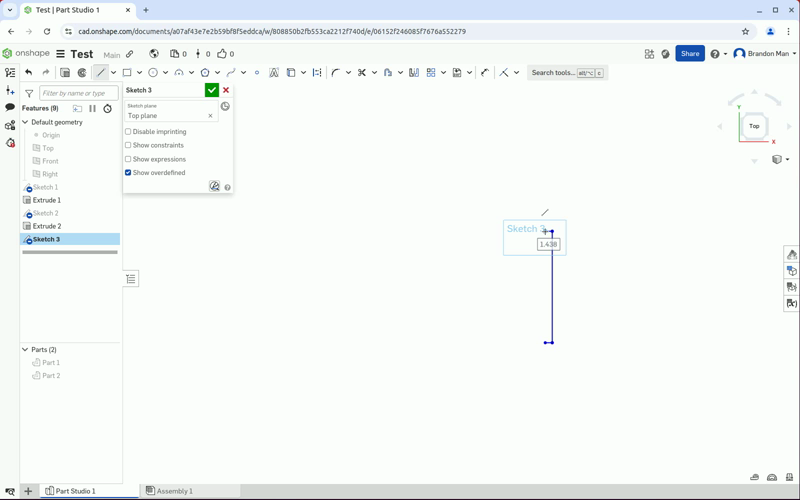
key_up(shift)
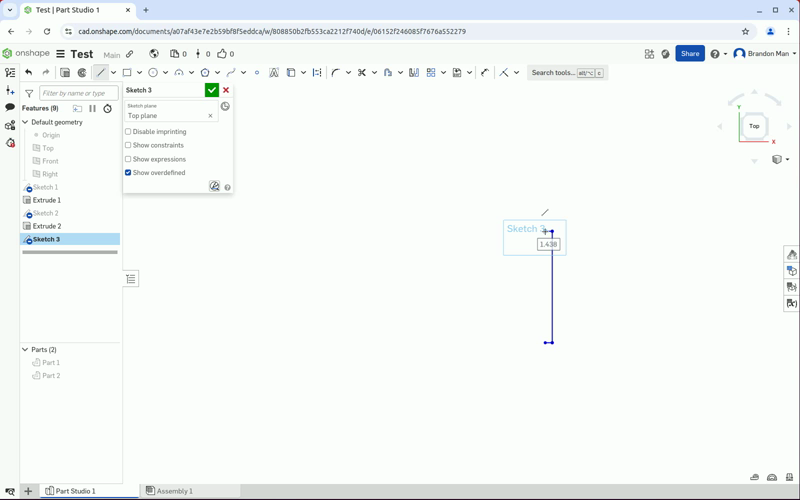
key_down(shift)
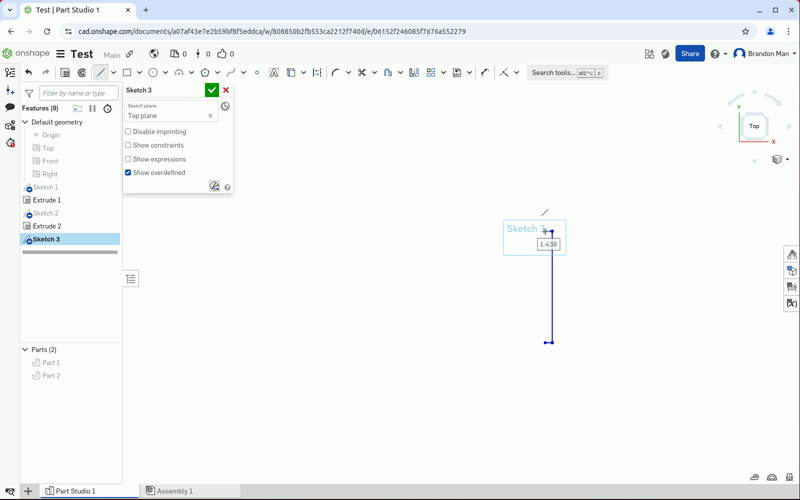
mouse_move(545, 342)
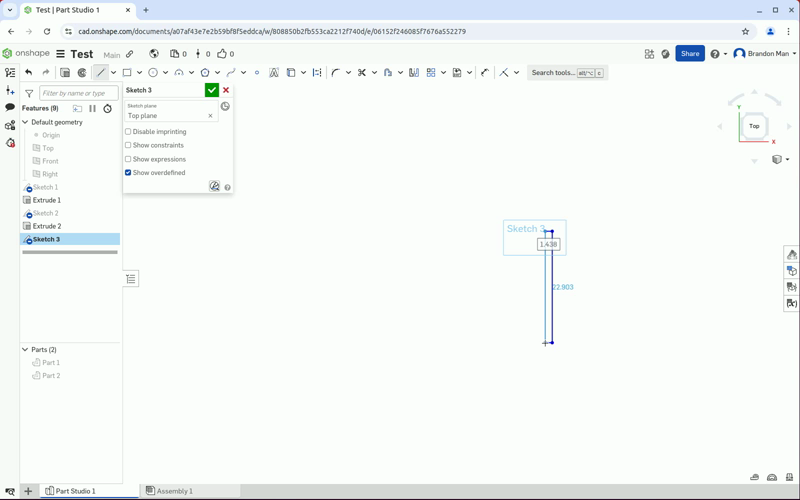
key_up(shift)
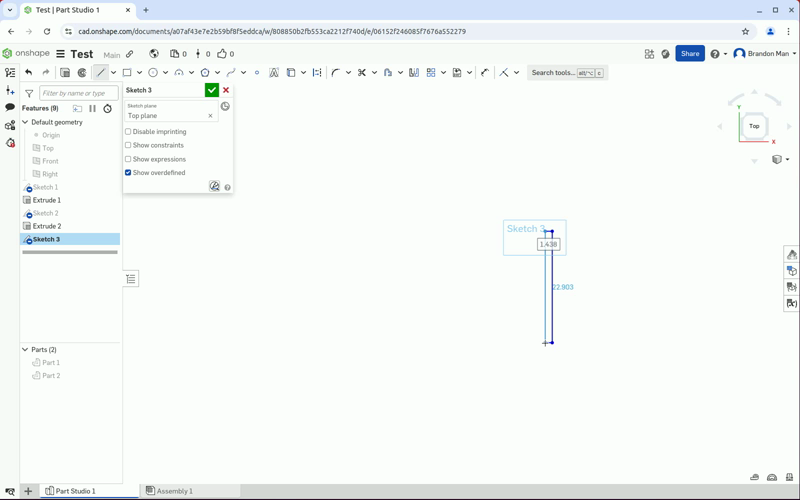
click(545, 342)
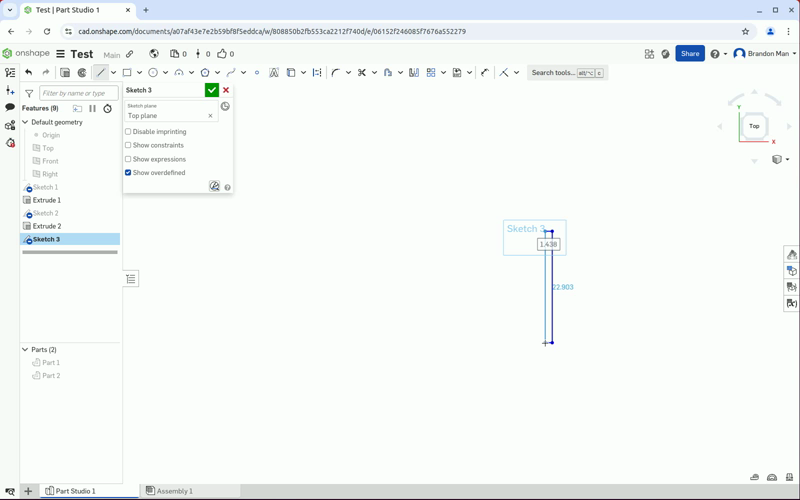
key(esc)
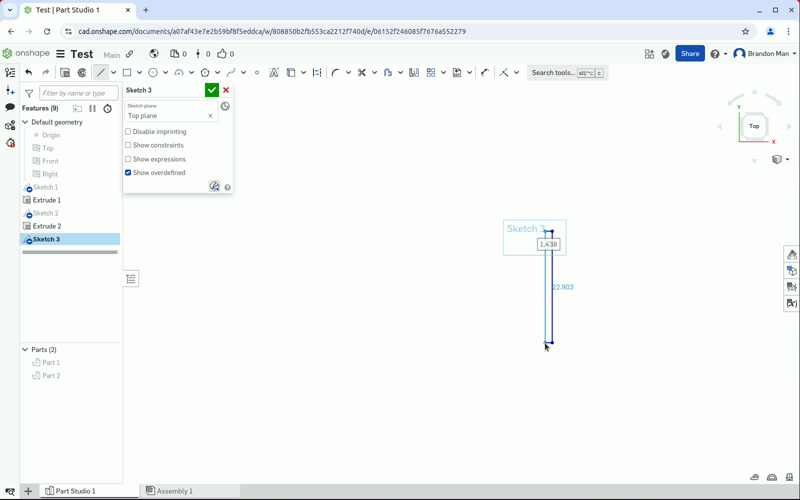
mouse_move(549, 304)
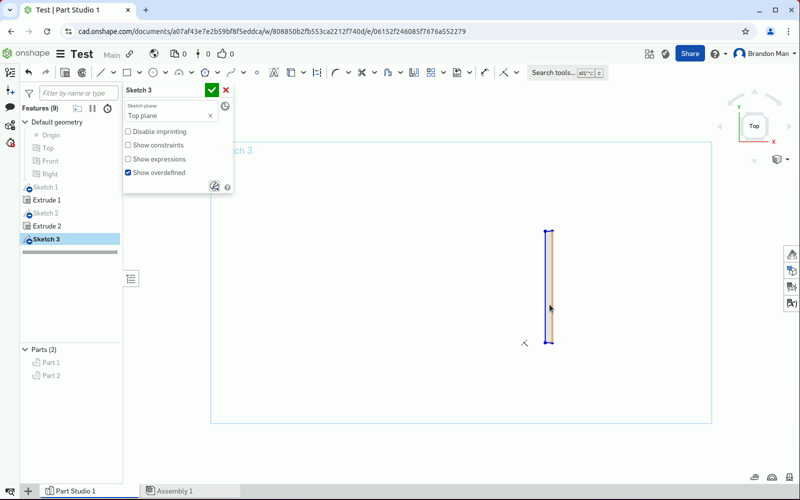
scroll(6)
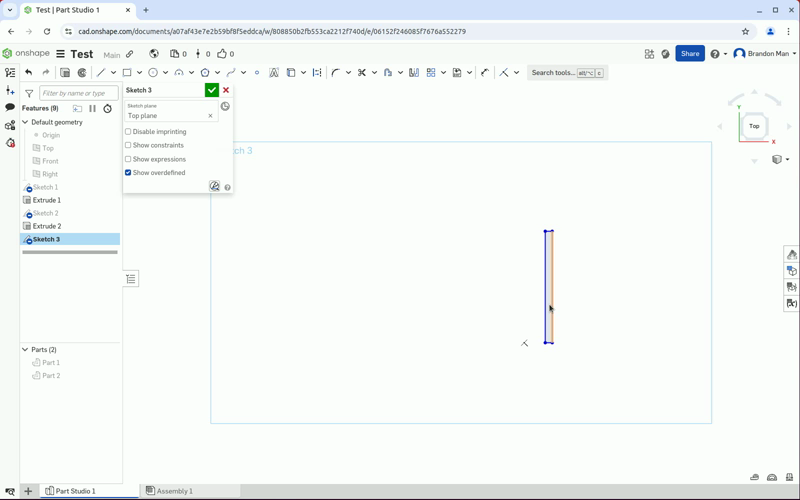
scroll(6)
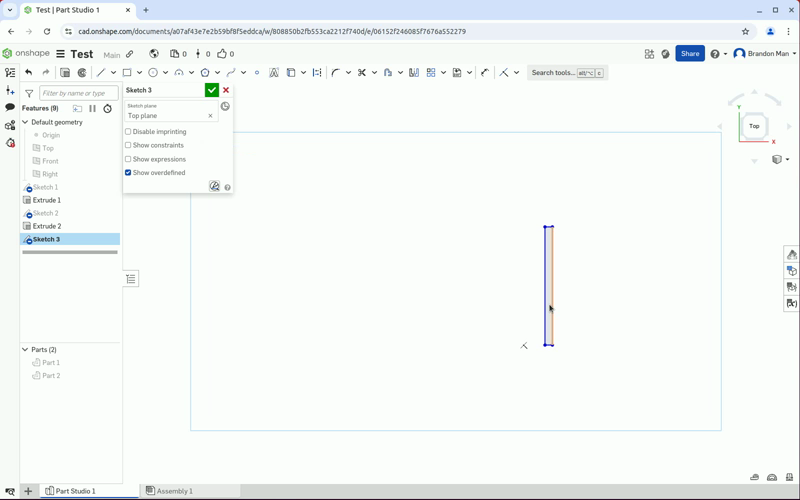
scroll(6)
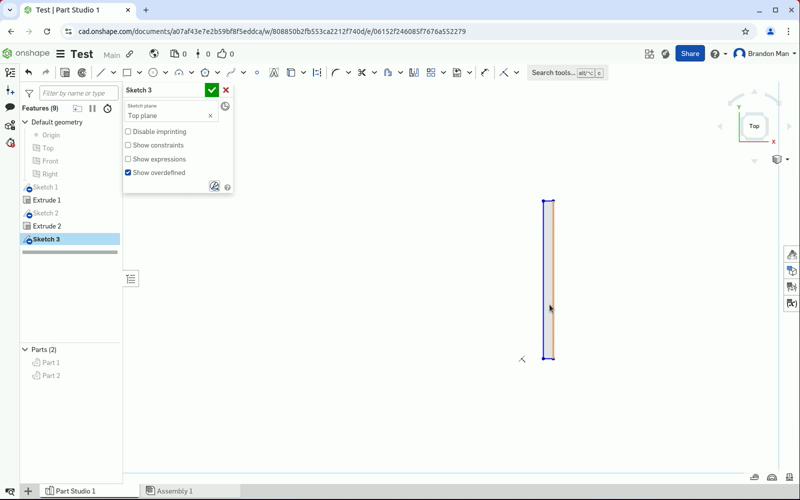
scroll(6)
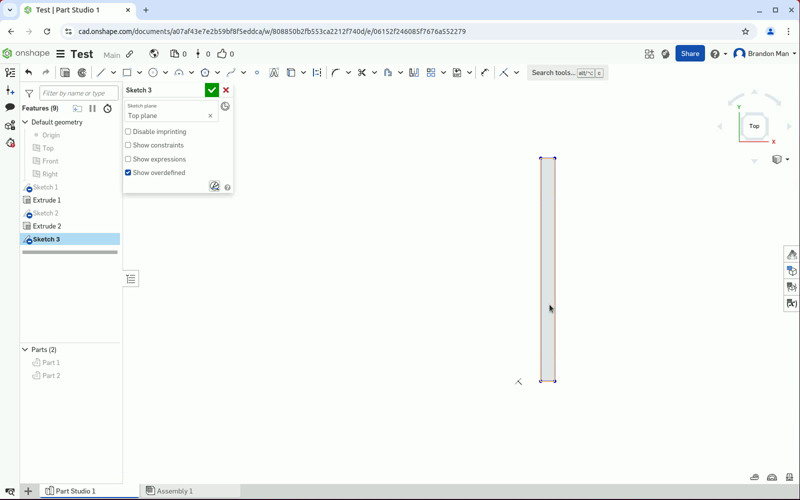
scroll(6)
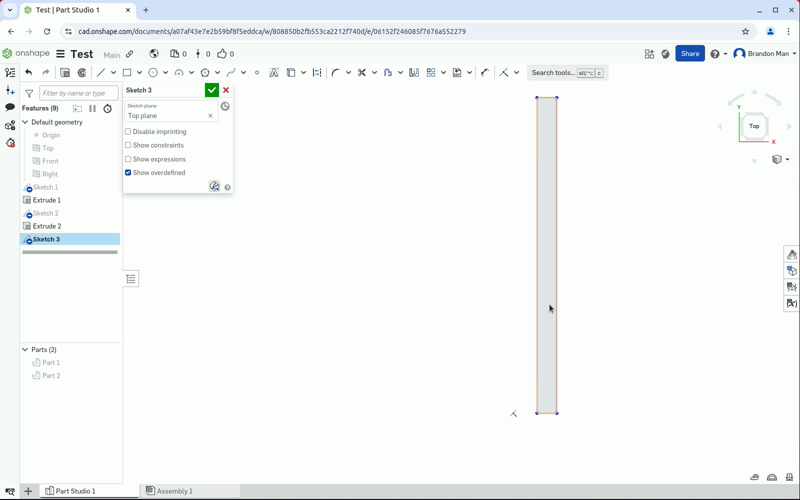
scroll(6)
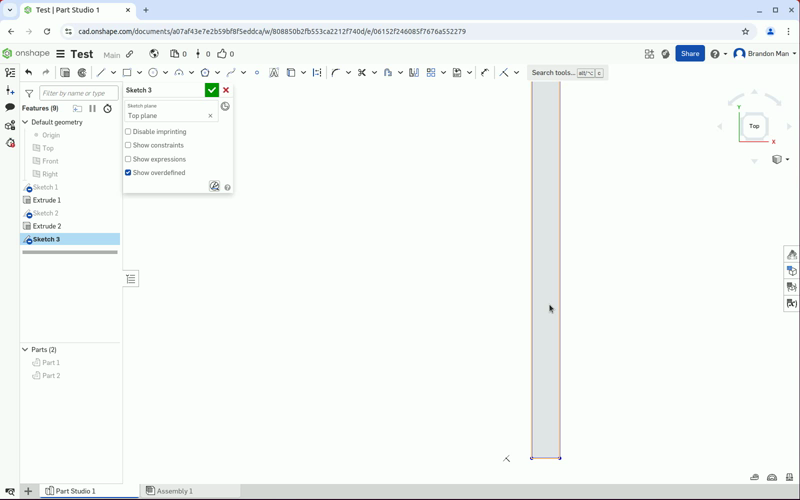
scroll(6)
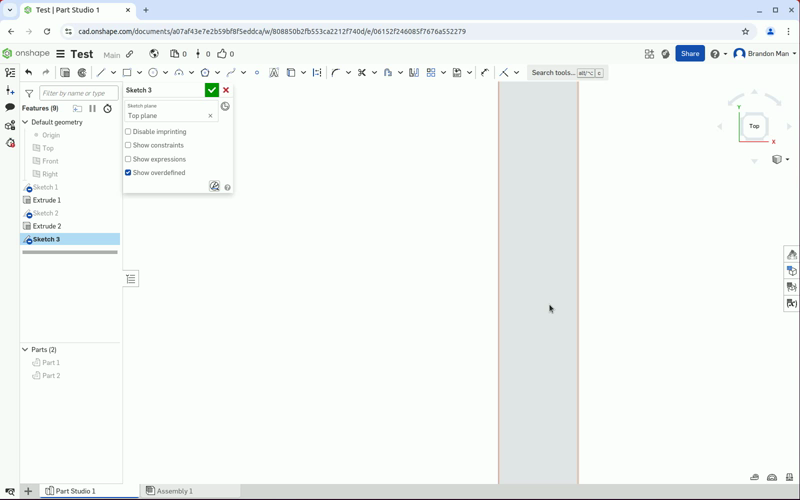
click(549, 304)
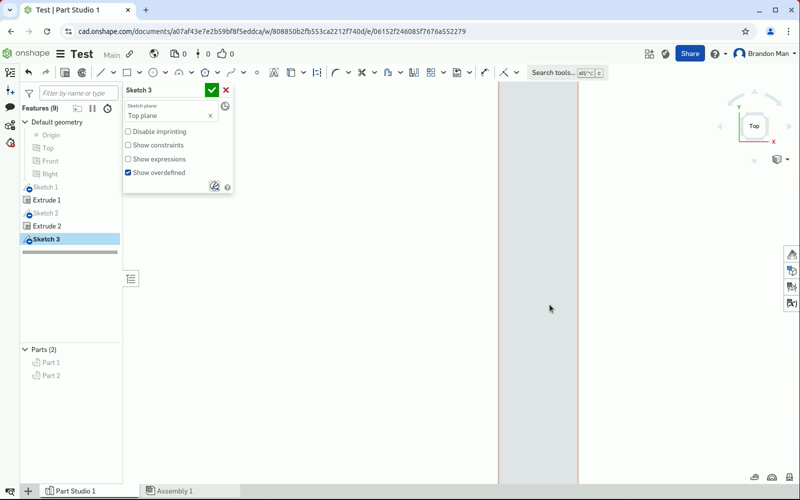
scroll(-6)
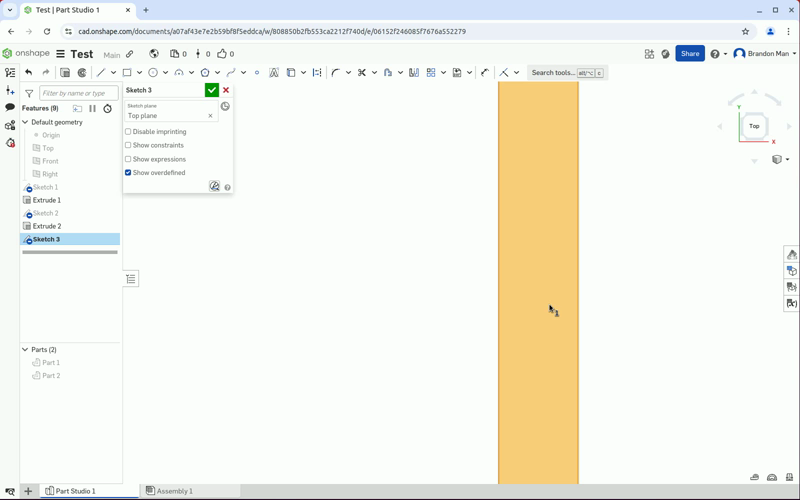
scroll(-6)
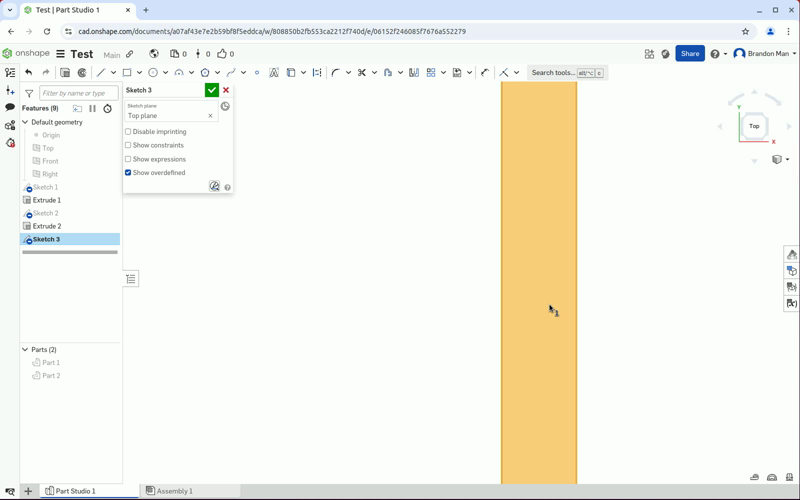
scroll(-6)
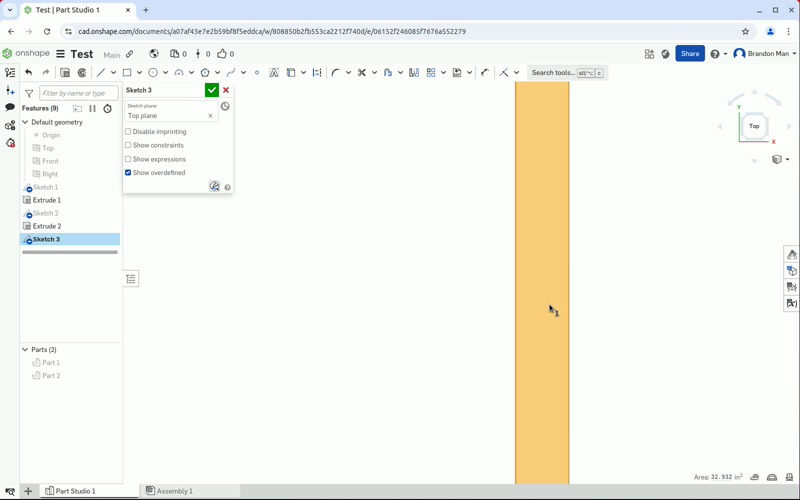
scroll(-6)
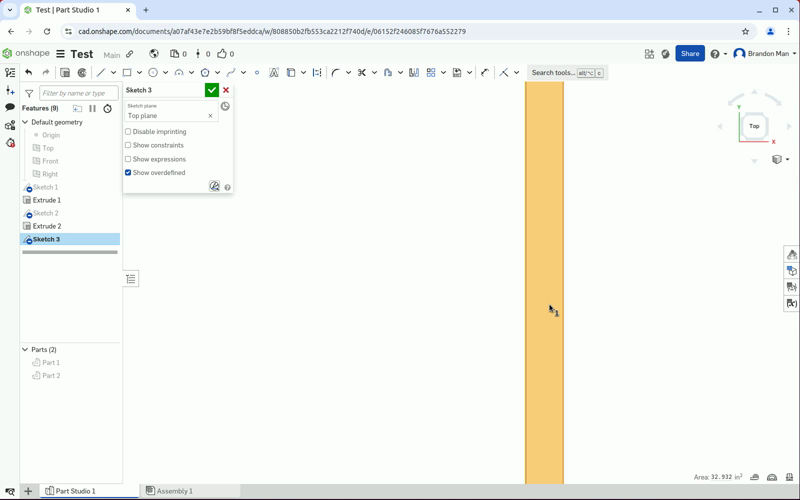
scroll(-6)
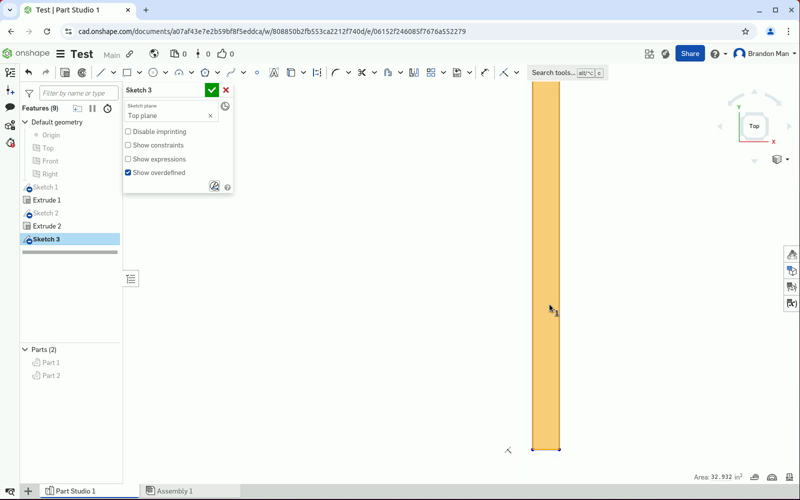
scroll(-6)
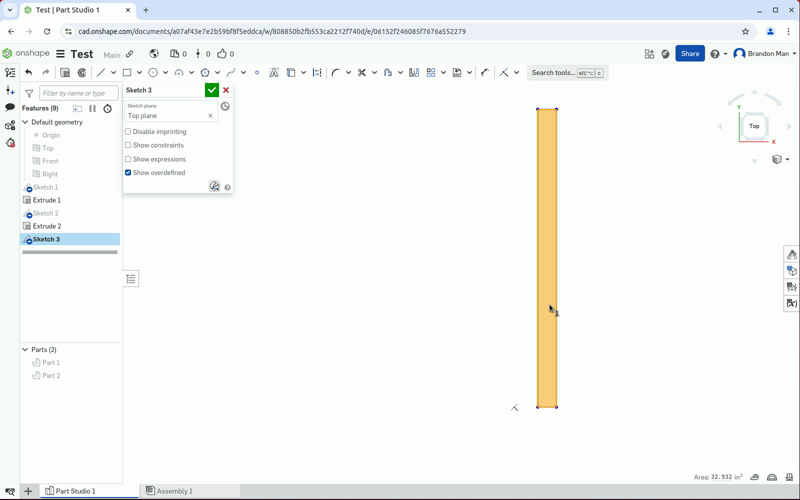
scroll(-6)
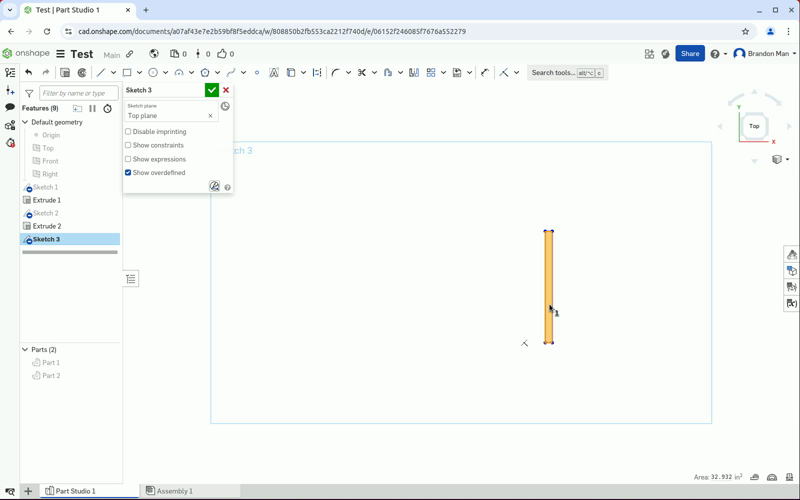
mouse_move(73, 352)
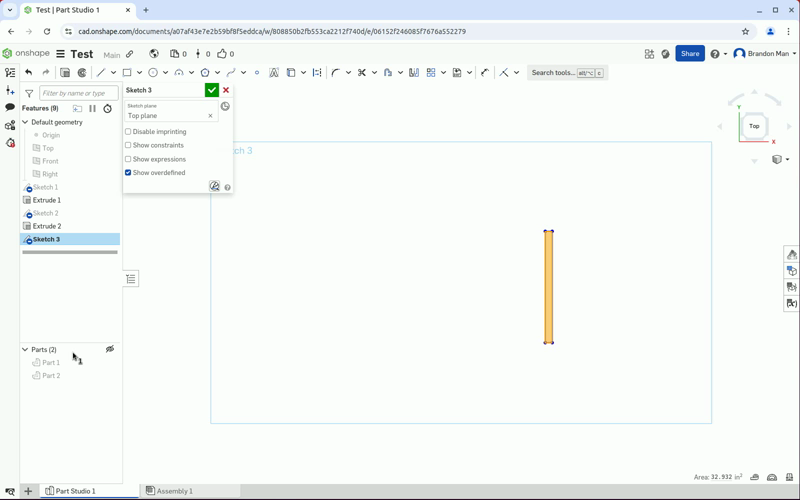
key(shift+y)
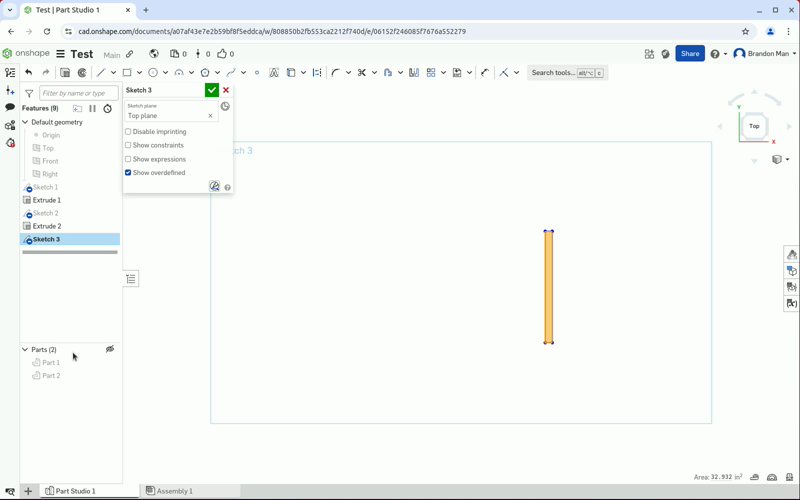
key(shift+e)
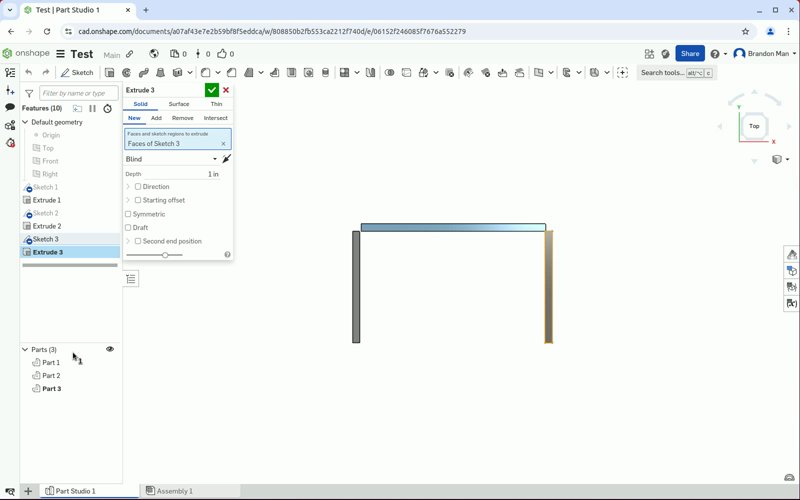
mouse_move(143, 106)
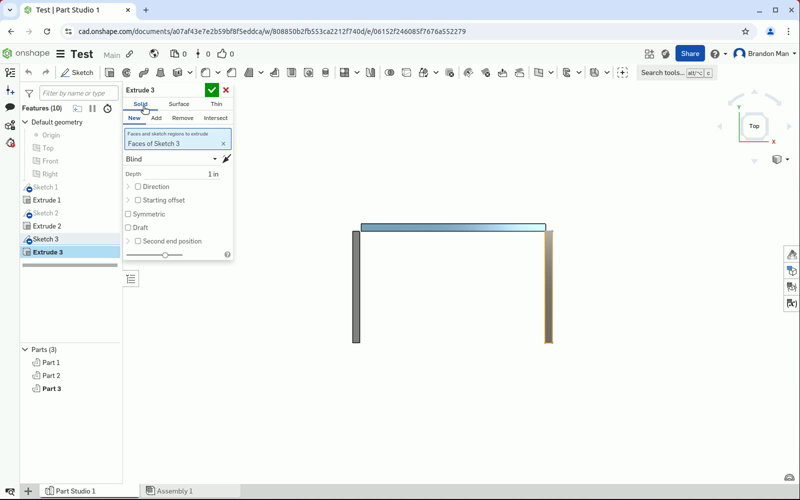
click(143, 106)
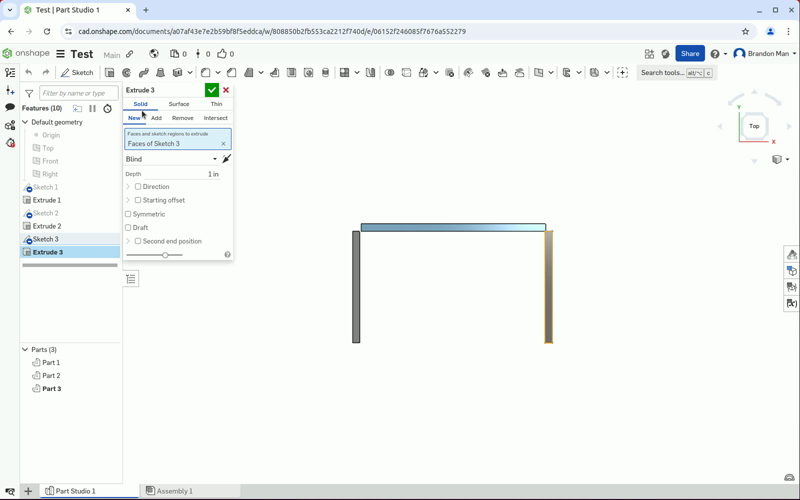
mouse_move(137, 120)
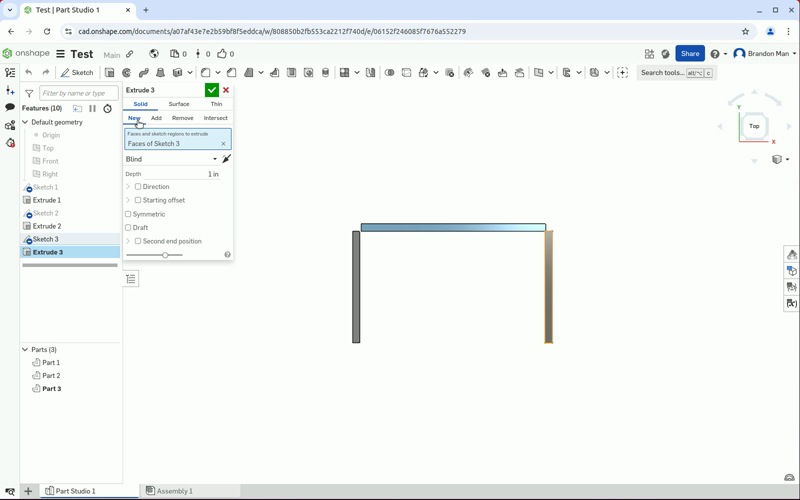
click(137, 120)
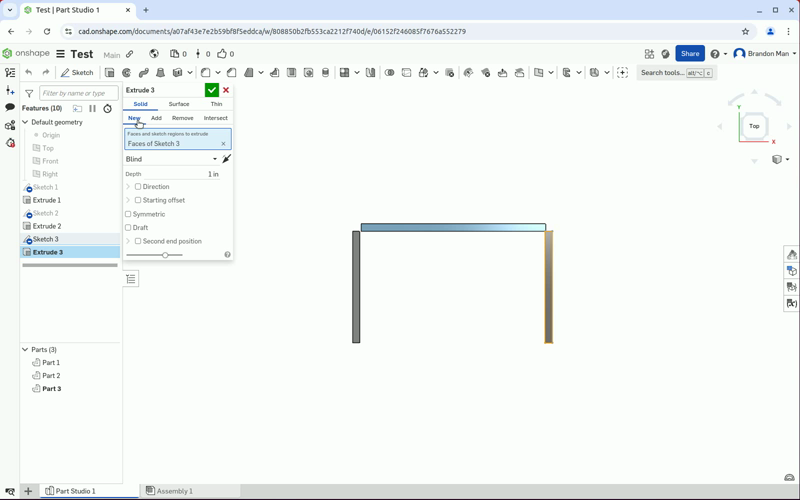
key(tab, 4)
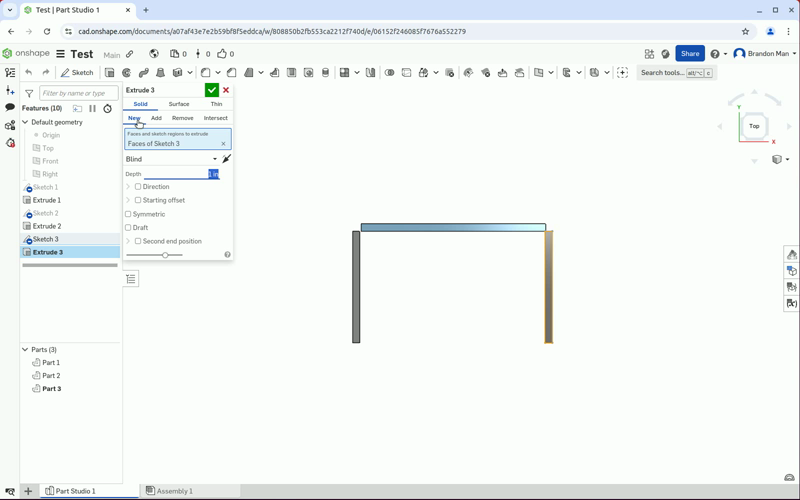
text(-3.611)
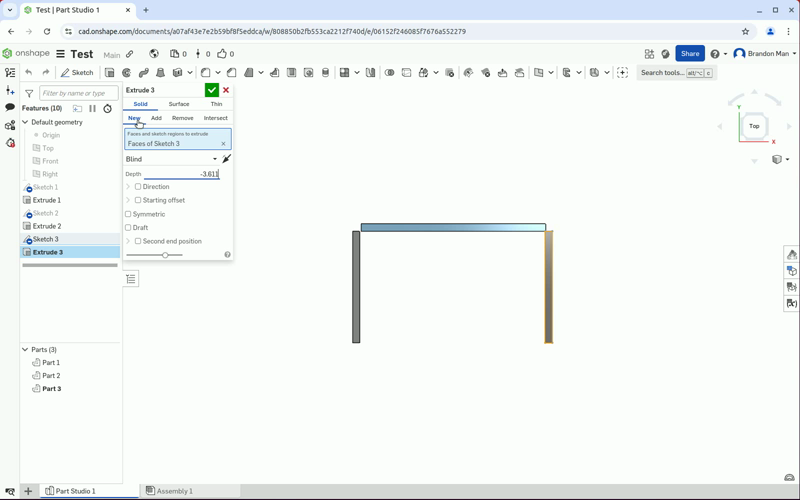
key(enter)
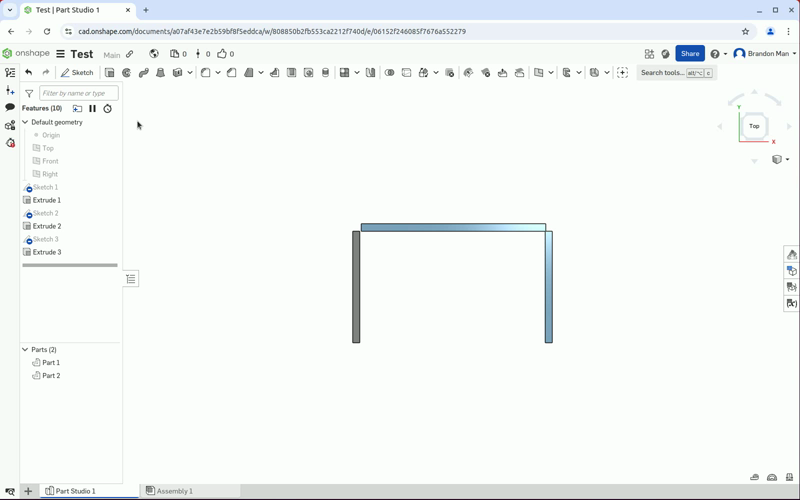
key(shift+h)
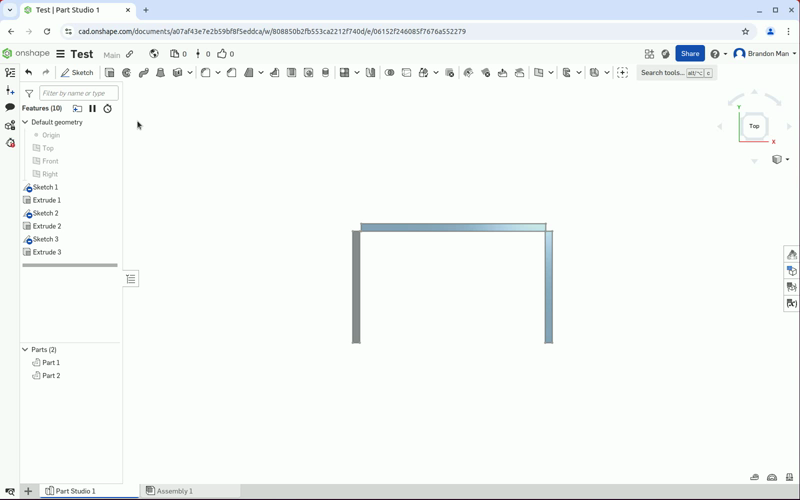
key(shift+h)
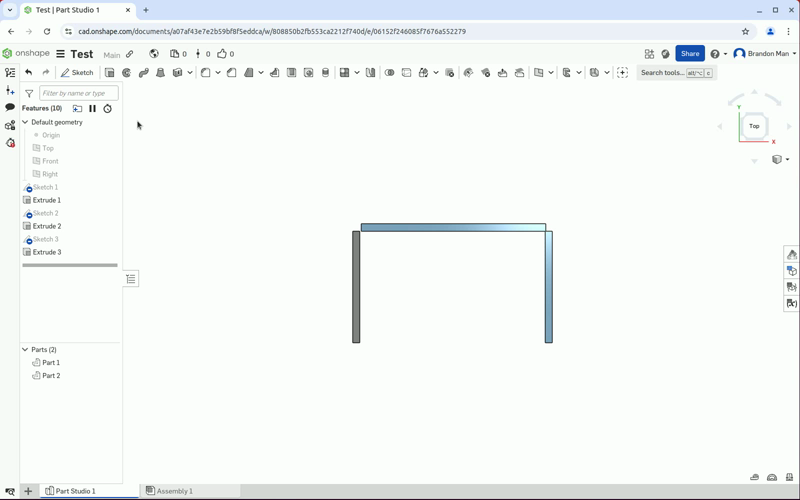
mouse_move(73, 189)
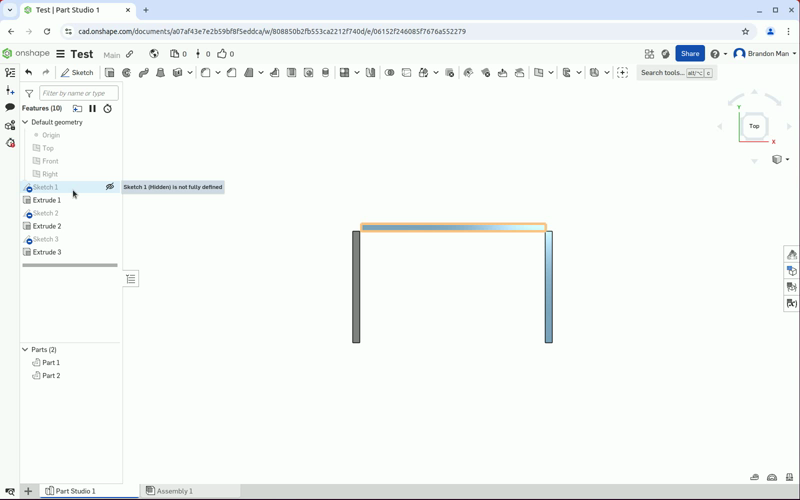
click(73, 189)
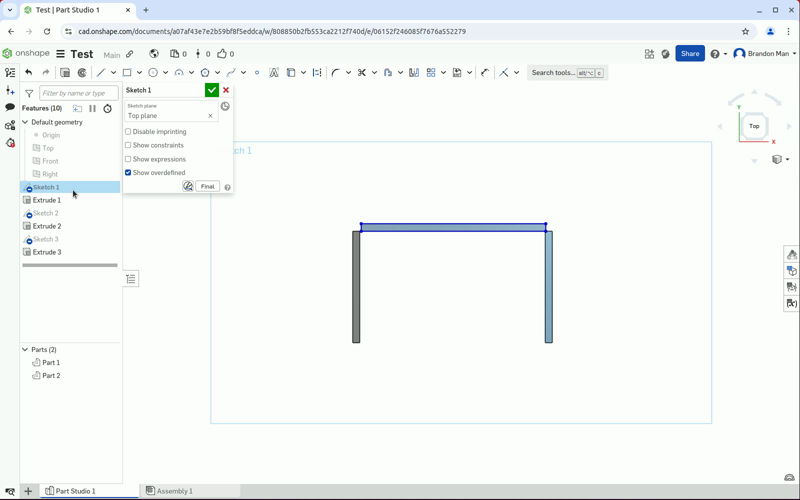
mouse_move(229, 92)
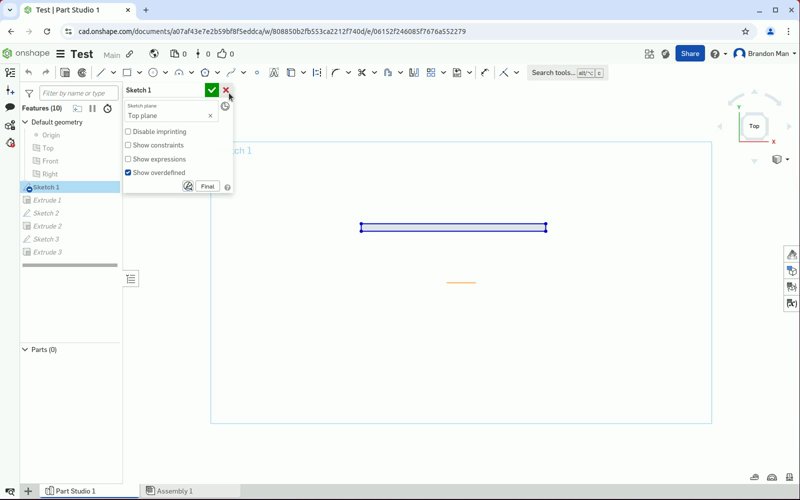
click(229, 92)
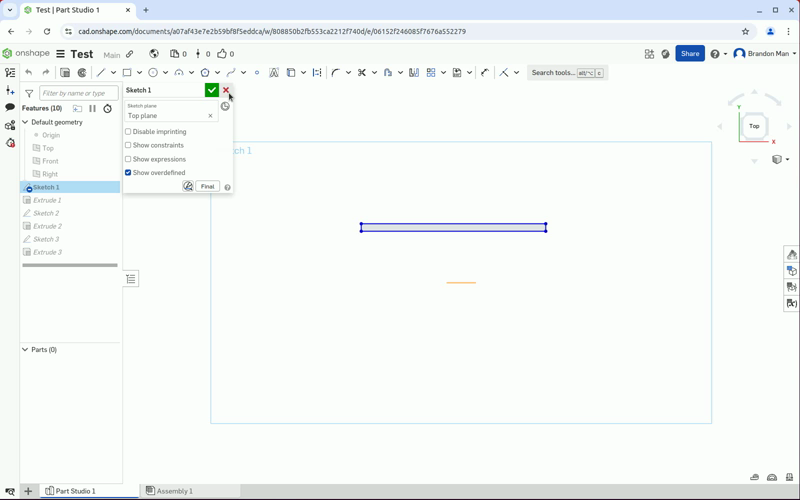
key(shift+s)
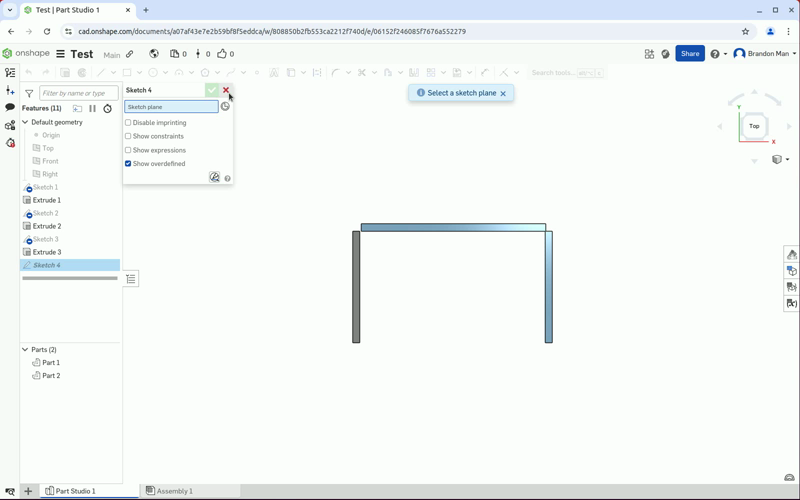
mouse_move(73, 150)
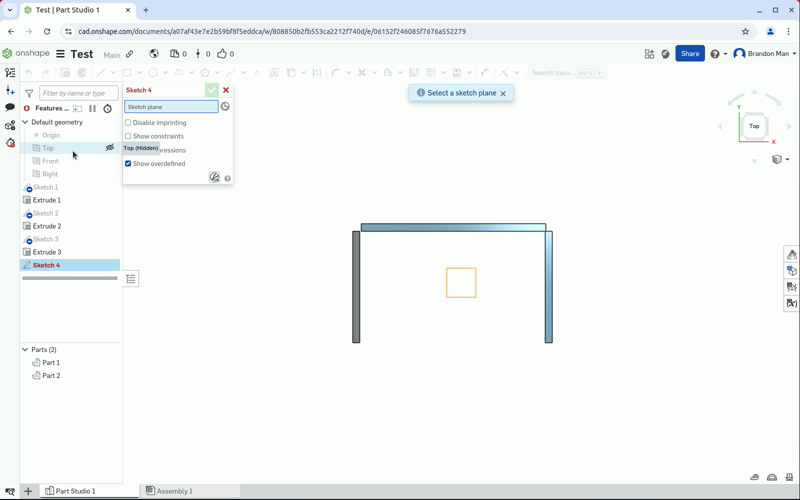
click(73, 150)
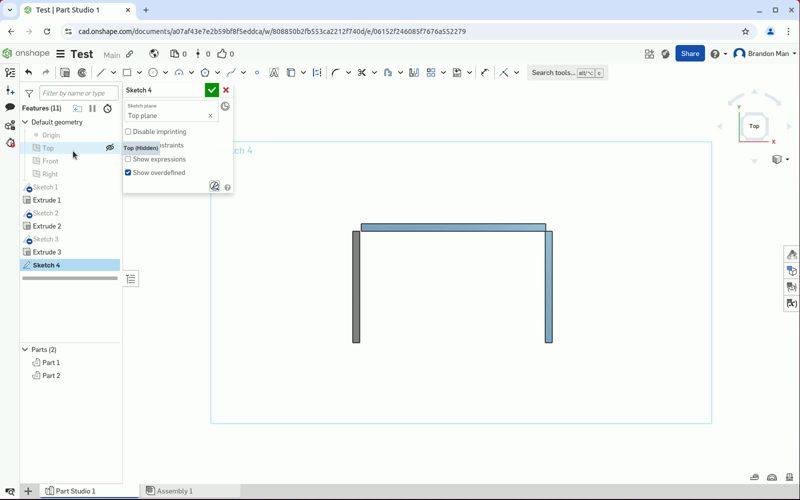
mouse_move(73, 352)
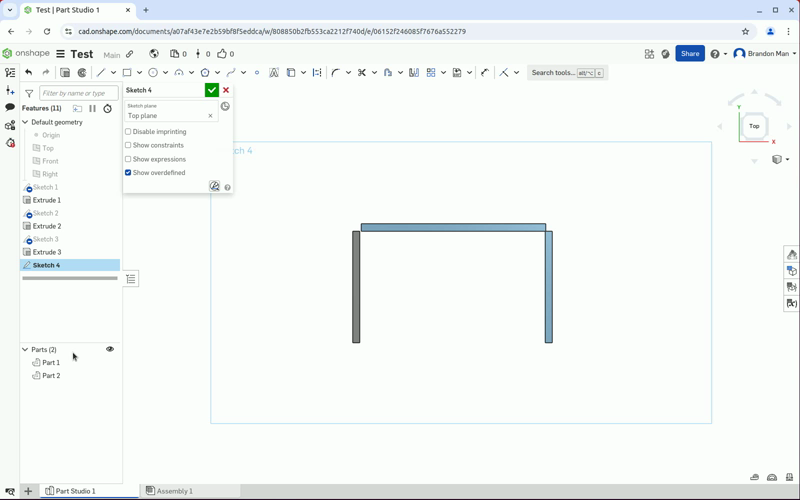
key(y)
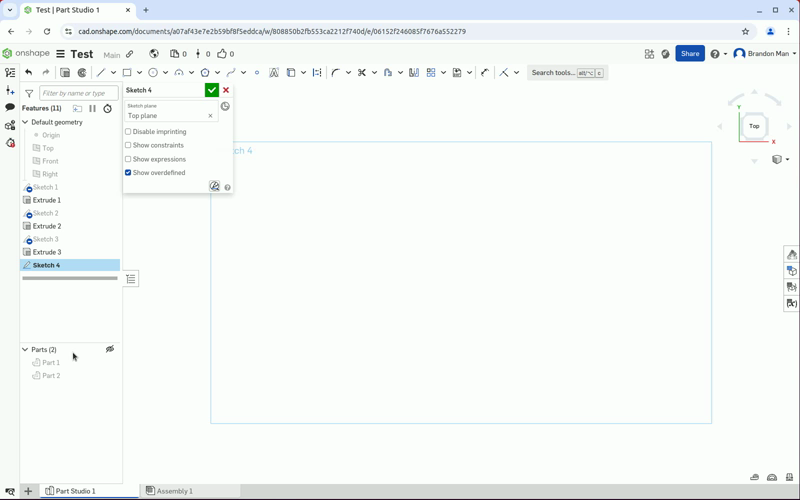
key(l)
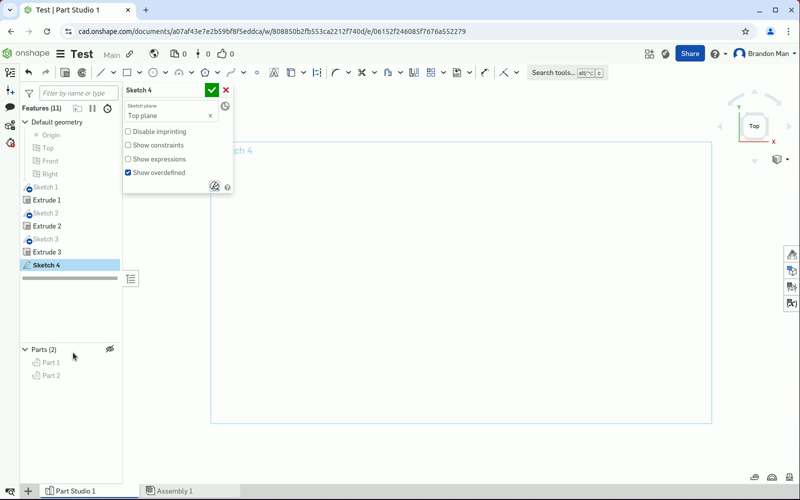
key_down(shift)
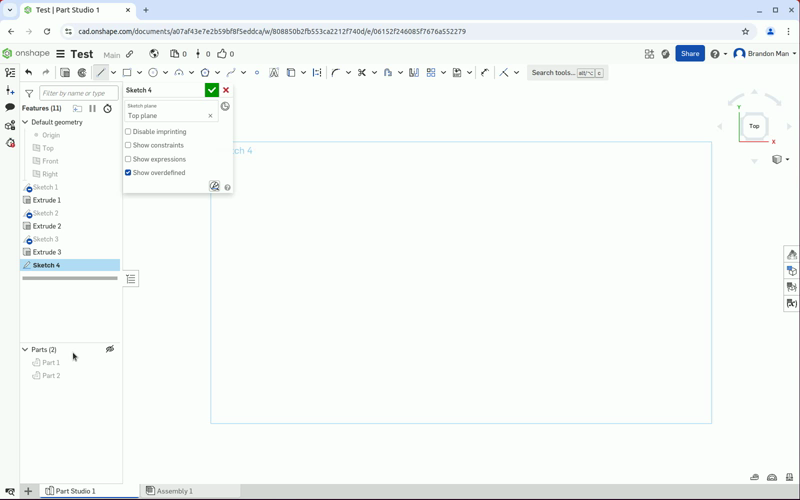
mouse_move(361, 349)
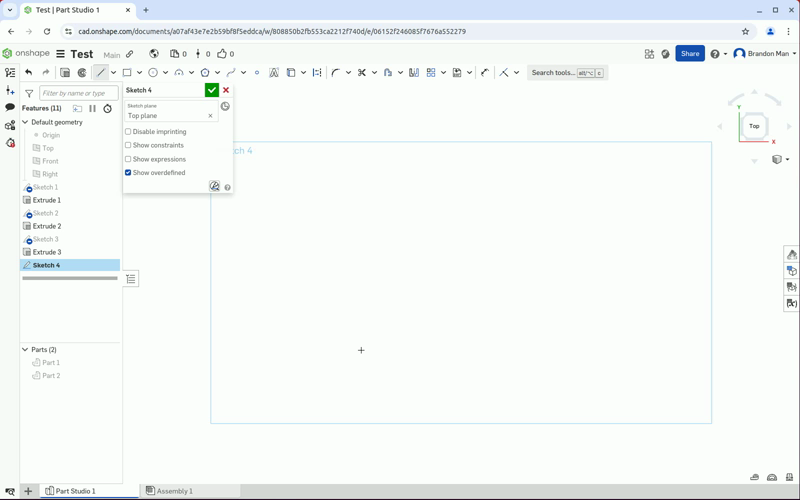
click(361, 349)
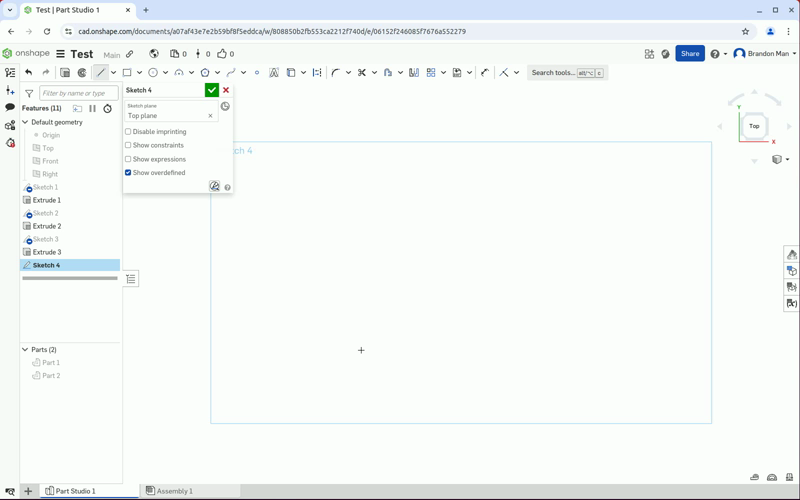
key_up(shift)
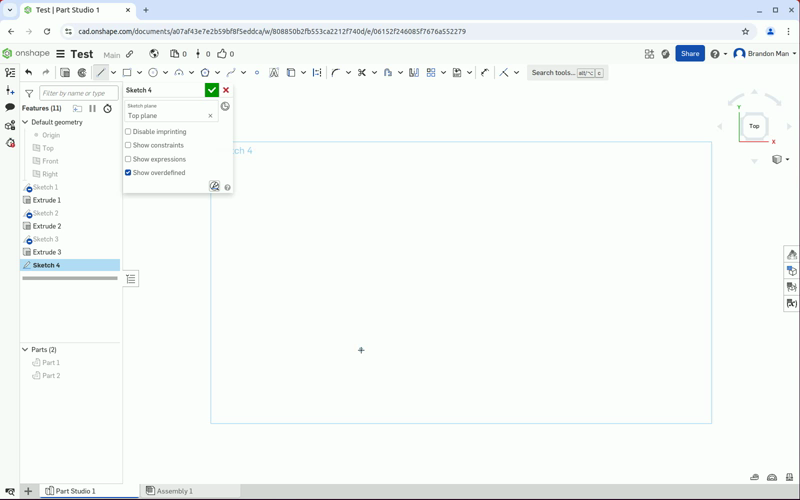
key_down(shift)
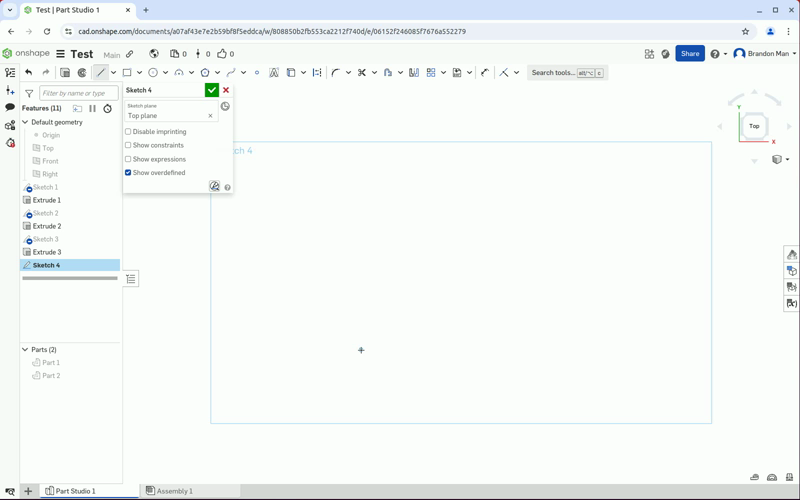
mouse_move(545, 349)
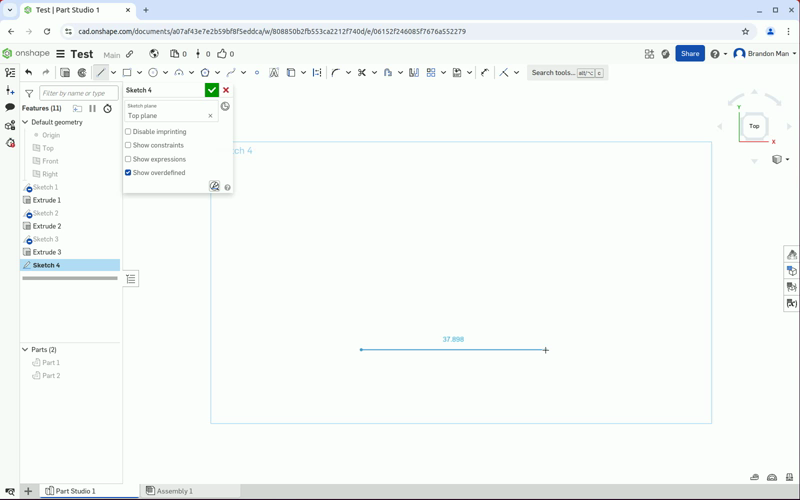
click(545, 349)
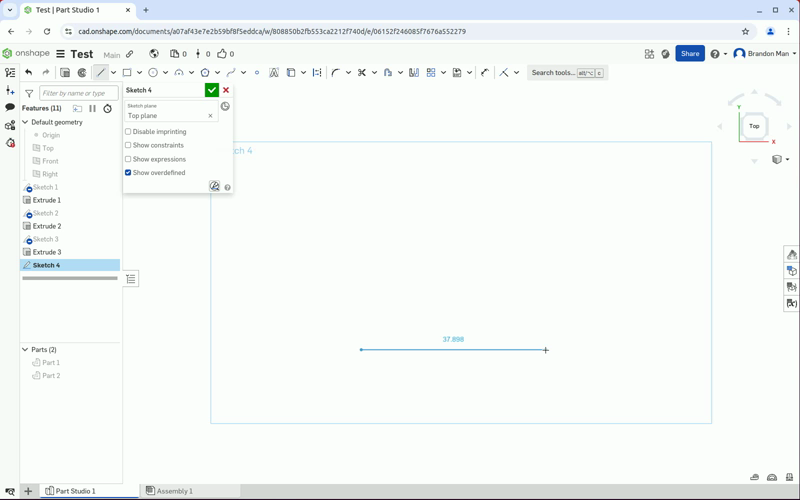
key_up(shift)
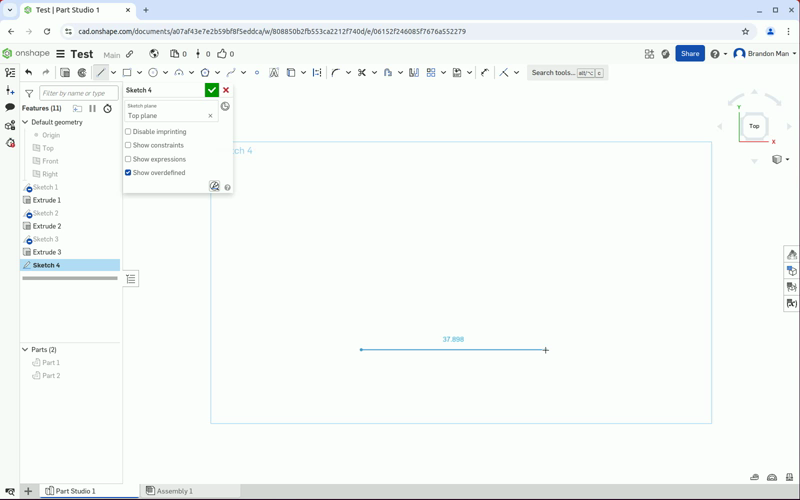
key_down(shift)
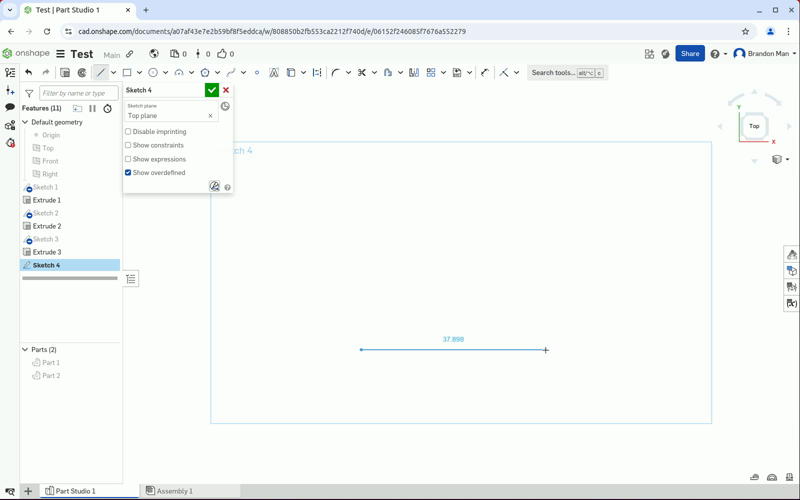
mouse_move(575, 349)
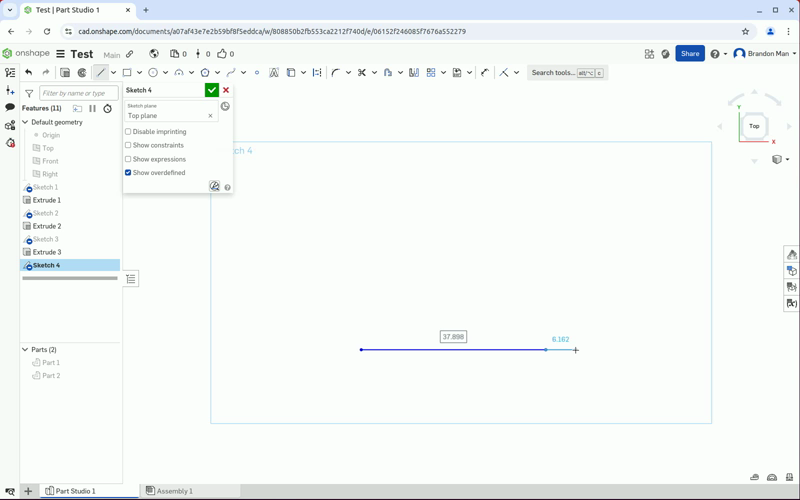
mouse_move(545, 342)
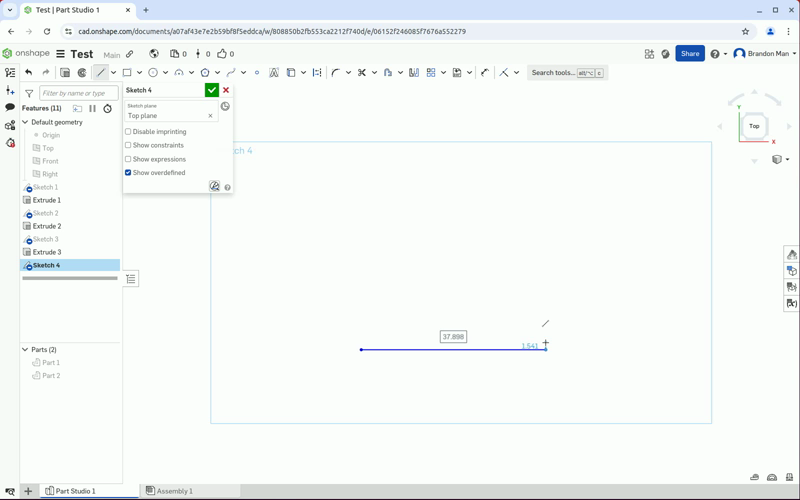
click(545, 342)
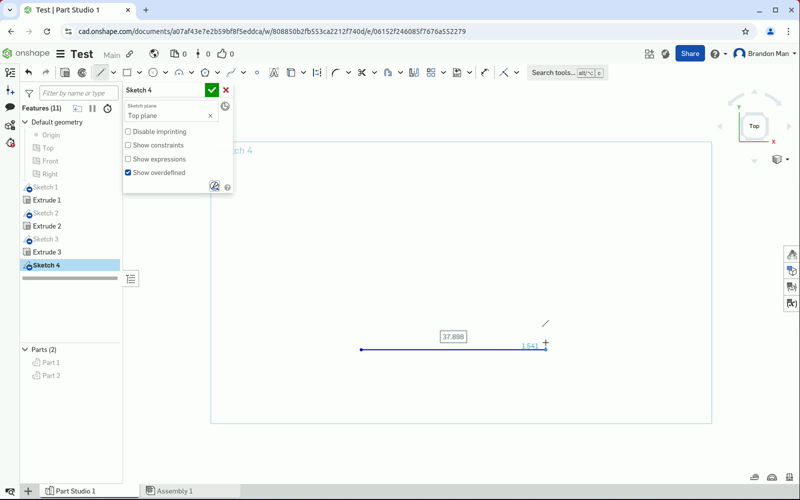
key_up(shift)
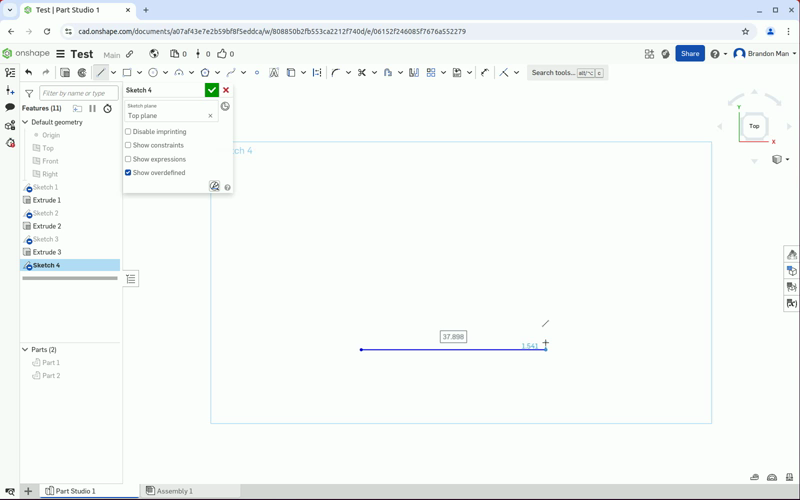
key_down(shift)
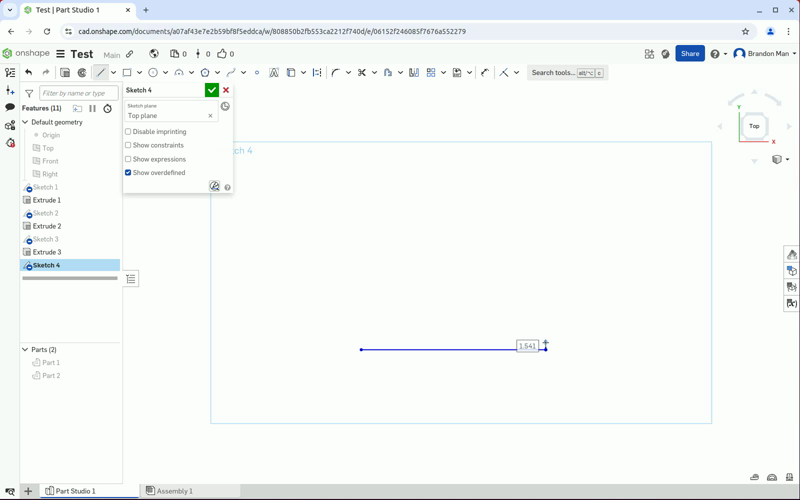
mouse_move(361, 342)
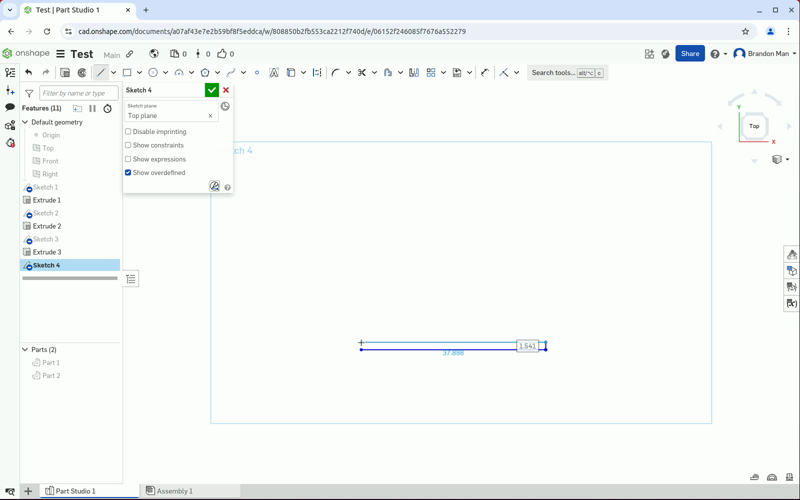
click(361, 342)
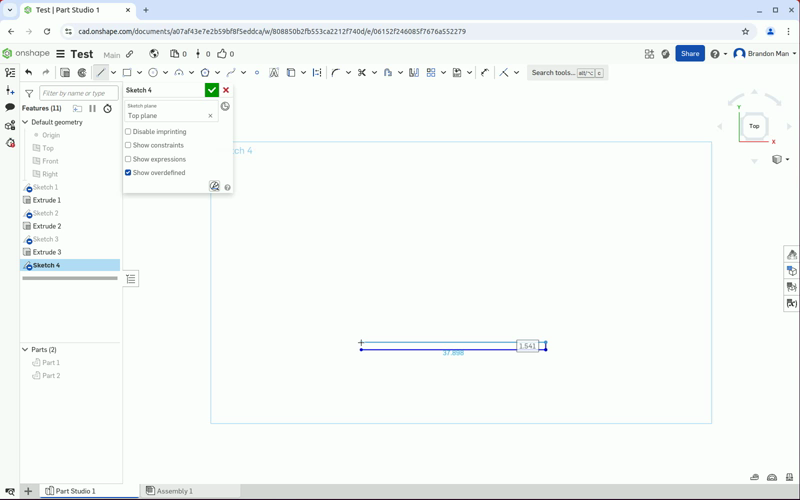
key_up(shift)
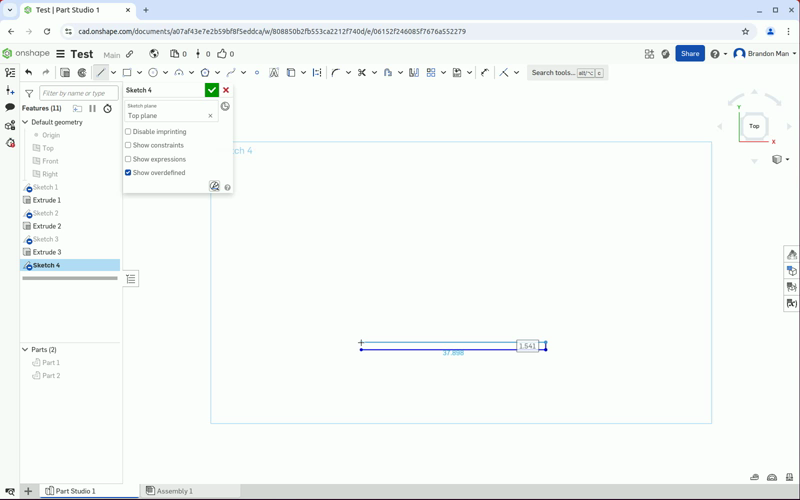
mouse_move(391, 342)
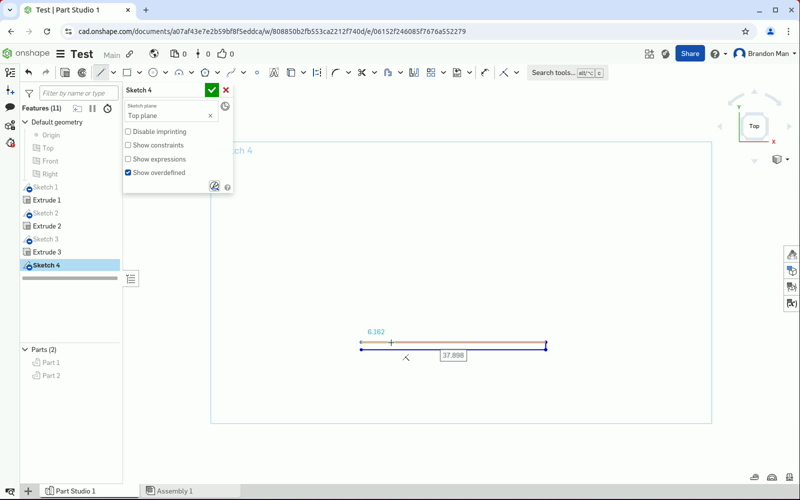
key_down(shift)
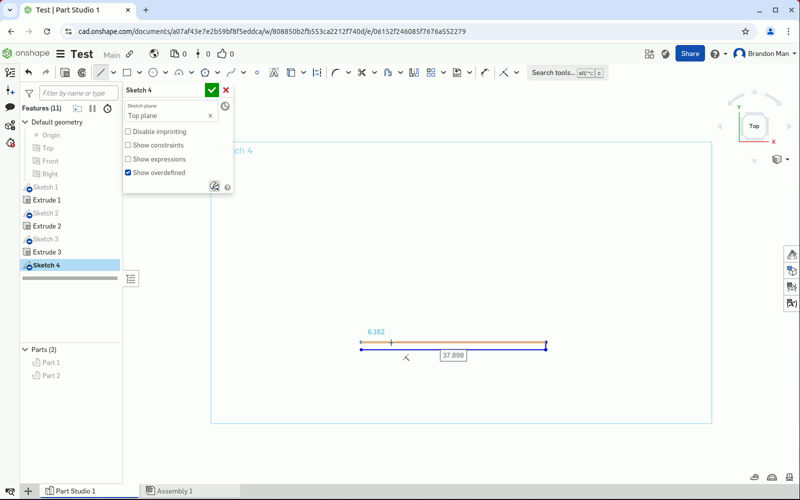
mouse_move(361, 349)
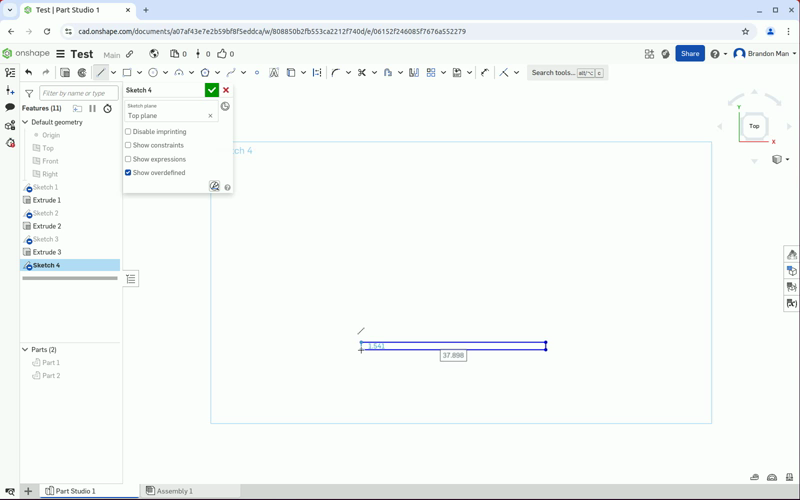
key_up(shift)
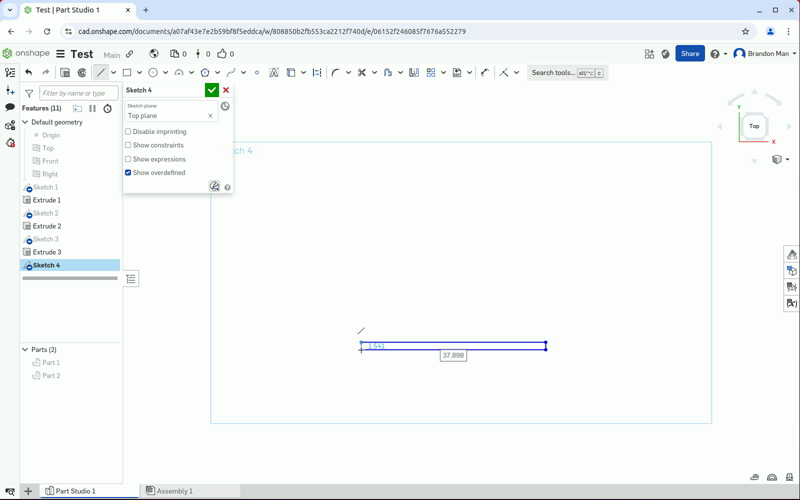
click(361, 349)
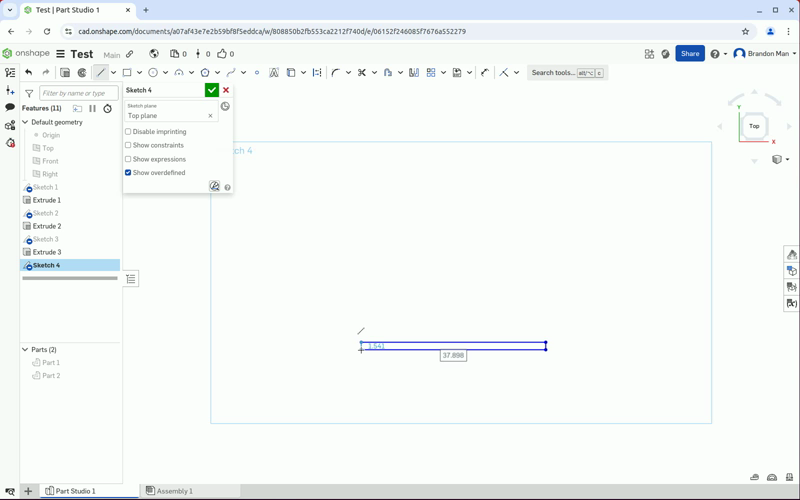
key(esc)
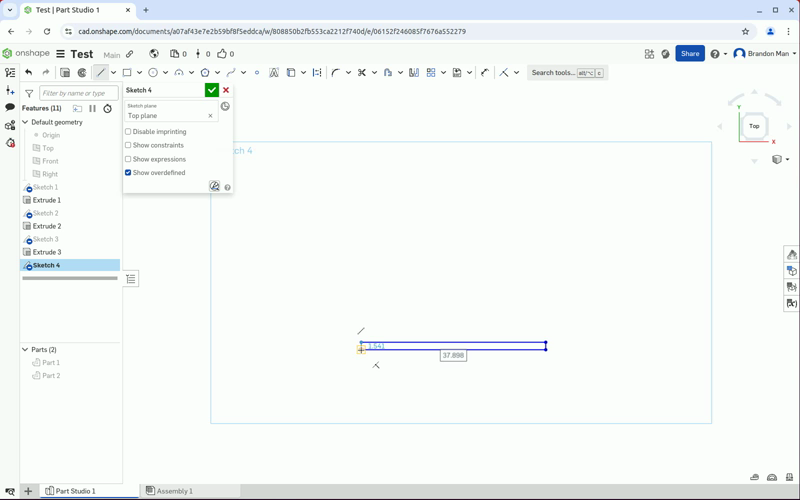
mouse_move(423, 348)
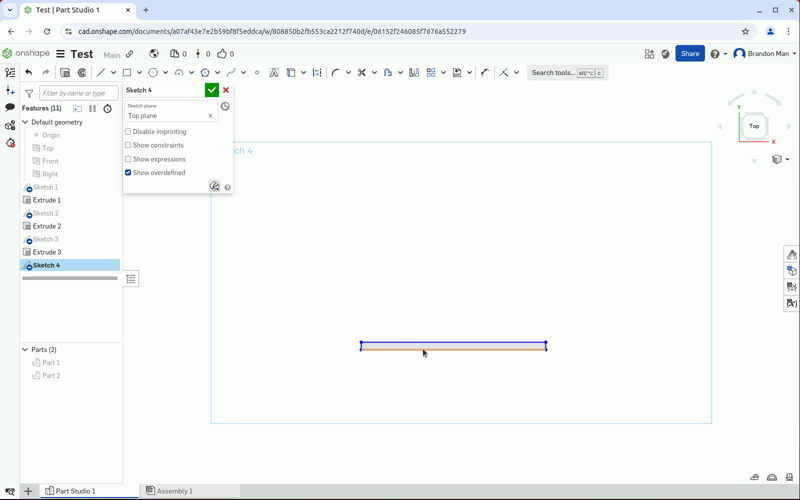
scroll(6)
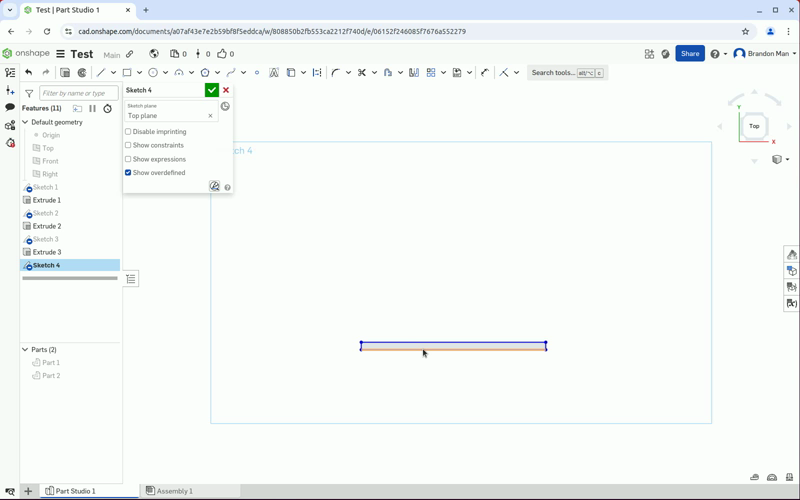
scroll(6)
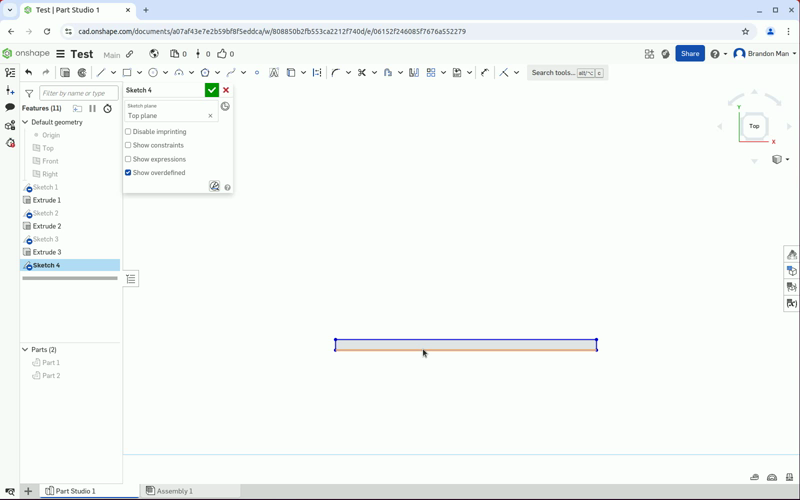
scroll(6)
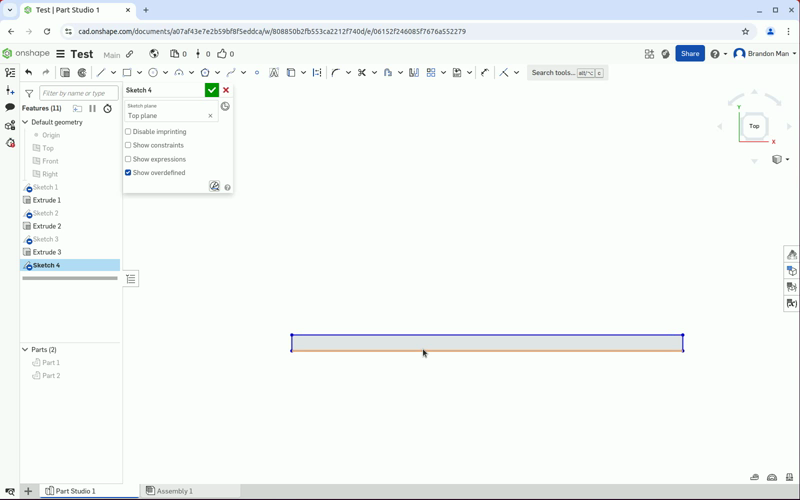
scroll(6)
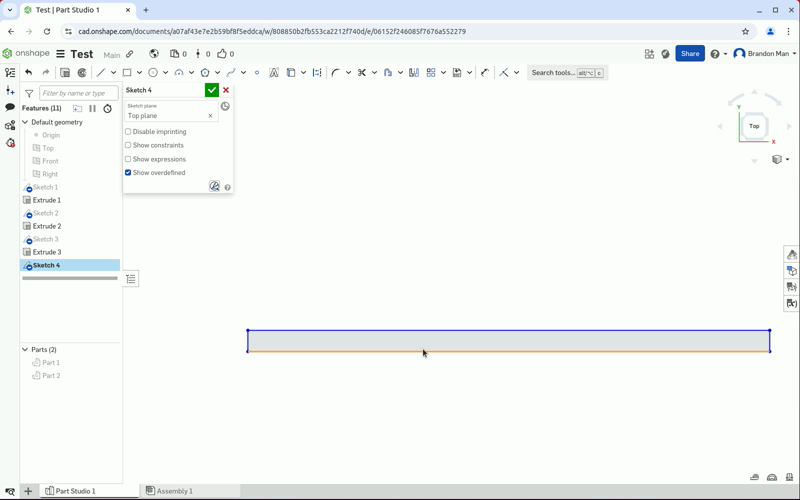
scroll(6)
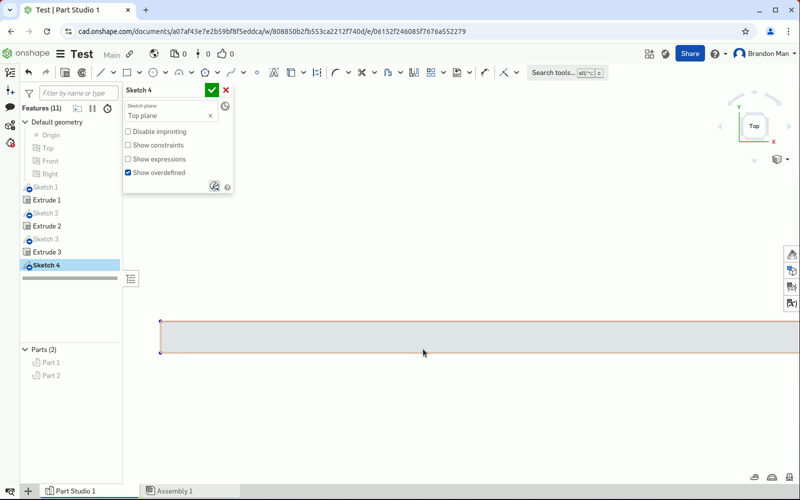
scroll(6)
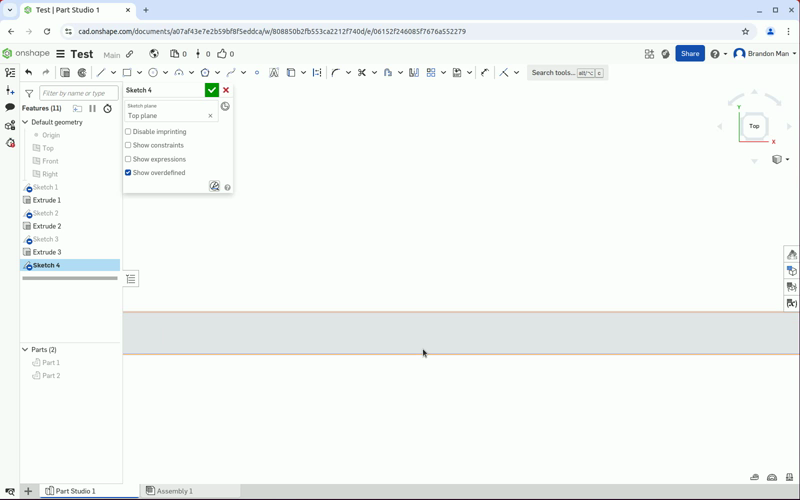
scroll(6)
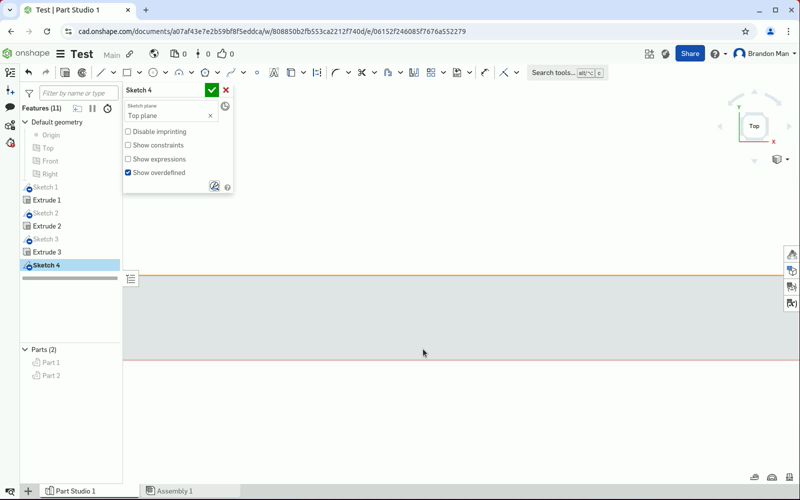
click(423, 348)
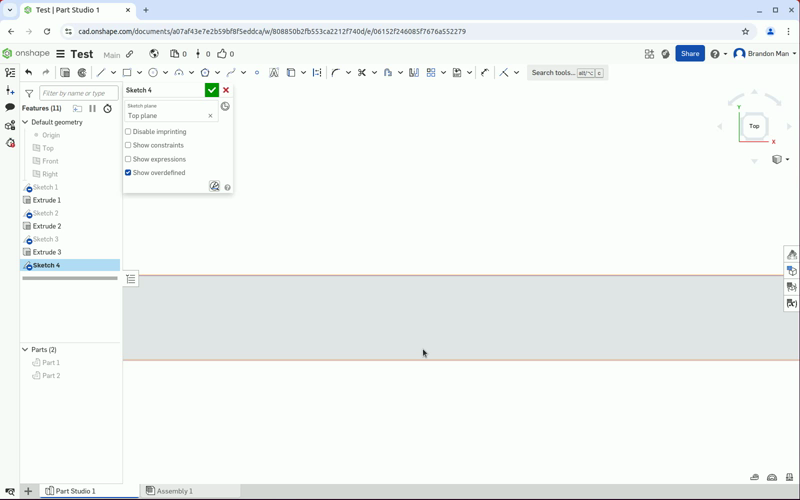
scroll(-6)
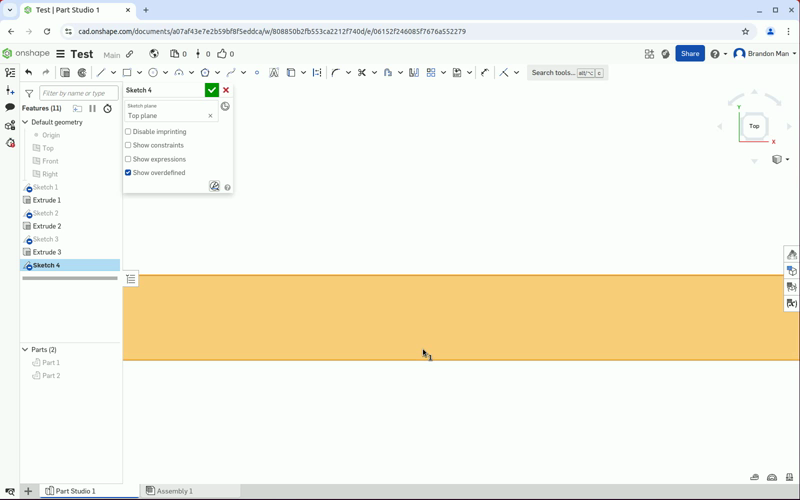
scroll(-6)
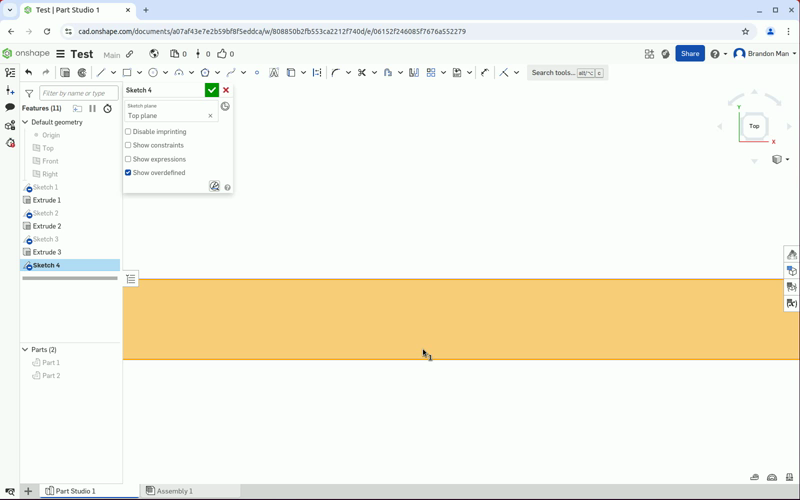
scroll(-6)
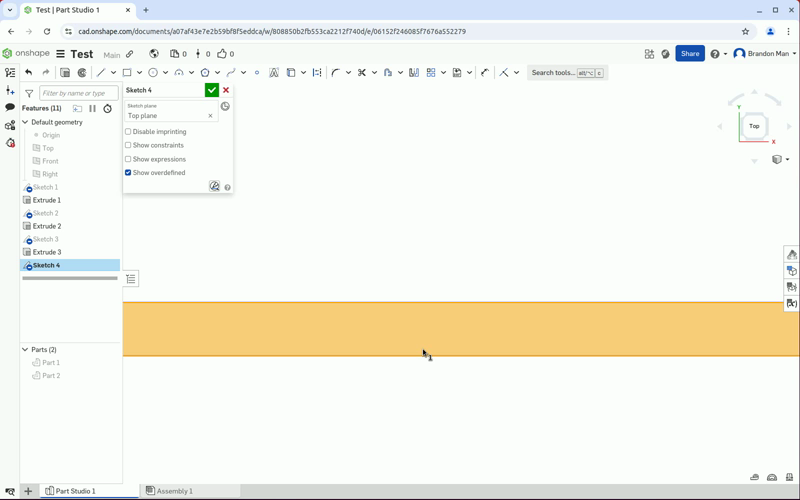
scroll(-6)
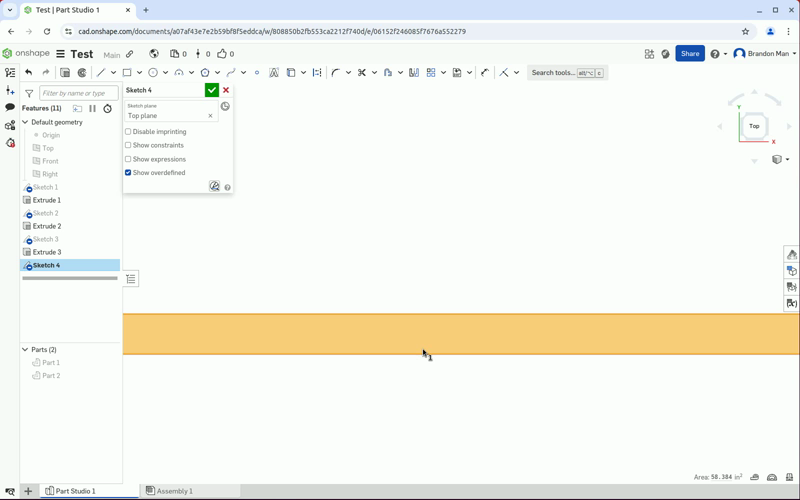
scroll(-6)
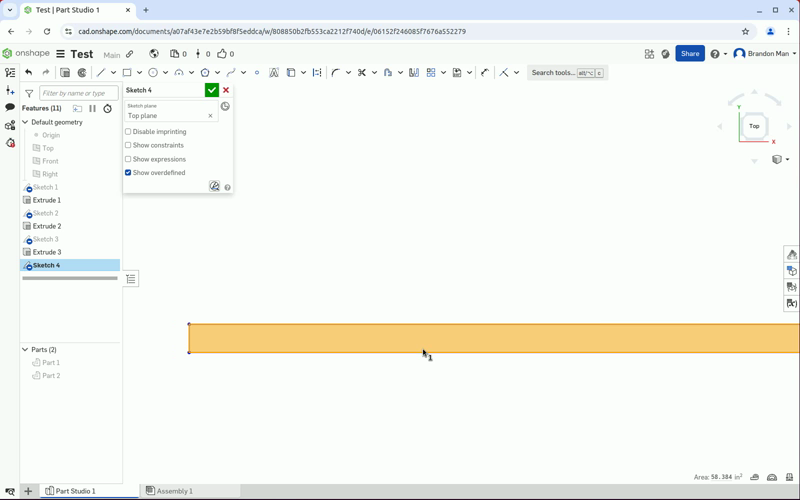
scroll(-6)
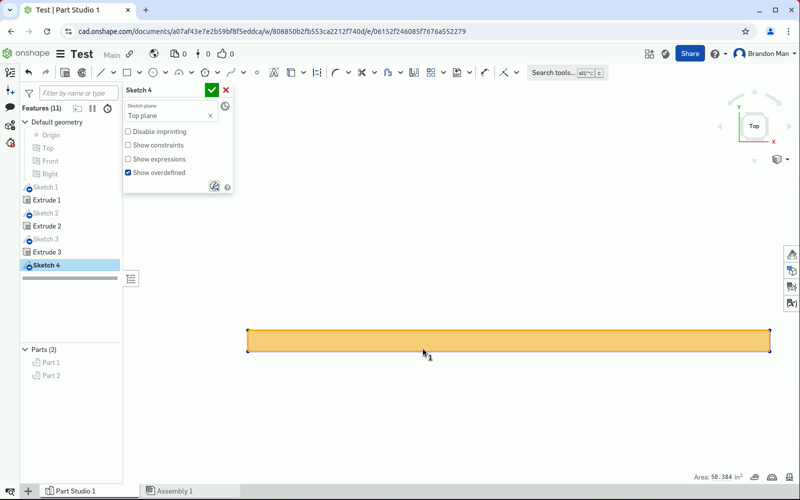
scroll(-6)
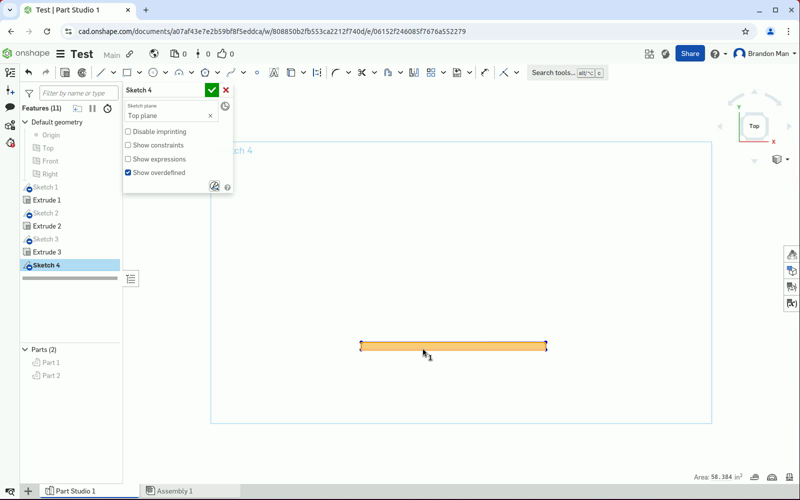
mouse_move(73, 352)
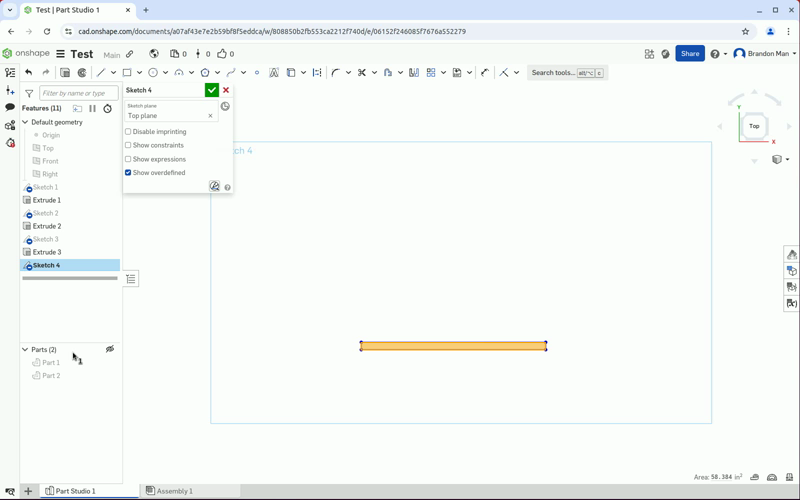
key(shift+y)
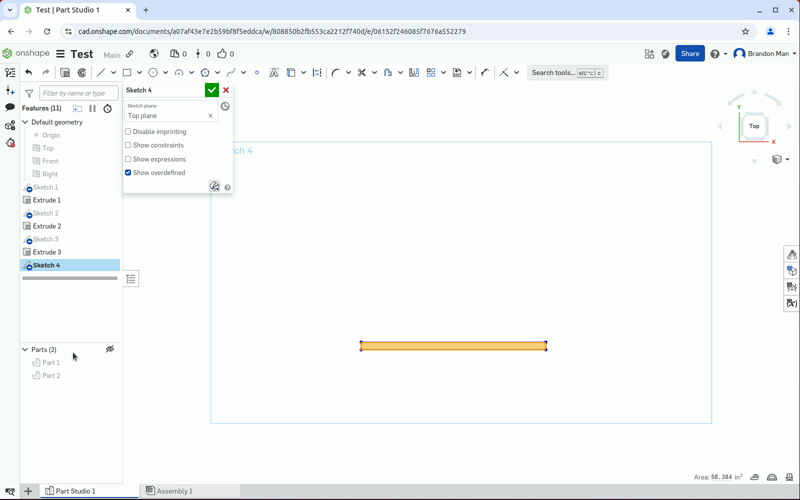
key(shift+e)
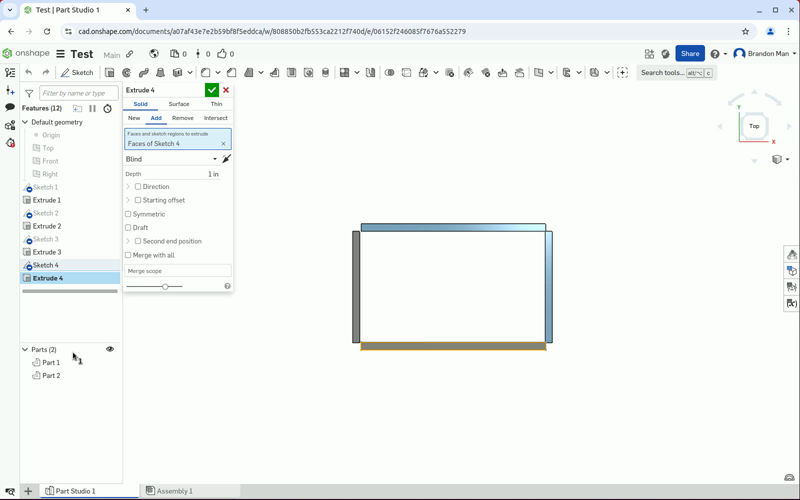
mouse_move(143, 106)
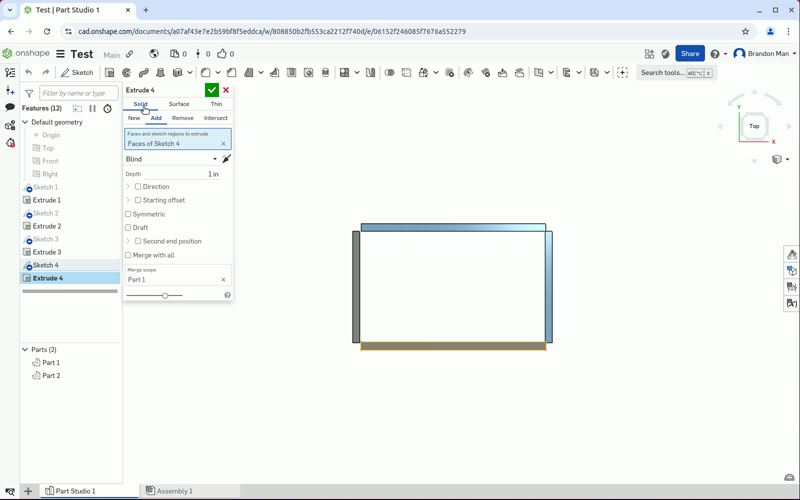
click(143, 106)
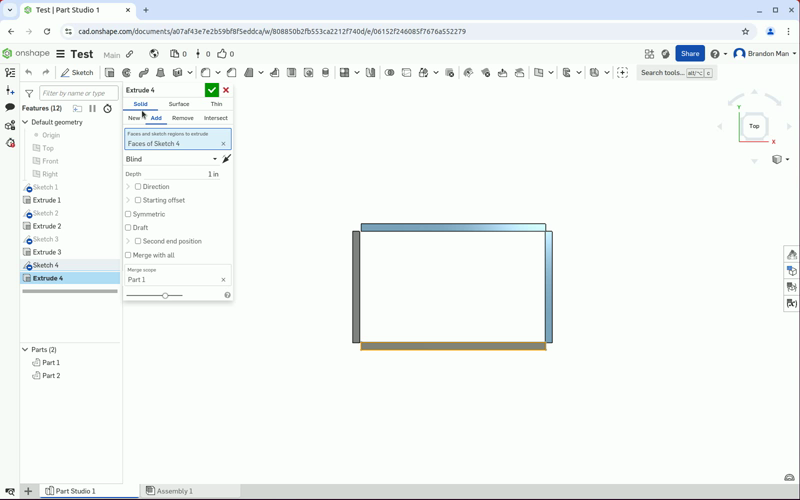
mouse_move(137, 120)
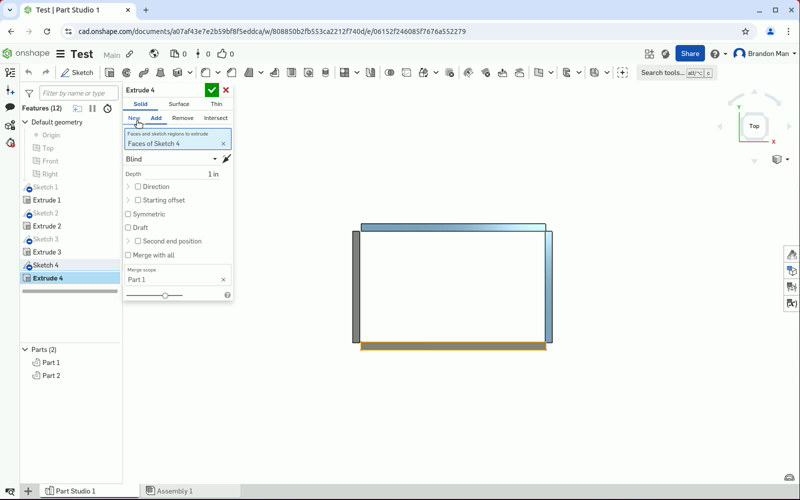
click(137, 120)
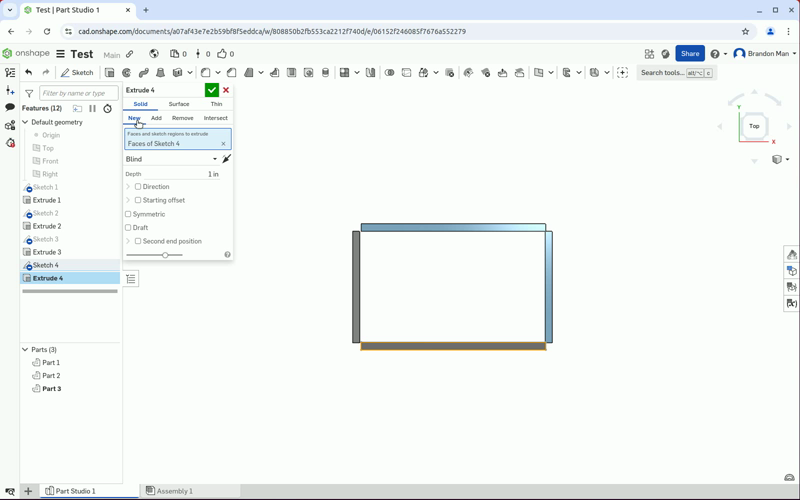
key(tab, 4)
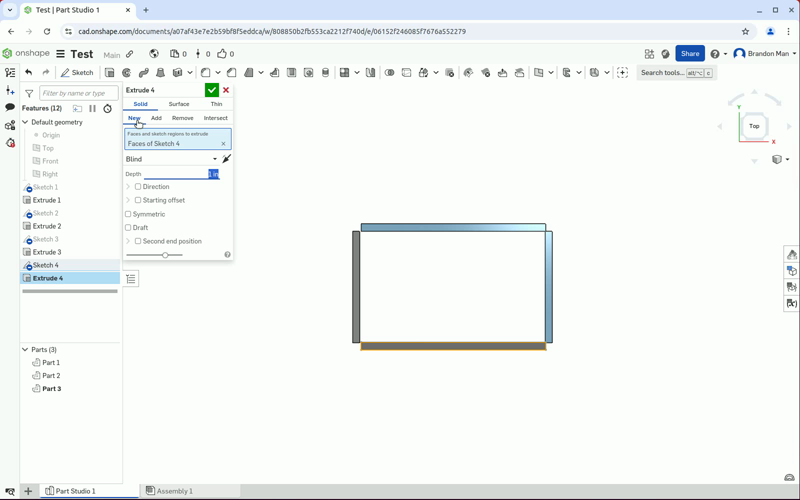
text(-3.611)
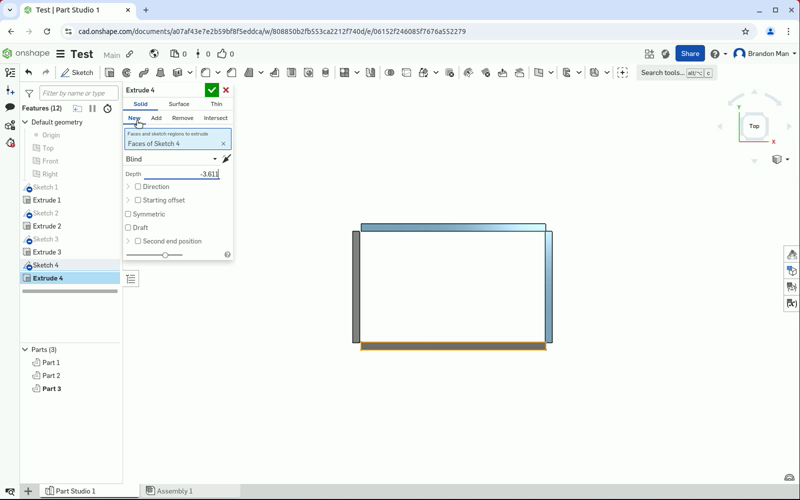
key(enter)
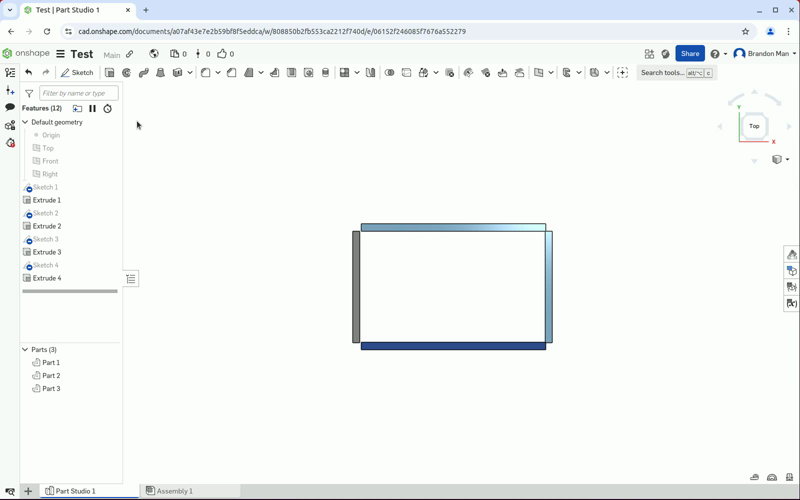
key(shift+h)
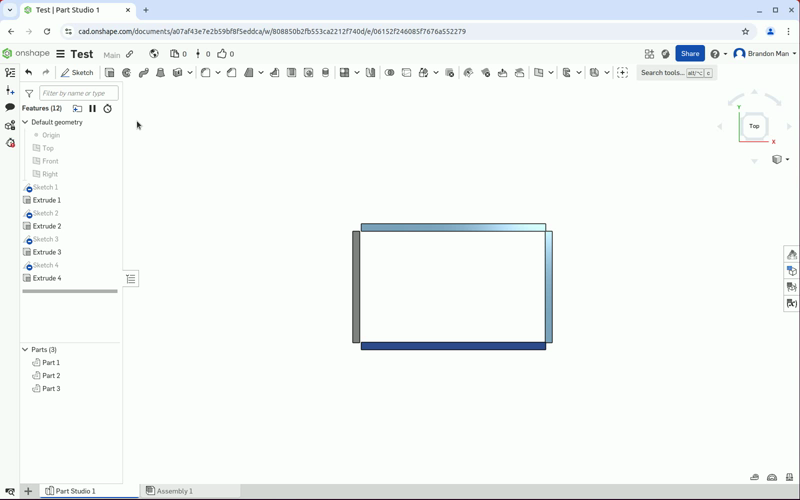
key(shift+h)
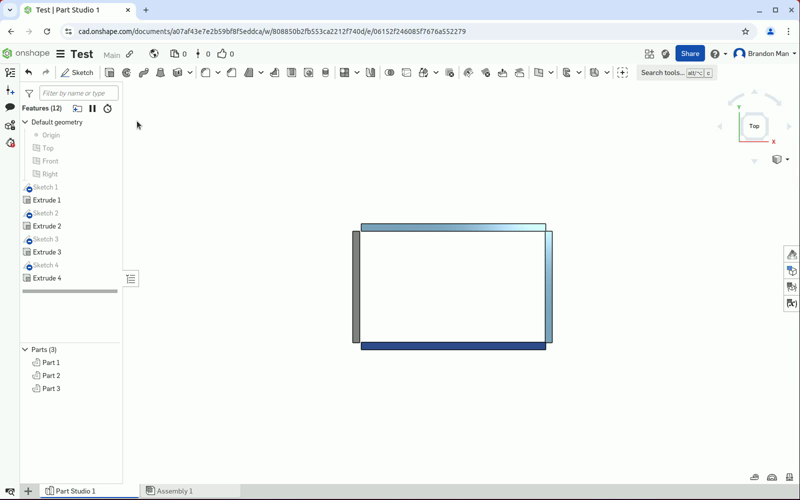
mouse_move(73, 189)
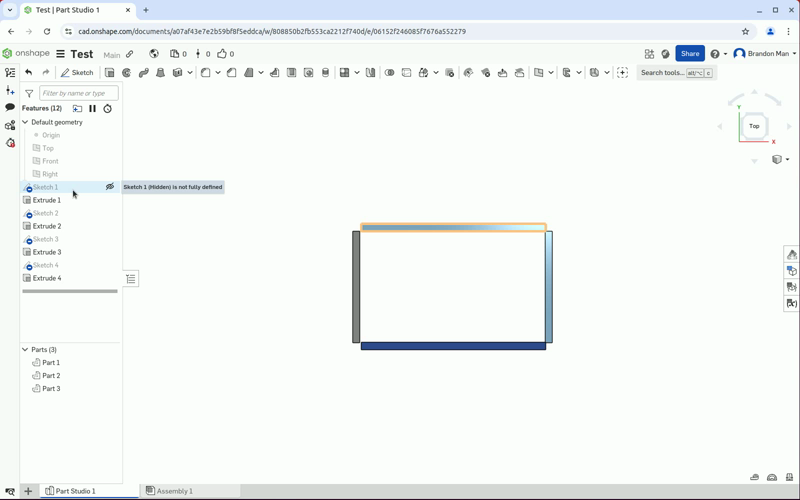
click(73, 189)
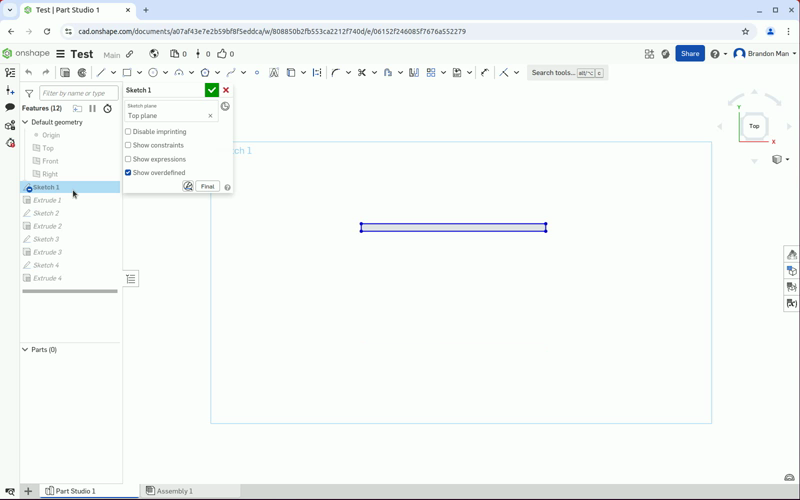
mouse_move(229, 92)
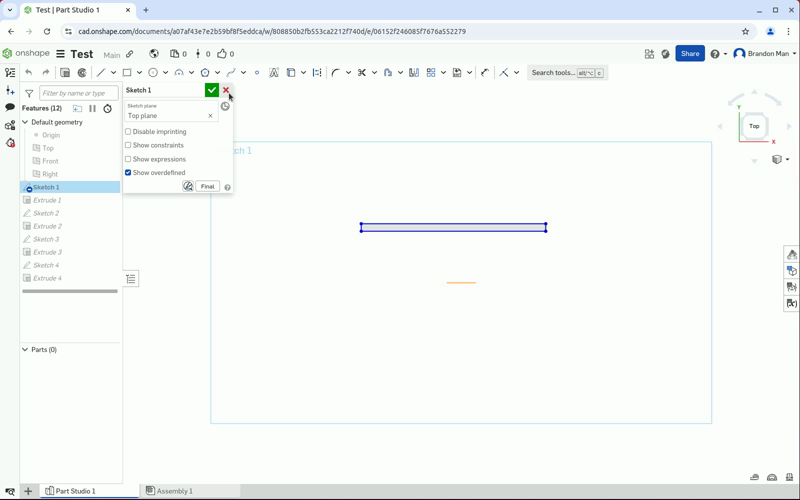
click(229, 92)
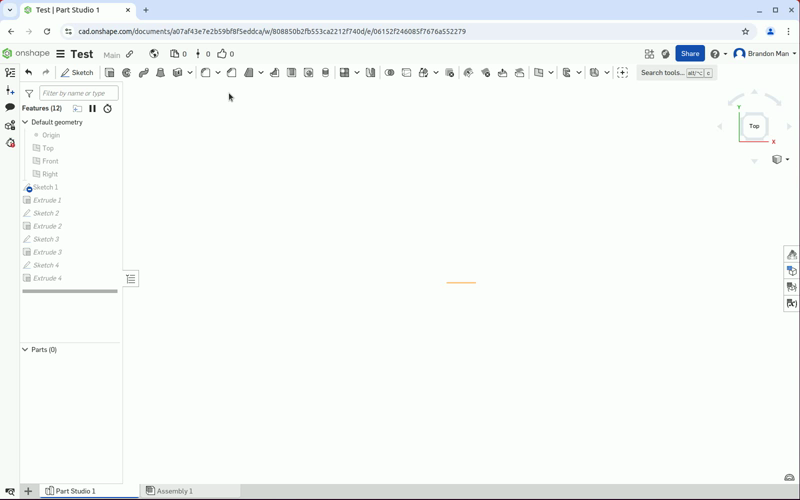
mouse_move(73, 352)
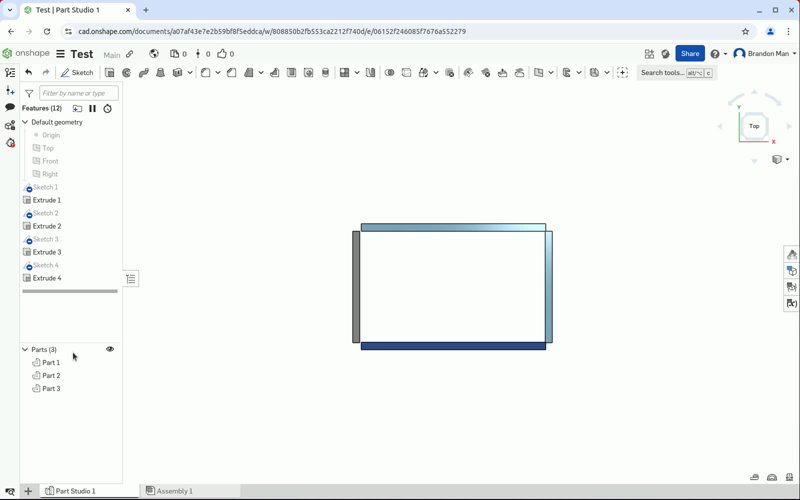
key(y)
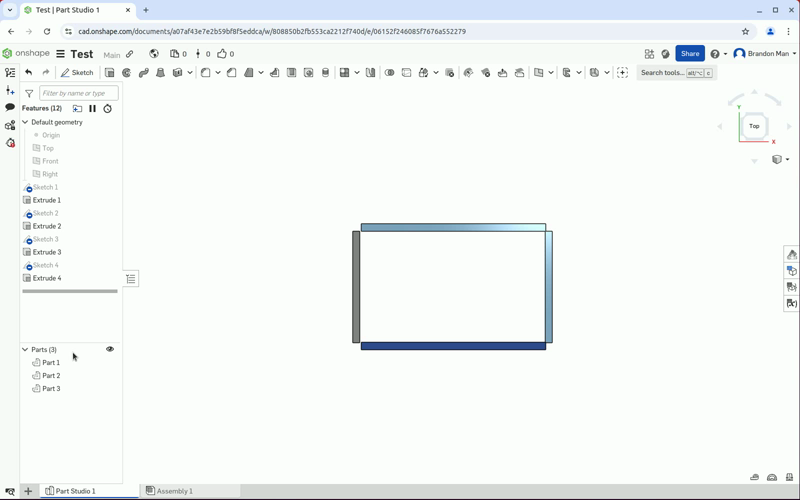
key(shift+p)
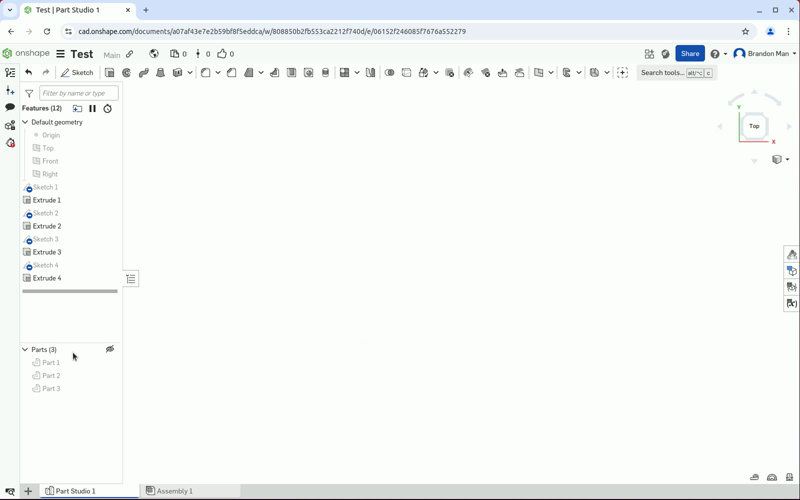
key(space)
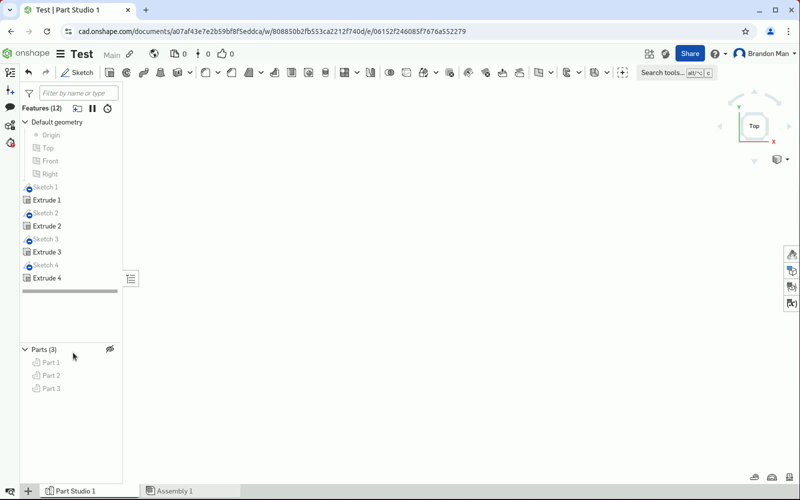
key_down(shift)
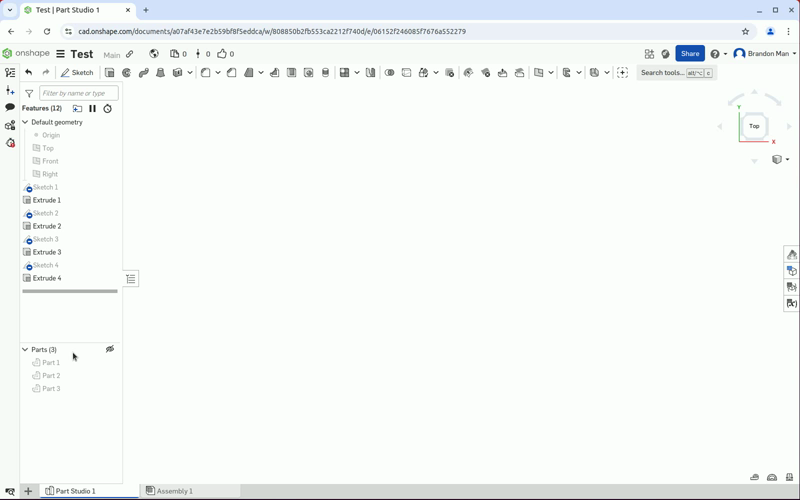
key(up)
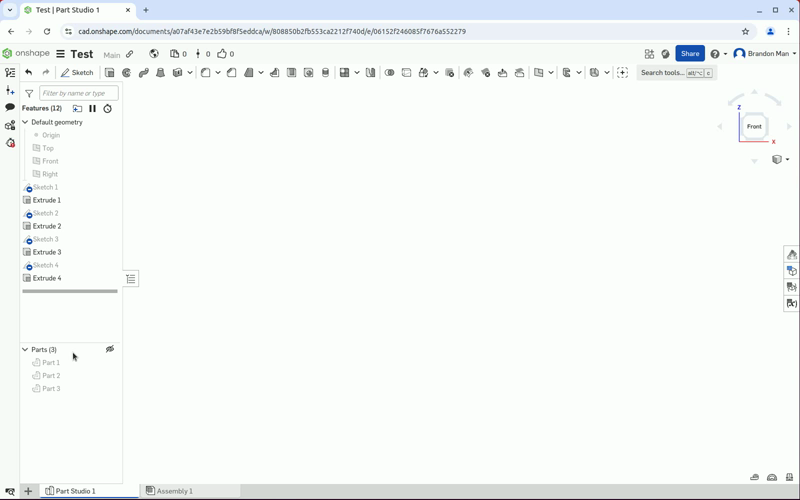
key_up(shift)
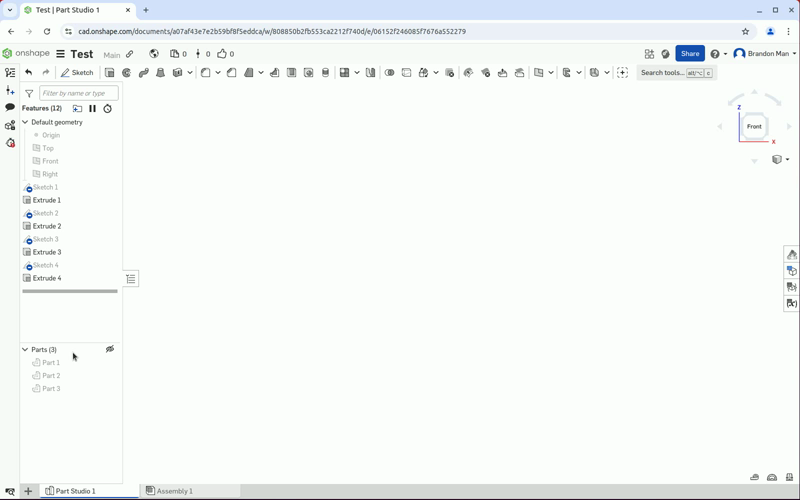
mouse_move(73, 352)
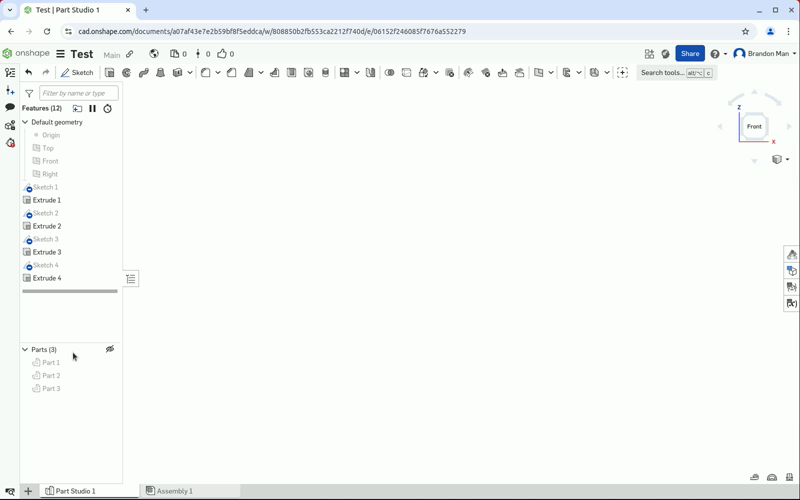
key(shift+y)
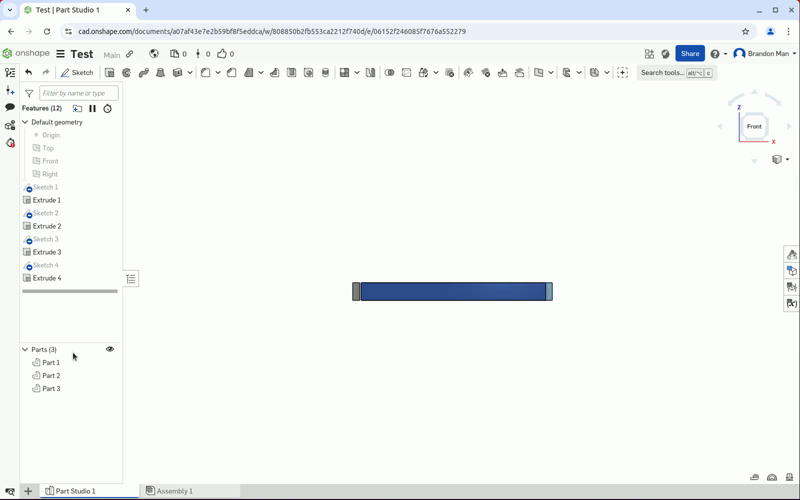
mouse_move(541, 75)
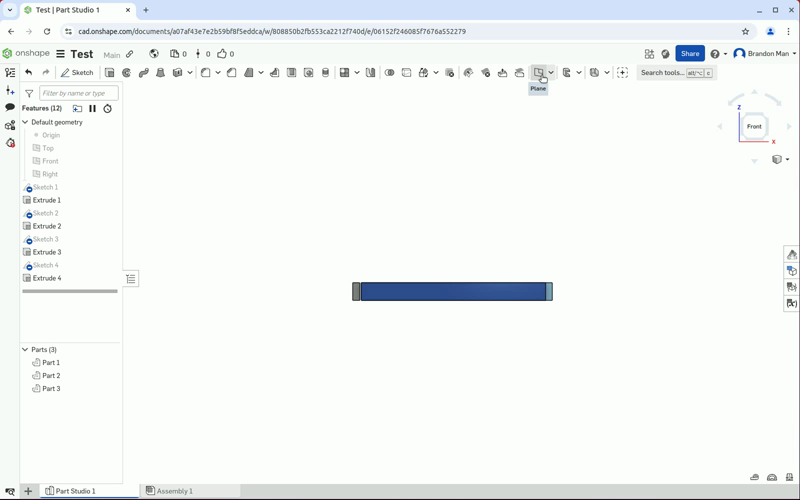
click(541, 75)
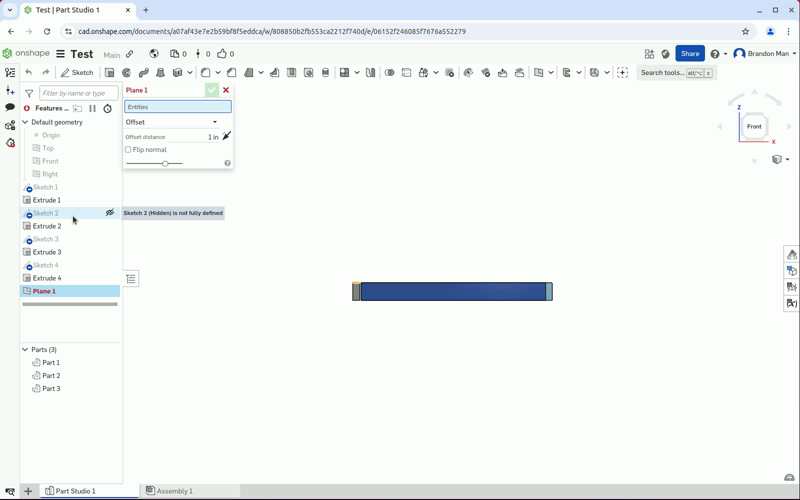
scroll(3)
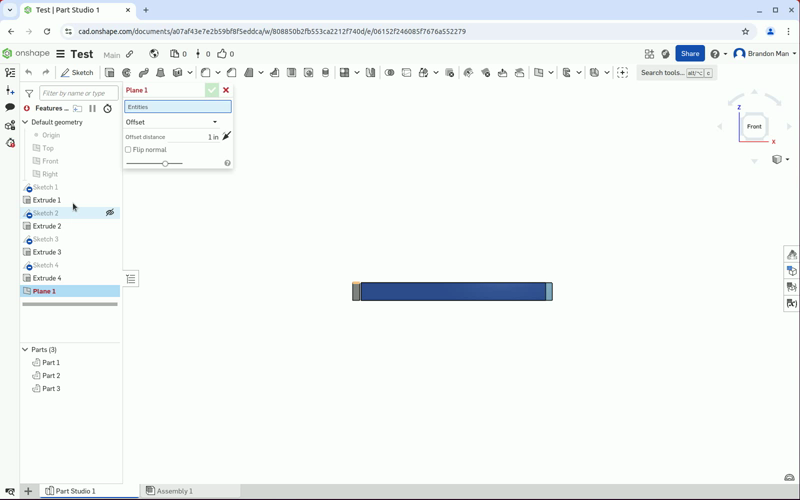
mouse_move(73, 163)
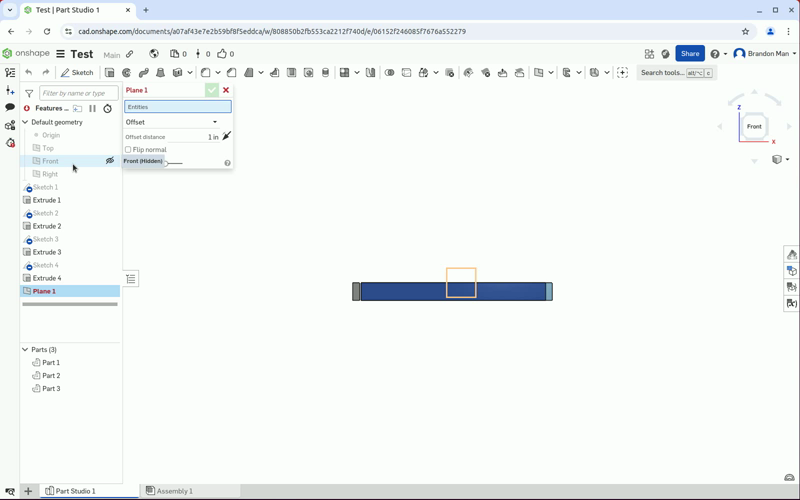
click(73, 163)
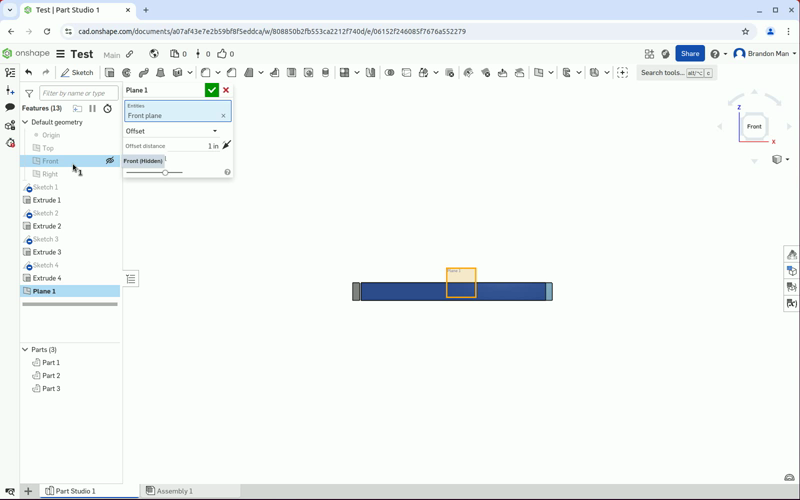
key(tab, 2)
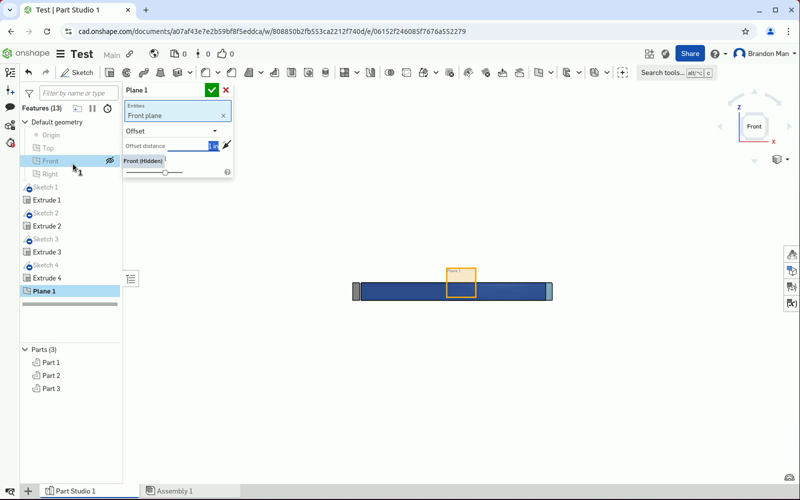
text(12.263)
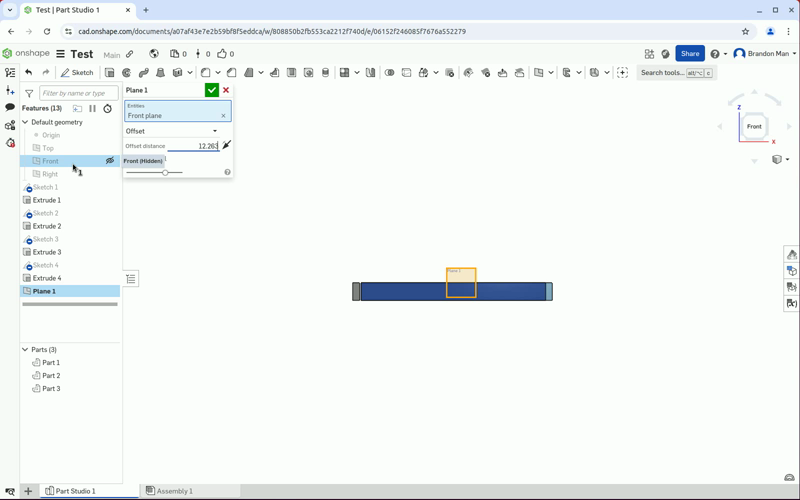
key(enter, 2)
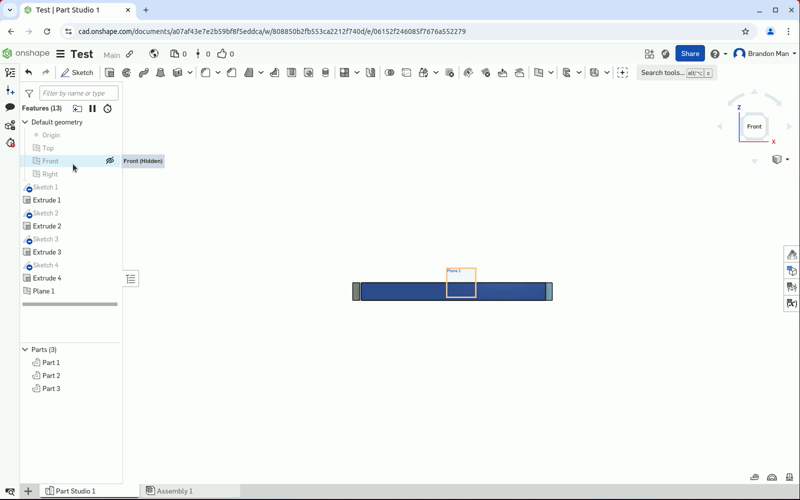
key(shift+s)
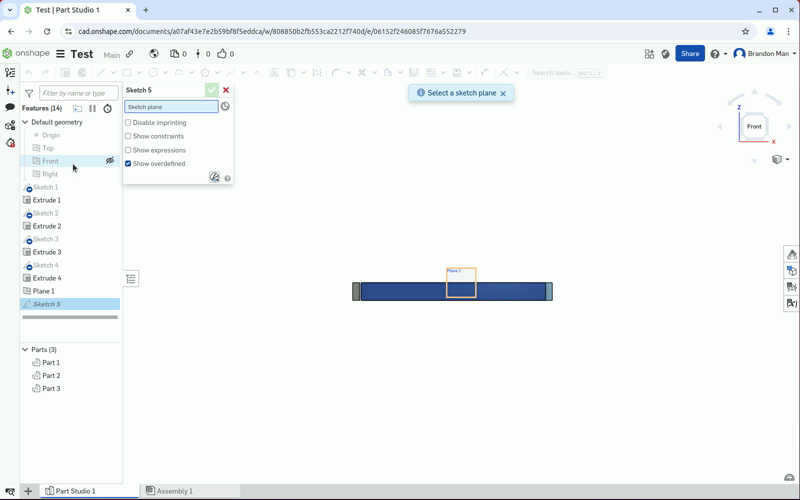
mouse_move(73, 293)
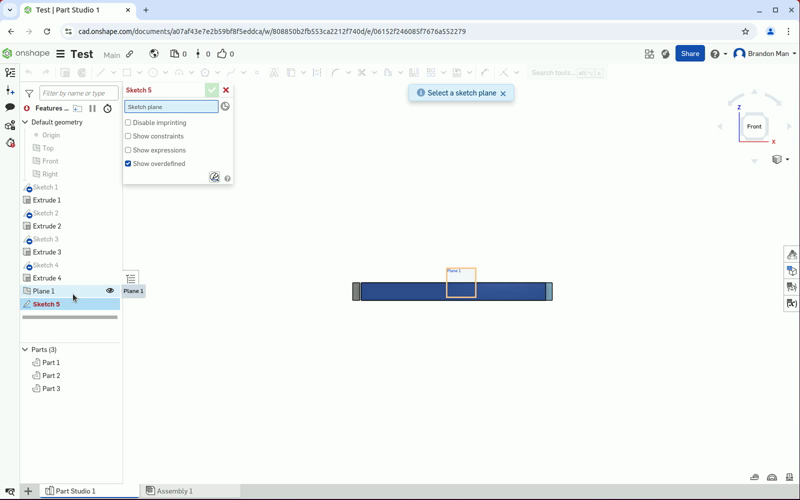
click(73, 293)
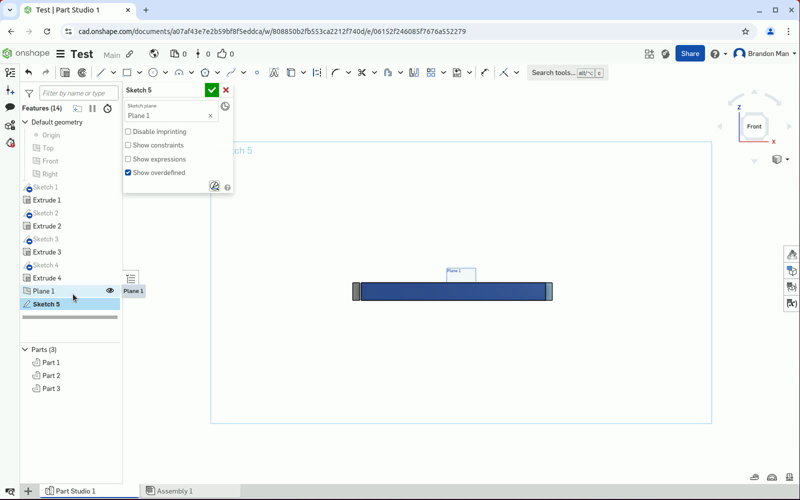
mouse_move(73, 352)
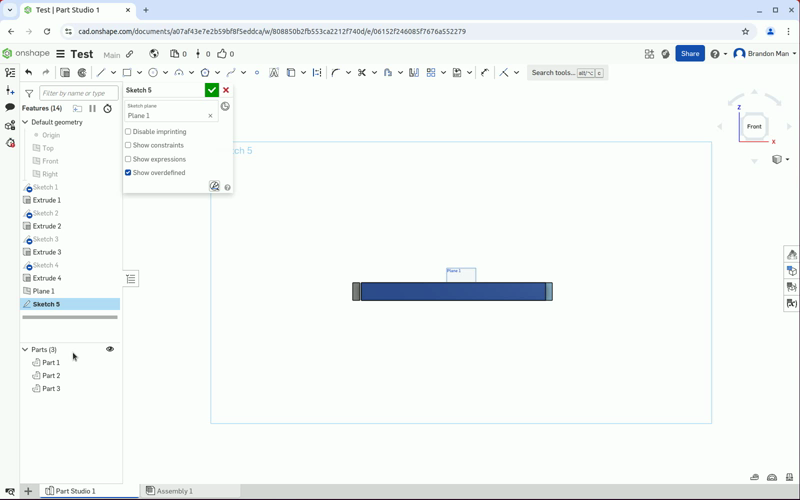
key(y)
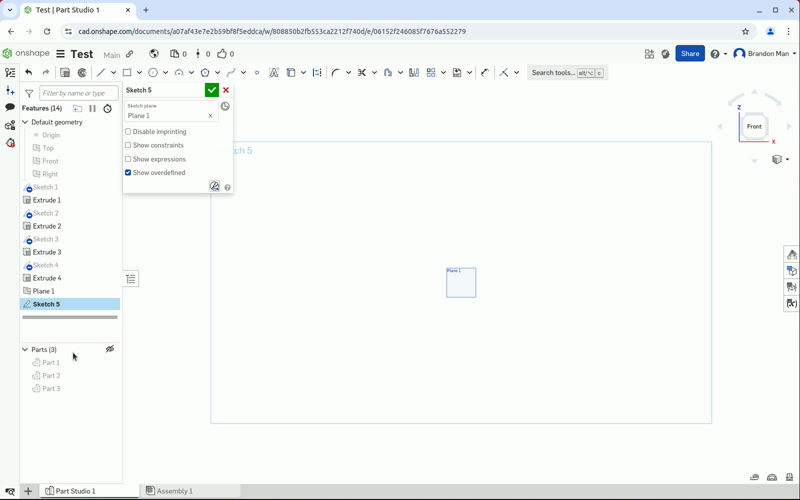
key(l)
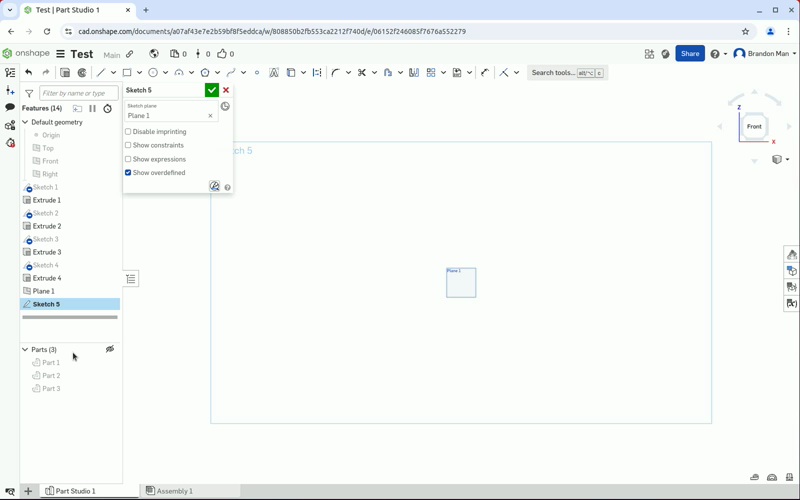
key_down(shift)
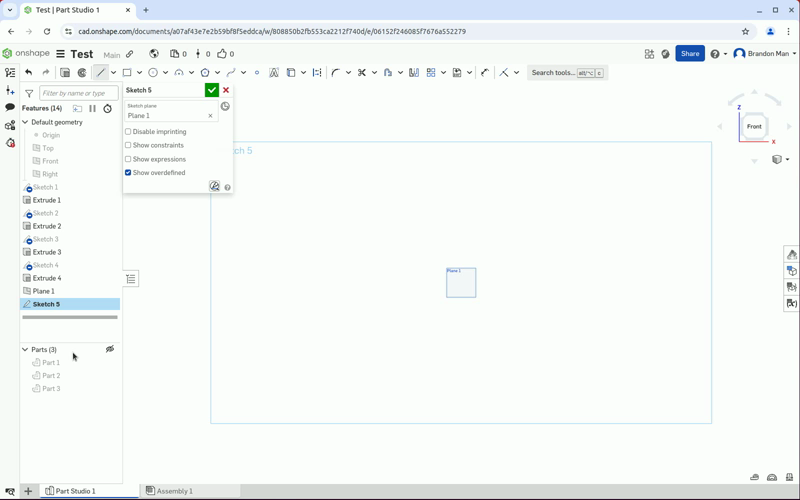
mouse_move(352, 292)
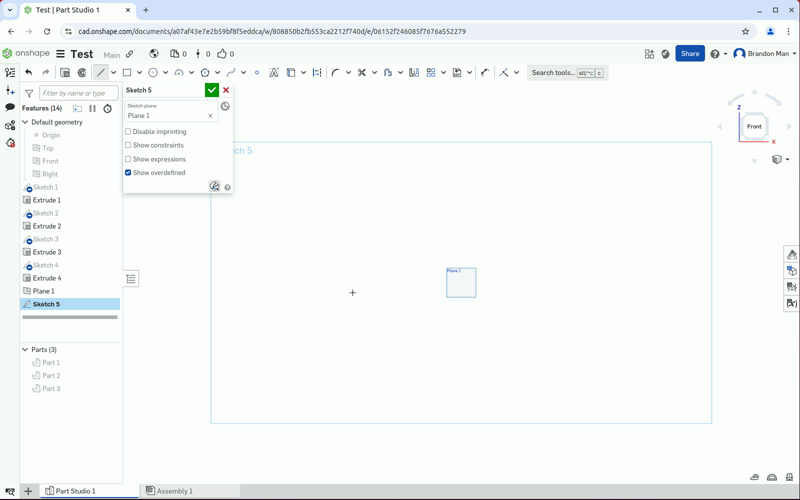
click(352, 292)
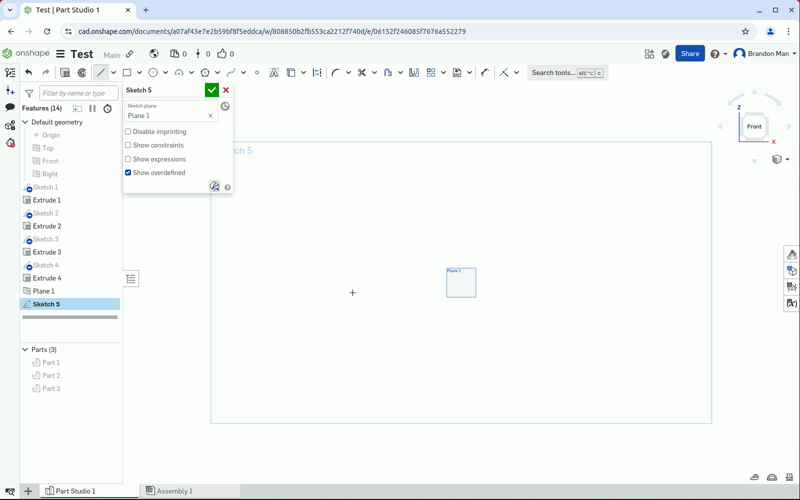
key_up(shift)
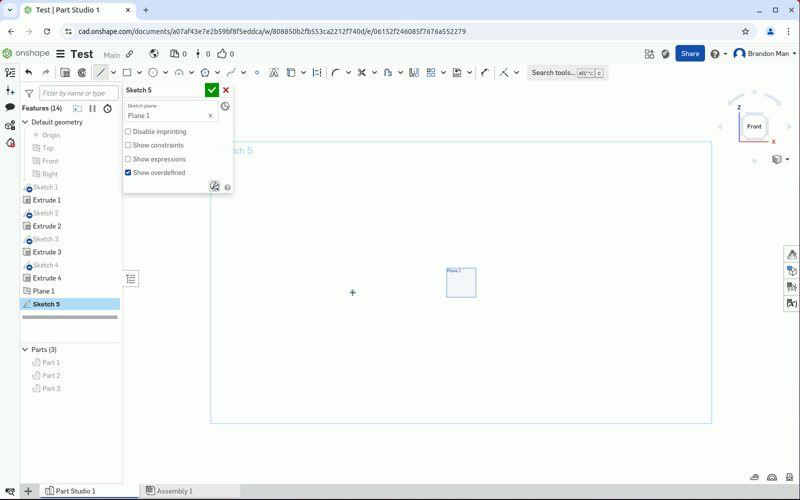
key_down(shift)
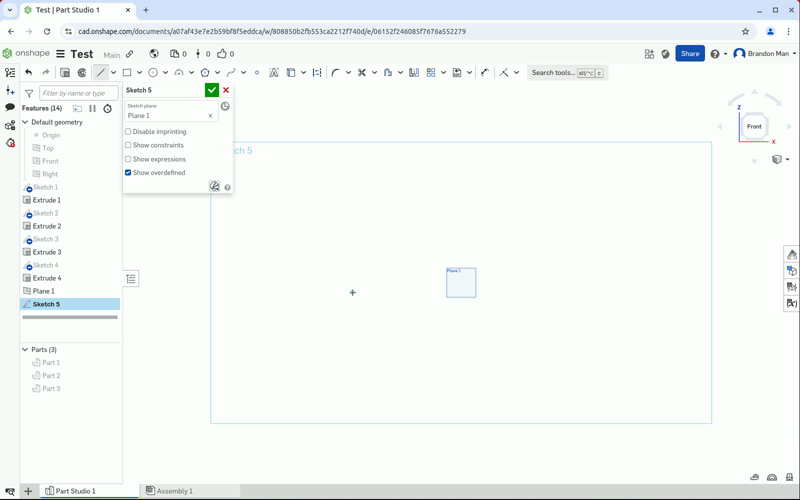
mouse_move(382, 292)
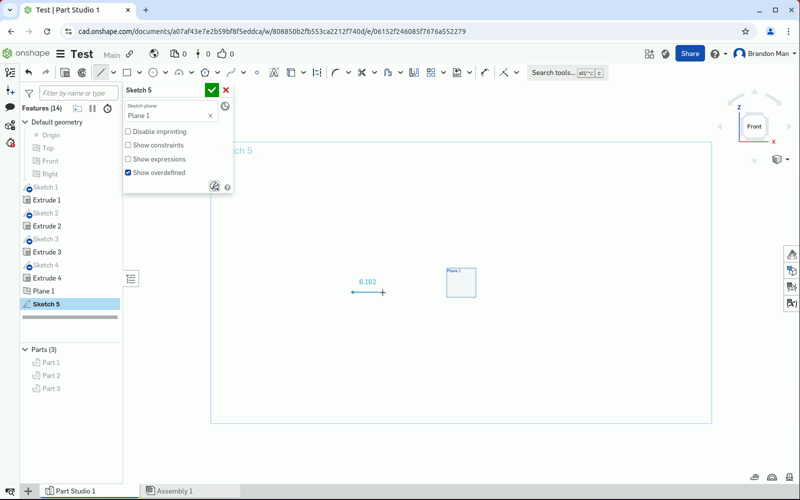
mouse_move(361, 292)
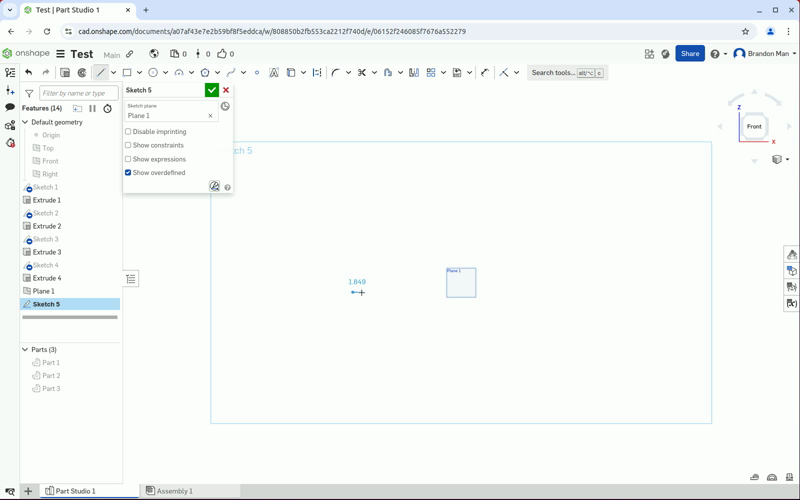
click(361, 292)
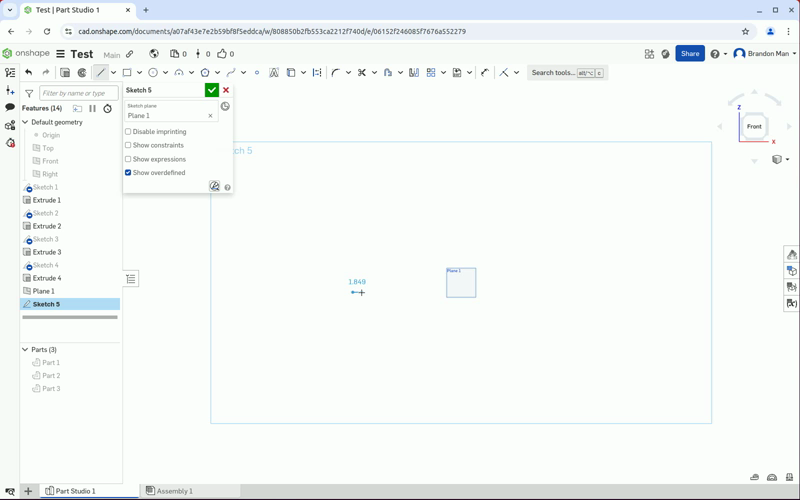
key_up(shift)
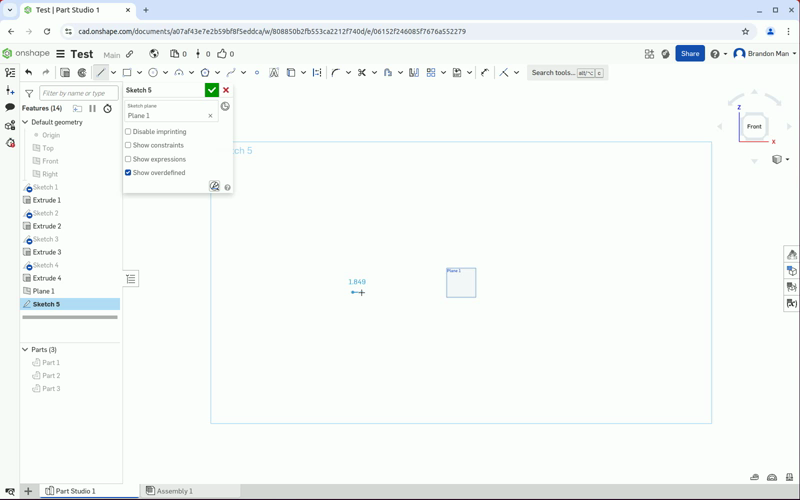
key_down(shift)
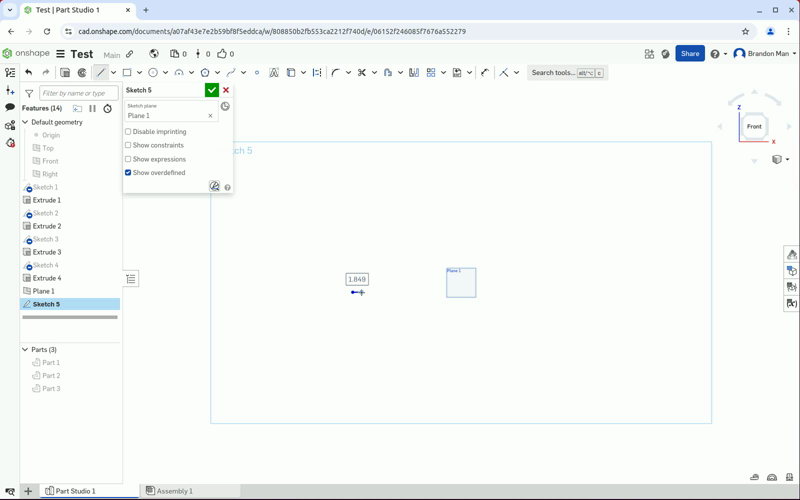
mouse_move(391, 292)
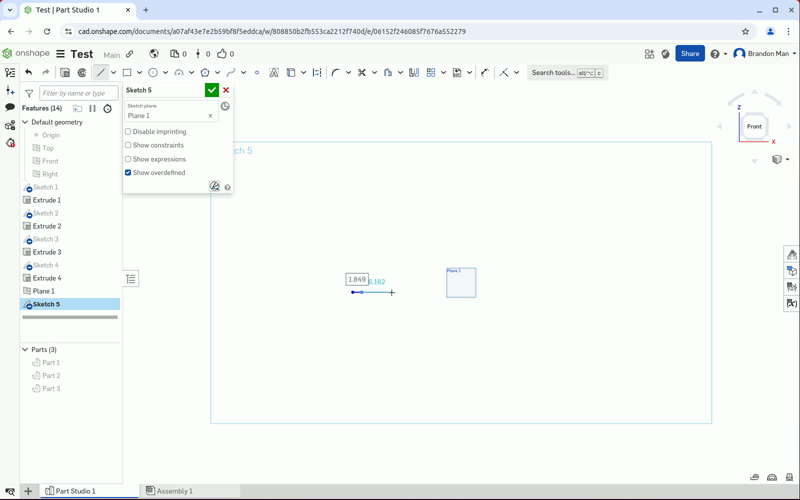
mouse_move(361, 281)
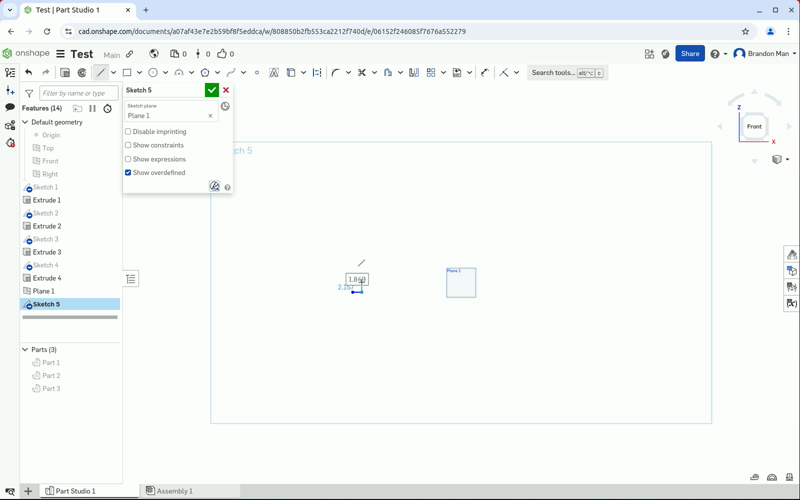
click(361, 281)
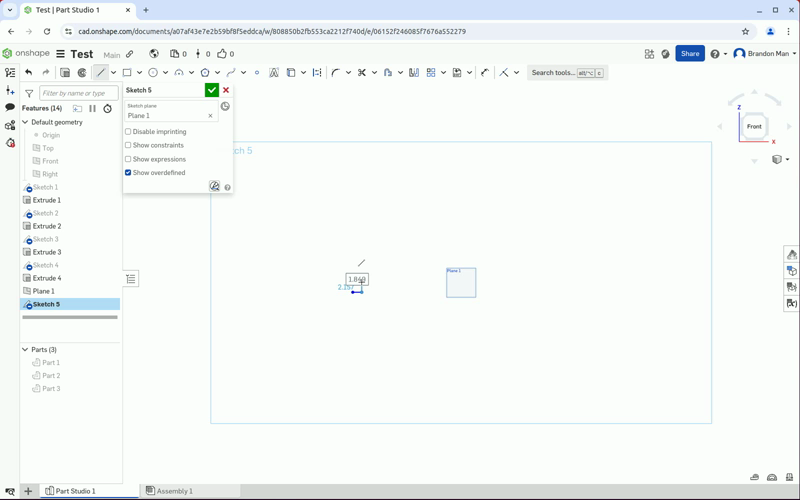
key_up(shift)
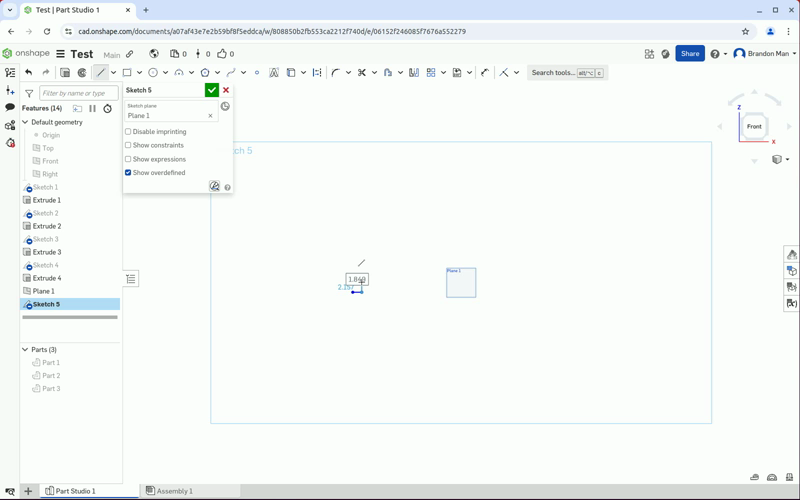
key_down(shift)
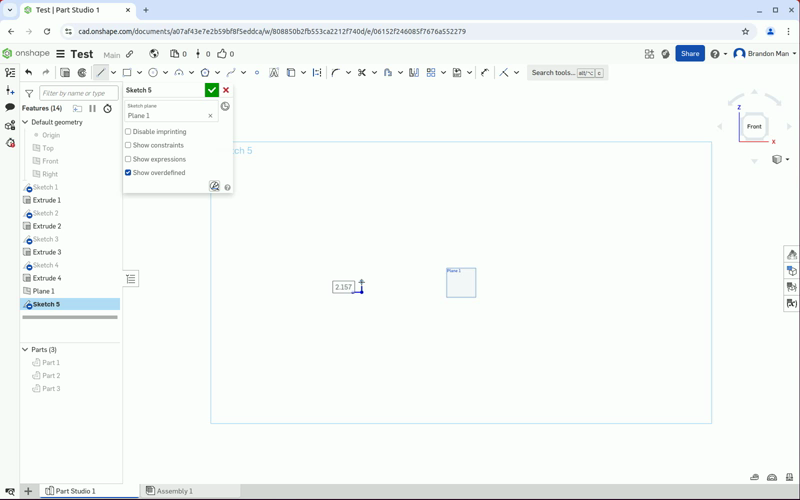
mouse_move(391, 281)
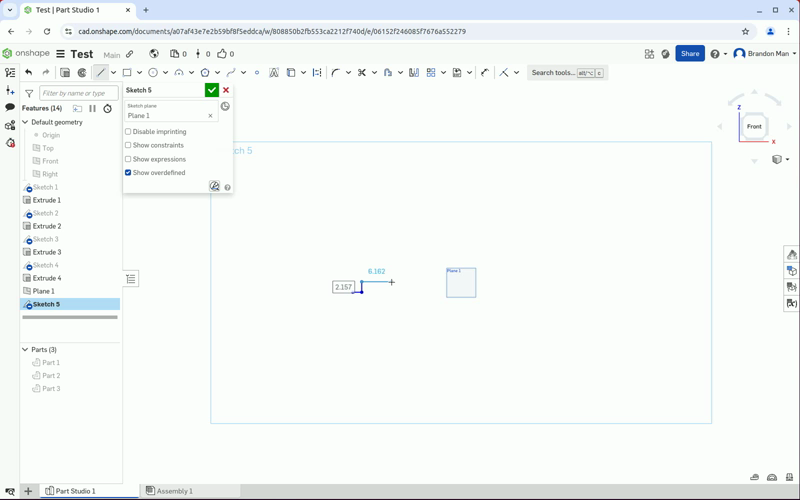
mouse_move(352, 281)
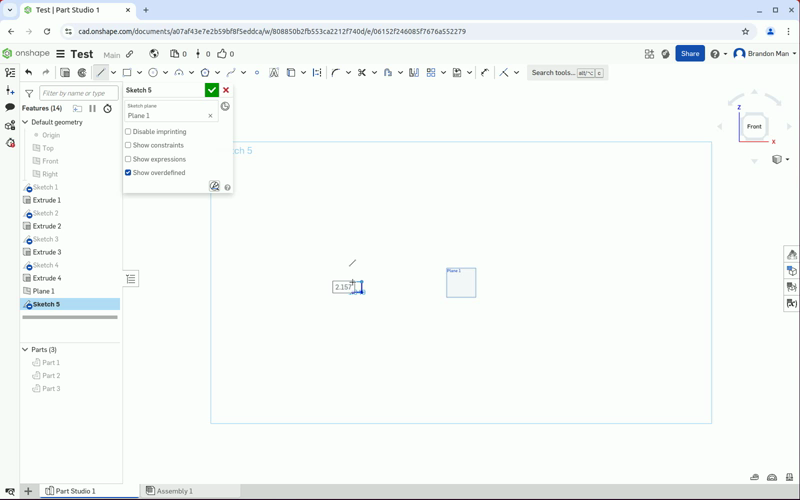
click(352, 281)
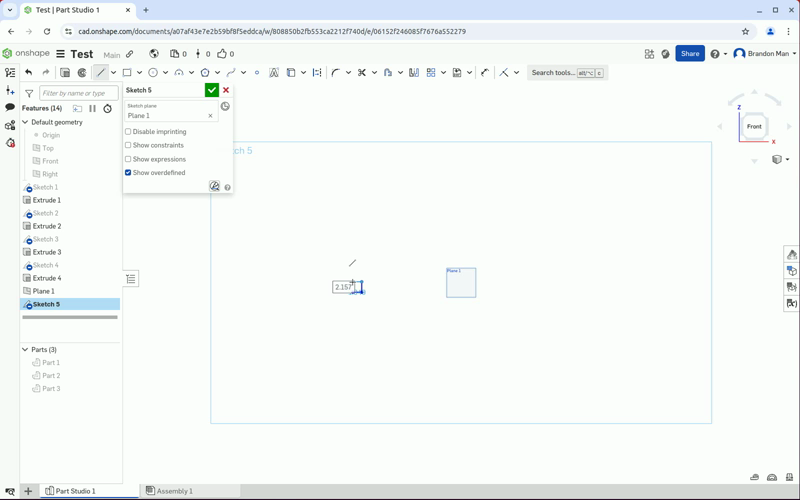
key_up(shift)
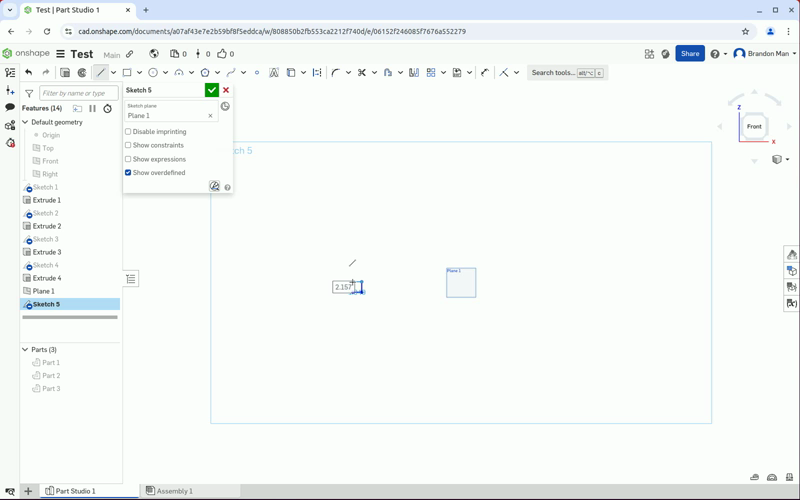
mouse_move(382, 281)
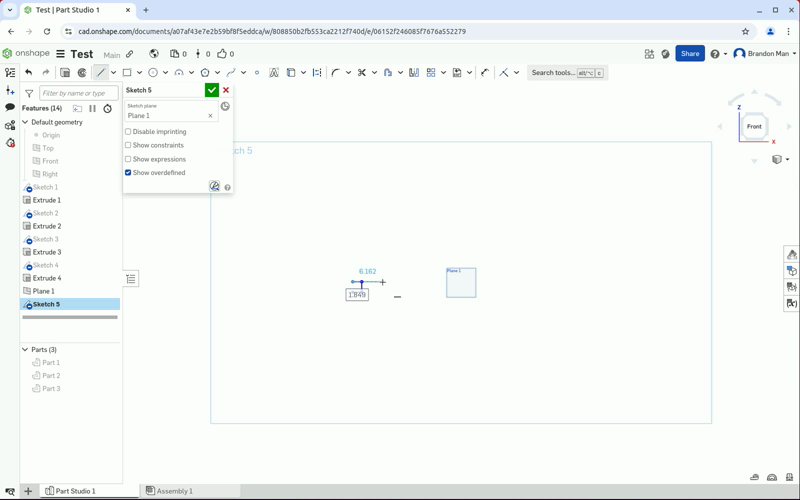
key_down(shift)
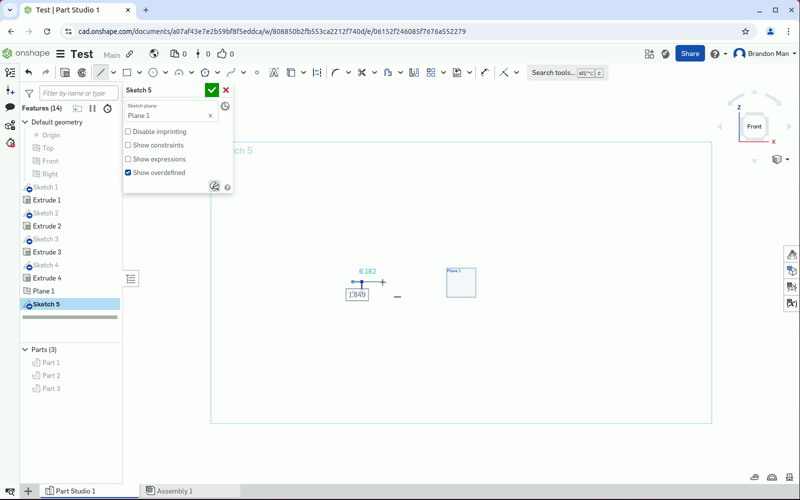
mouse_move(352, 292)
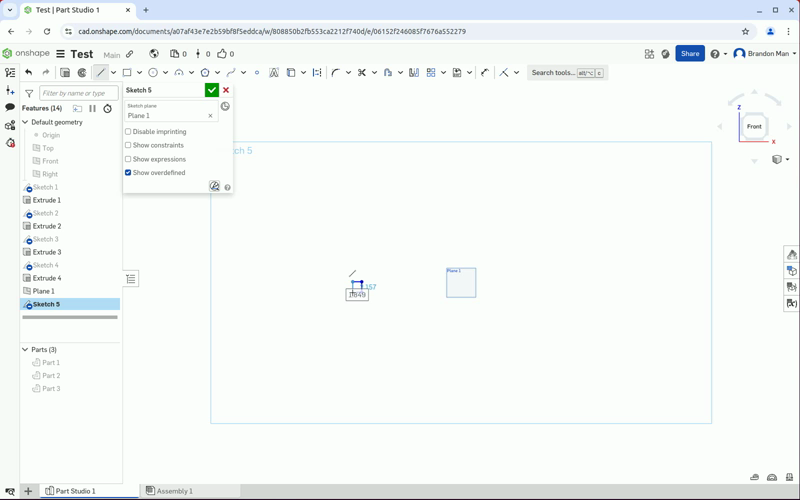
key_up(shift)
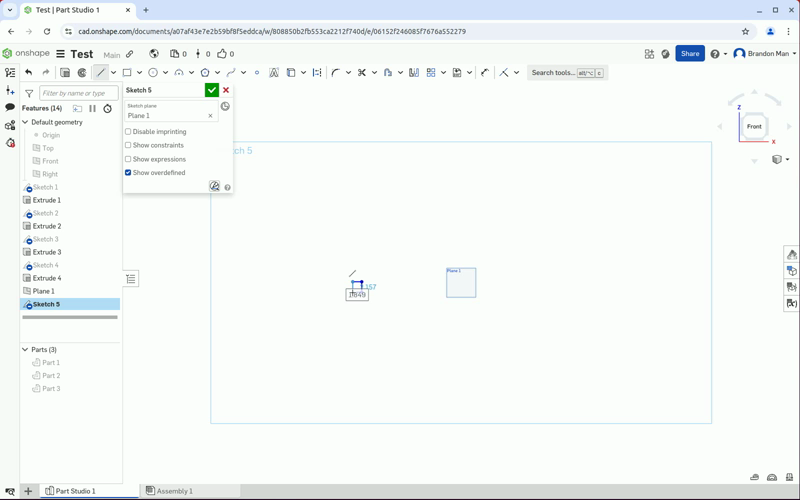
click(352, 292)
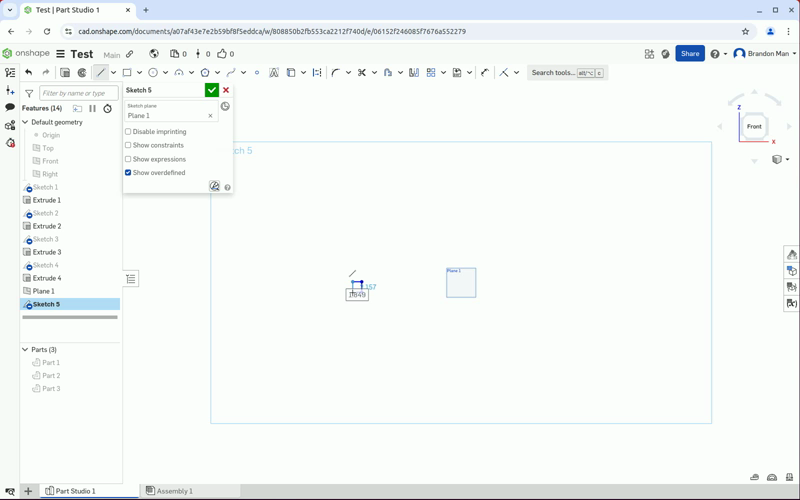
key(esc)
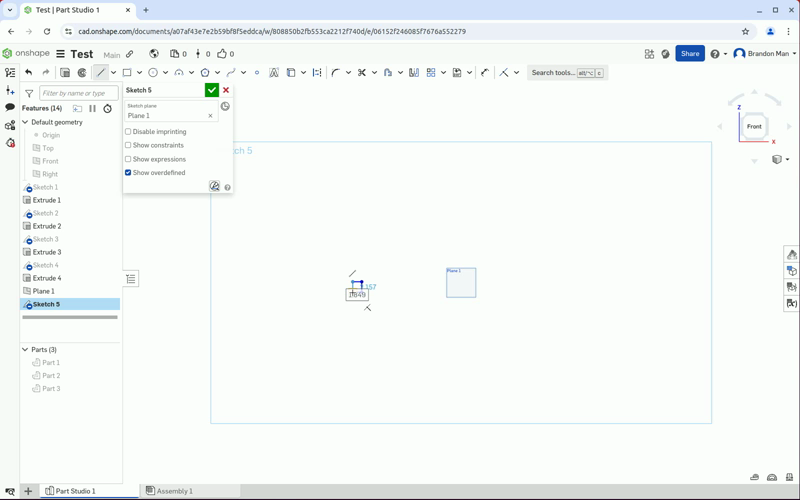
mouse_move(360, 286)
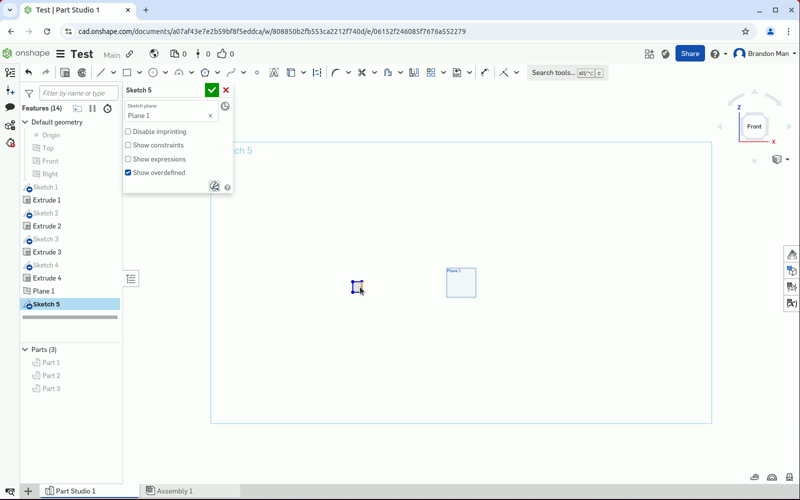
scroll(6)
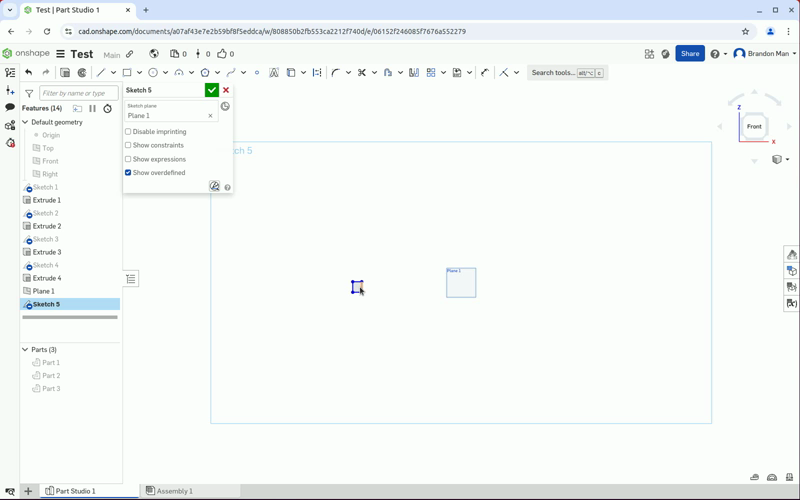
scroll(6)
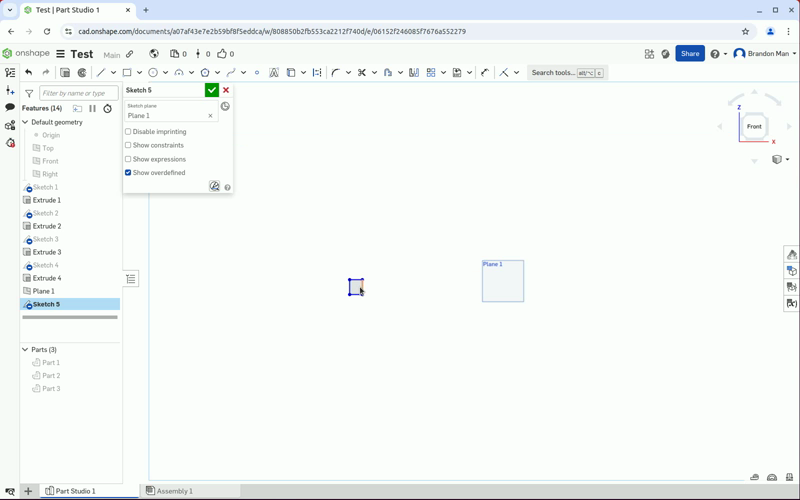
scroll(6)
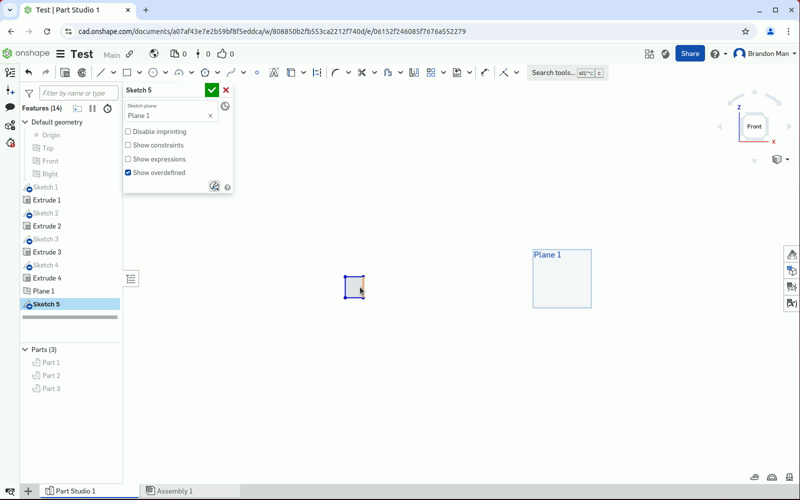
scroll(6)
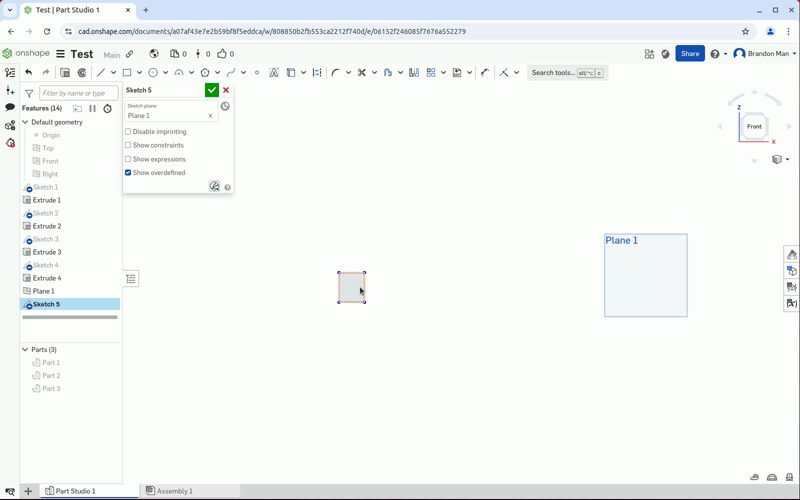
scroll(6)
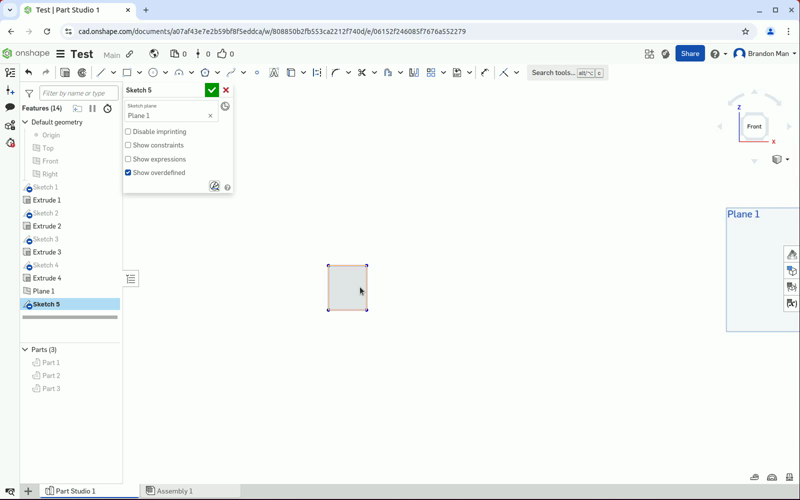
scroll(6)
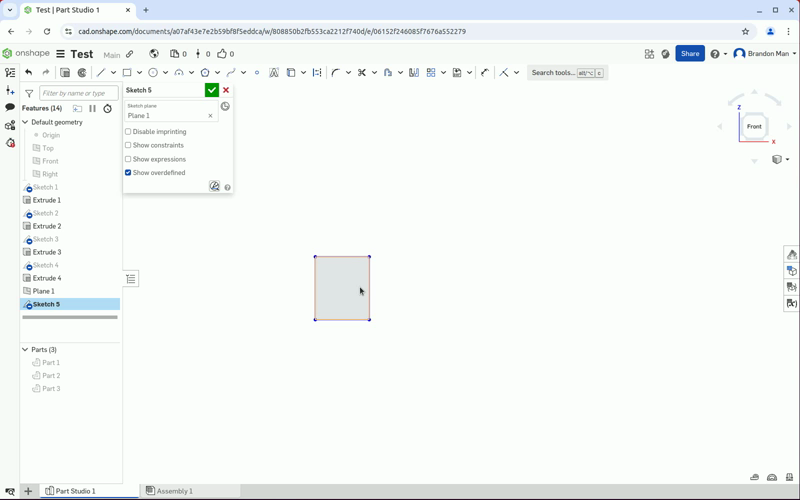
scroll(6)
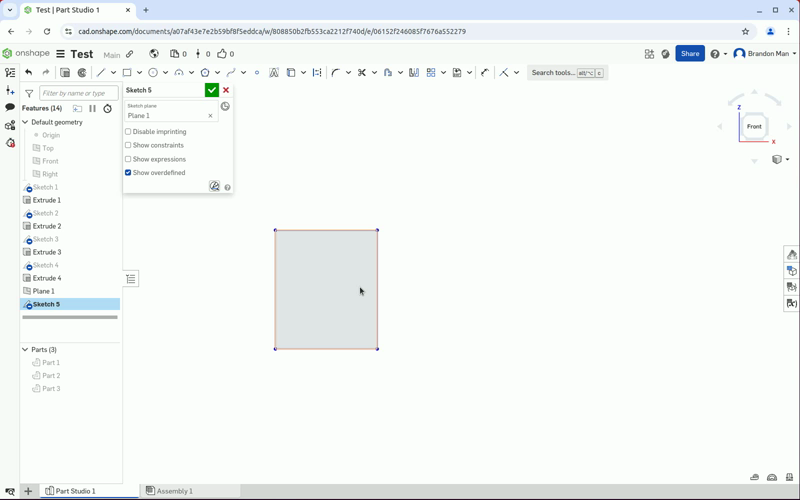
click(360, 286)
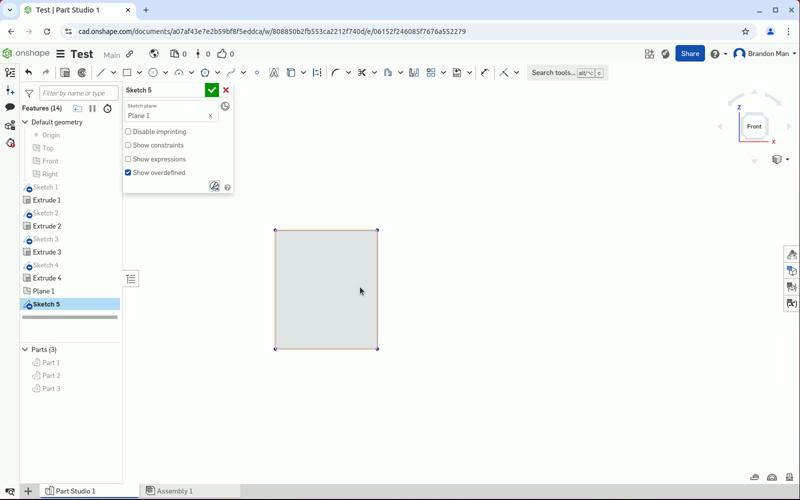
scroll(-6)
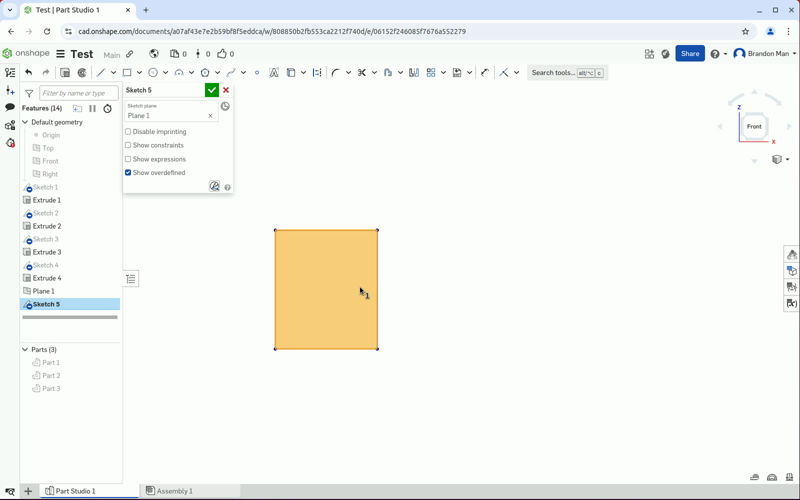
scroll(-6)
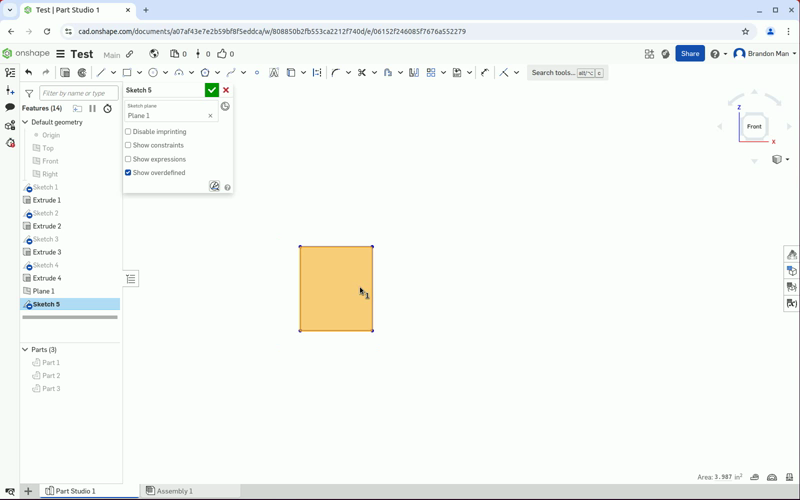
scroll(-6)
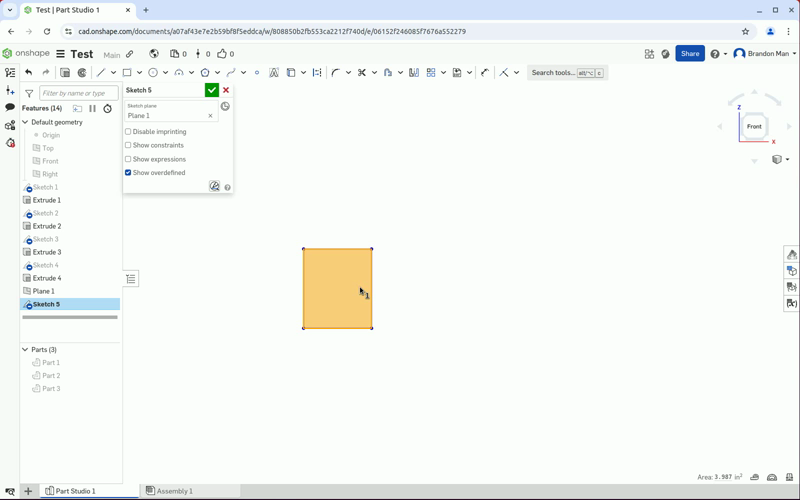
scroll(-6)
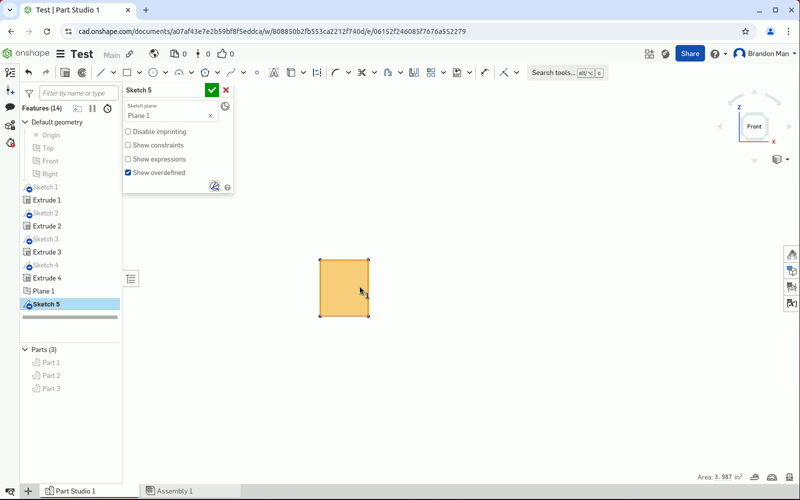
scroll(-6)
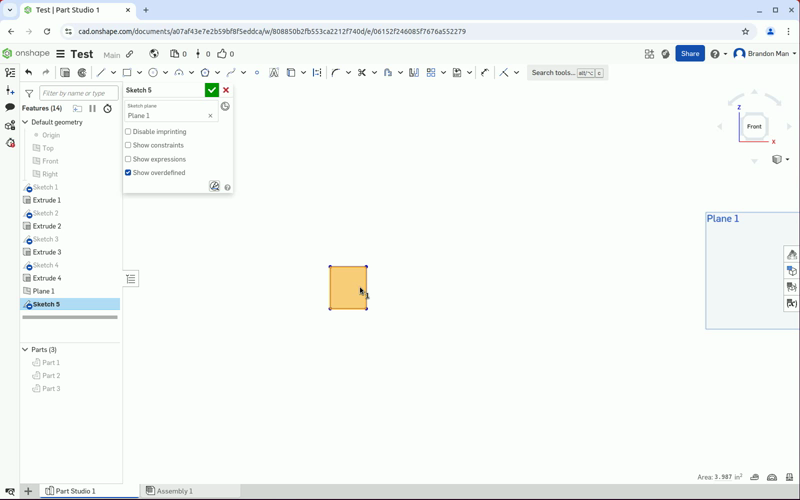
scroll(-6)
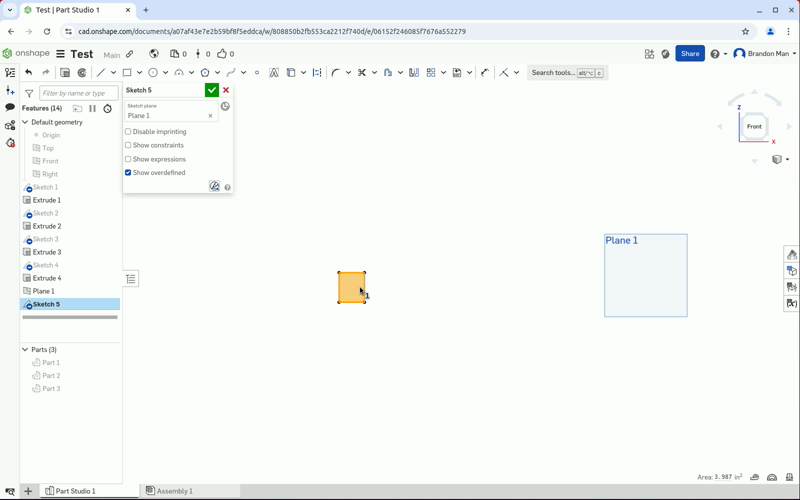
scroll(-6)
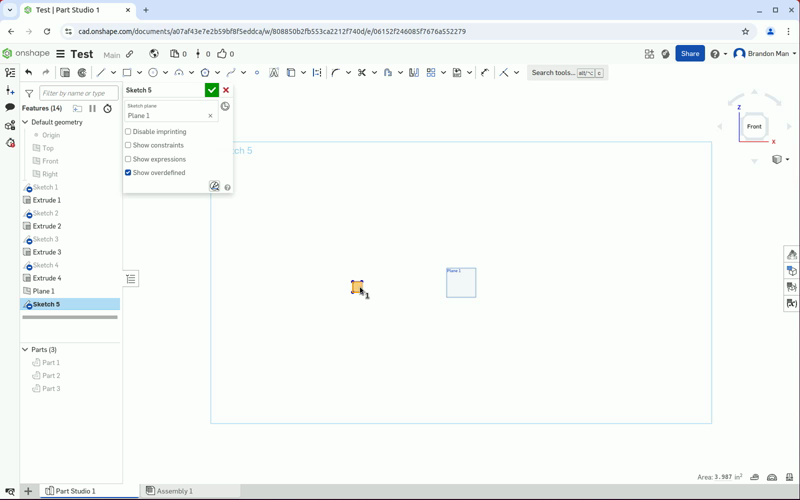
mouse_move(73, 352)
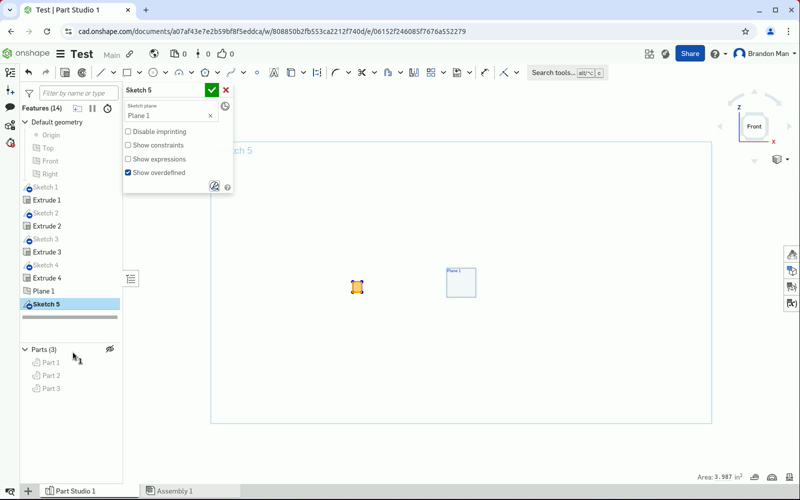
key(shift+y)
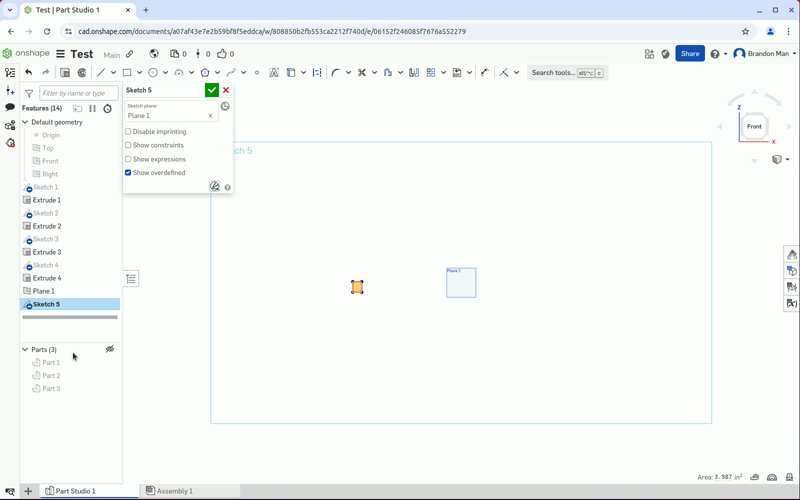
key(shift+e)
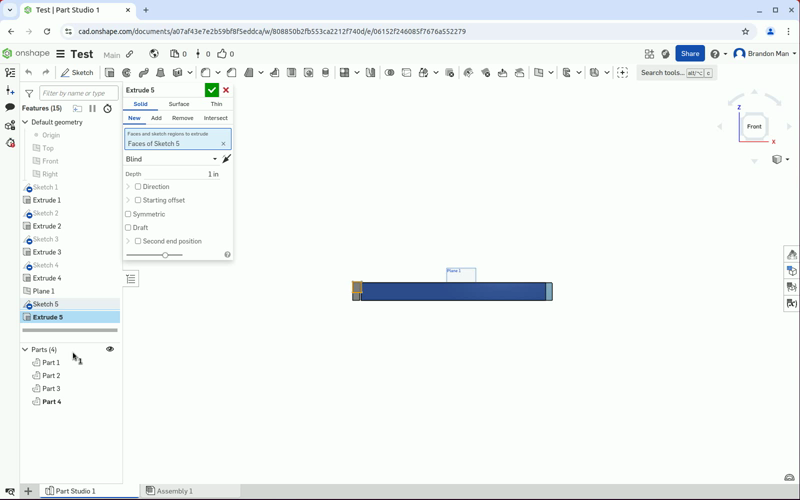
mouse_move(143, 106)
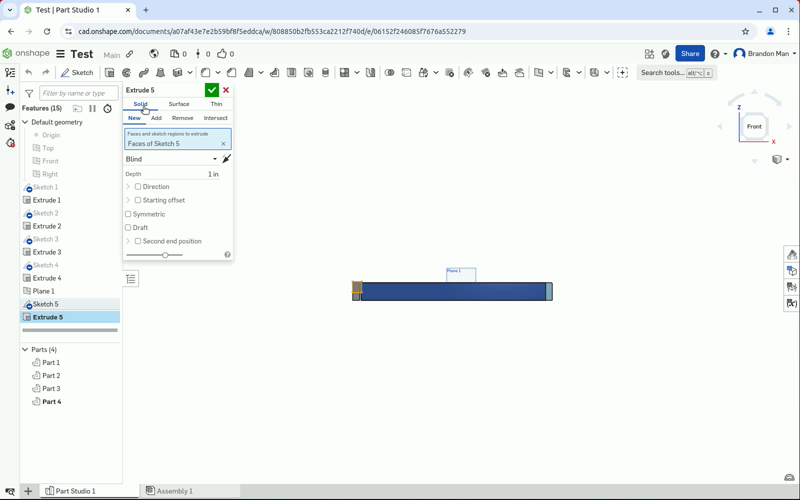
click(143, 106)
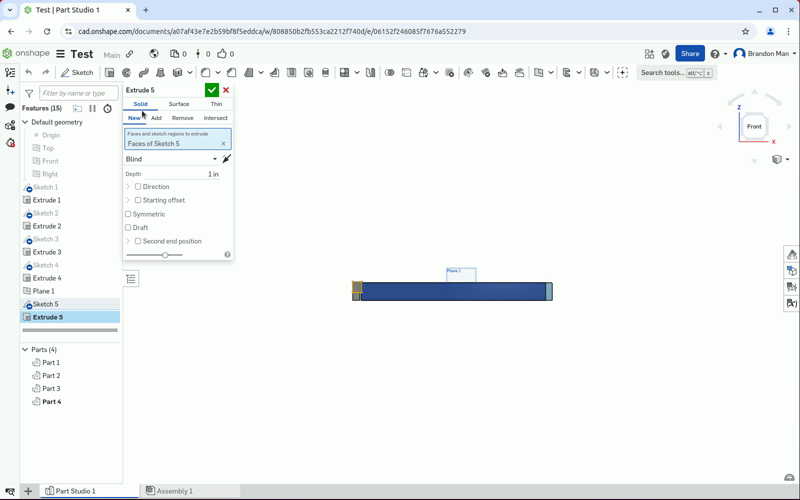
mouse_move(137, 120)
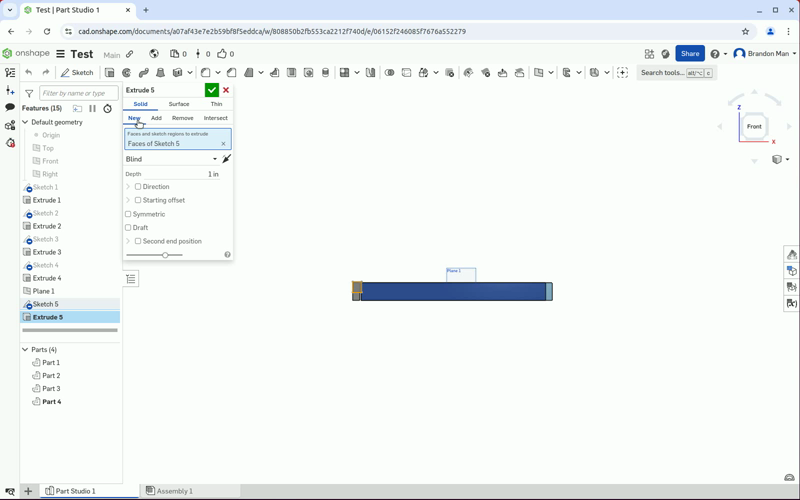
click(137, 120)
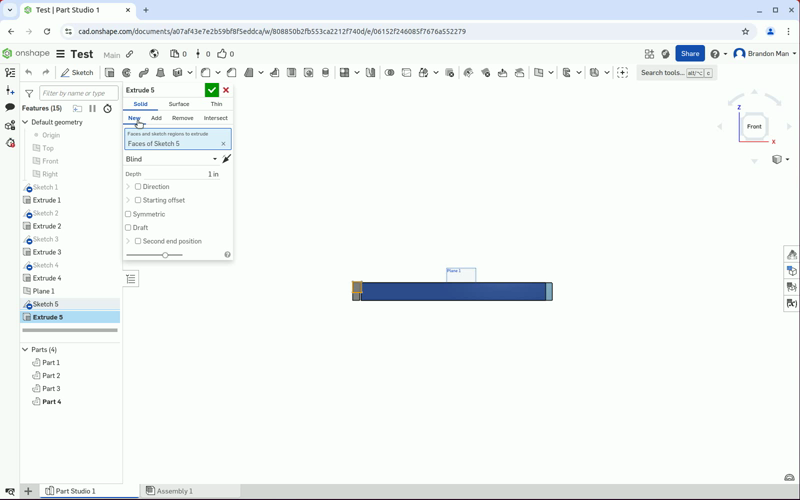
key(tab, 4)
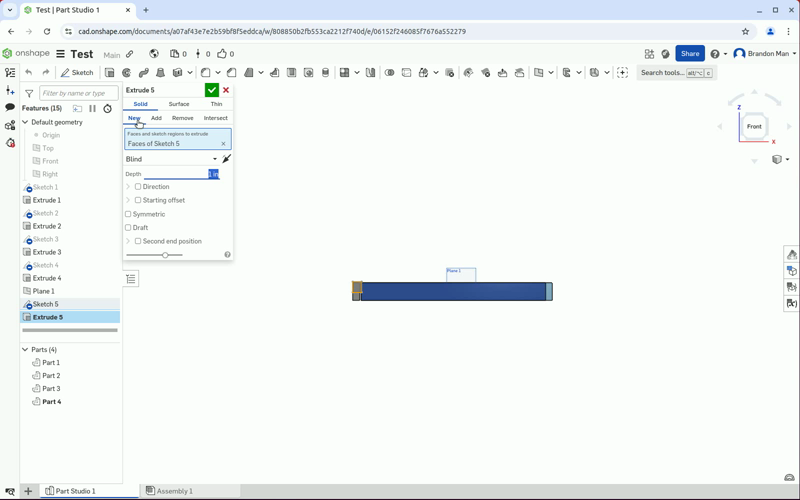
text(1.444)
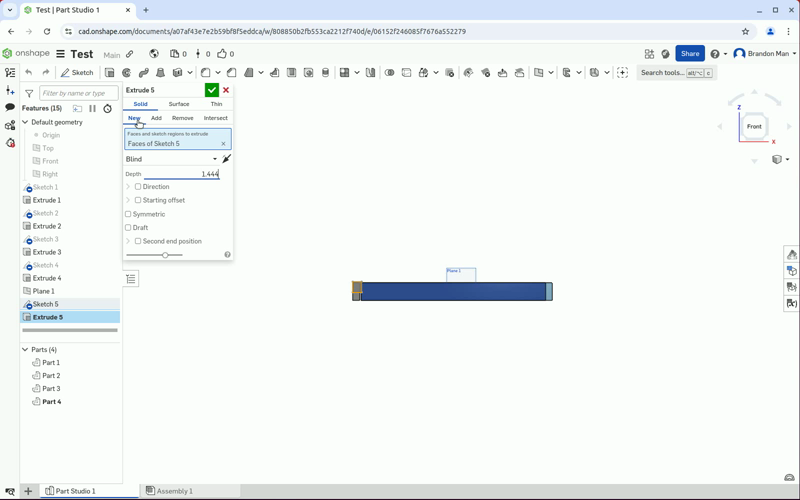
key(enter)
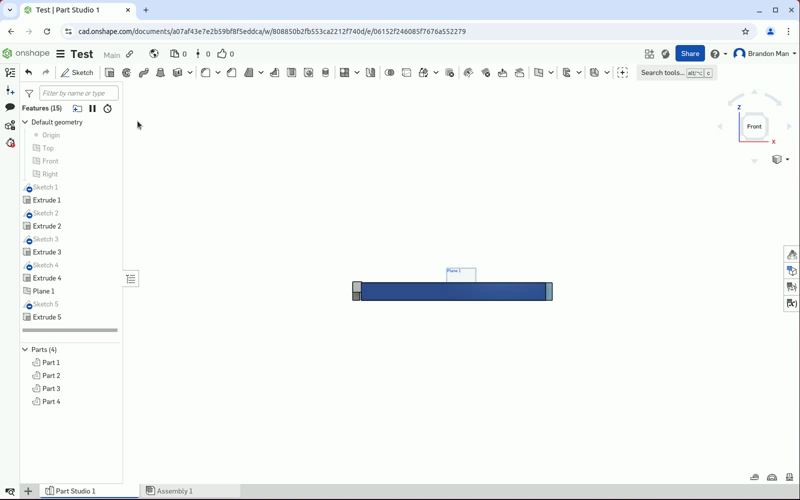
key(shift+h)
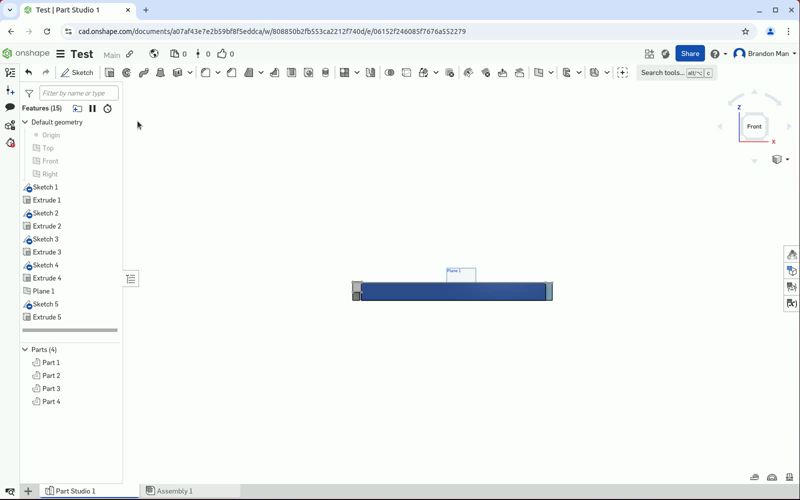
key(shift+h)
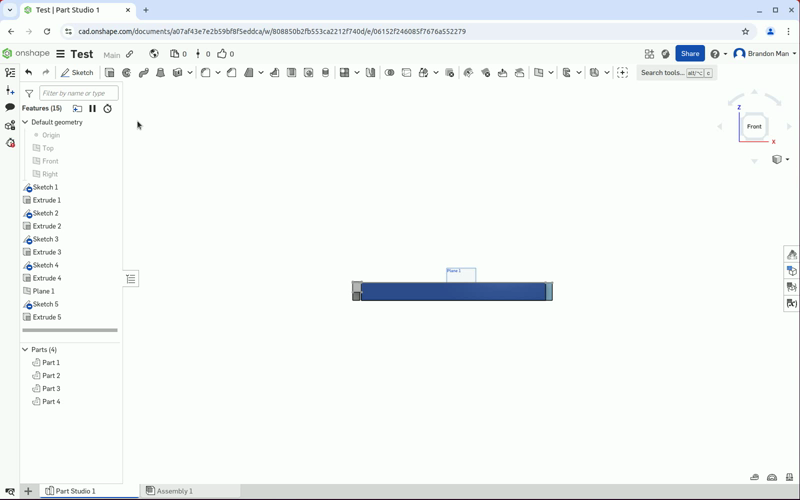
key(shift+7)
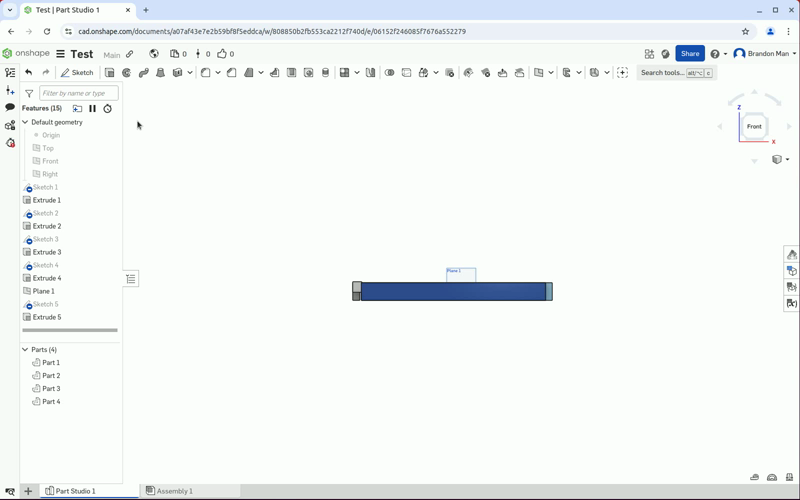
key(left, 2)
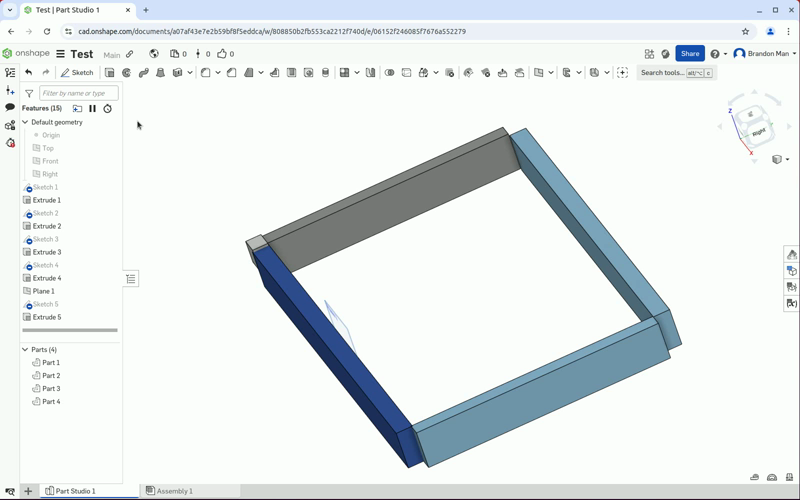
key(down, 2)
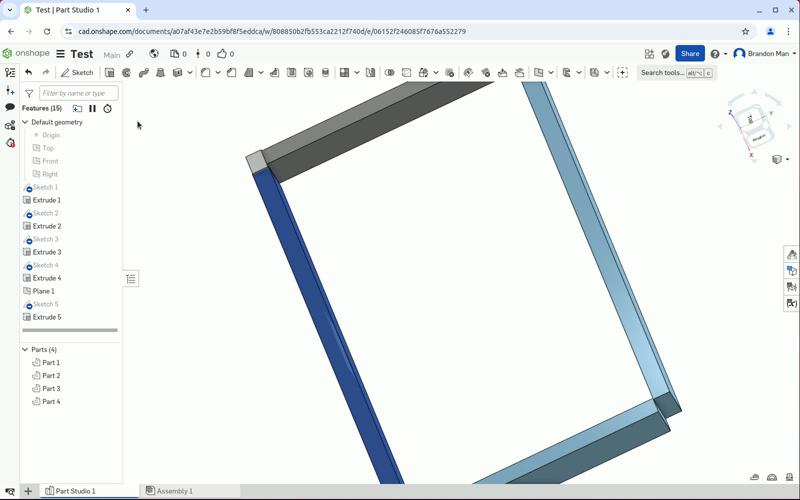
key(up, 2)
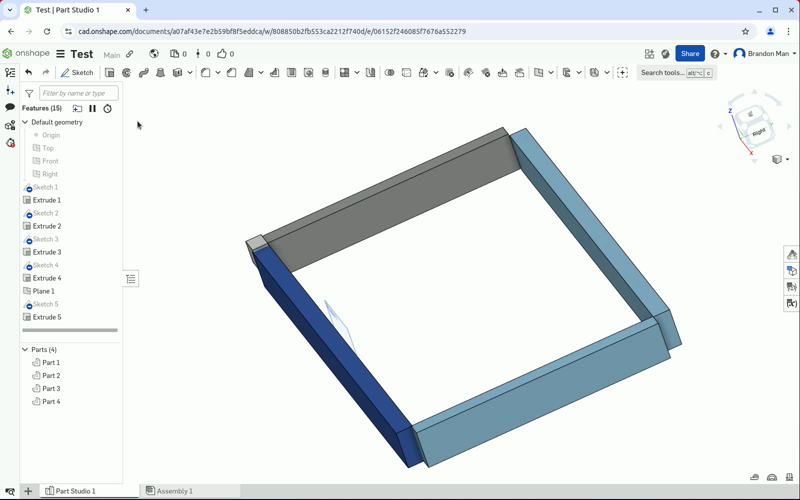
key(right, 2)
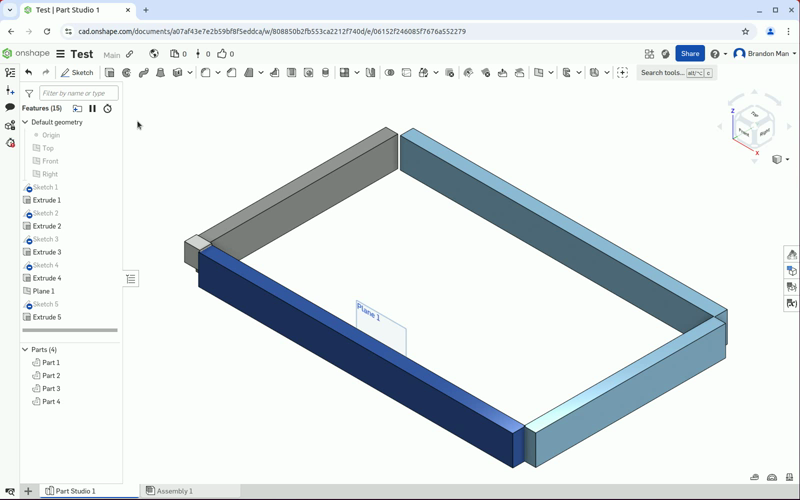
mouse_move(73, 189)
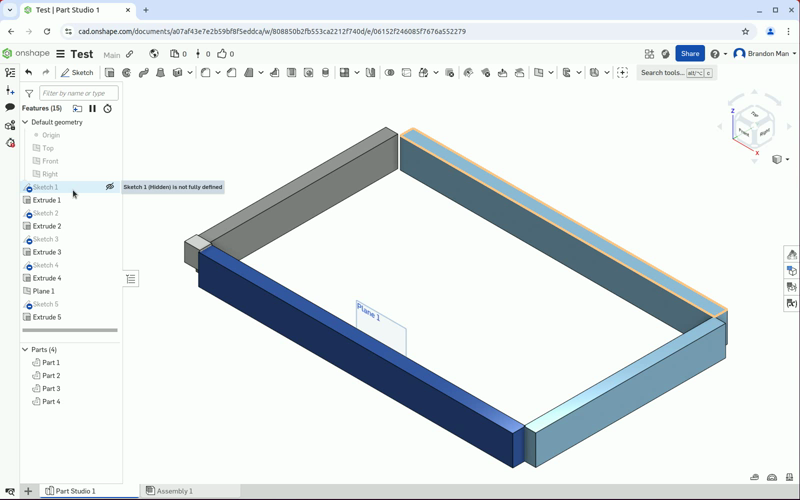
click(73, 189)